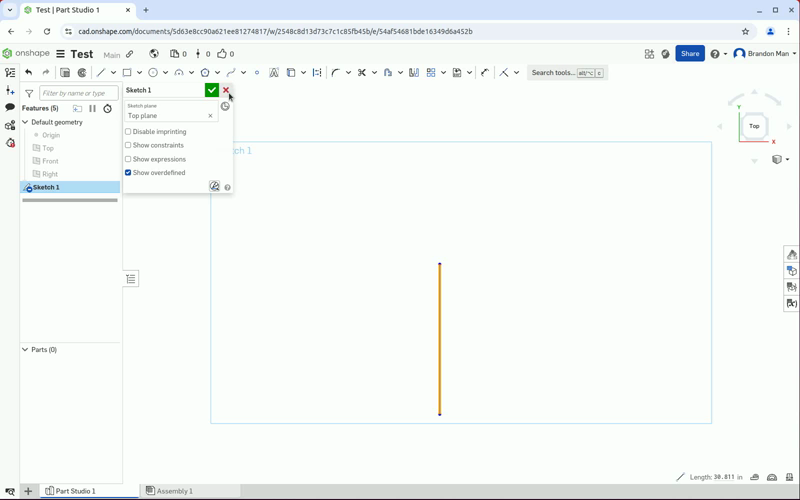
key(shift+h)
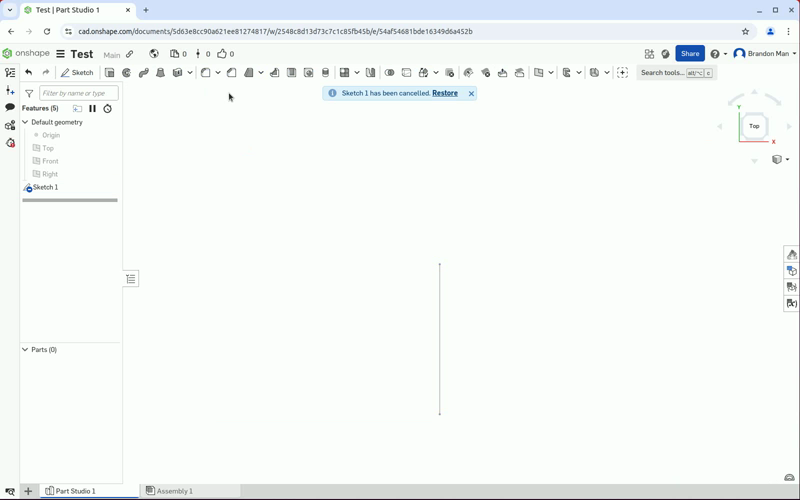
key(shift+s)
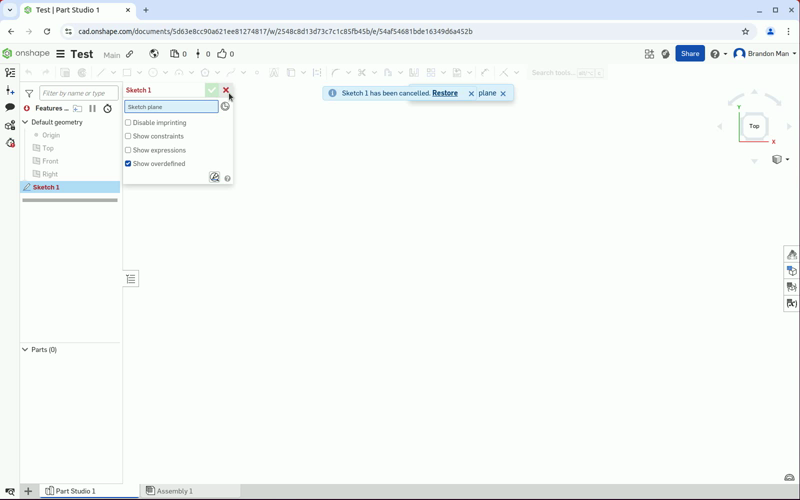
mouse_move(73, 150)
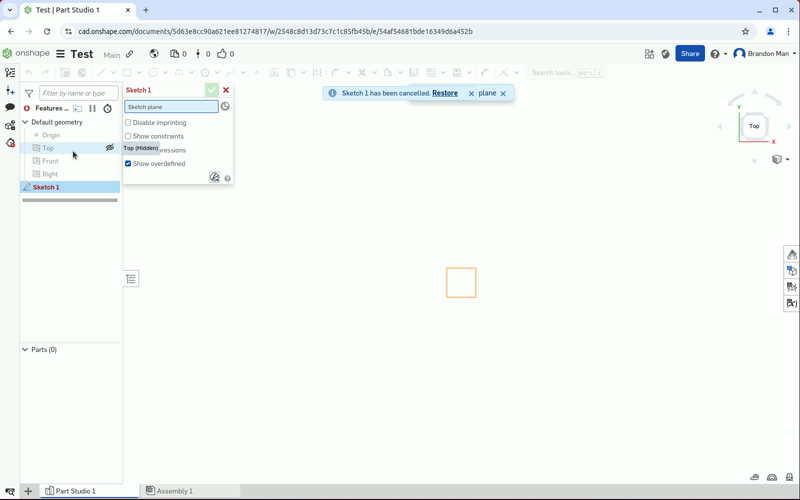
click(73, 150)
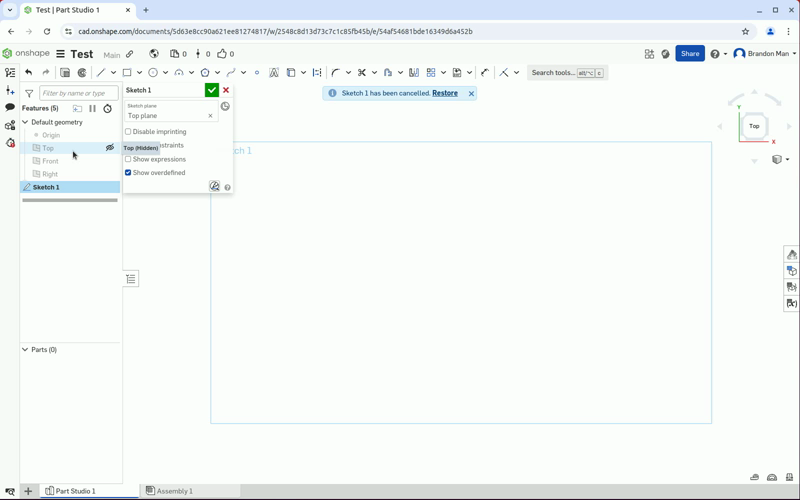
mouse_move(73, 352)
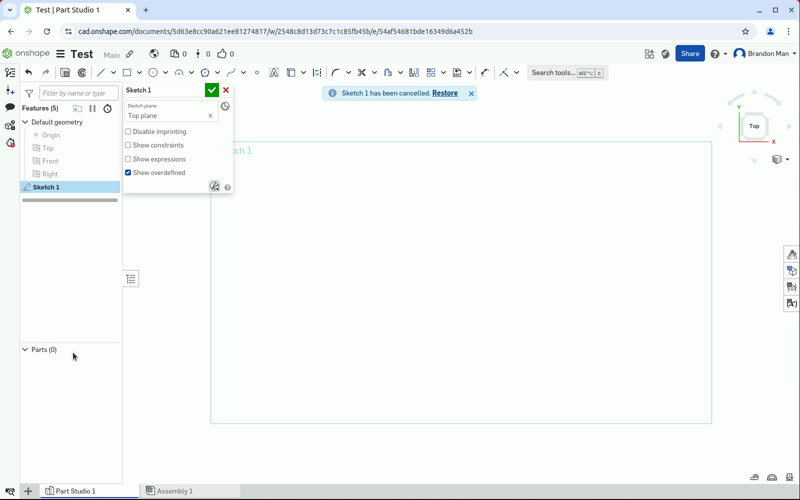
key(y)
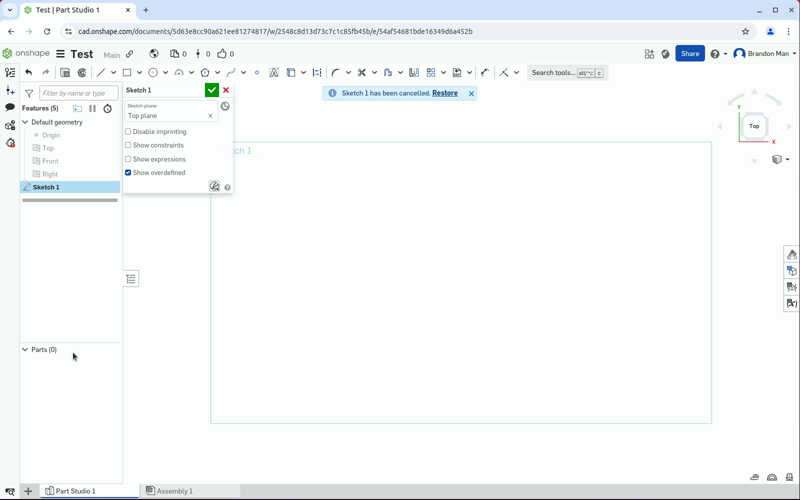
key(c)
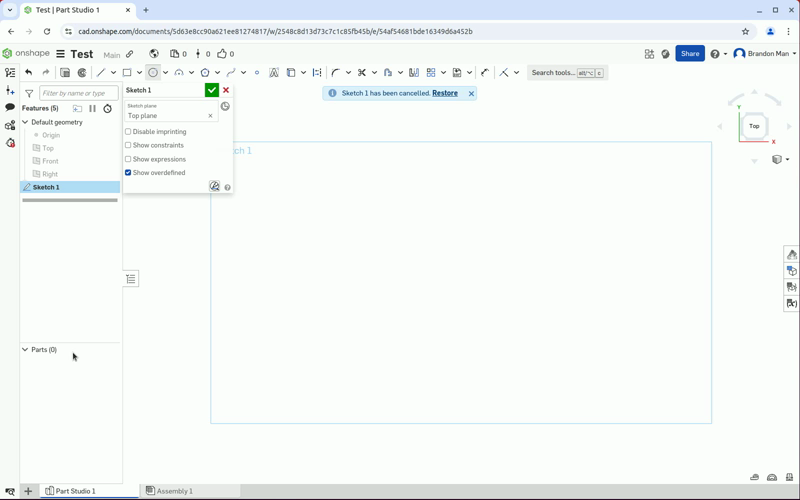
key_down(shift)
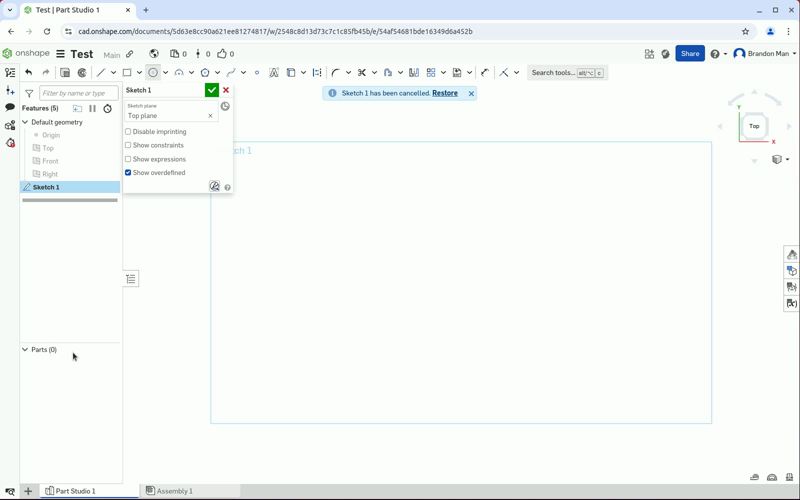
mouse_move(461, 282)
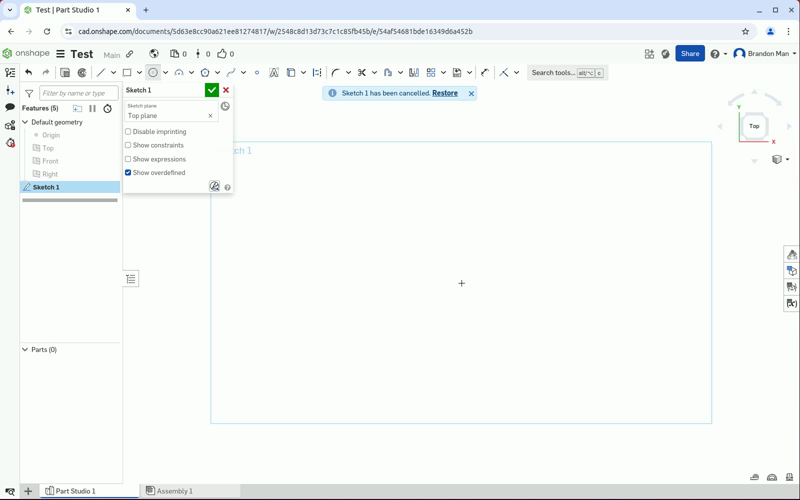
click(461, 282)
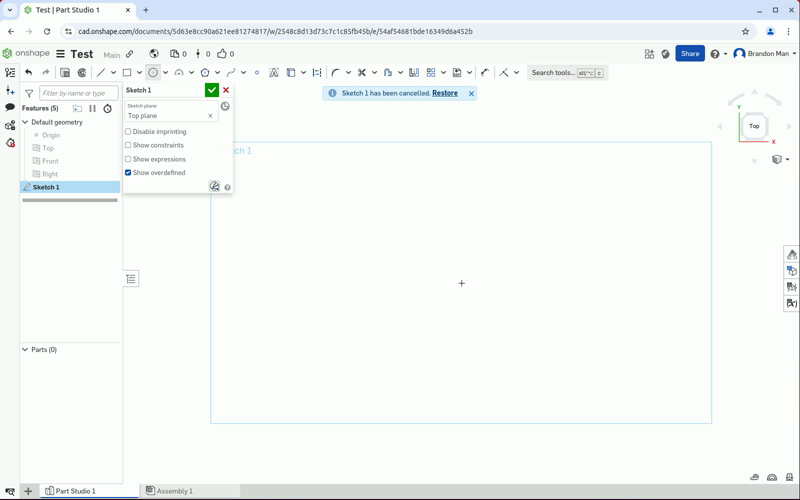
key_up(shift)
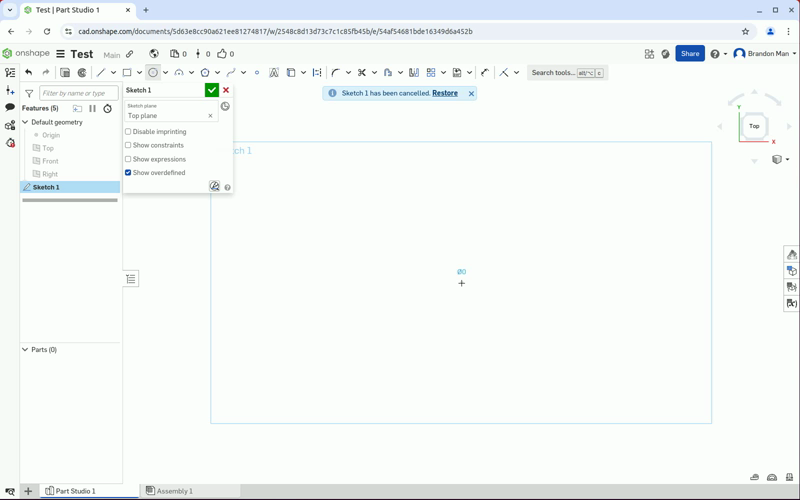
mouse_move(486, 282)
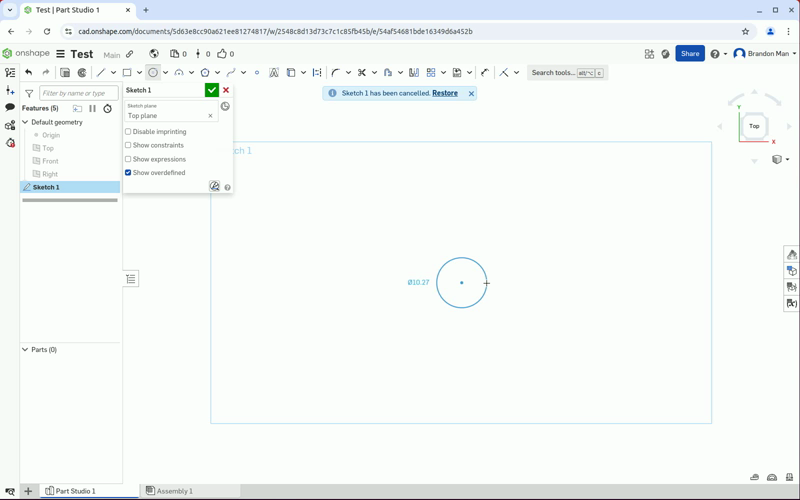
click(486, 282)
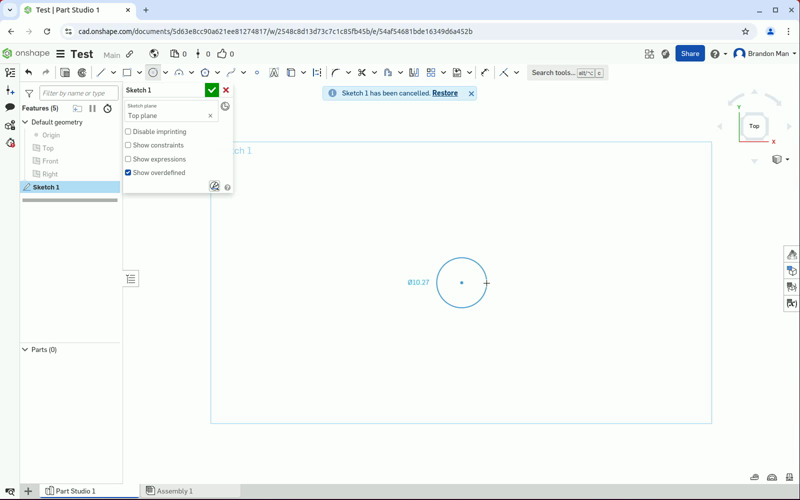
key(esc)
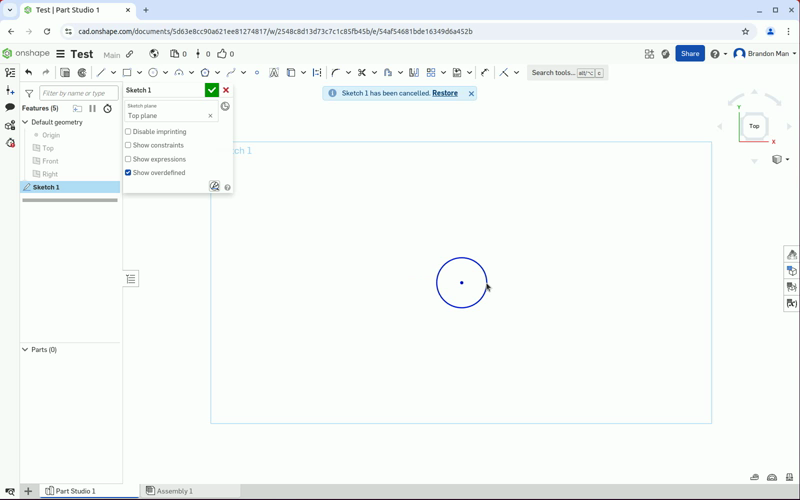
mouse_move(458, 260)
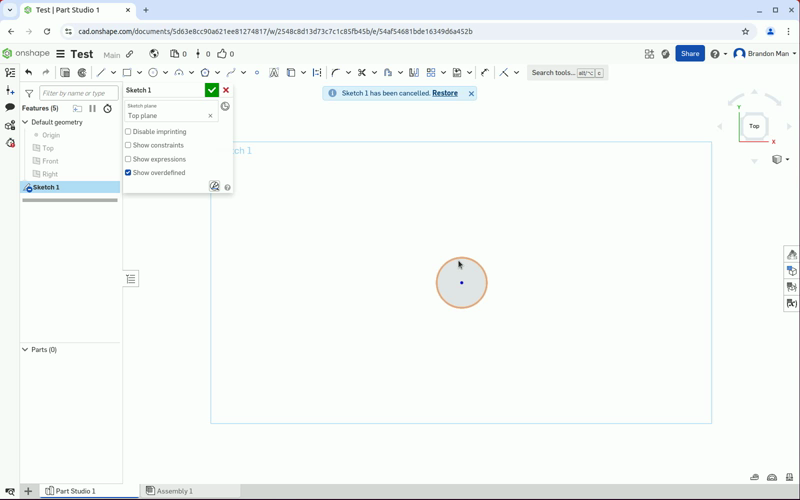
click(458, 260)
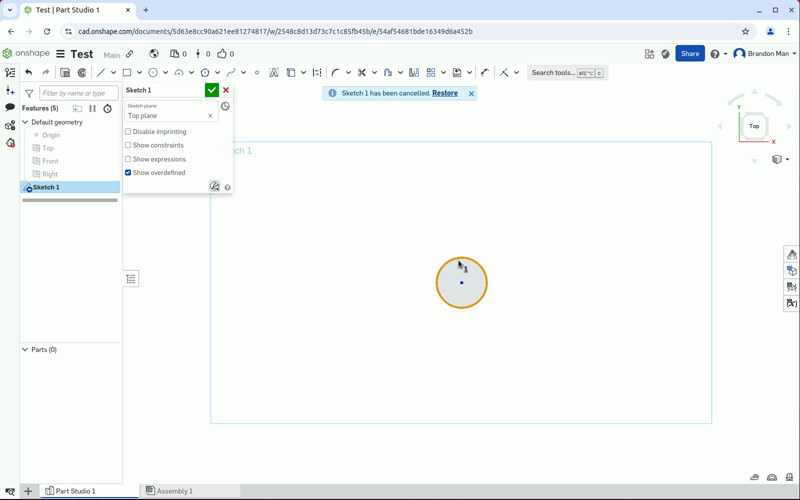
mouse_move(73, 352)
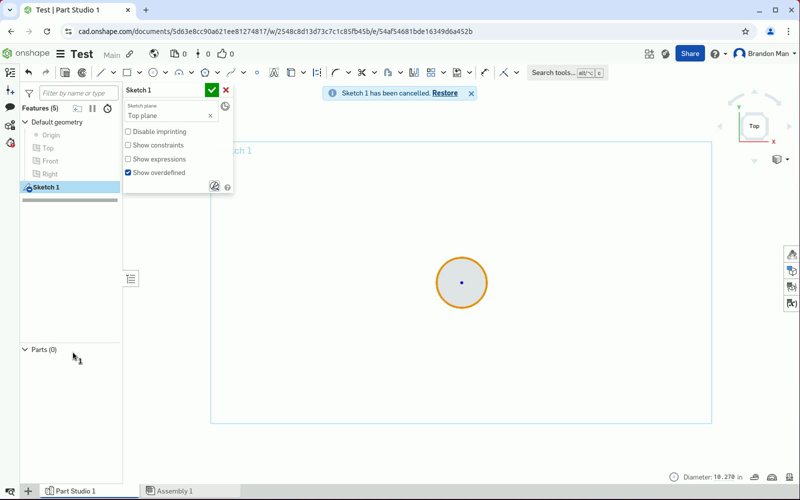
key(shift+y)
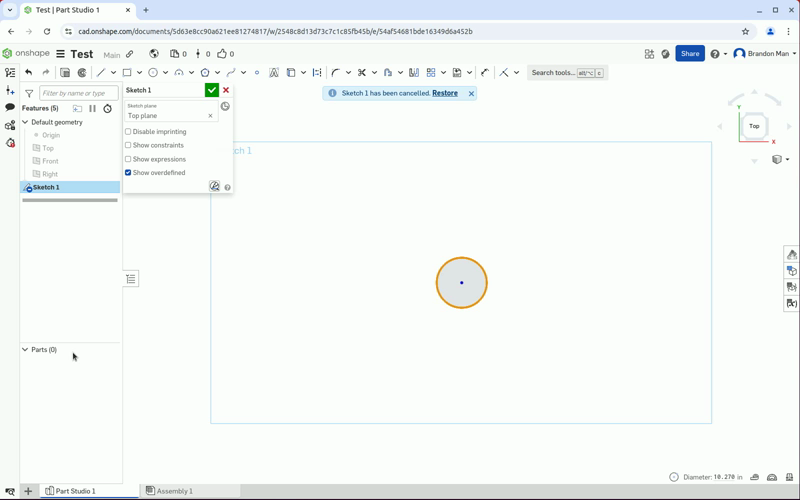
key(shift+e)
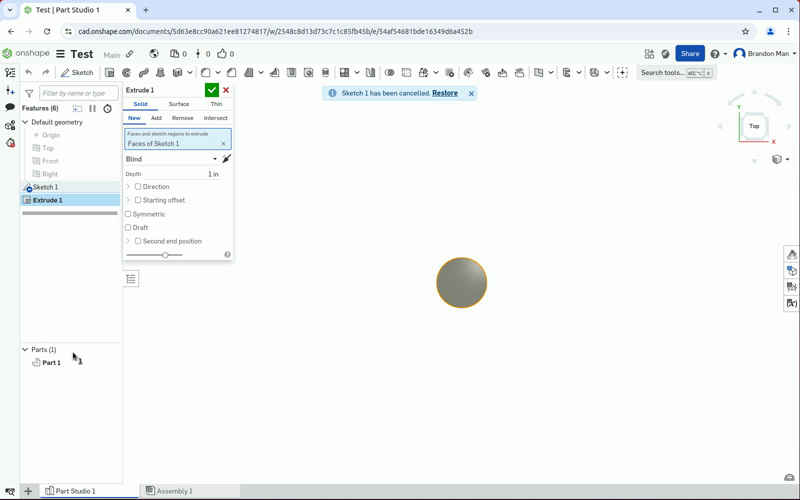
mouse_move(143, 106)
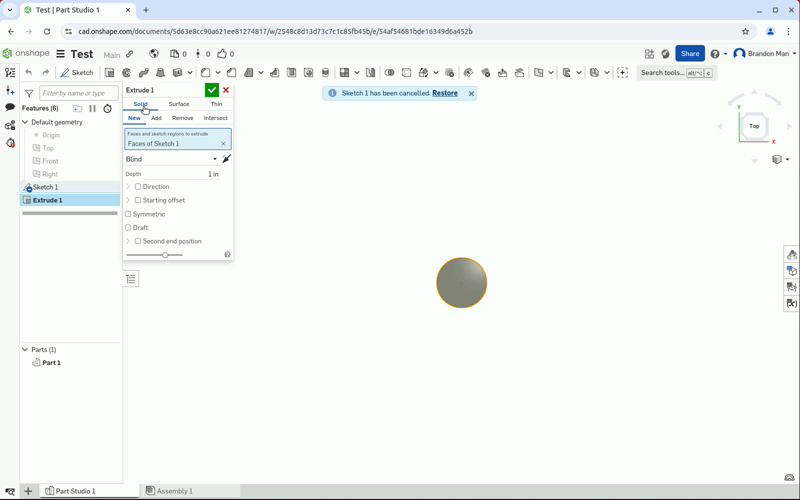
click(143, 106)
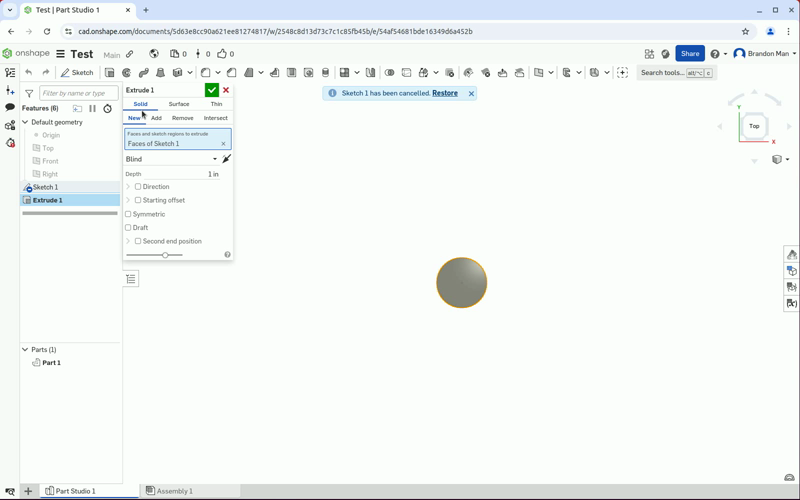
mouse_move(137, 120)
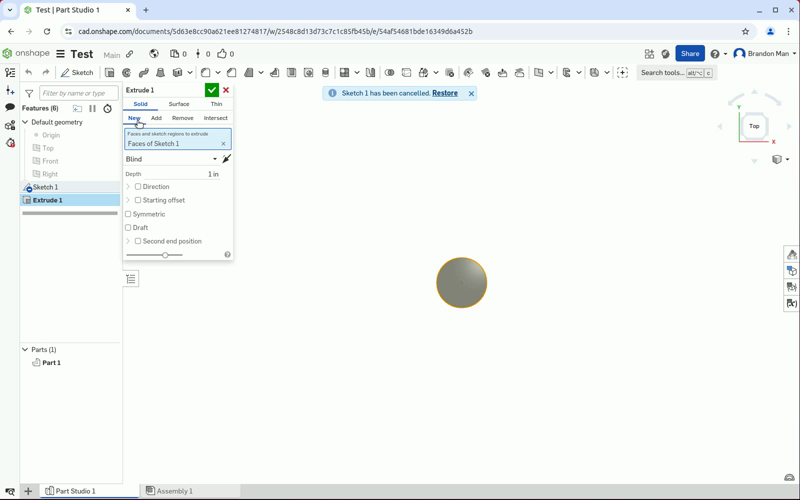
click(137, 120)
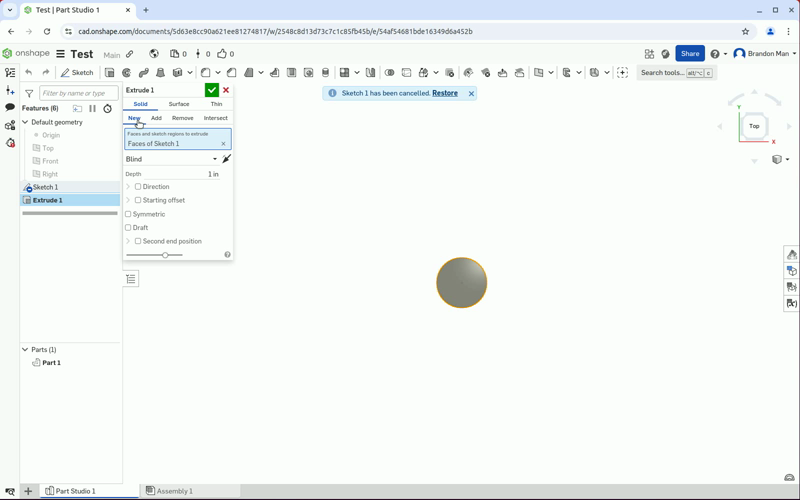
key(tab, 4)
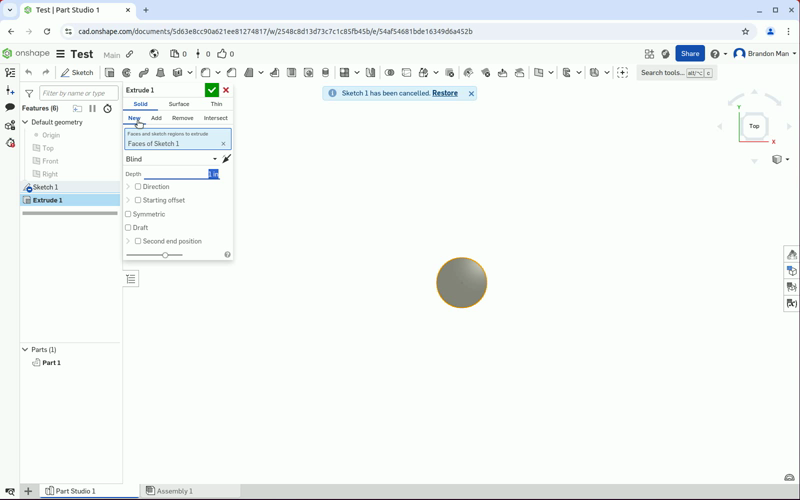
text(11.554)
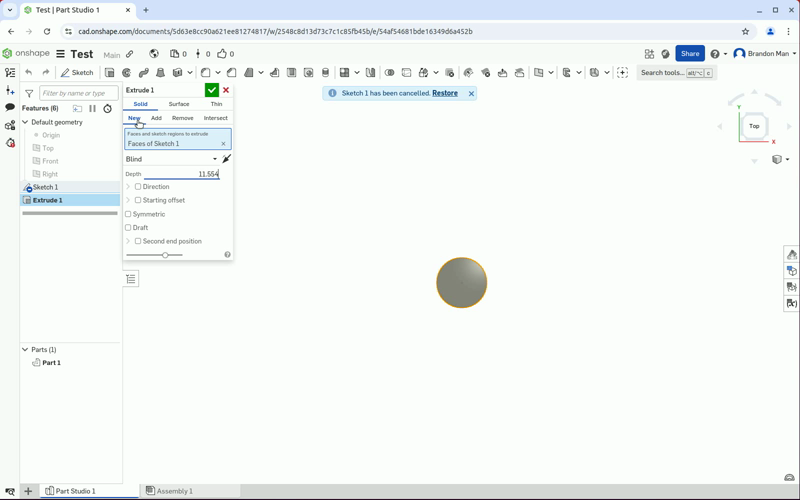
key(enter)
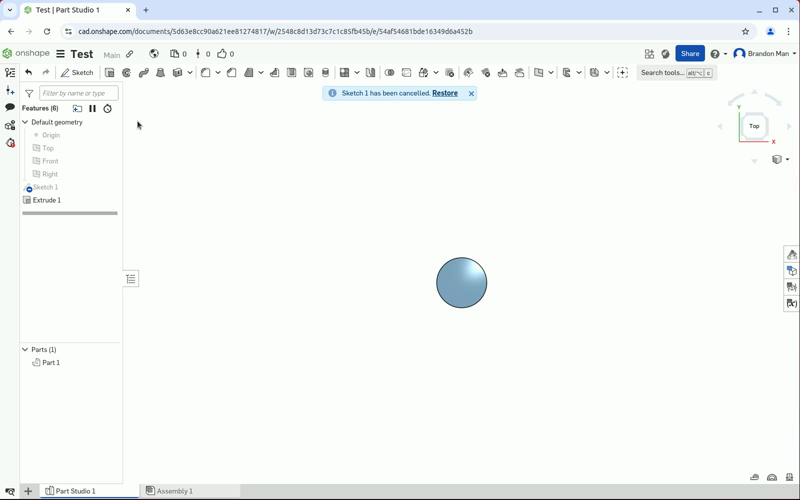
key(shift+h)
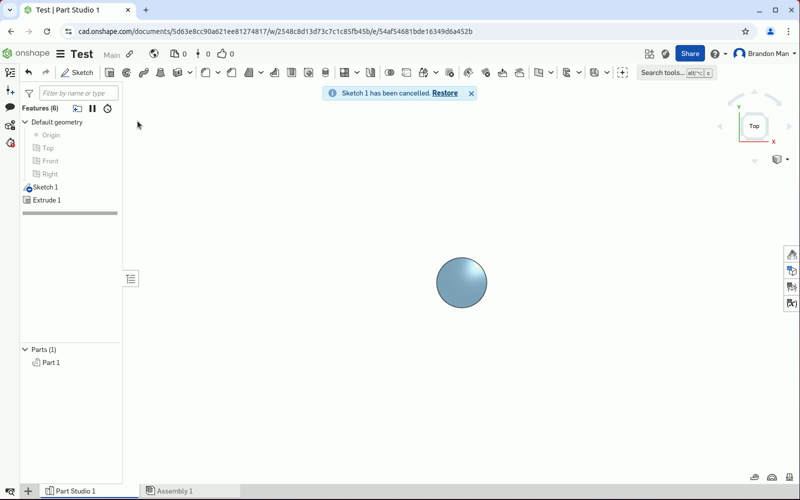
key(shift+h)
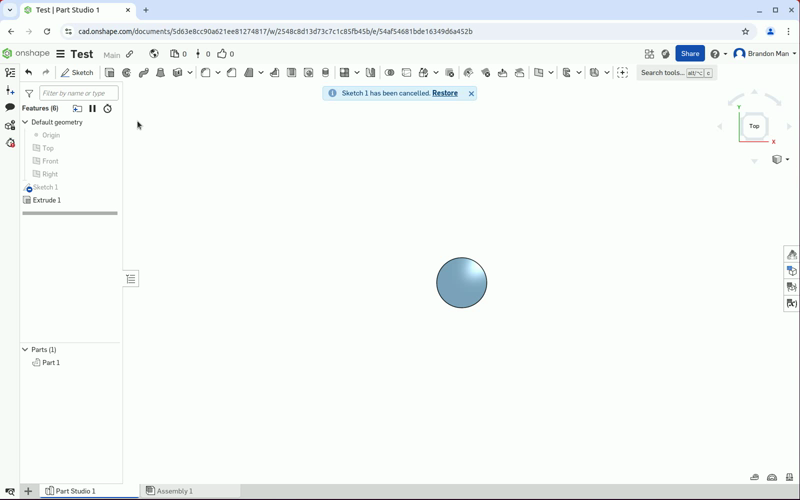
mouse_move(73, 189)
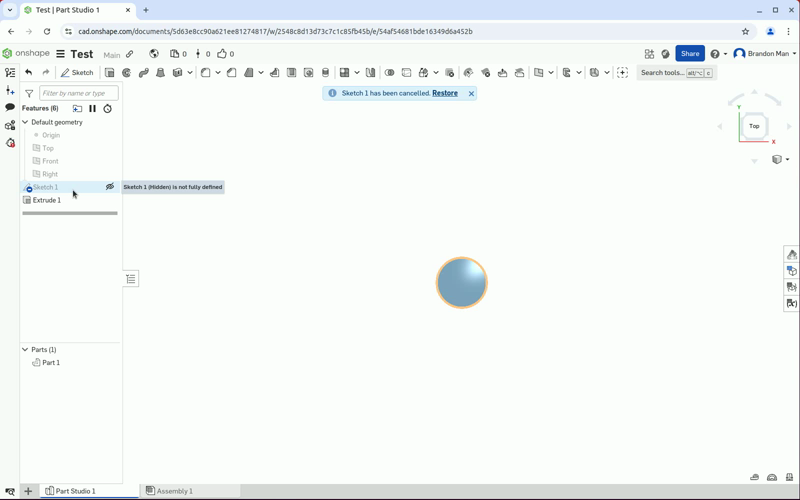
click(73, 189)
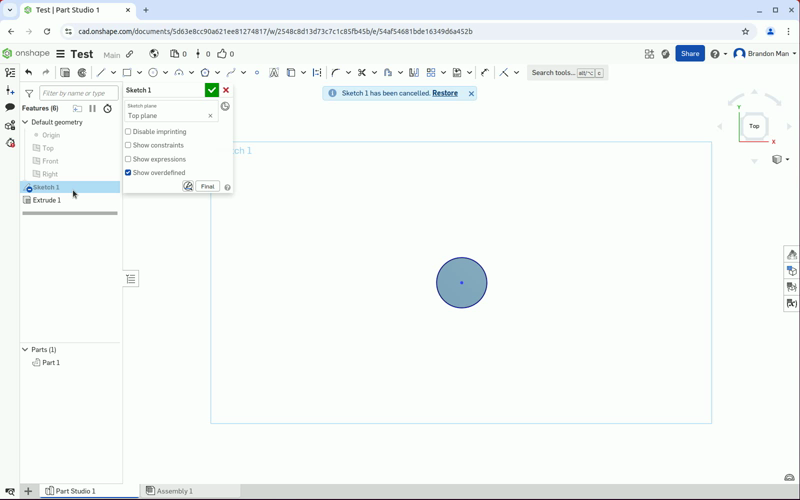
mouse_move(229, 92)
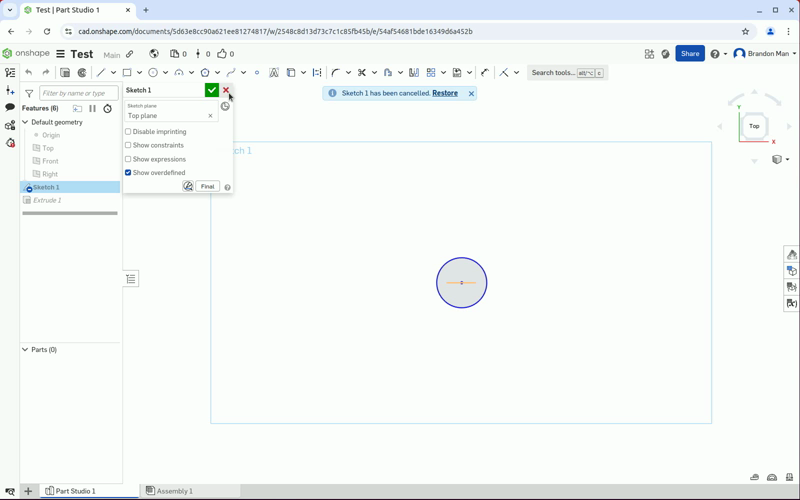
click(229, 92)
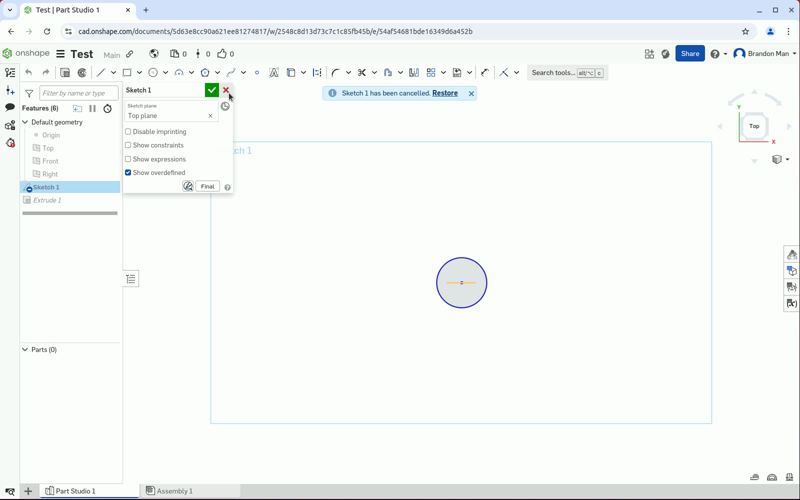
key(shift+s)
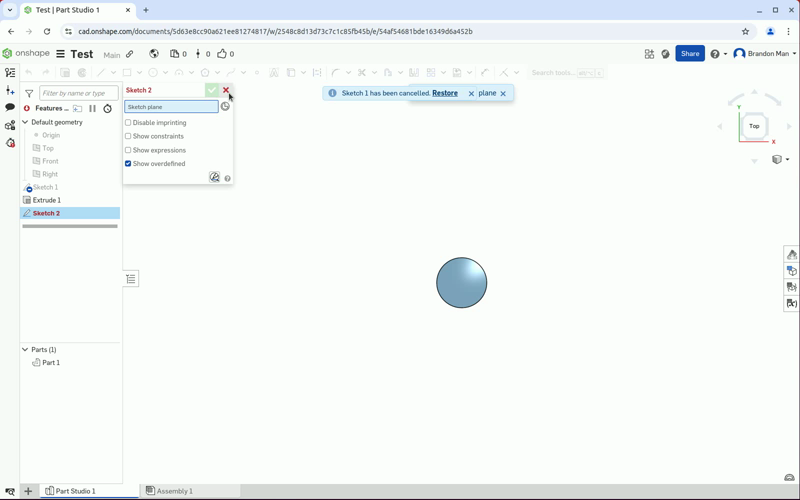
mouse_move(73, 150)
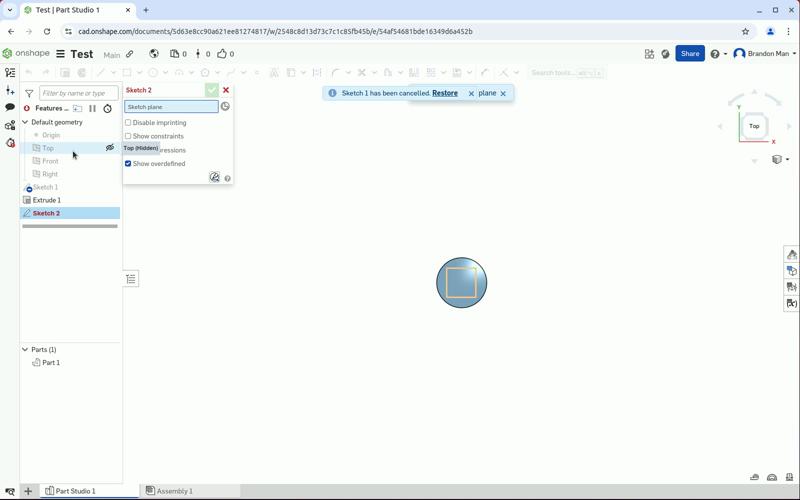
click(73, 150)
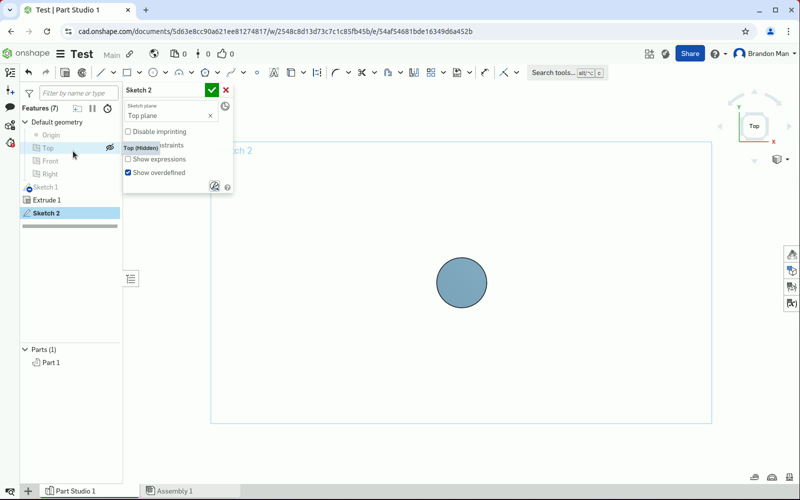
mouse_move(73, 352)
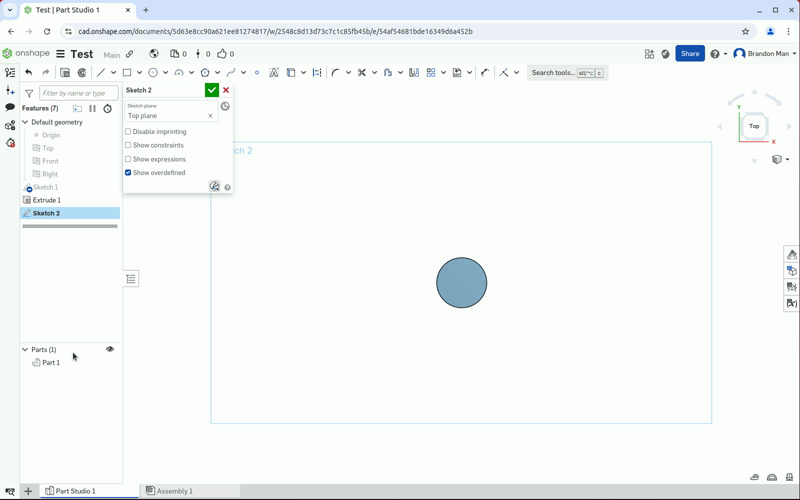
key(y)
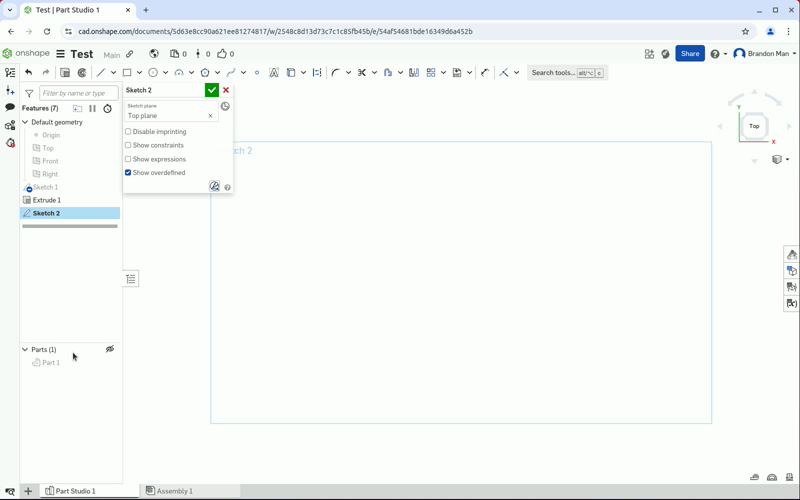
key(c)
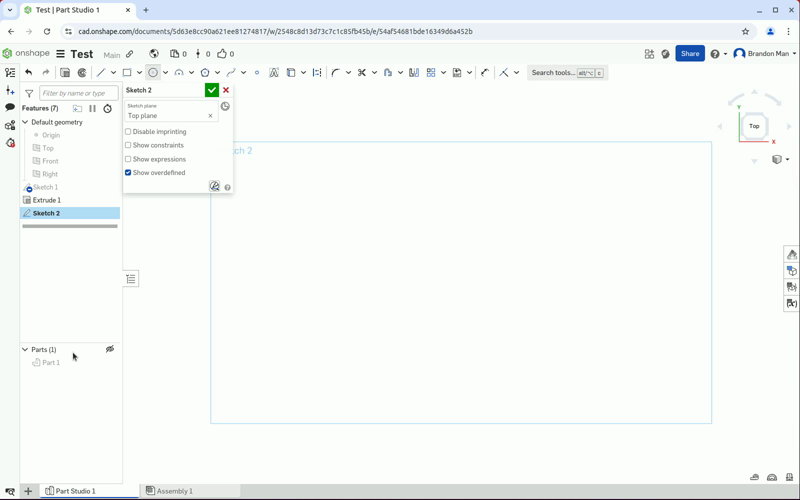
key_down(shift)
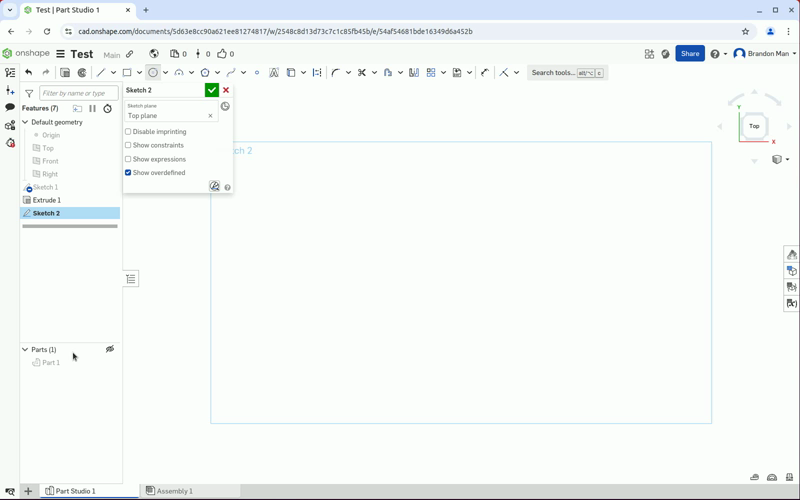
mouse_move(461, 190)
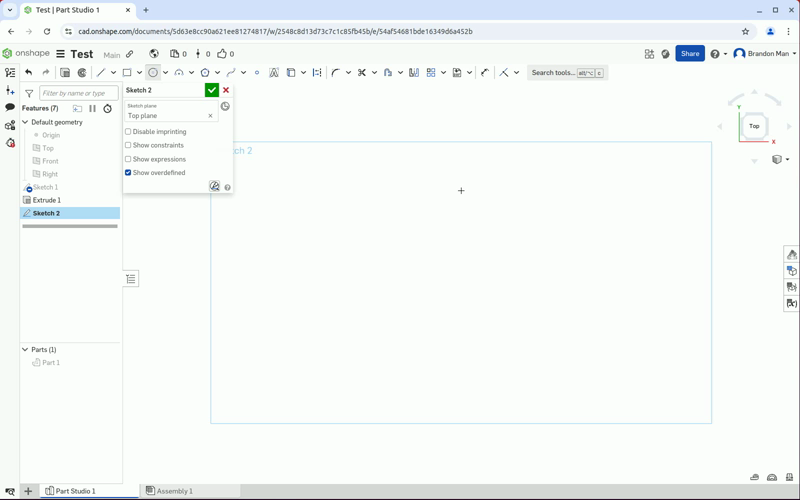
click(461, 190)
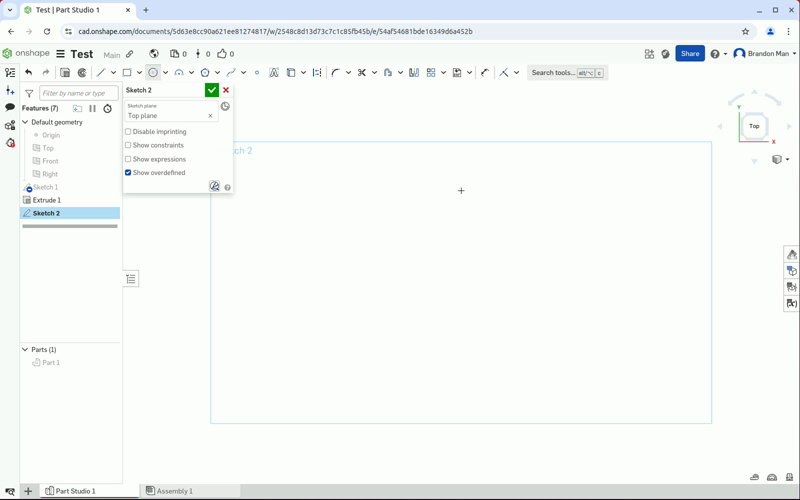
key_up(shift)
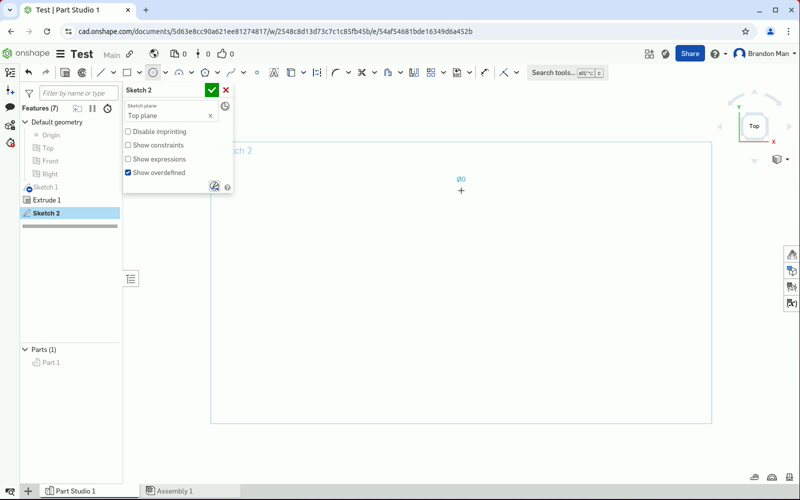
mouse_move(481, 190)
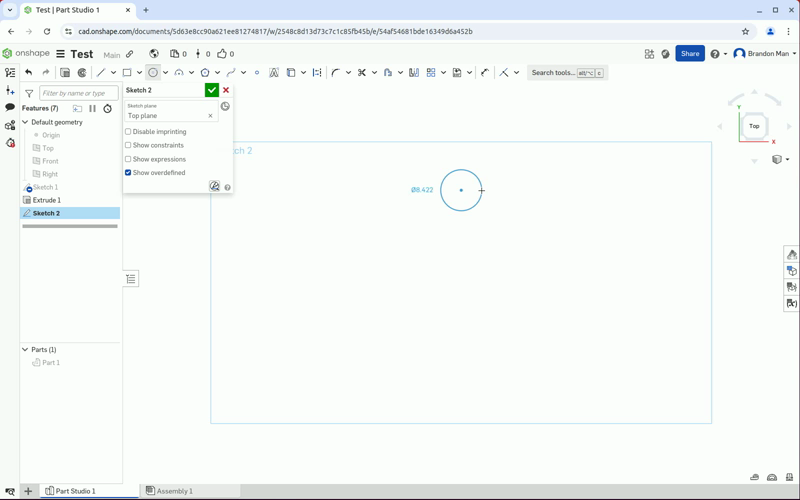
click(481, 190)
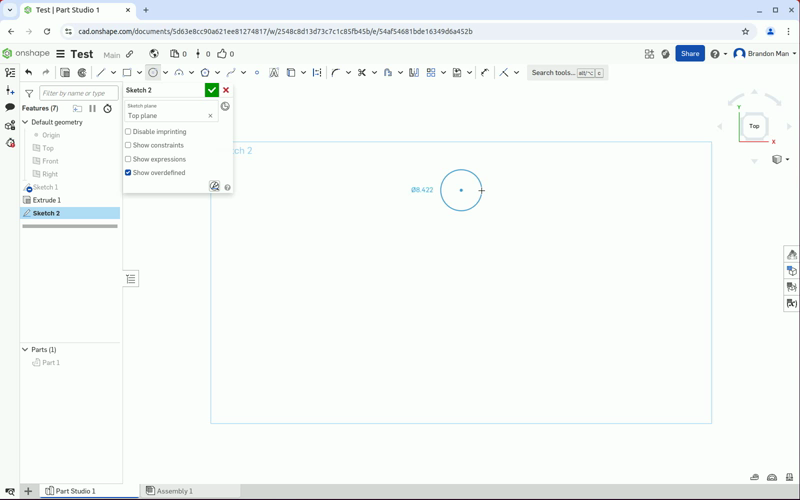
key(esc)
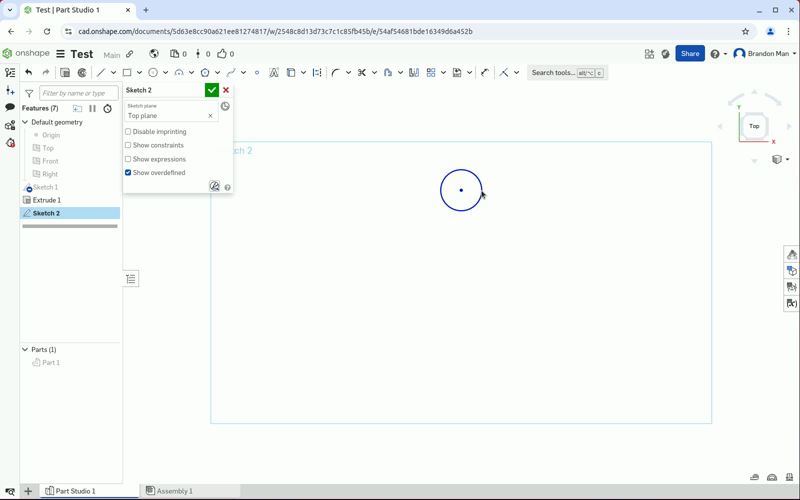
mouse_move(464, 181)
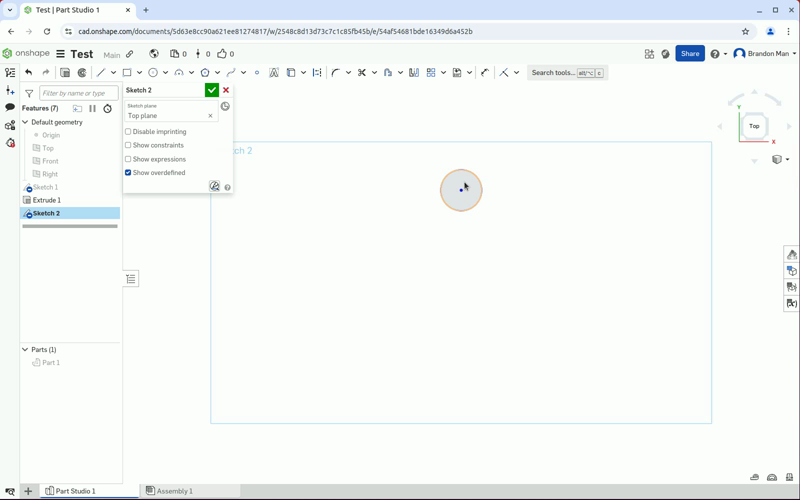
scroll(6)
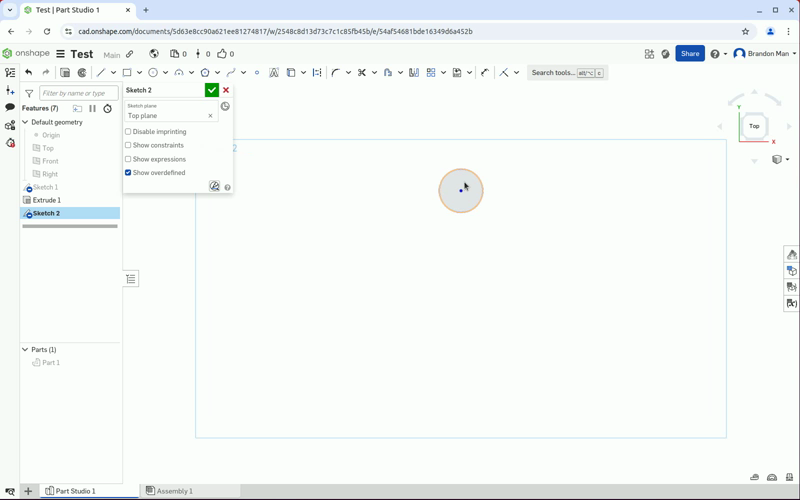
scroll(6)
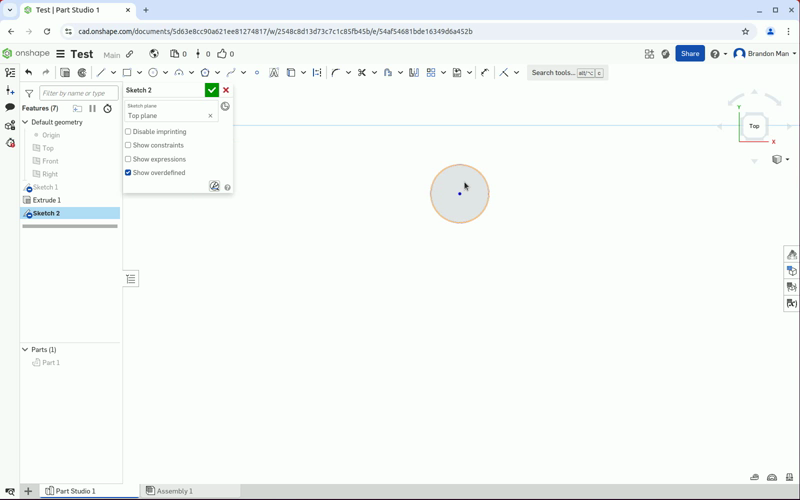
scroll(6)
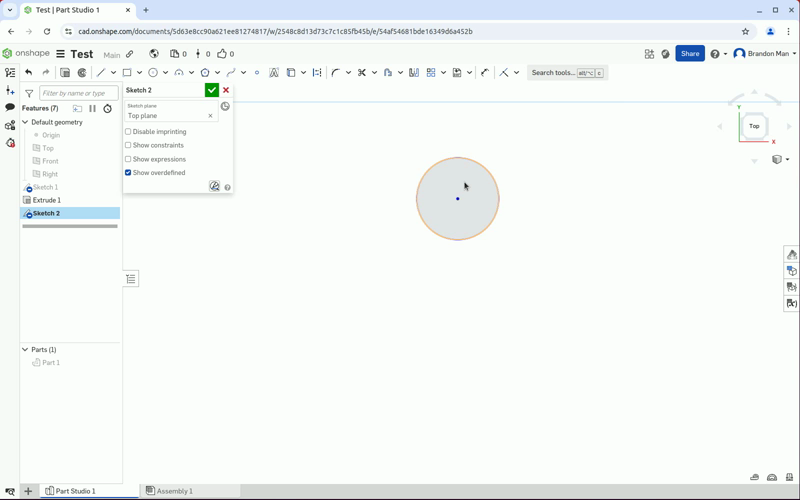
scroll(6)
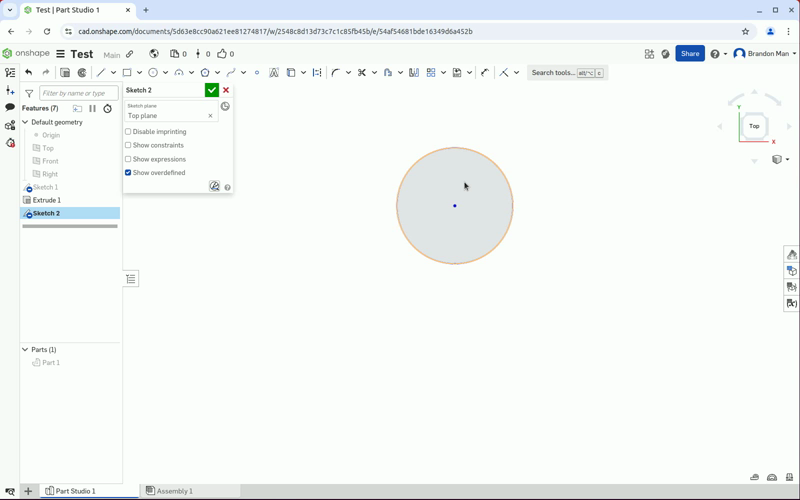
scroll(6)
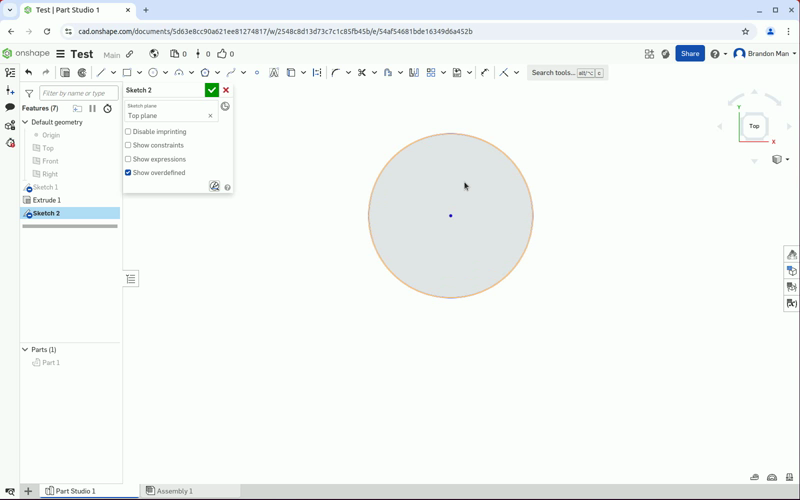
scroll(6)
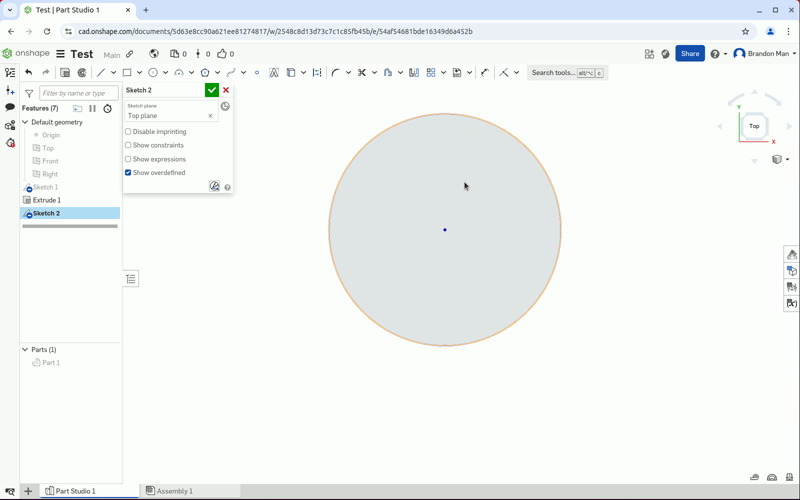
scroll(6)
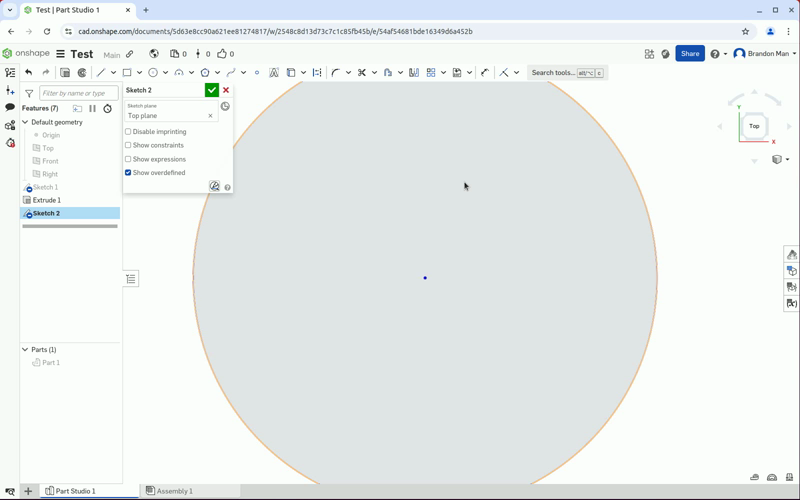
click(464, 181)
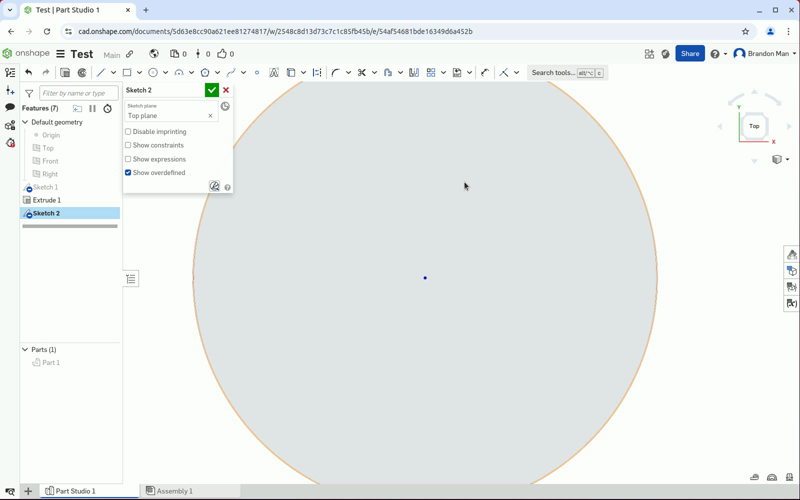
scroll(-6)
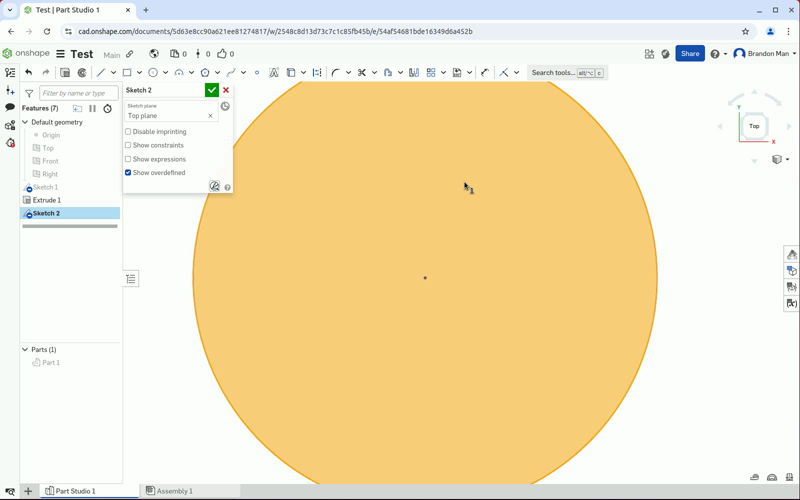
scroll(-6)
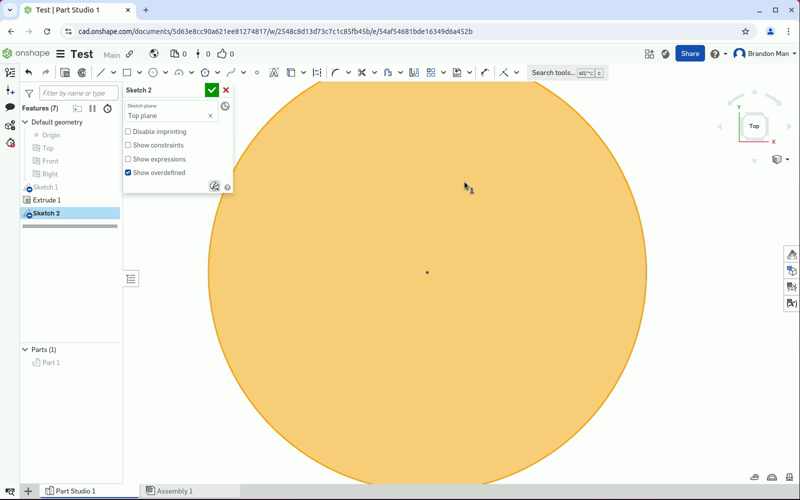
scroll(-6)
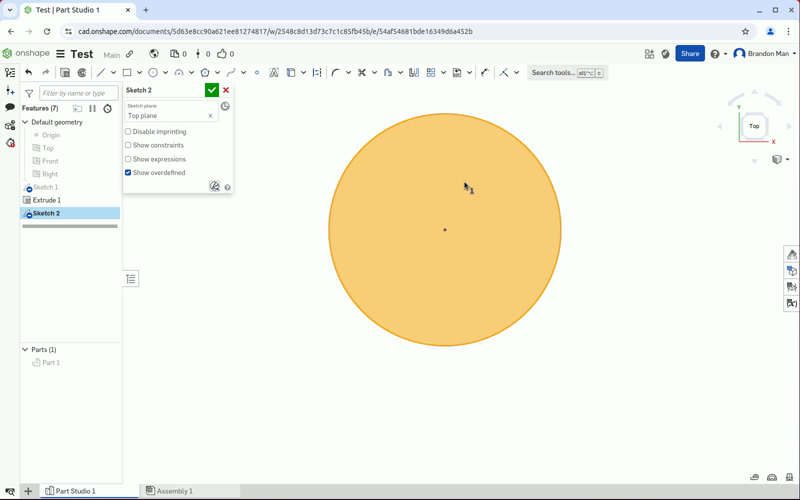
scroll(-6)
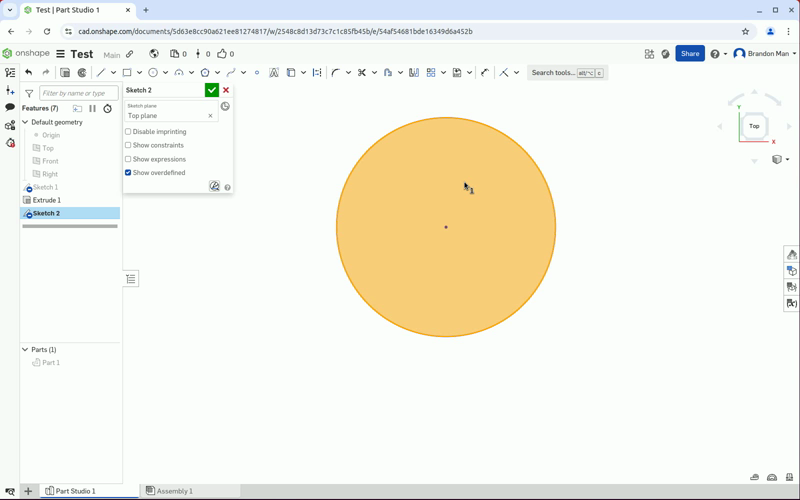
scroll(-6)
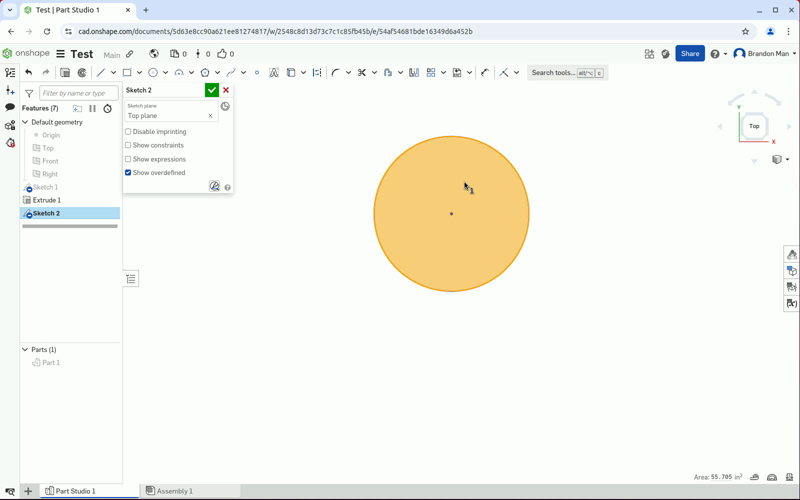
scroll(-6)
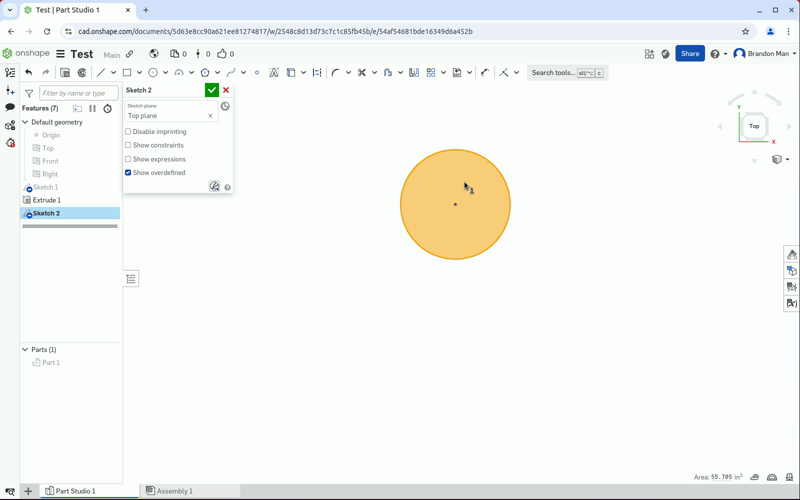
scroll(-6)
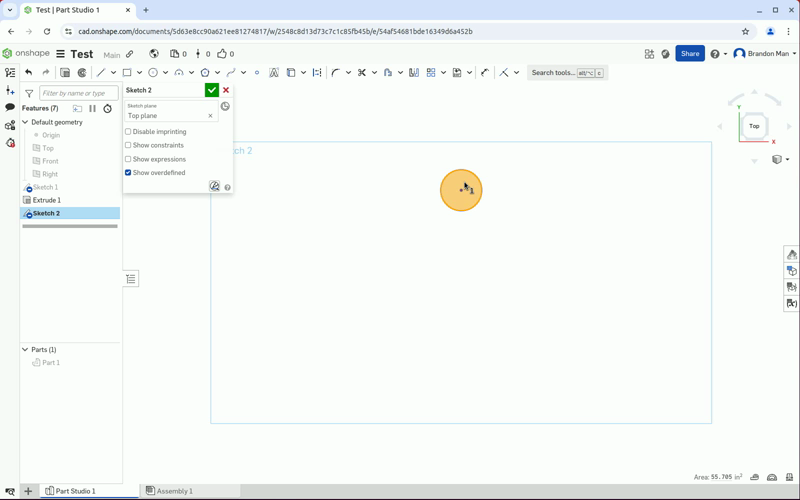
mouse_move(73, 352)
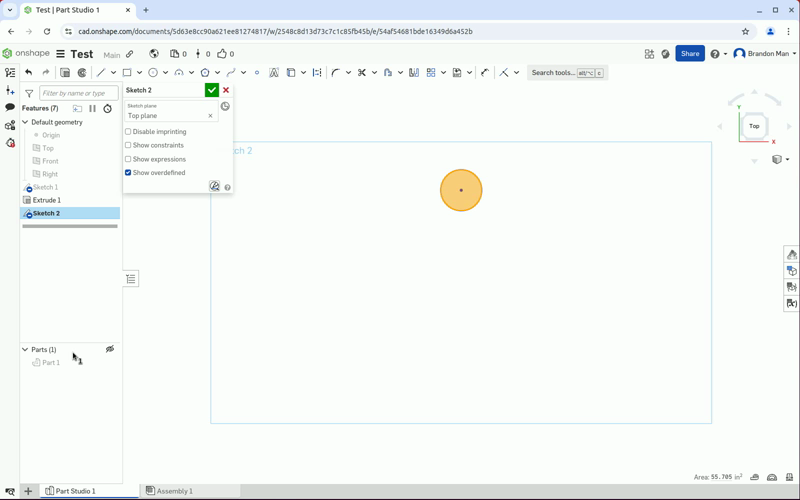
key(shift+y)
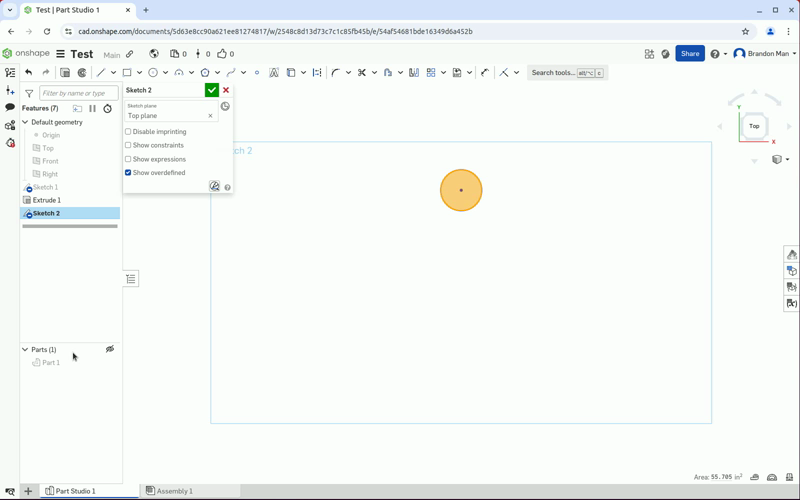
key(shift+e)
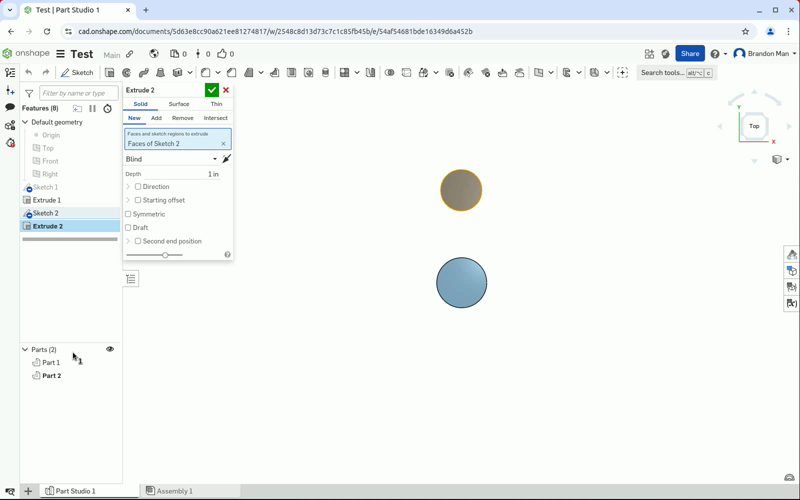
mouse_move(143, 106)
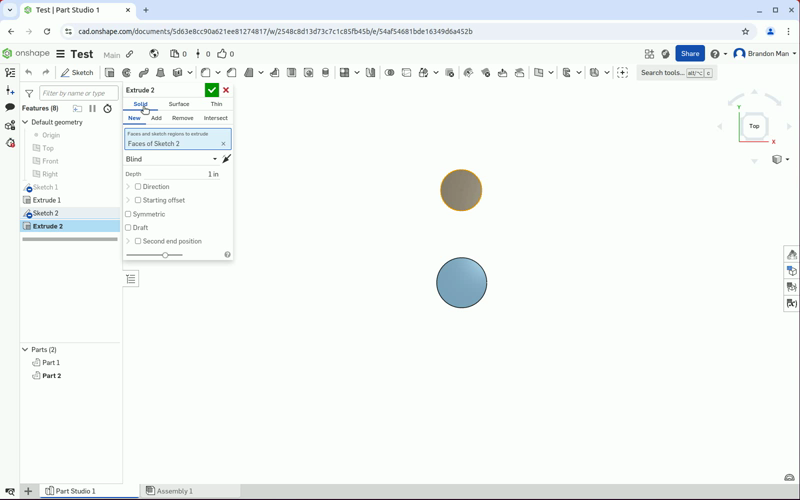
click(143, 106)
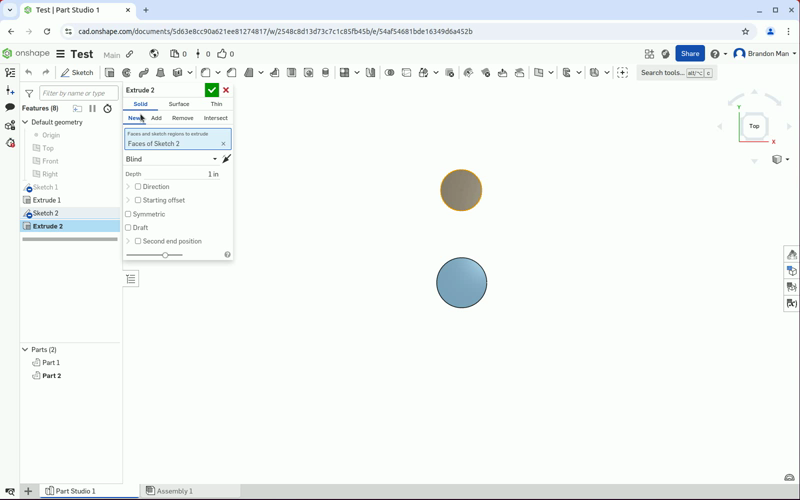
mouse_move(137, 120)
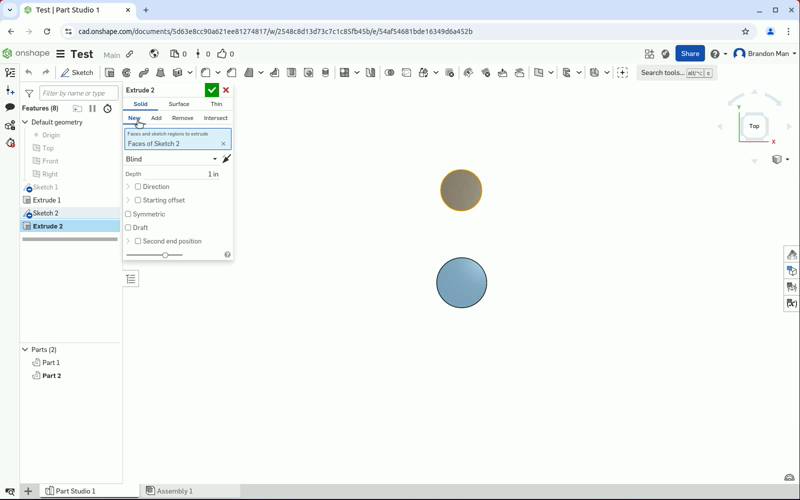
click(137, 120)
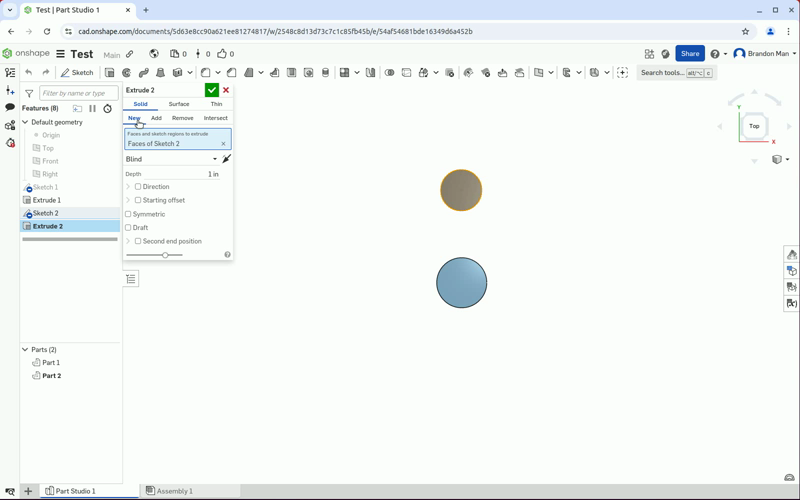
key(tab, 4)
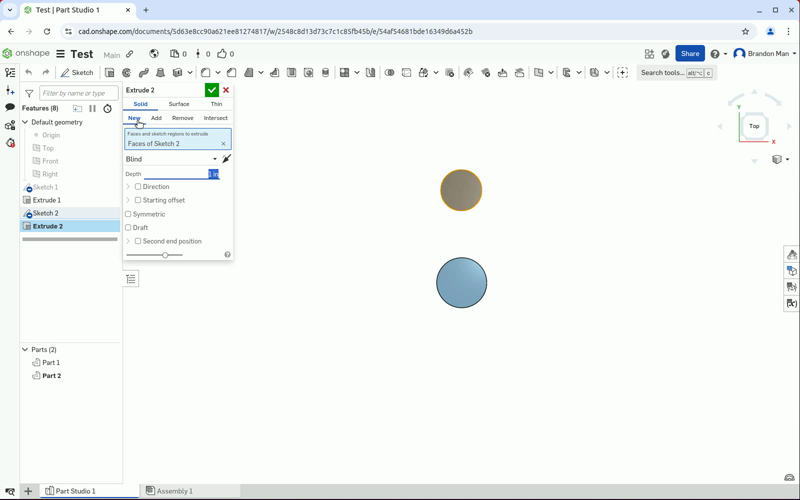
text(11.554)
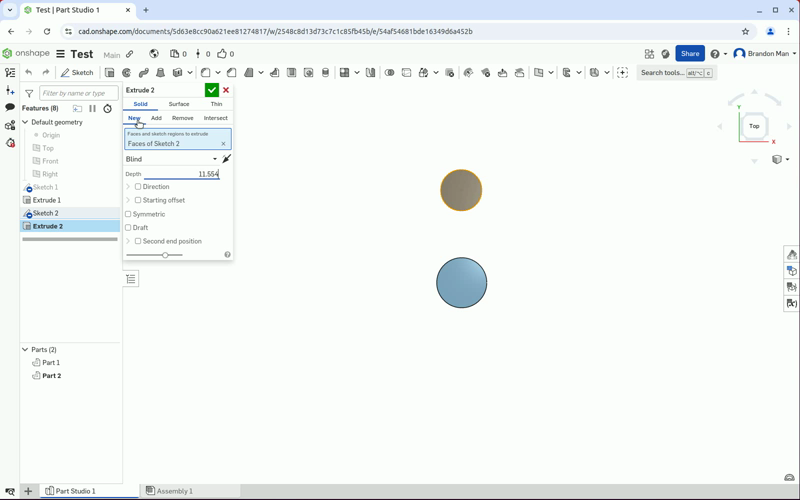
key(enter)
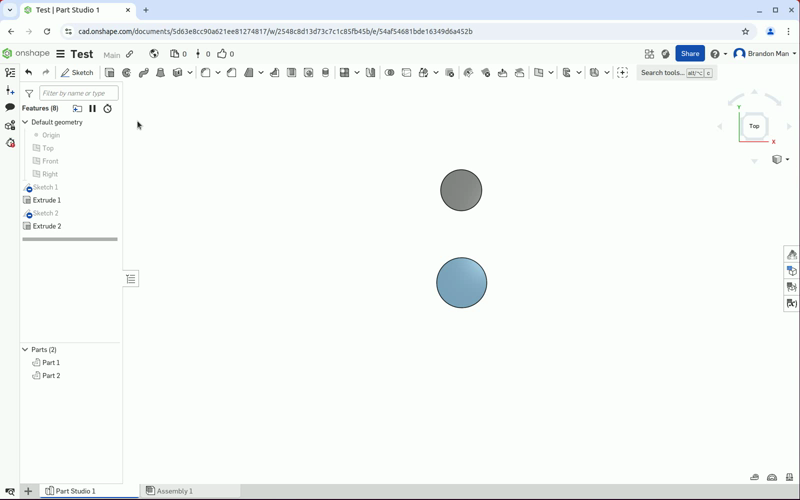
key(shift+h)
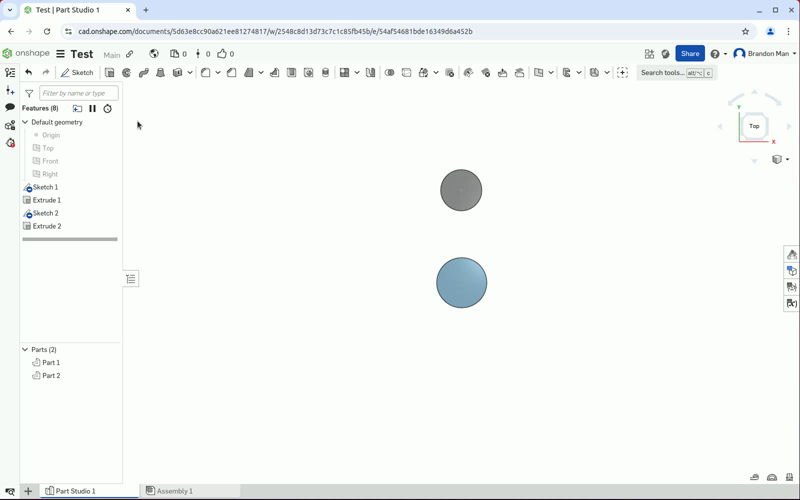
key(shift+h)
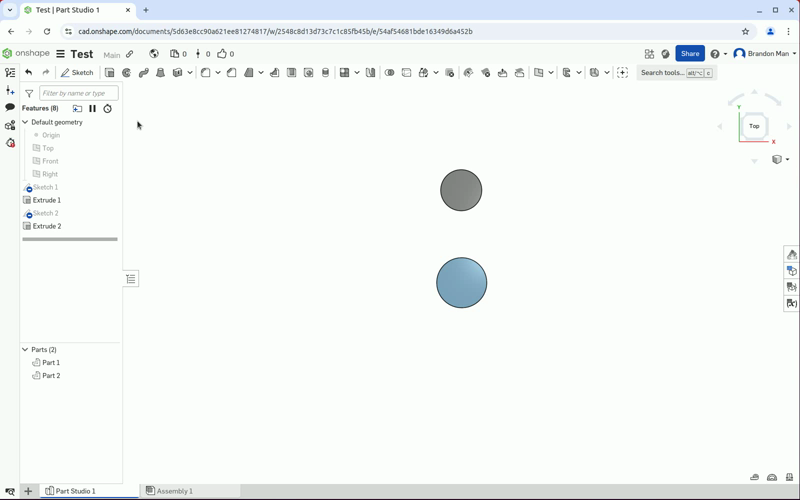
mouse_move(73, 189)
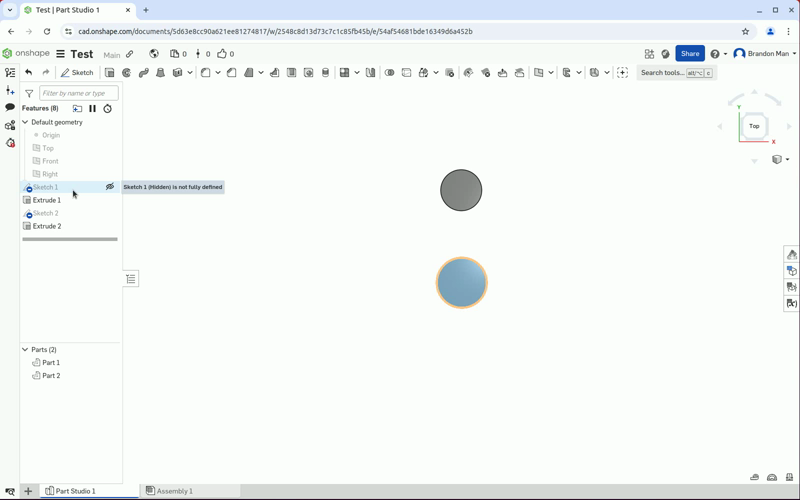
click(73, 189)
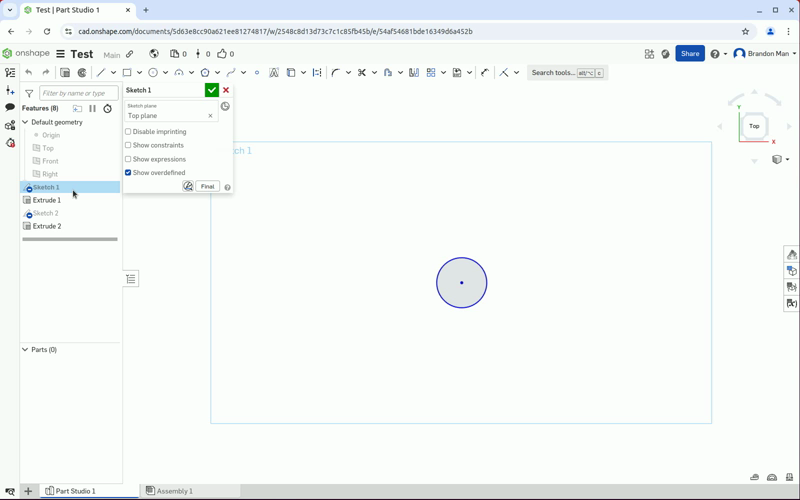
mouse_move(229, 92)
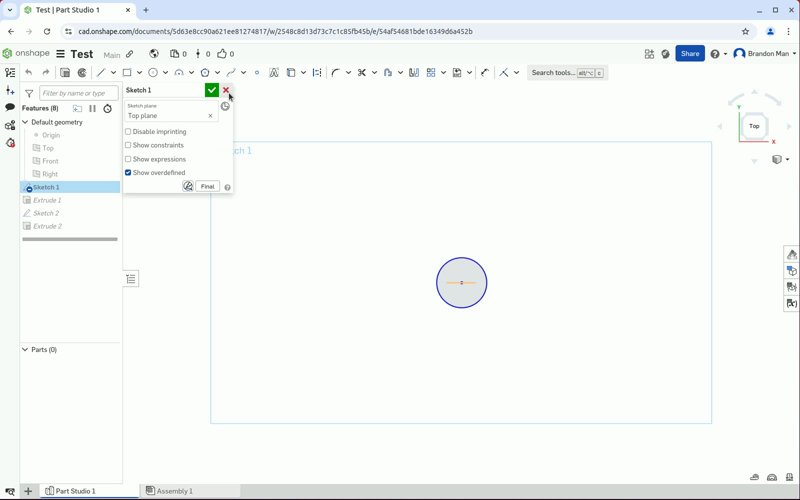
click(229, 92)
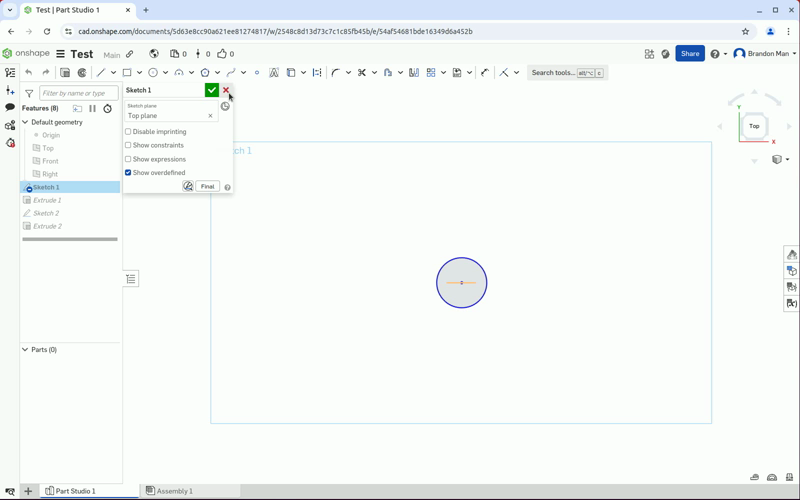
key(shift+s)
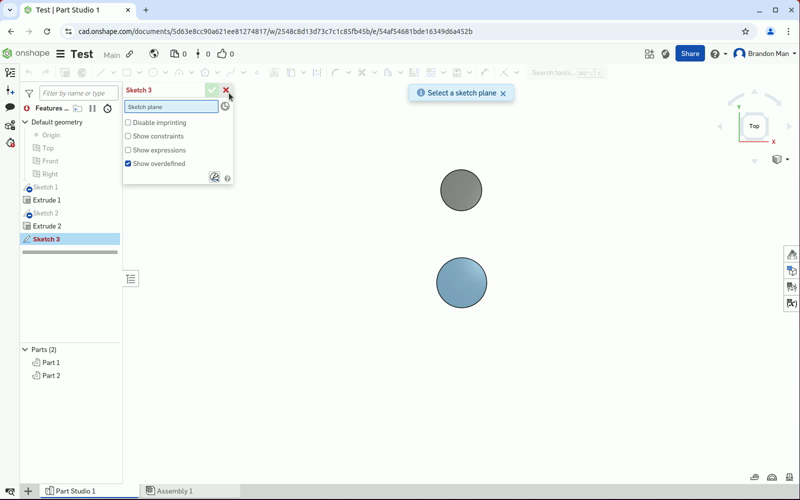
mouse_move(73, 150)
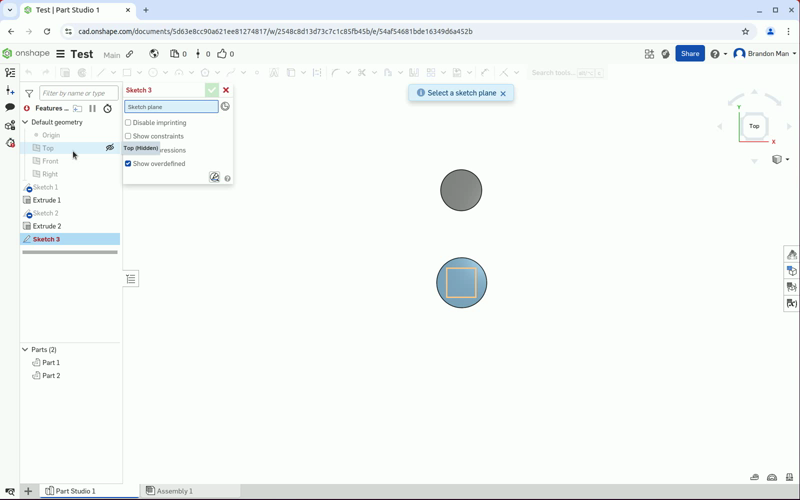
click(73, 150)
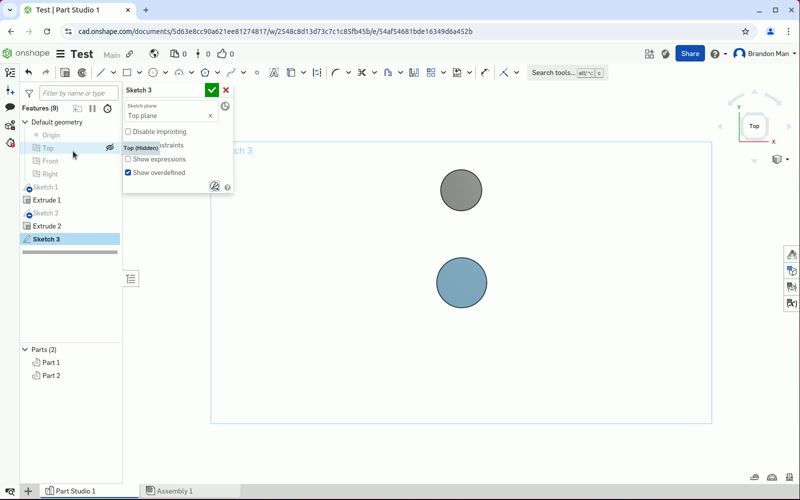
mouse_move(73, 352)
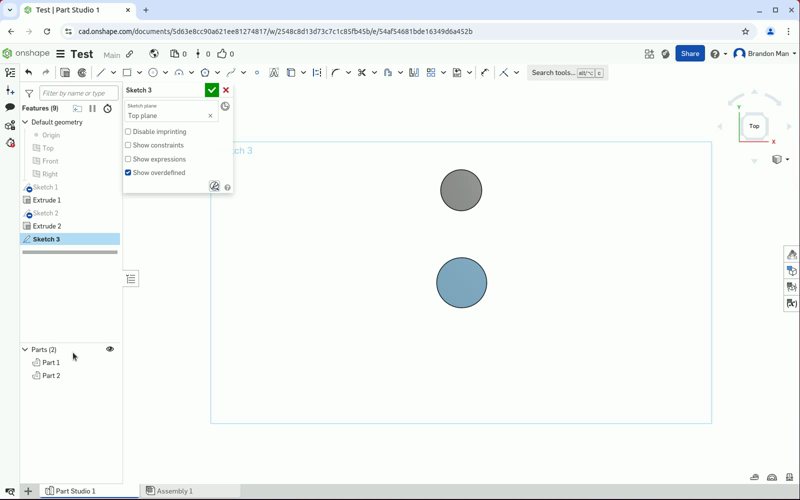
key(y)
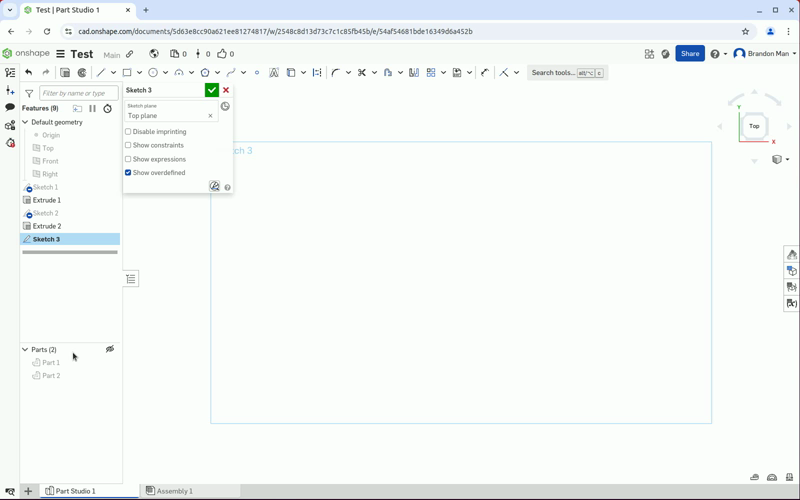
key(c)
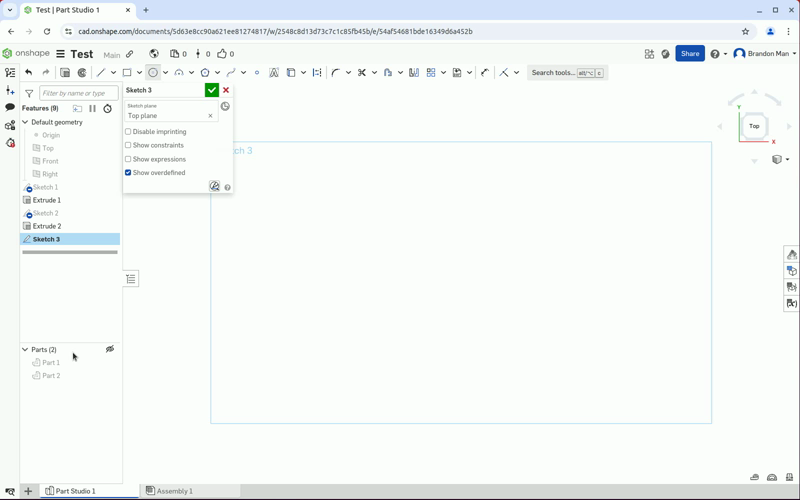
key_down(shift)
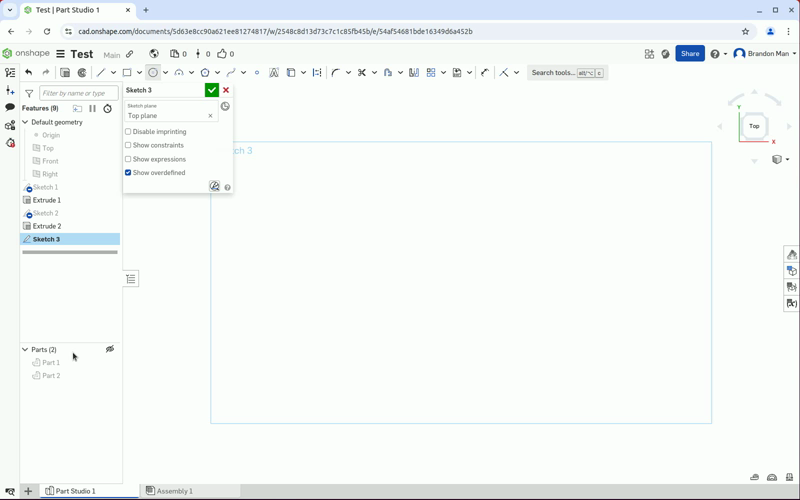
mouse_move(395, 217)
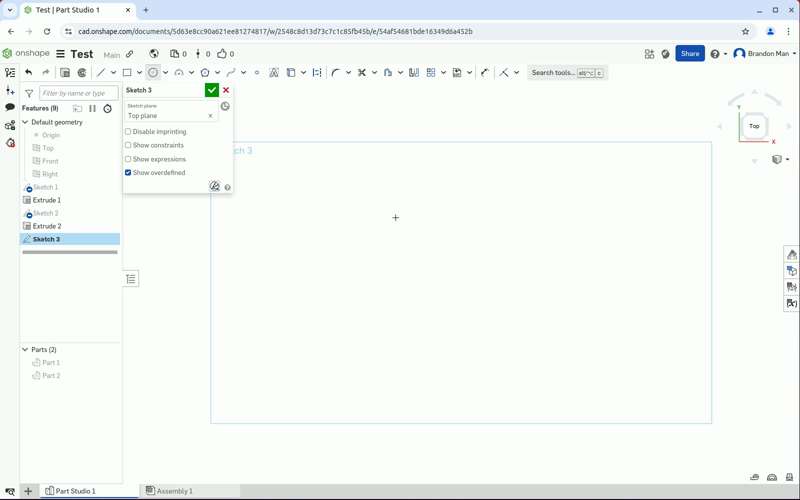
click(395, 217)
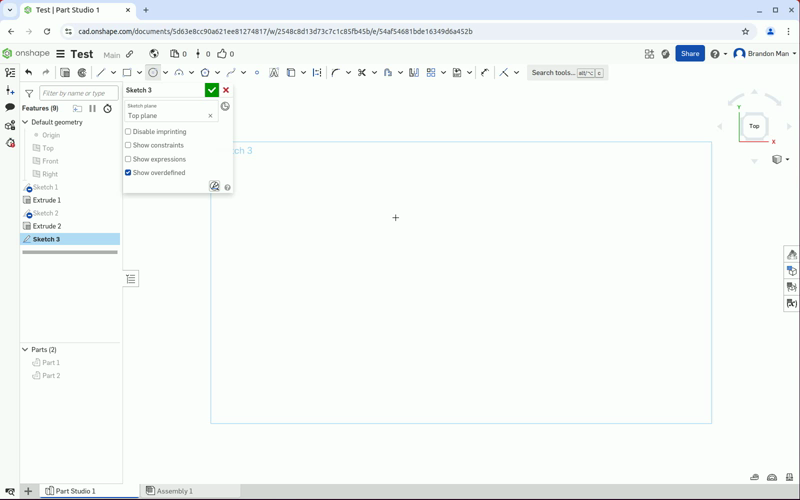
key_up(shift)
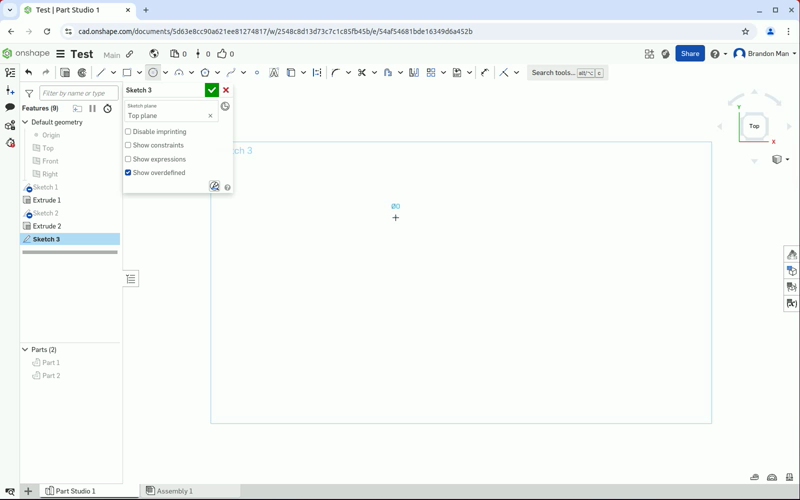
mouse_move(415, 217)
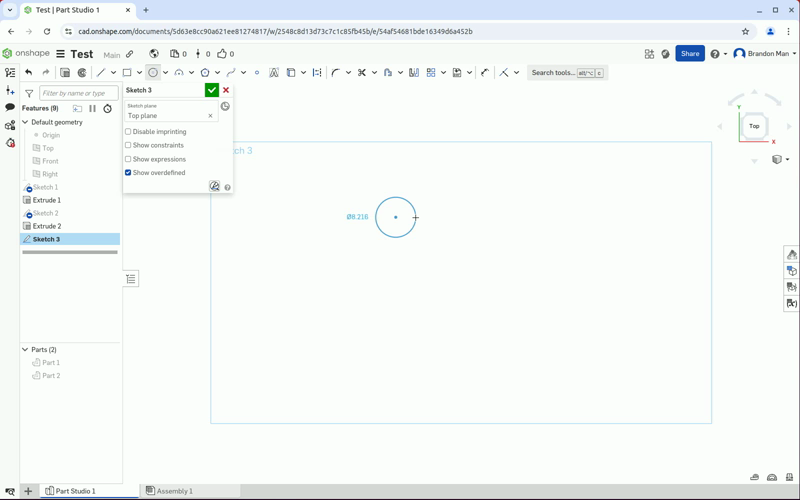
click(415, 217)
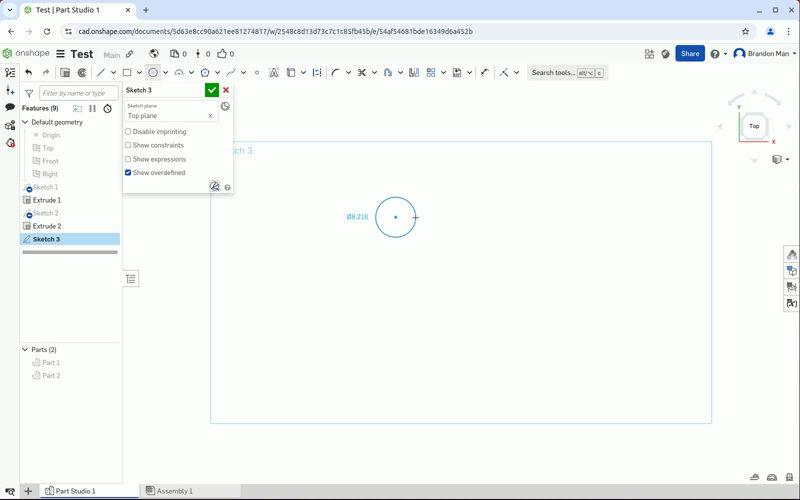
key(esc)
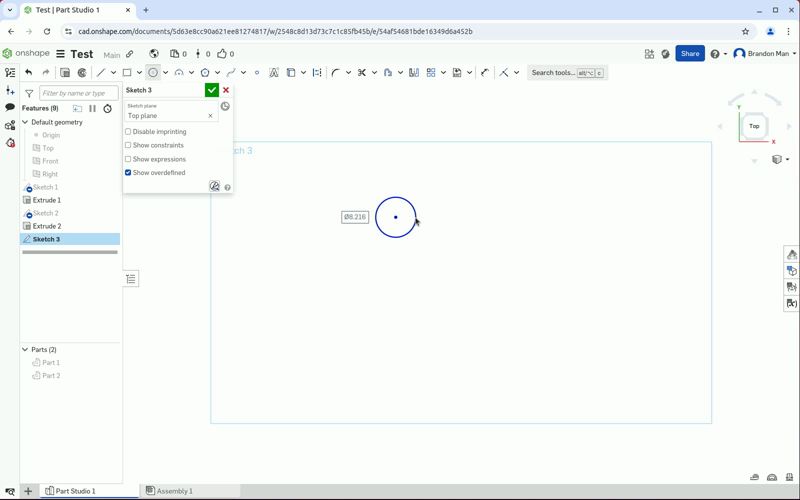
mouse_move(413, 220)
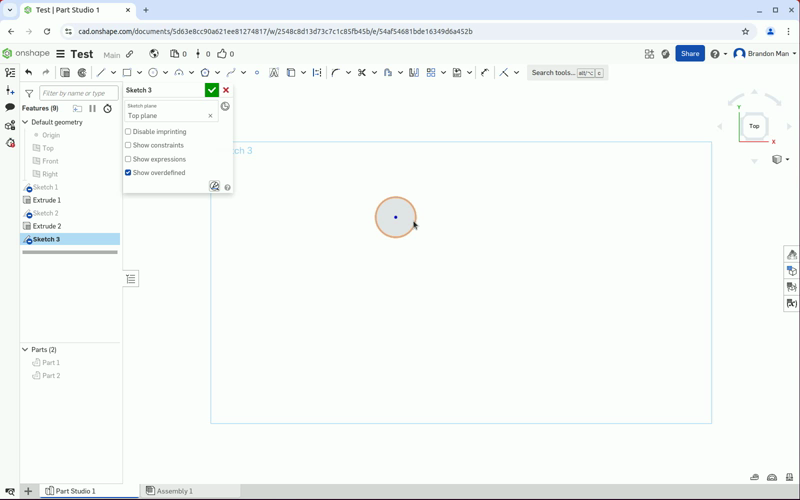
scroll(6)
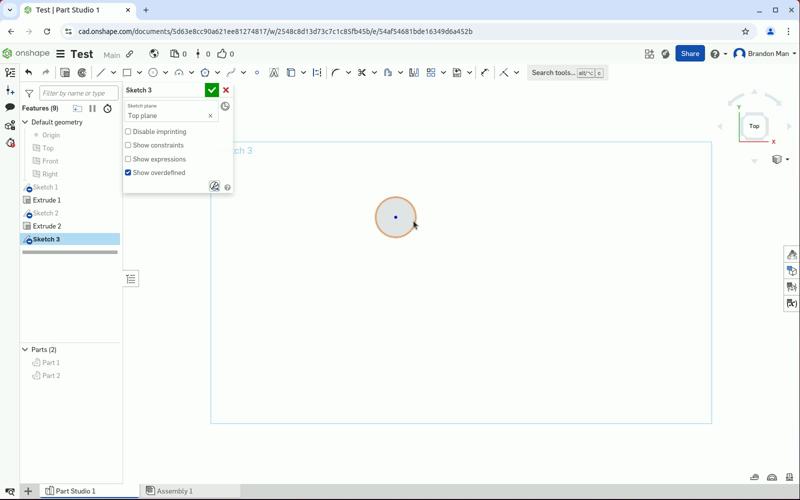
scroll(6)
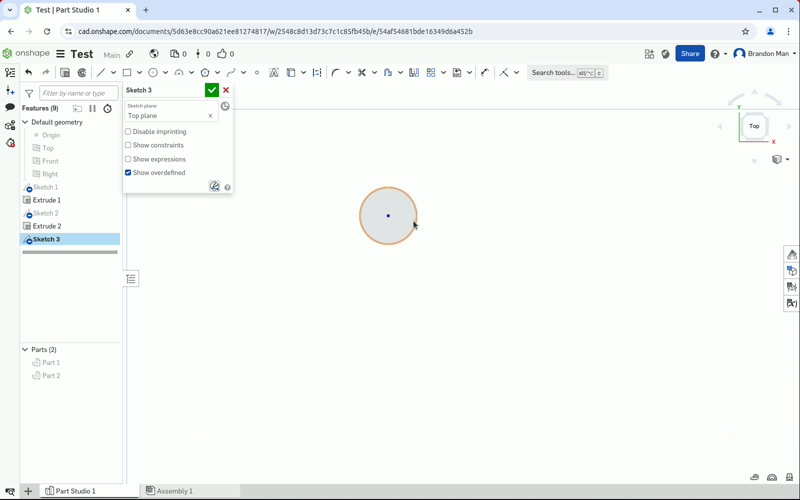
scroll(6)
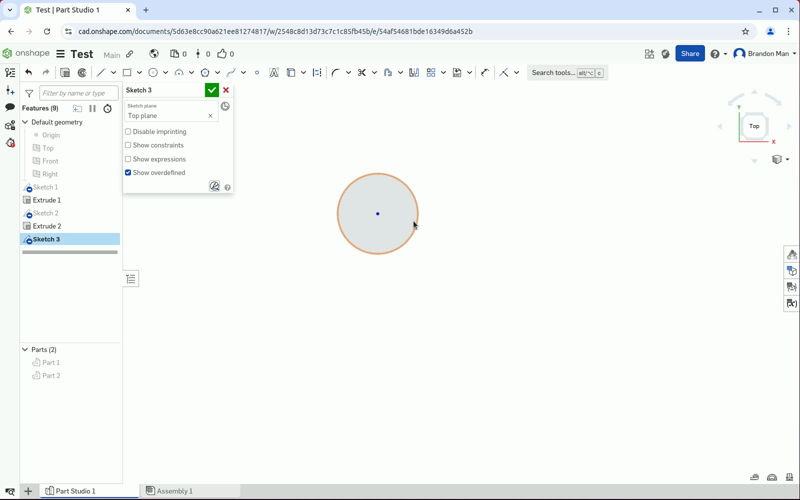
scroll(6)
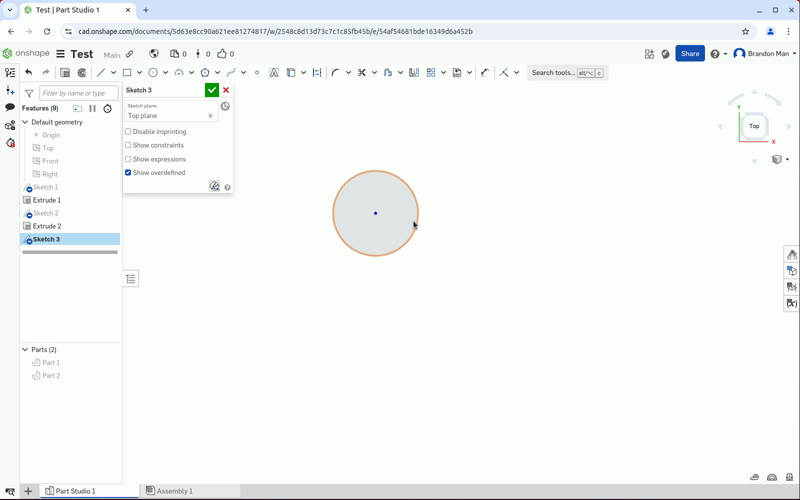
scroll(6)
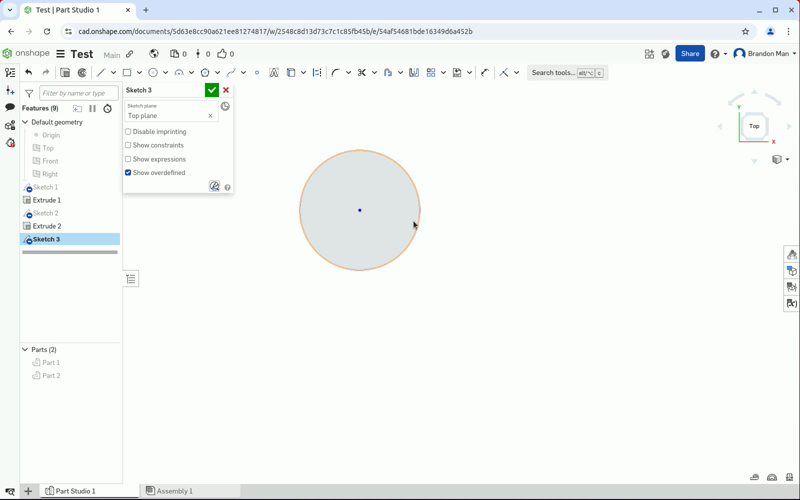
scroll(6)
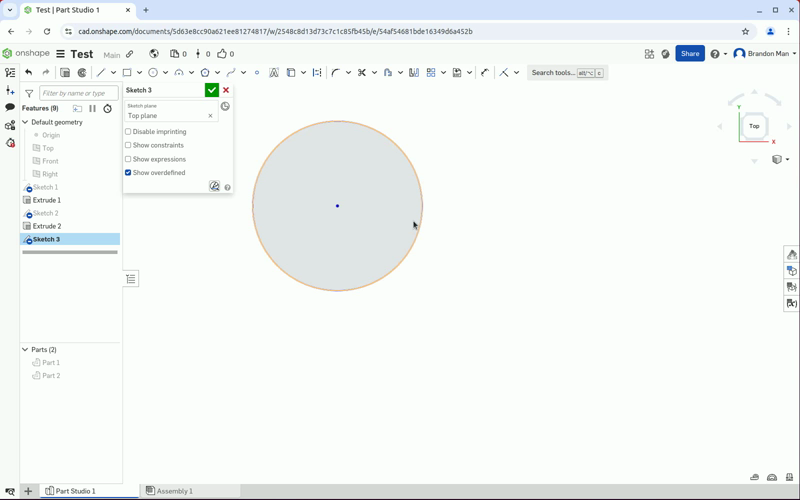
scroll(6)
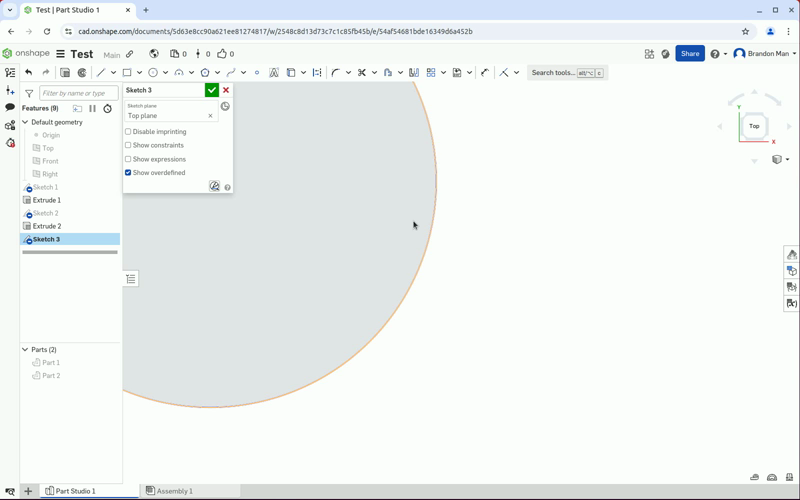
click(413, 220)
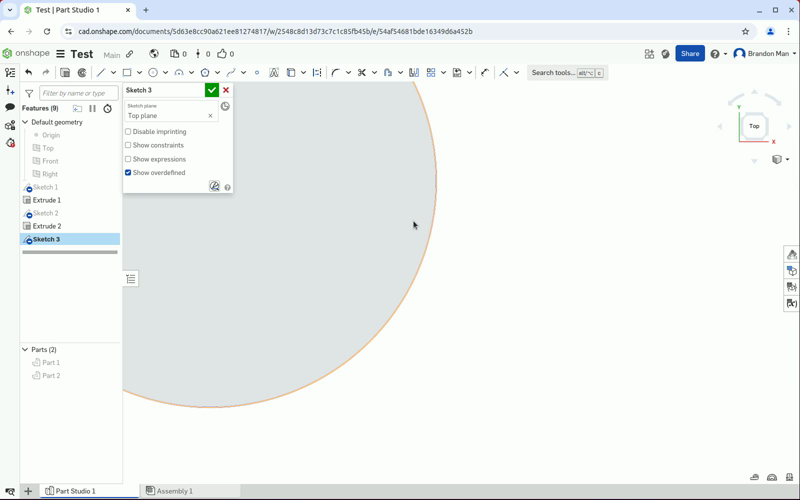
scroll(-6)
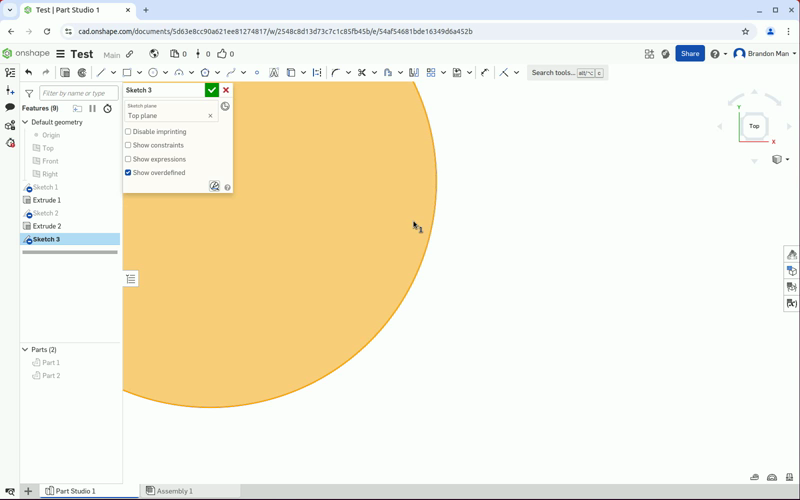
scroll(-6)
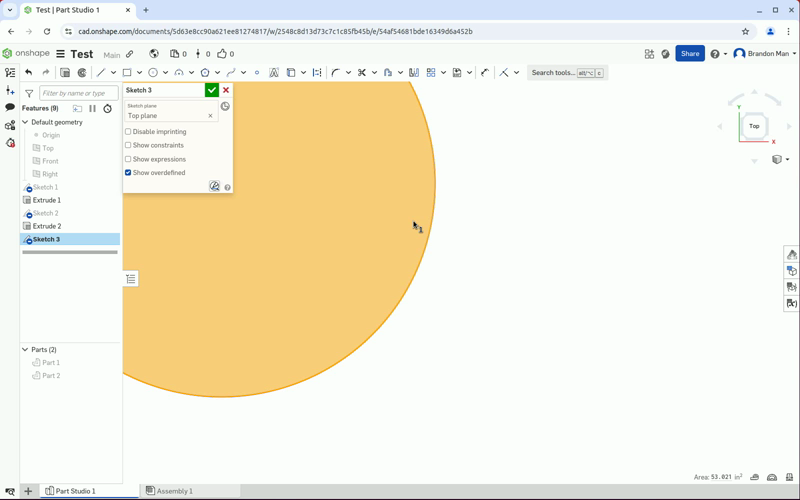
scroll(-6)
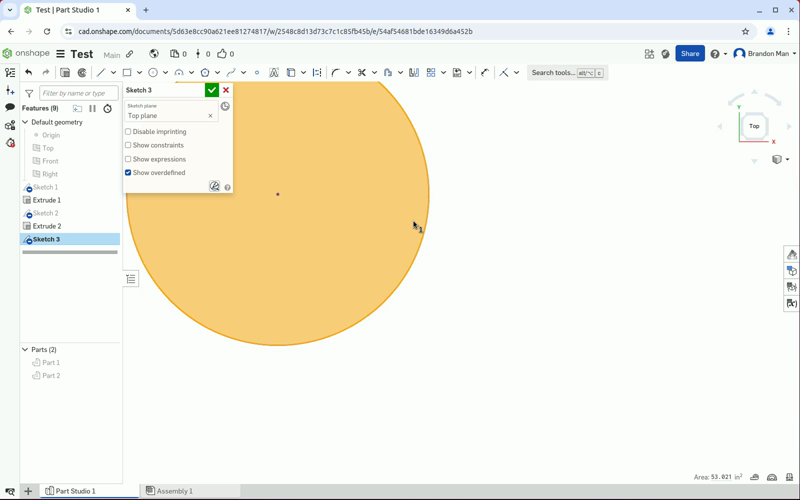
scroll(-6)
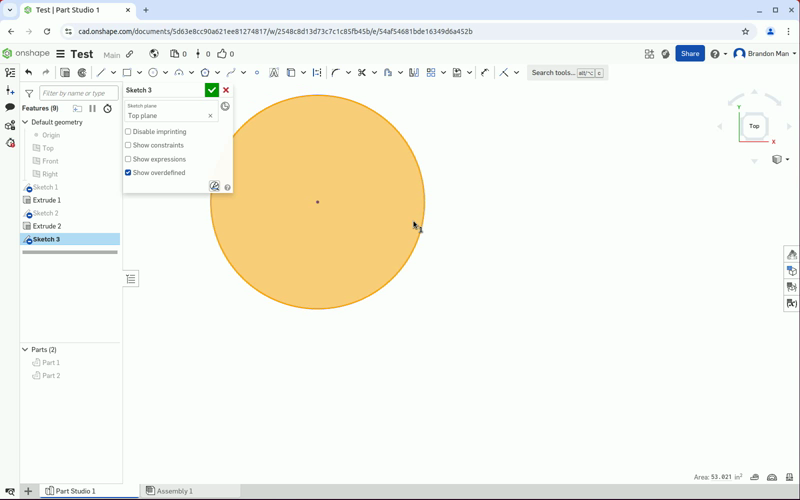
scroll(-6)
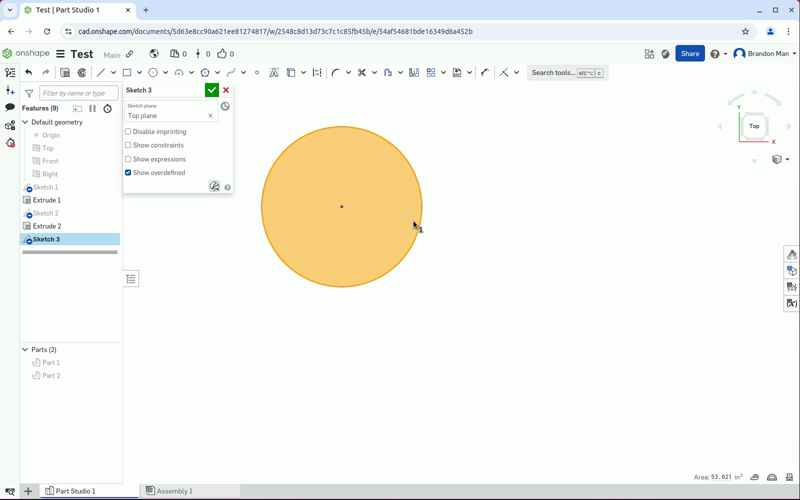
scroll(-6)
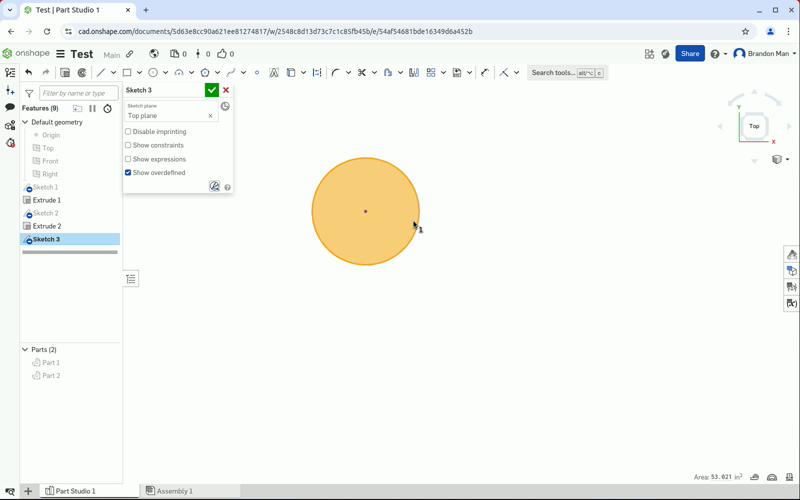
scroll(-6)
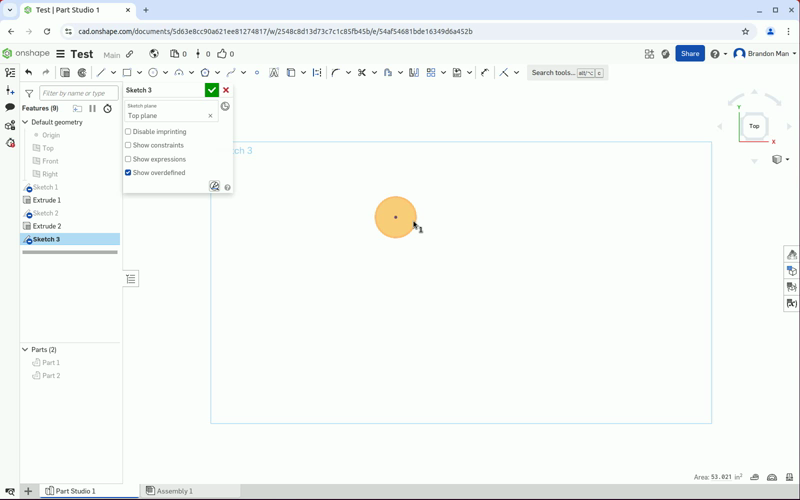
mouse_move(73, 352)
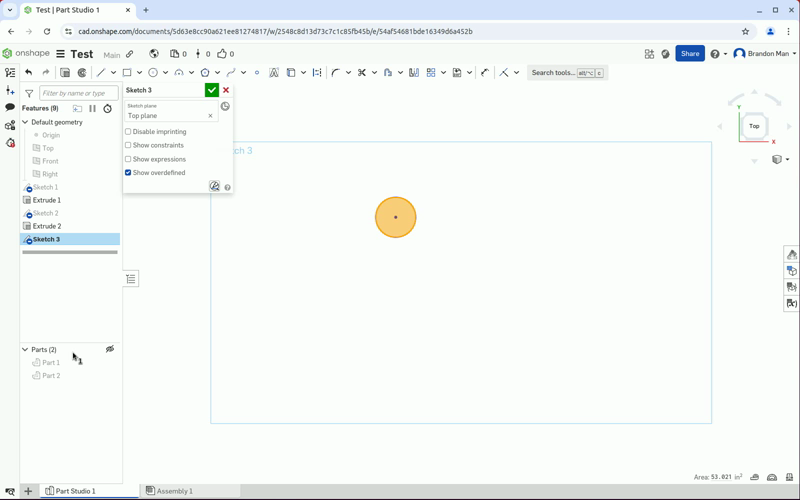
key(shift+y)
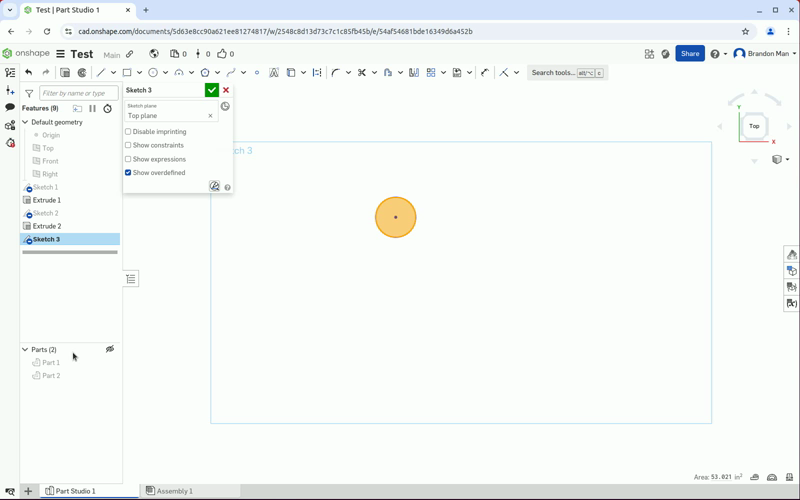
key(shift+e)
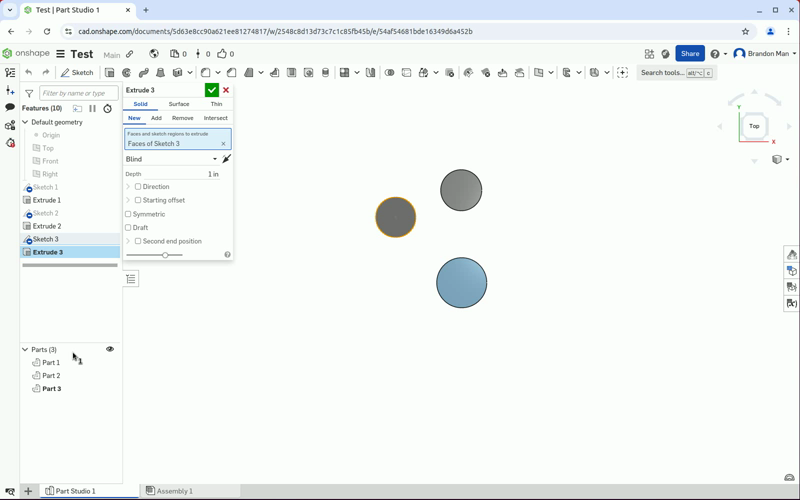
mouse_move(143, 106)
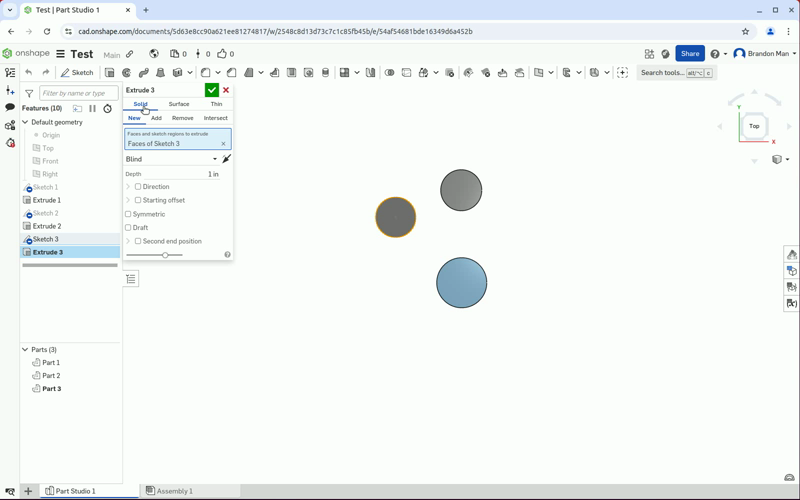
click(143, 106)
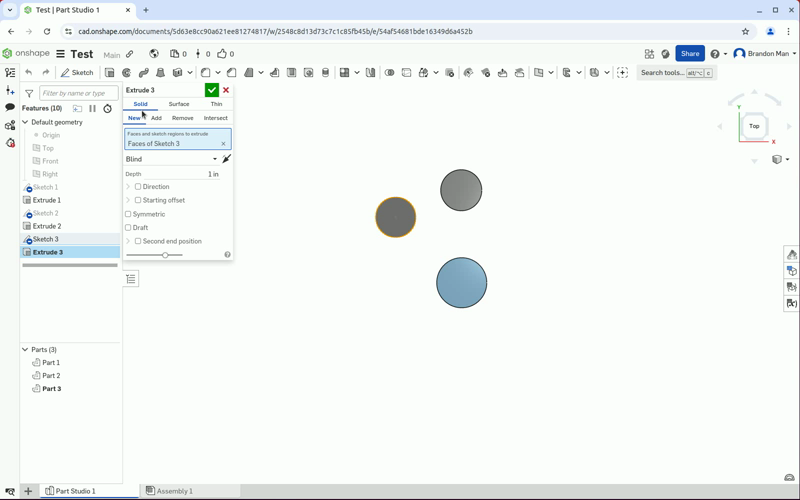
mouse_move(137, 120)
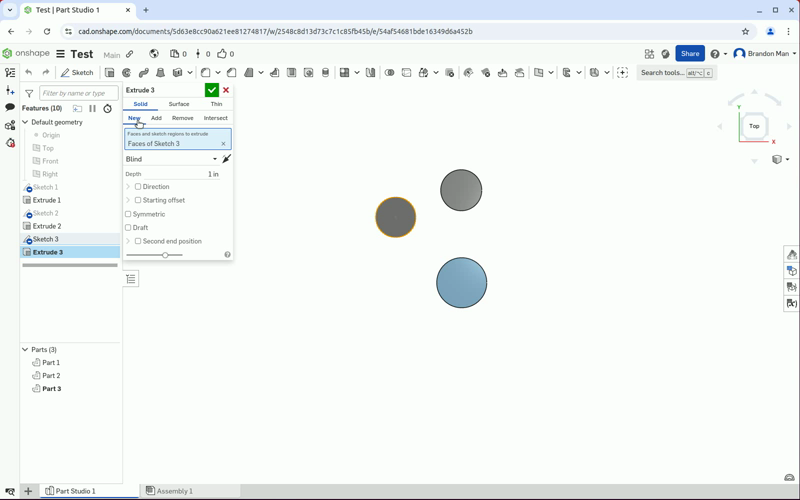
click(137, 120)
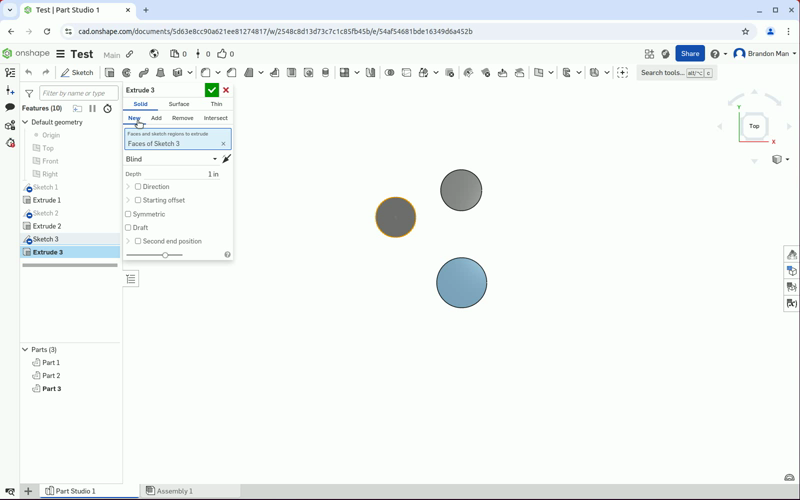
key(tab, 4)
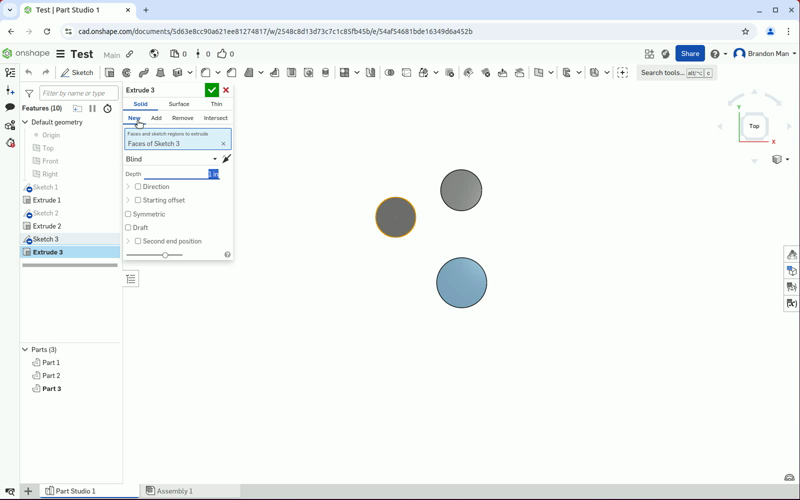
text(11.554)
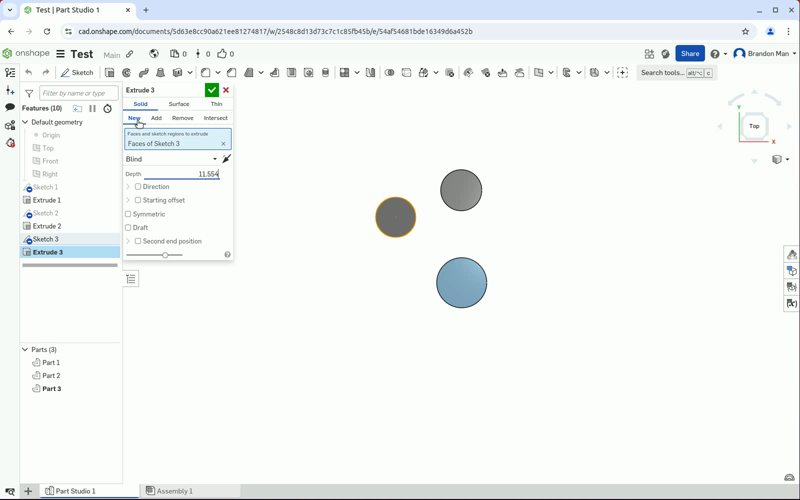
key(enter)
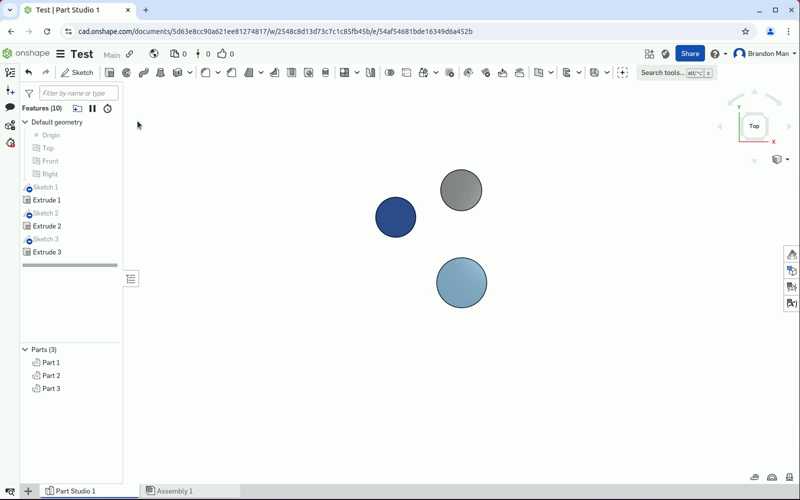
key(shift+h)
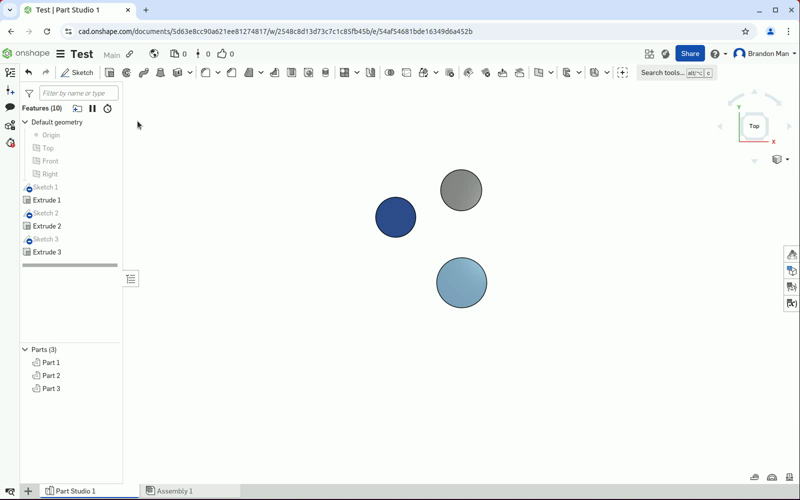
key(shift+h)
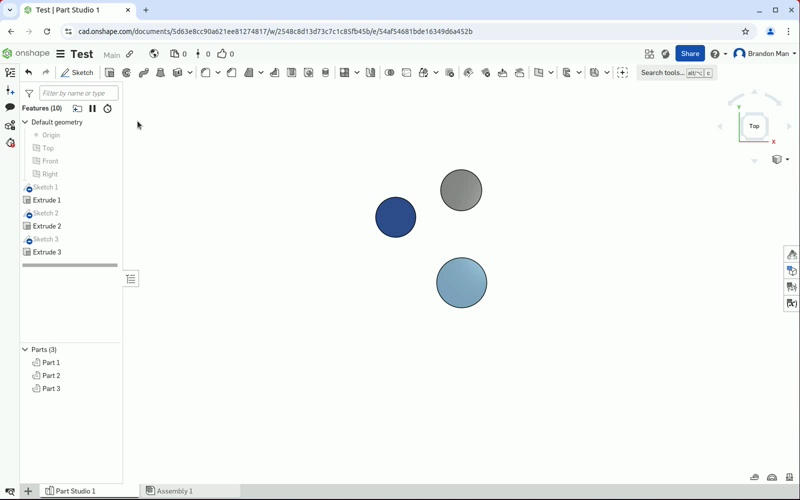
mouse_move(73, 189)
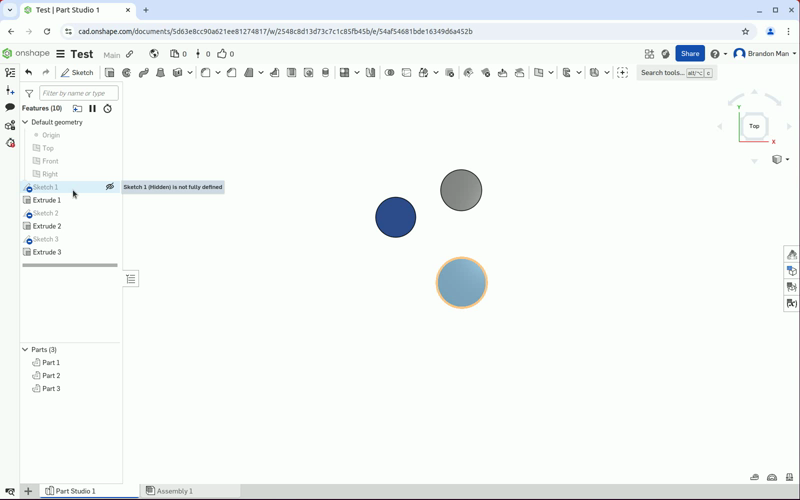
click(73, 189)
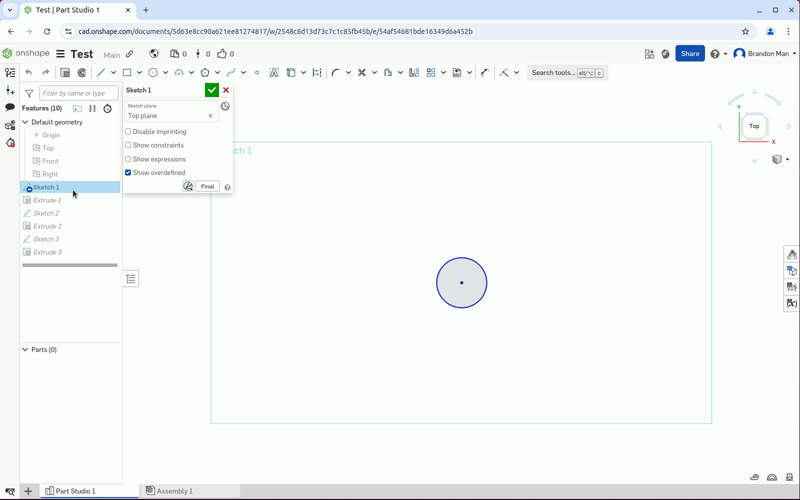
mouse_move(229, 92)
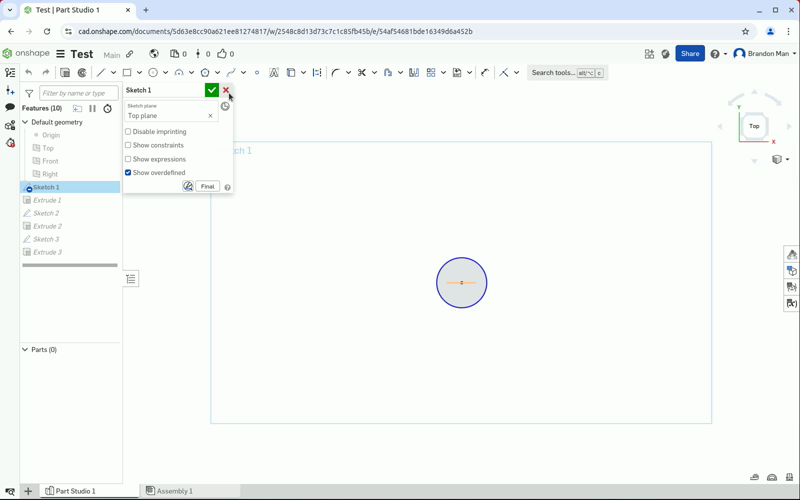
click(229, 92)
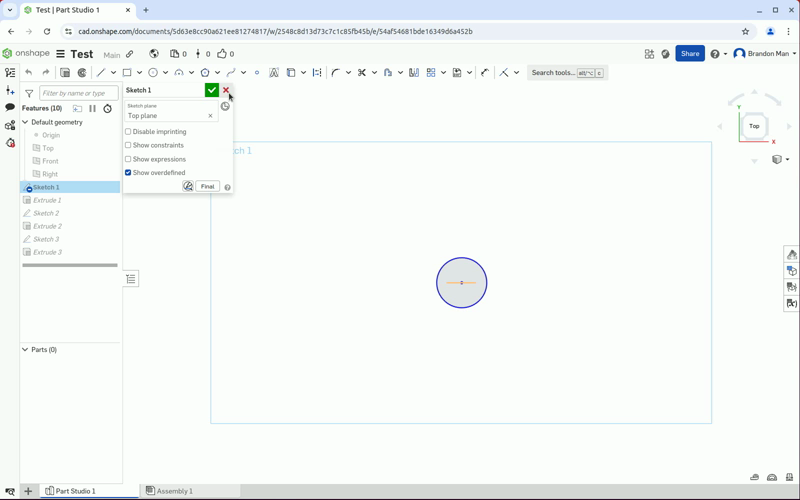
key(shift+s)
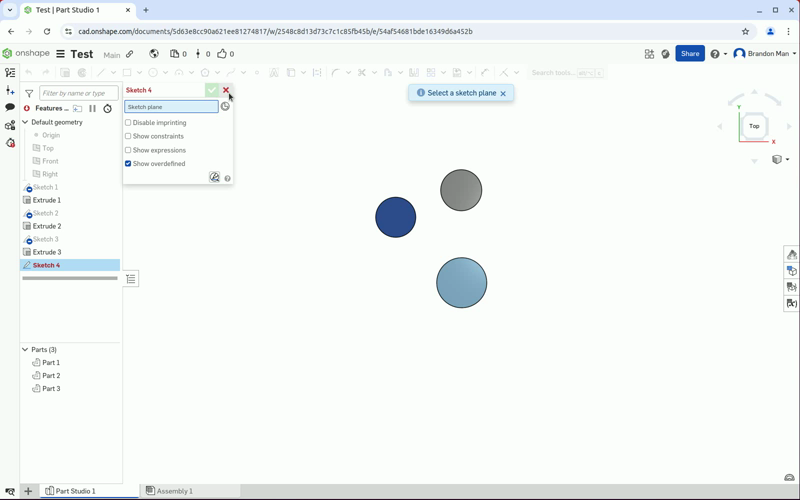
mouse_move(73, 150)
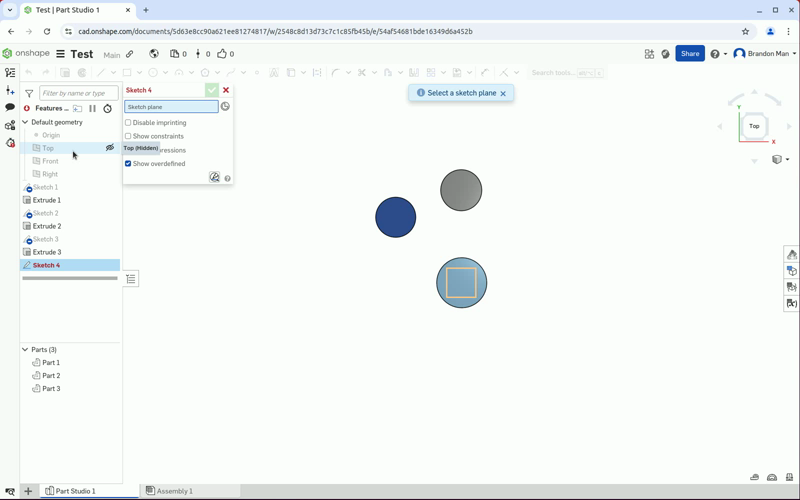
click(73, 150)
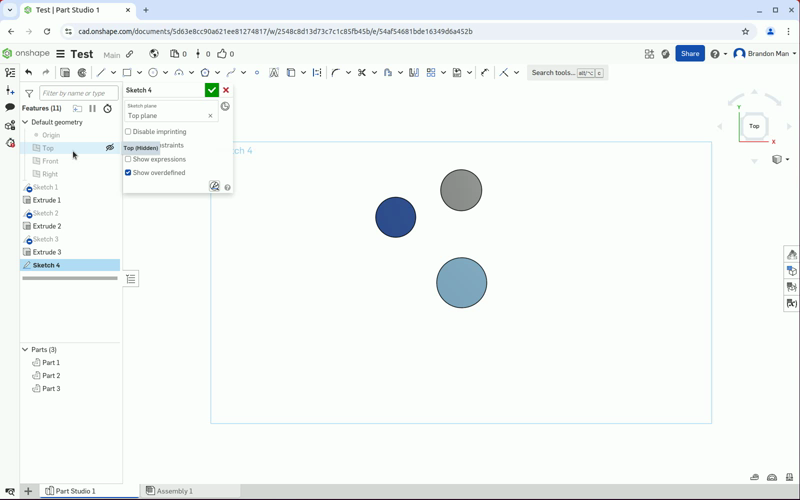
mouse_move(73, 352)
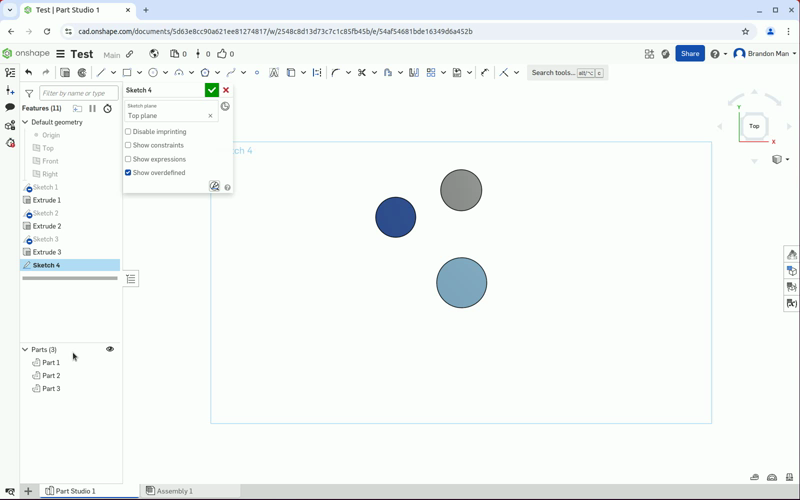
key(y)
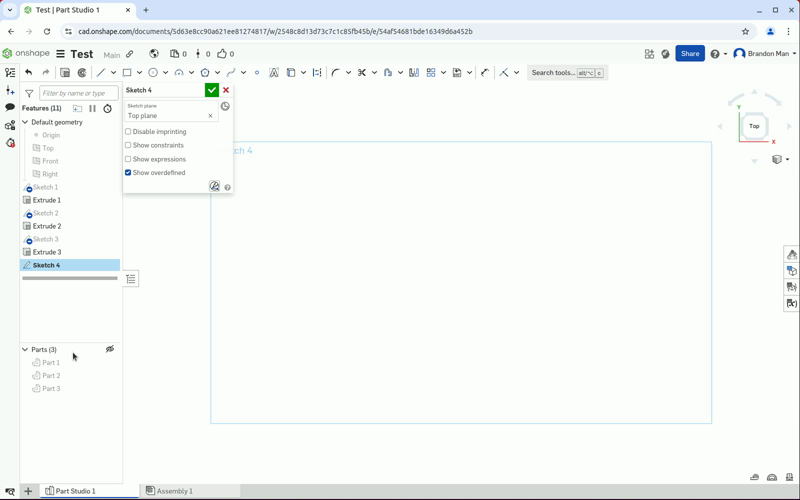
key(c)
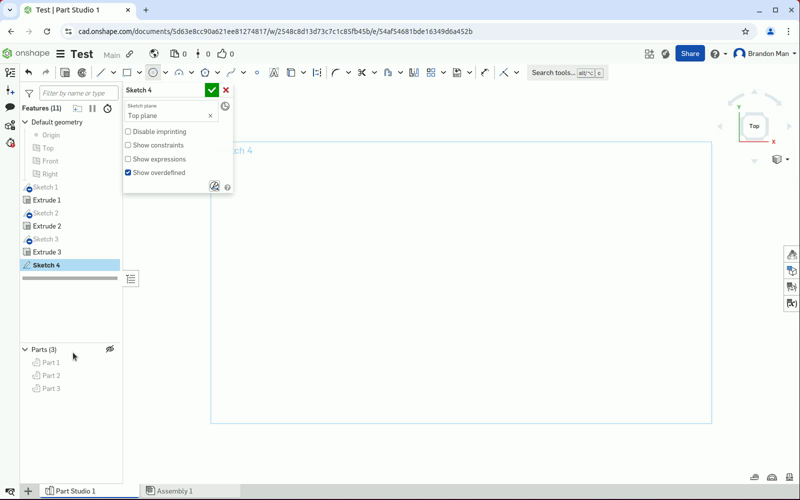
key_down(shift)
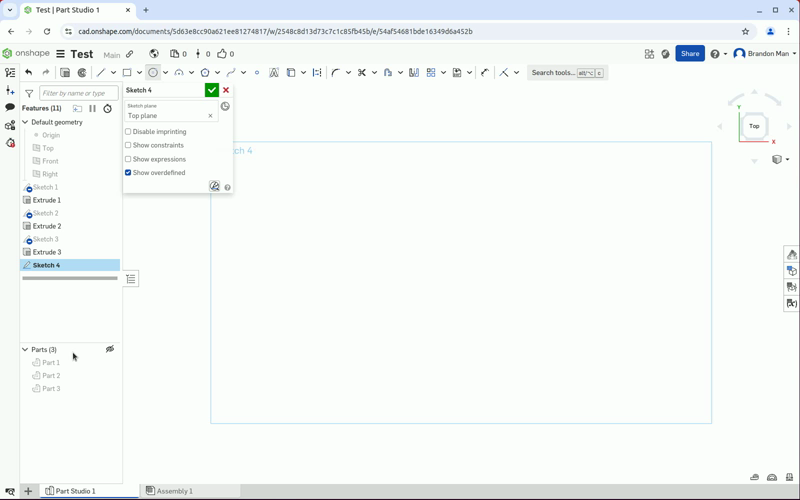
mouse_move(368, 282)
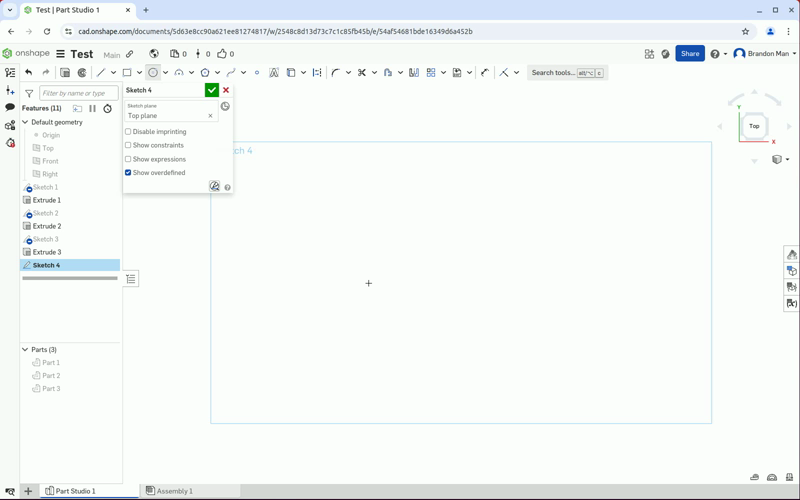
click(368, 282)
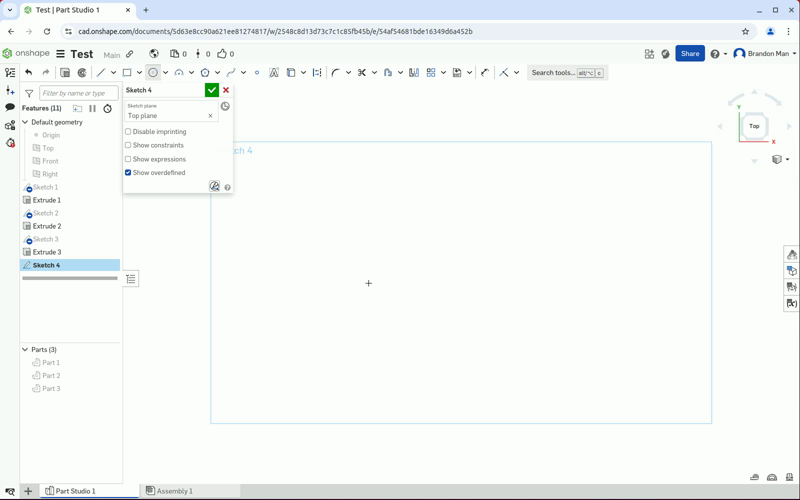
key_up(shift)
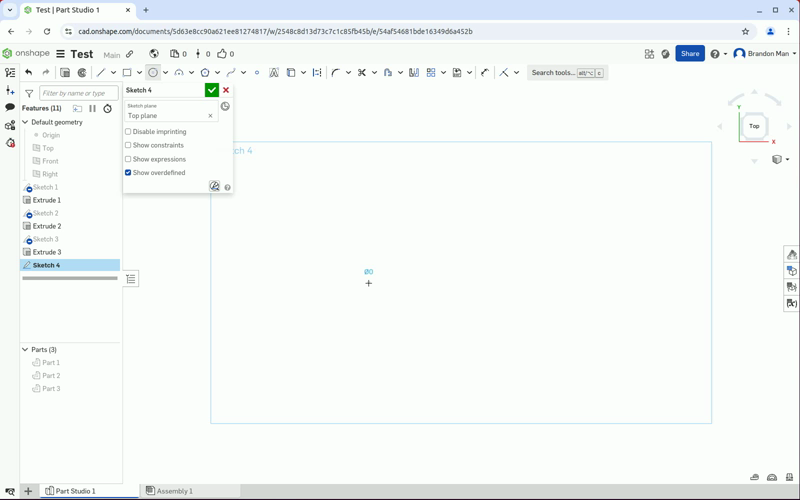
mouse_move(388, 282)
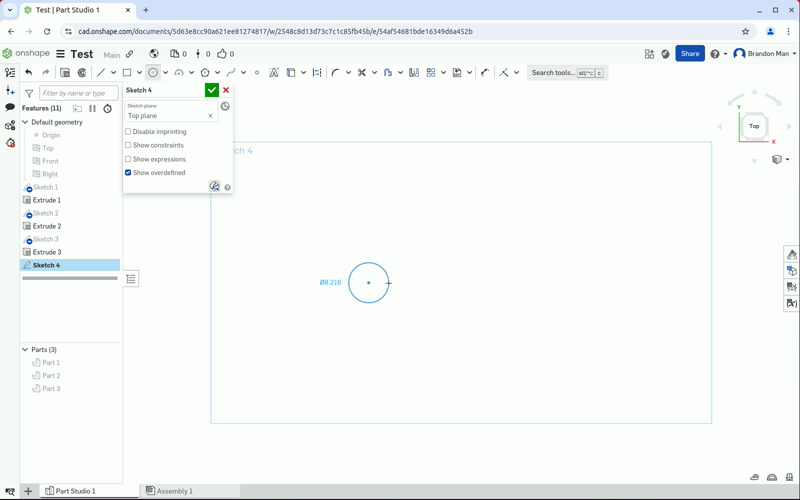
click(388, 282)
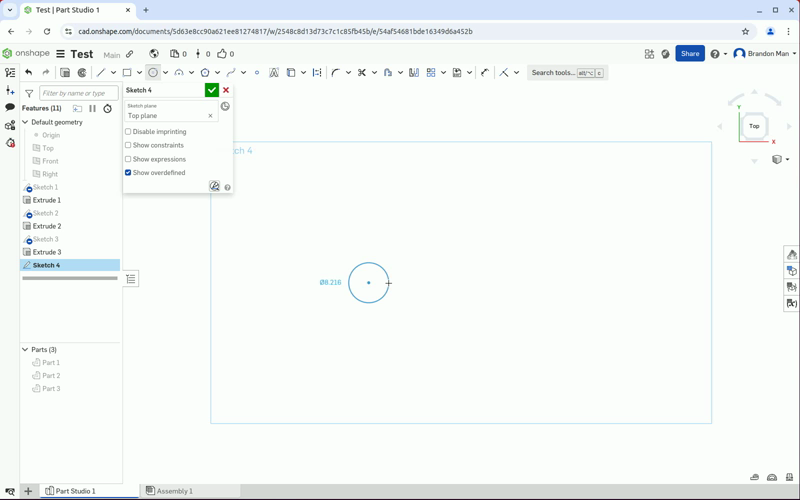
key(esc)
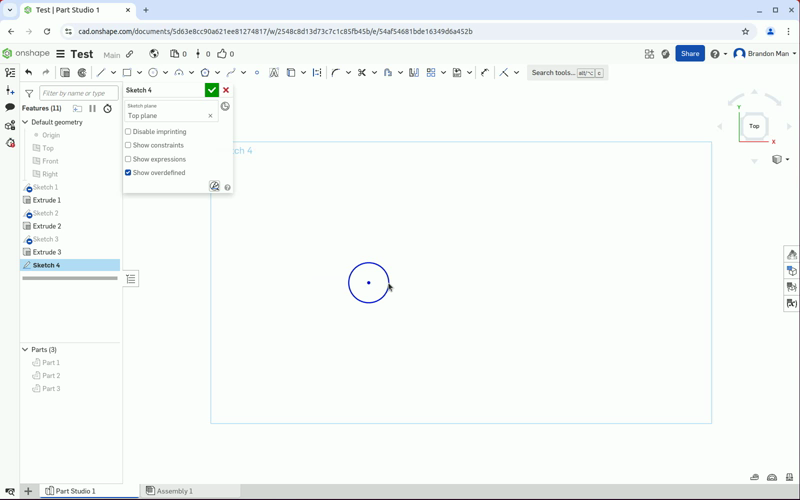
mouse_move(356, 283)
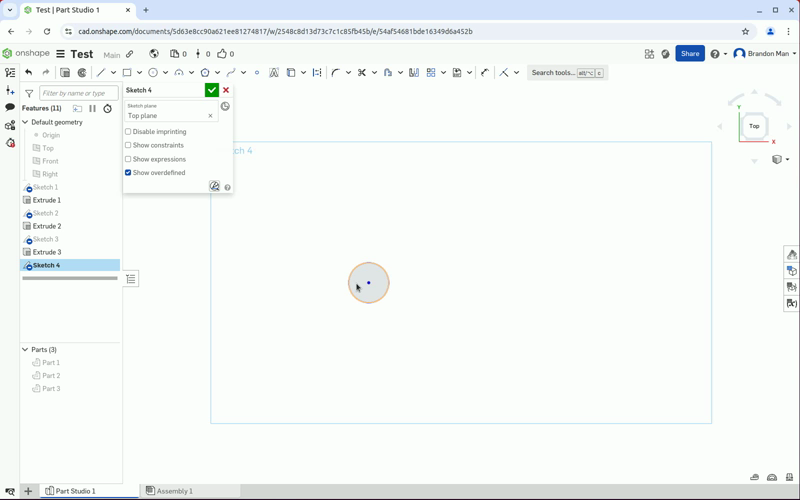
scroll(6)
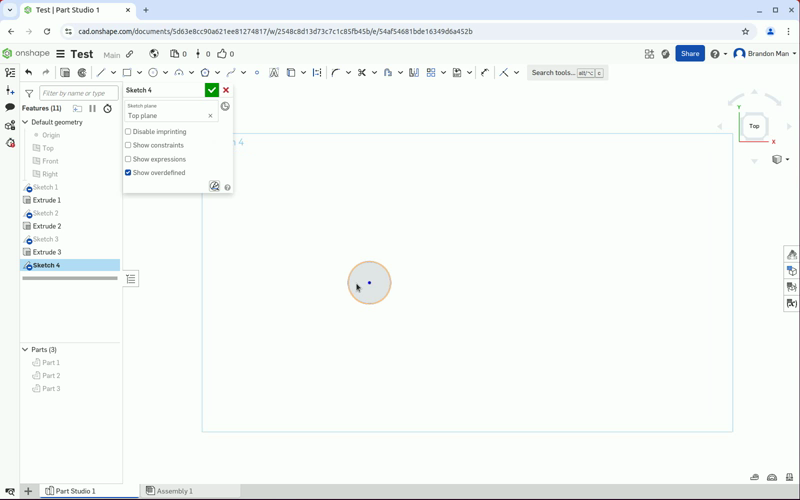
scroll(6)
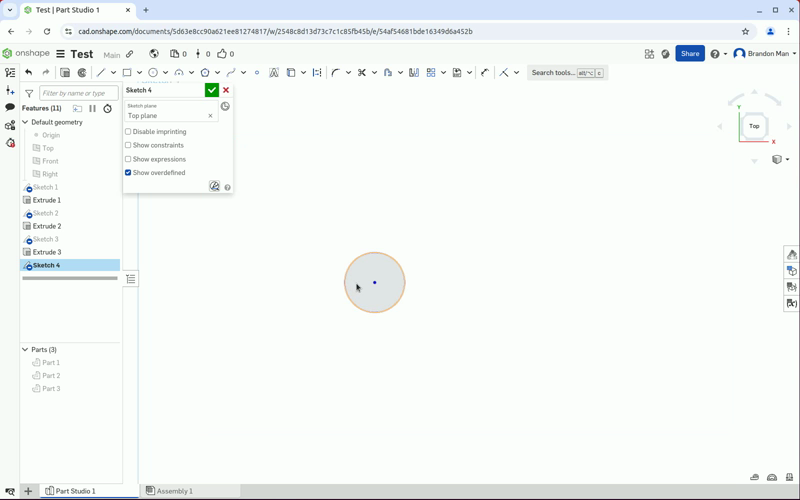
scroll(6)
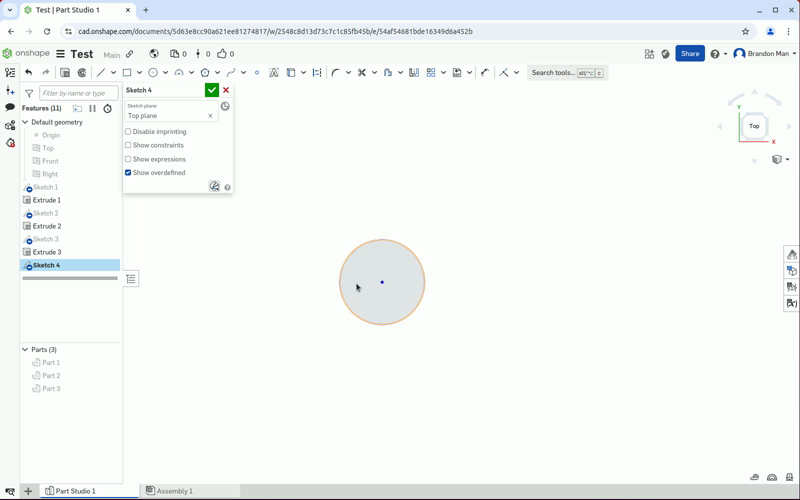
scroll(6)
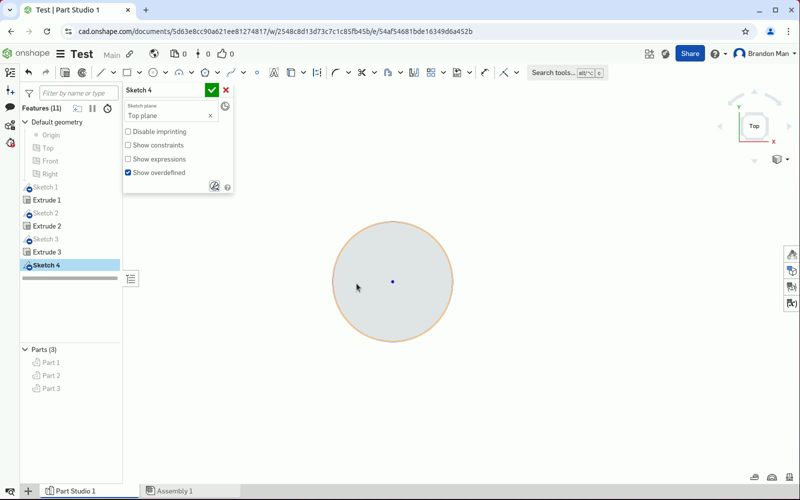
scroll(6)
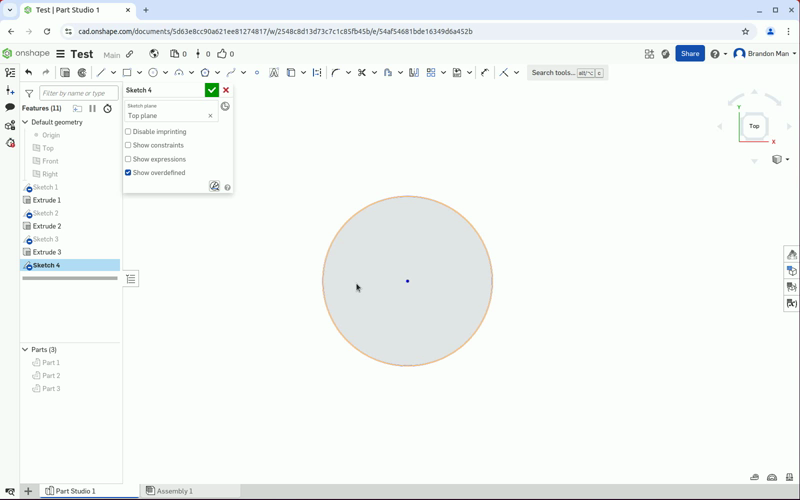
scroll(6)
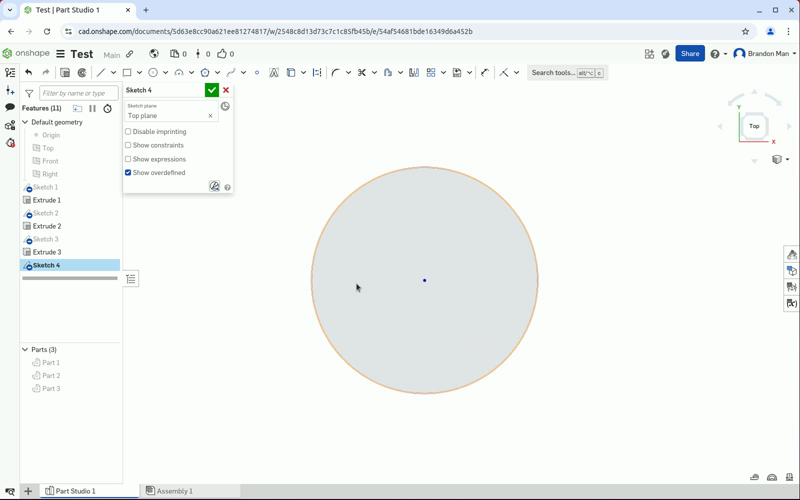
scroll(6)
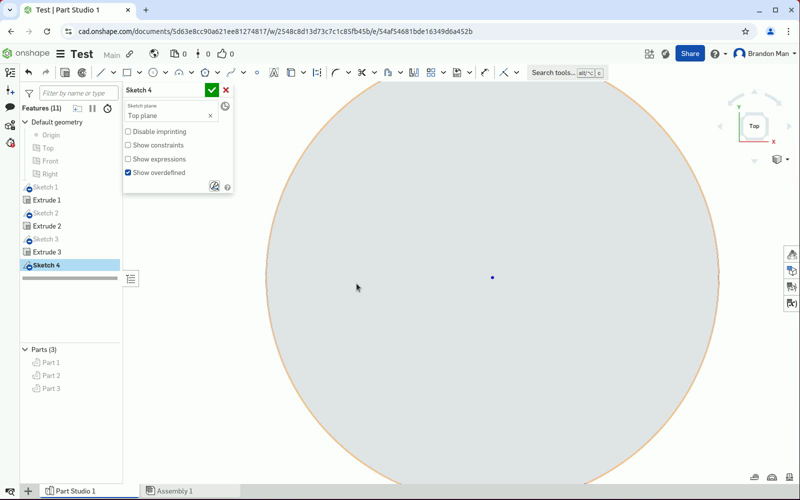
click(356, 283)
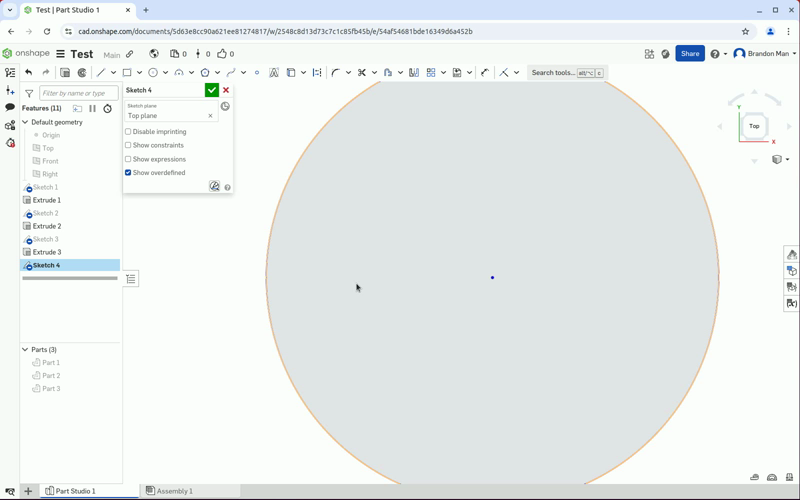
scroll(-6)
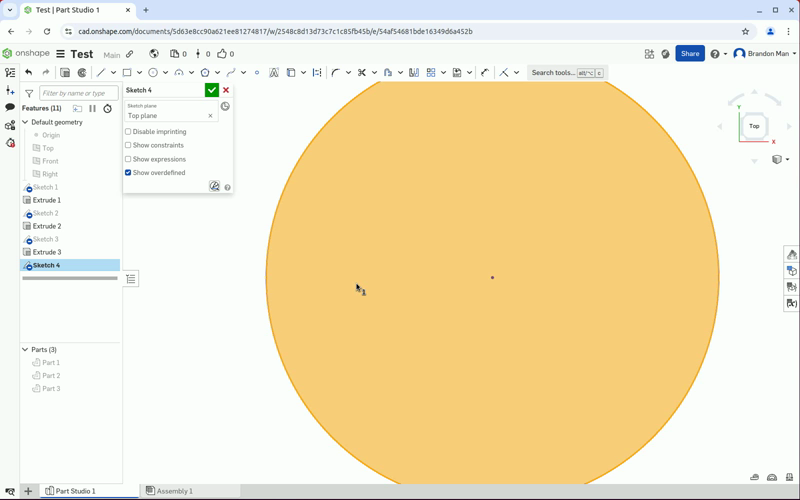
scroll(-6)
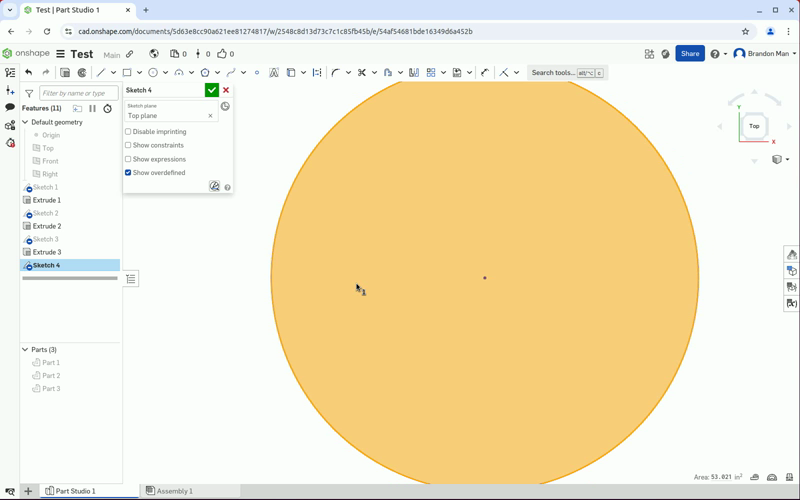
scroll(-6)
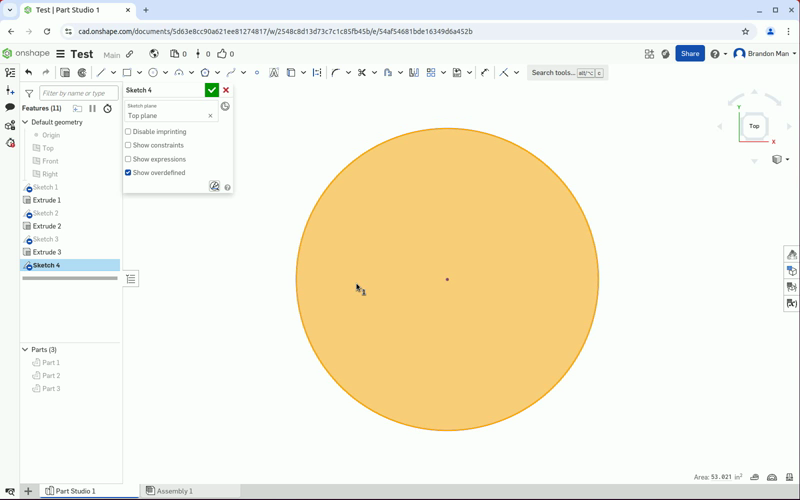
scroll(-6)
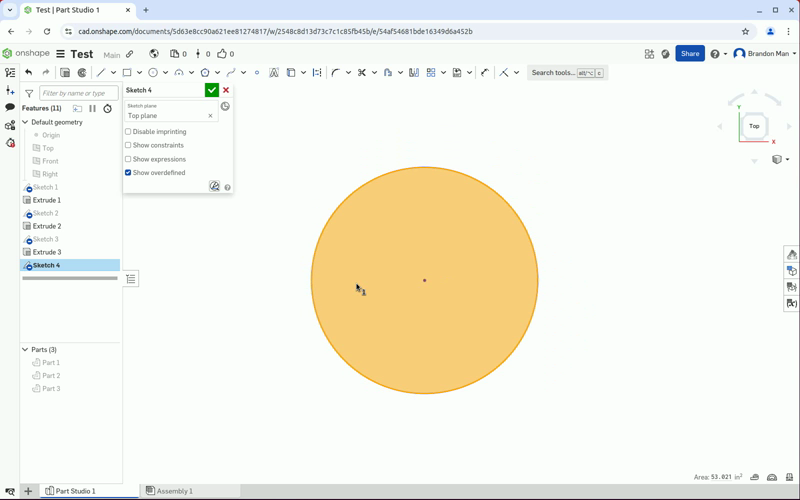
scroll(-6)
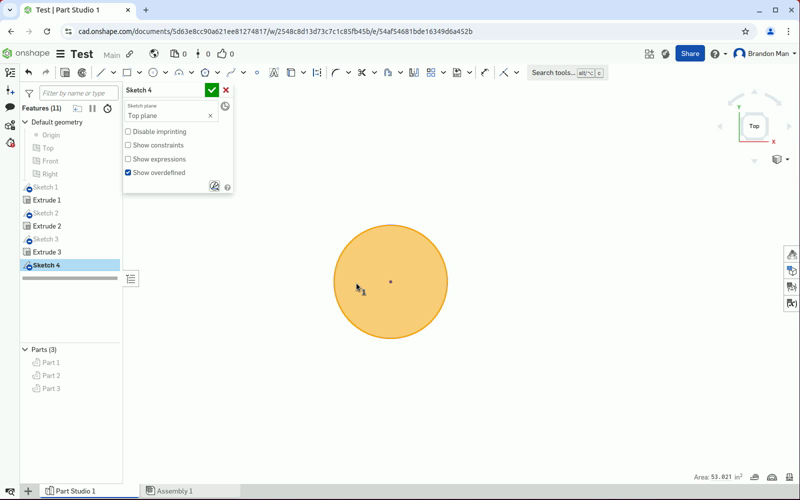
scroll(-6)
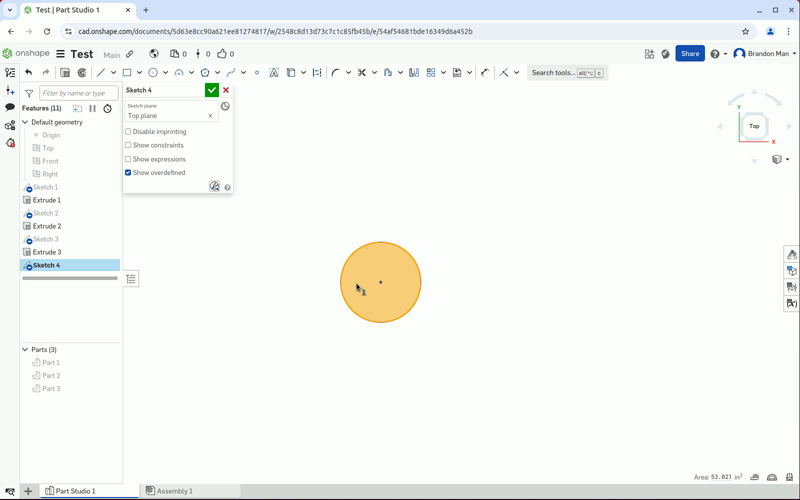
scroll(-6)
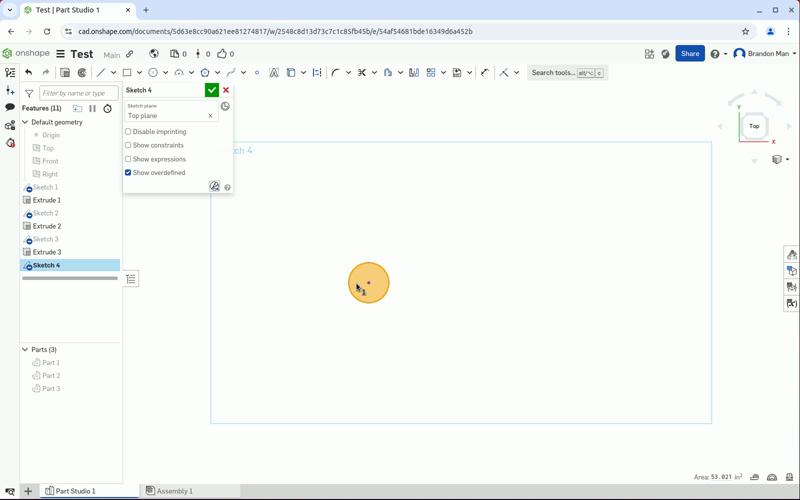
mouse_move(73, 352)
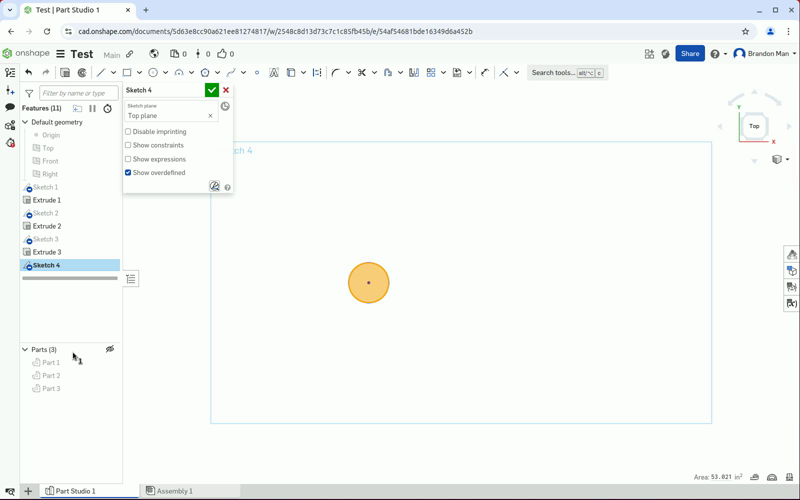
key(shift+y)
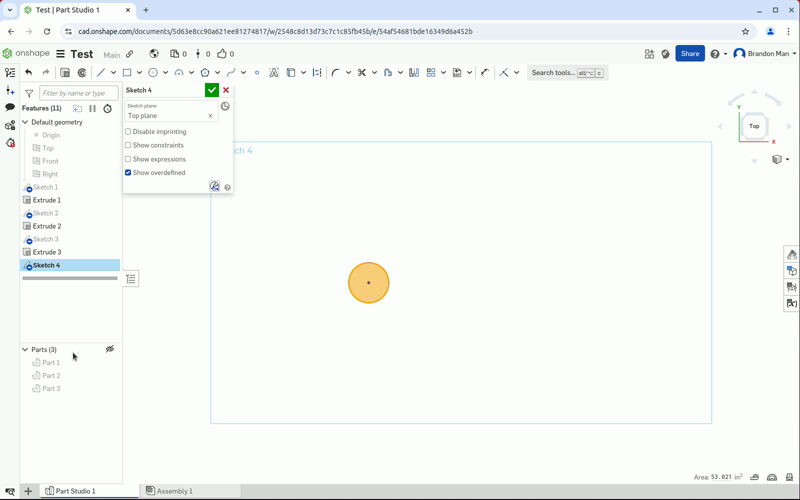
key(shift+e)
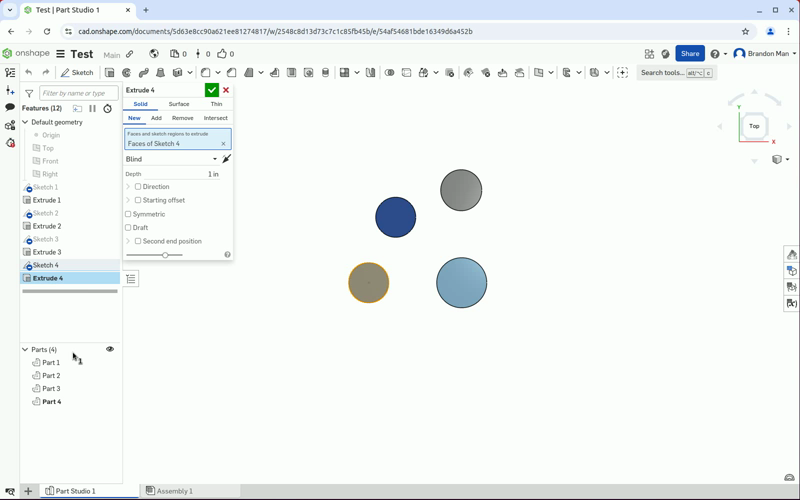
mouse_move(143, 106)
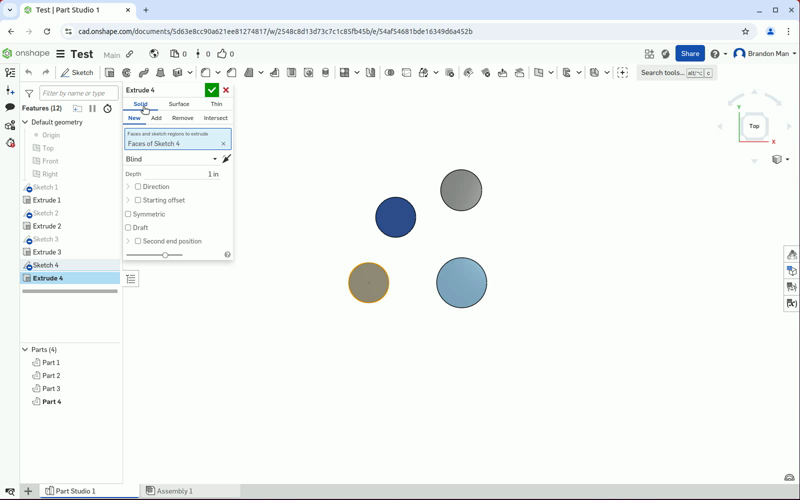
click(143, 106)
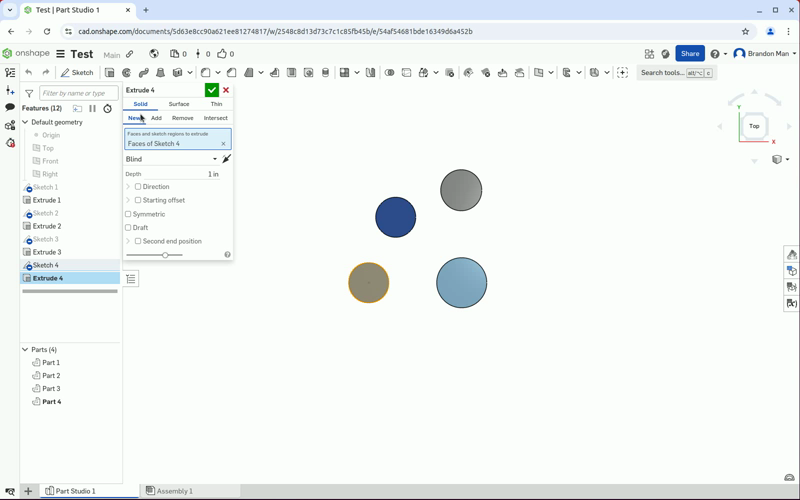
mouse_move(137, 120)
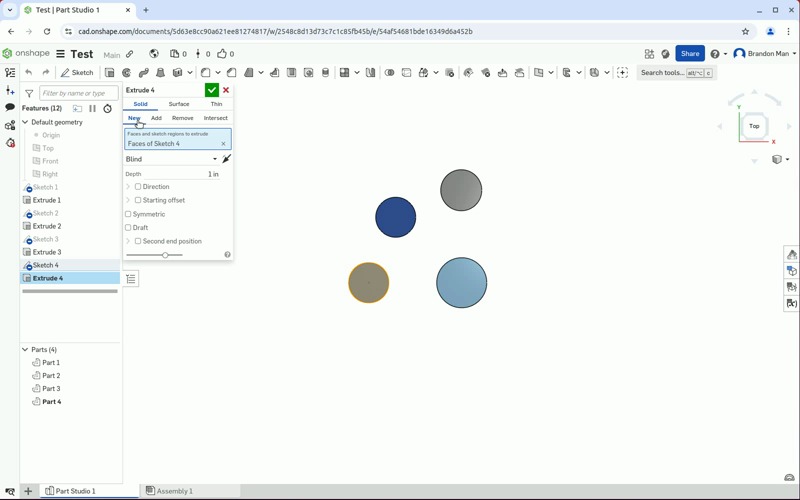
click(137, 120)
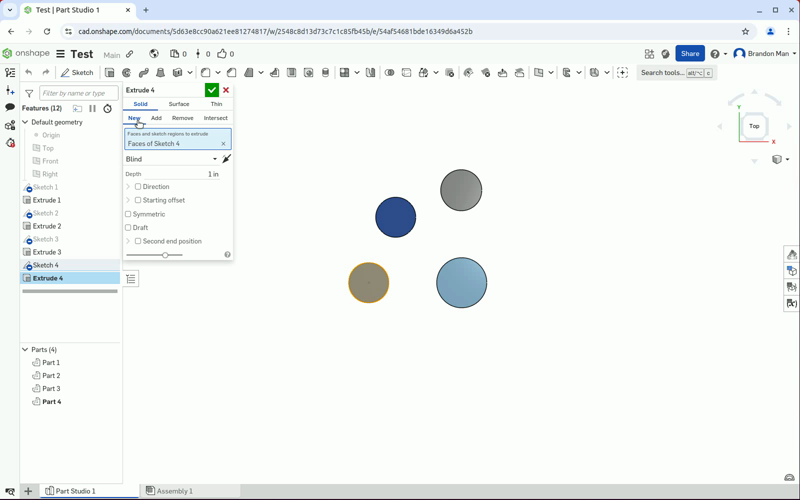
key(tab, 4)
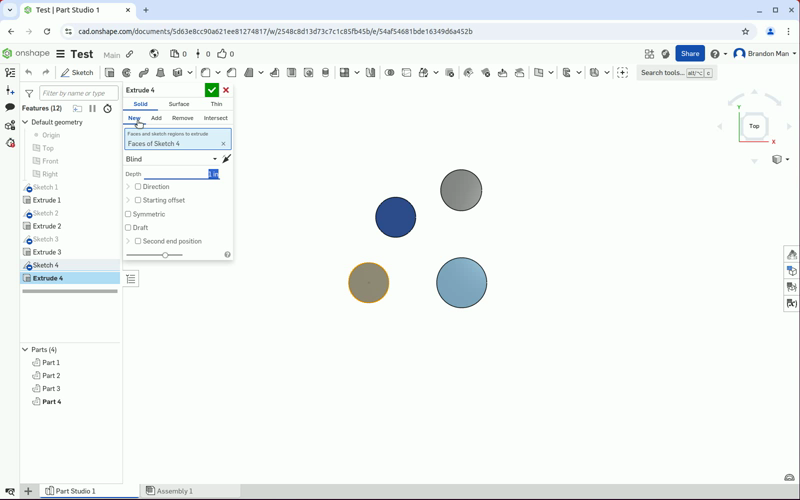
text(11.554)
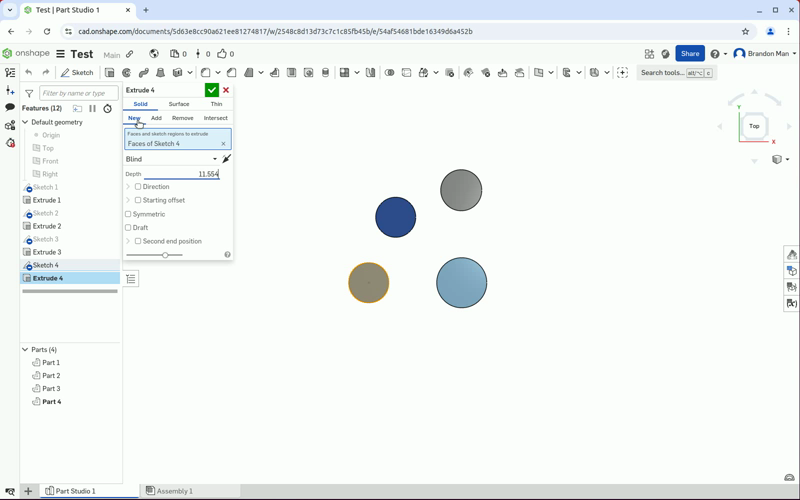
key(enter)
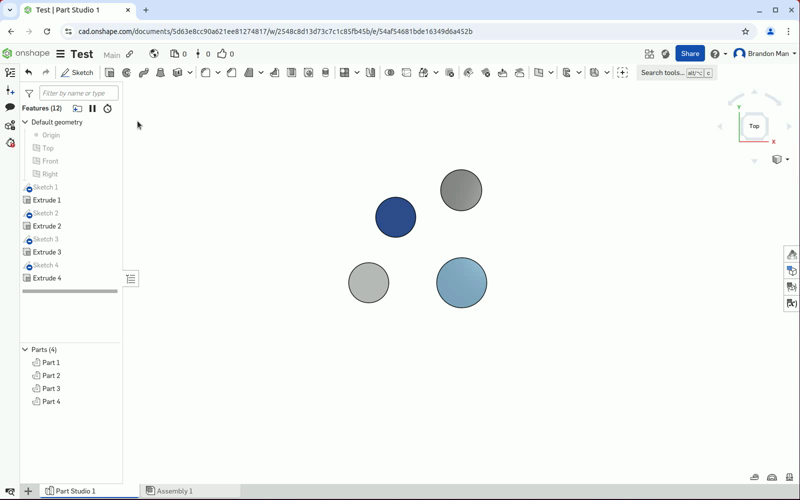
key(shift+h)
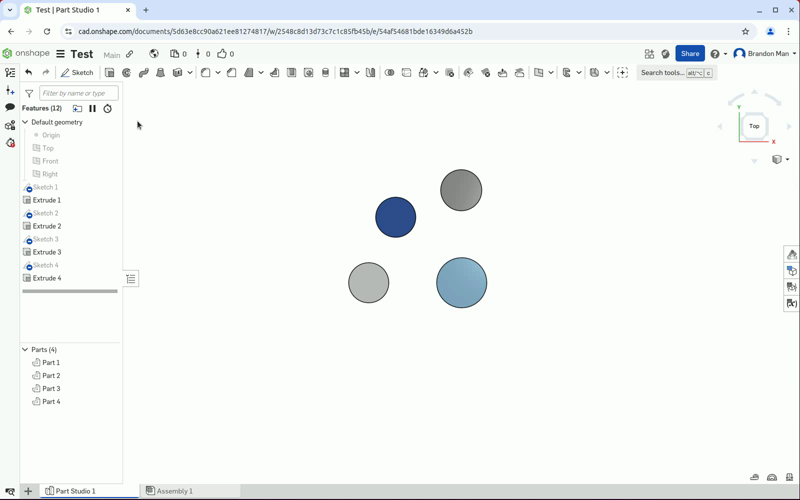
key(shift+h)
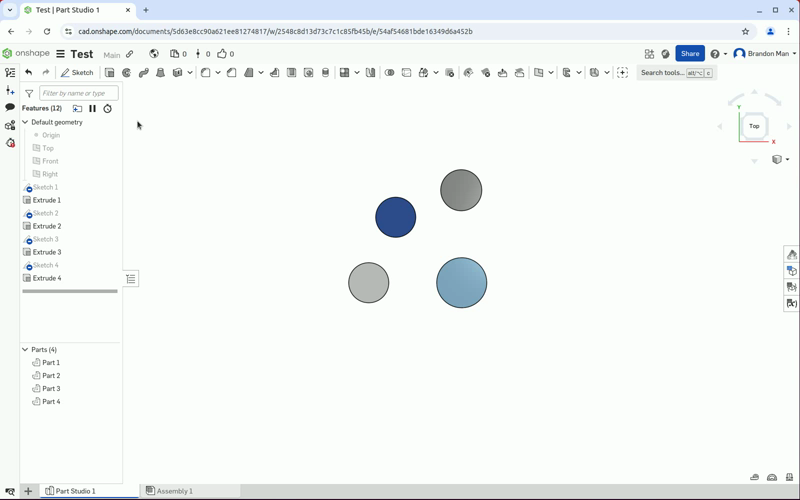
mouse_move(73, 189)
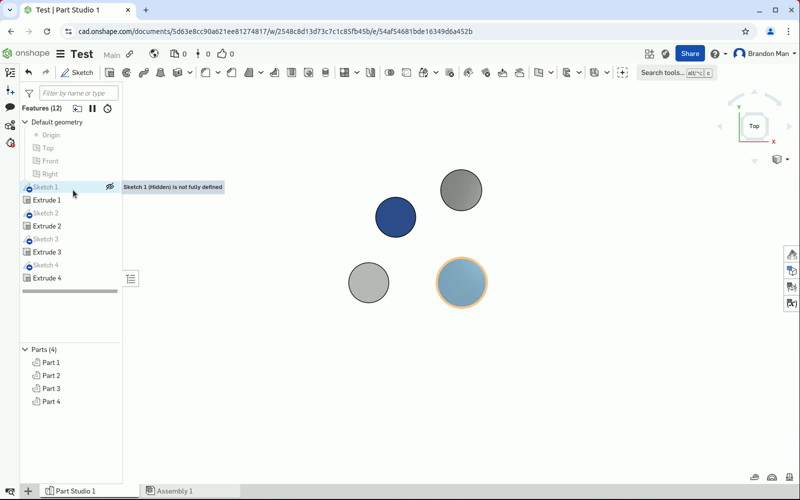
click(73, 189)
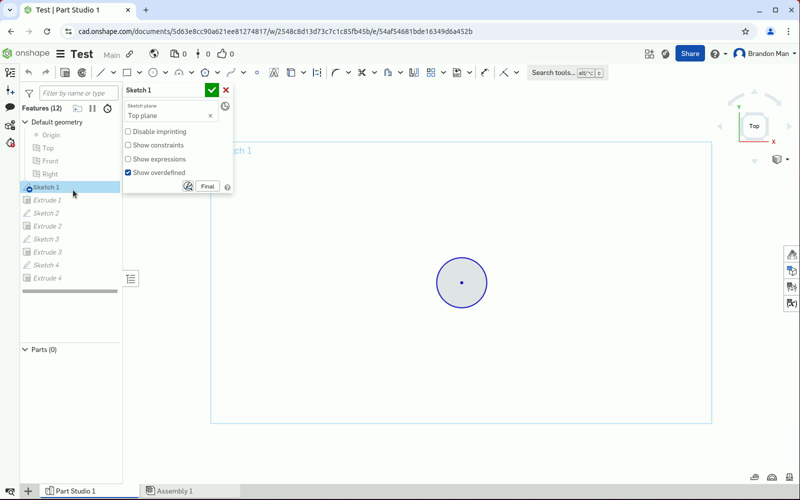
mouse_move(229, 92)
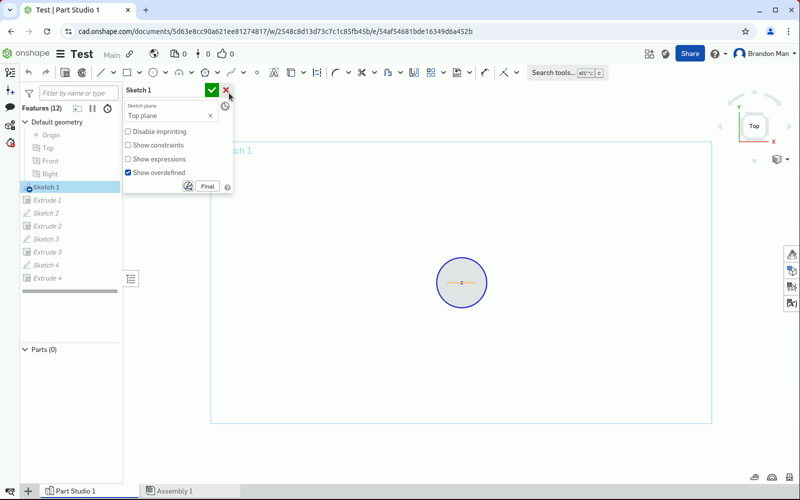
click(229, 92)
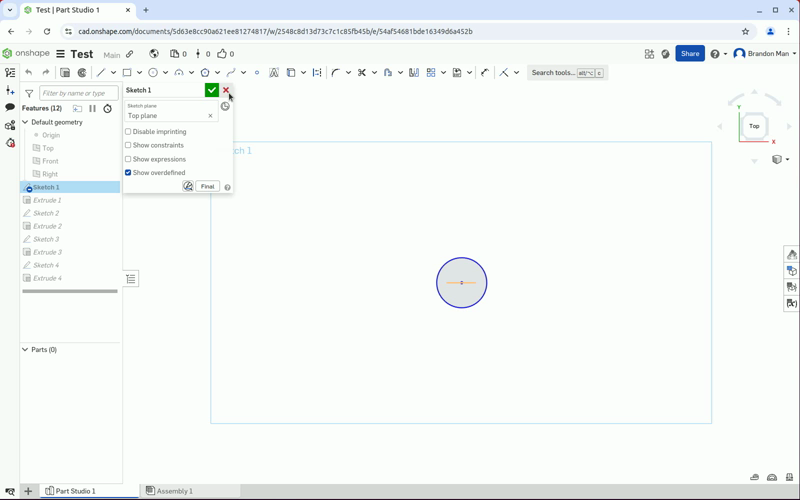
key(shift+s)
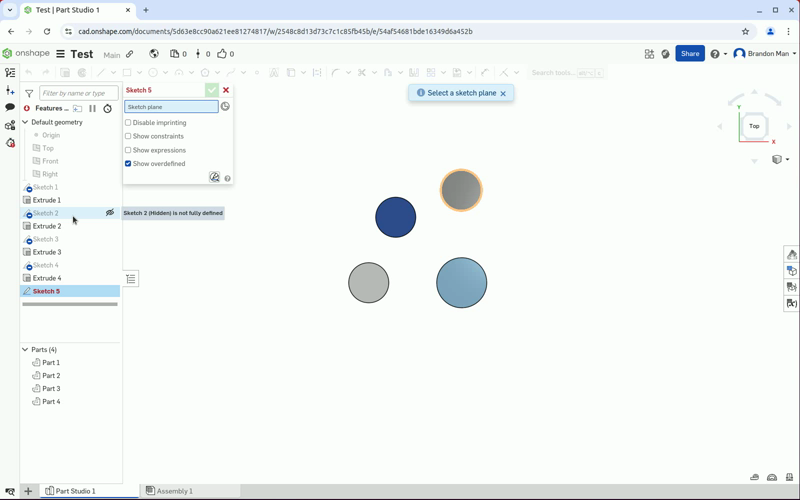
scroll(3)
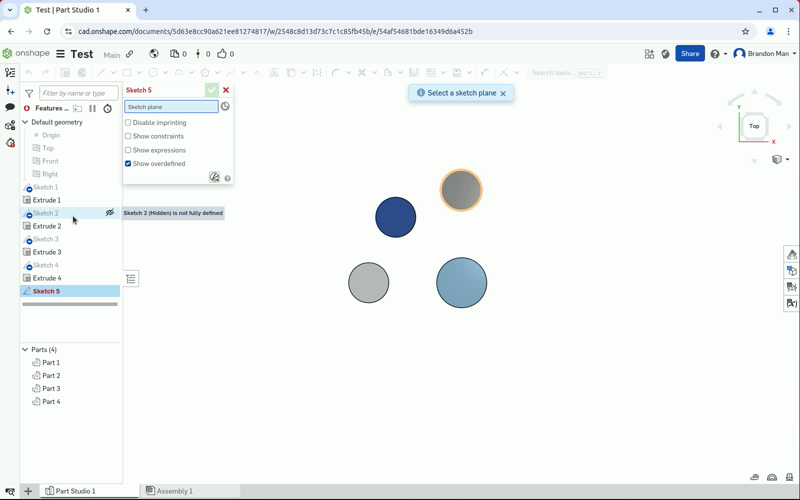
mouse_move(73, 150)
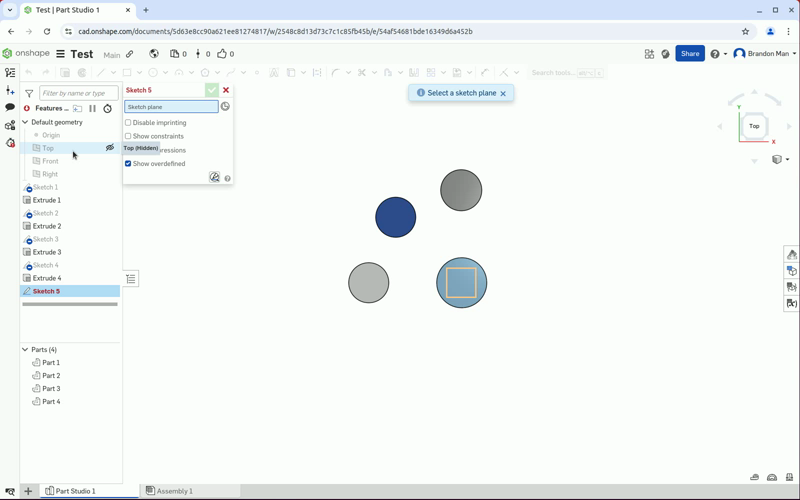
click(73, 150)
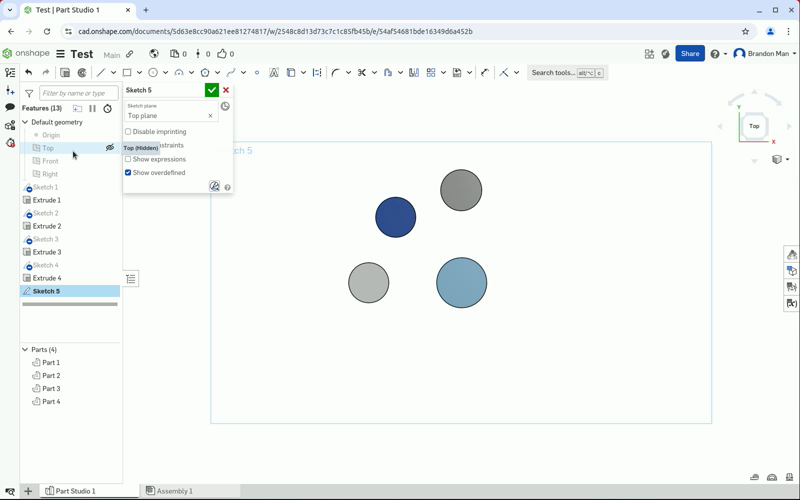
mouse_move(73, 352)
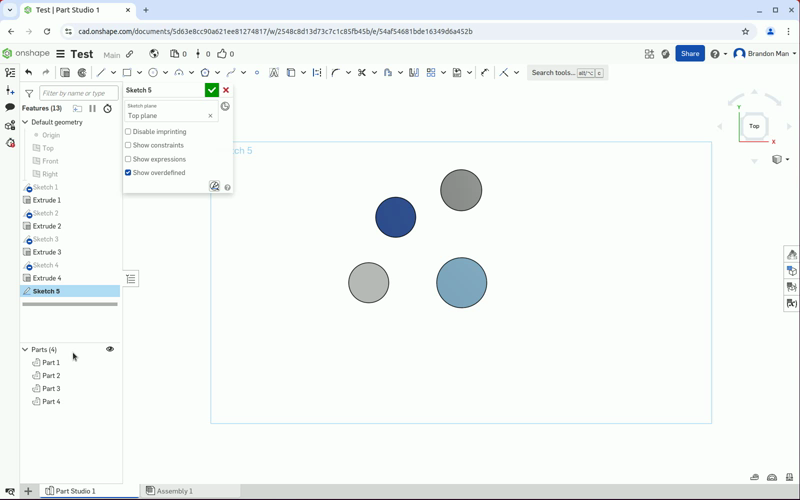
key(y)
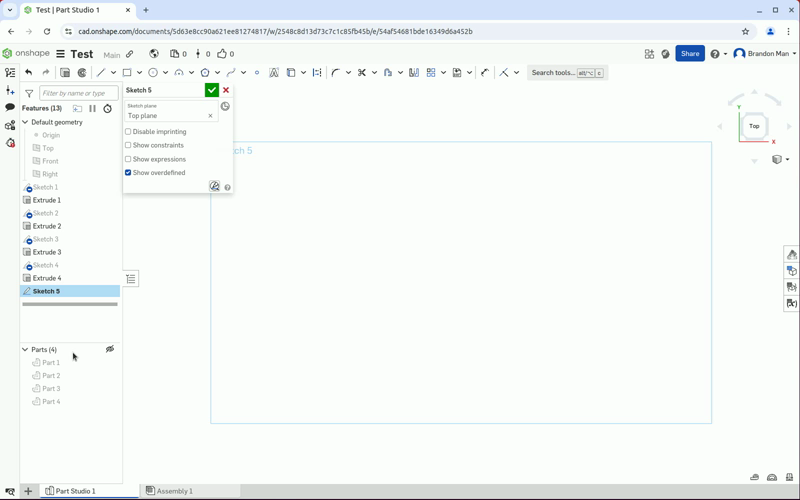
key(c)
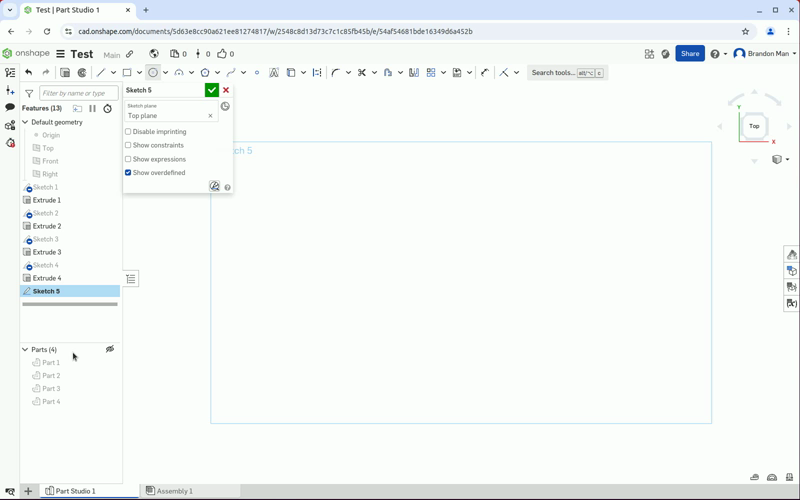
key_down(shift)
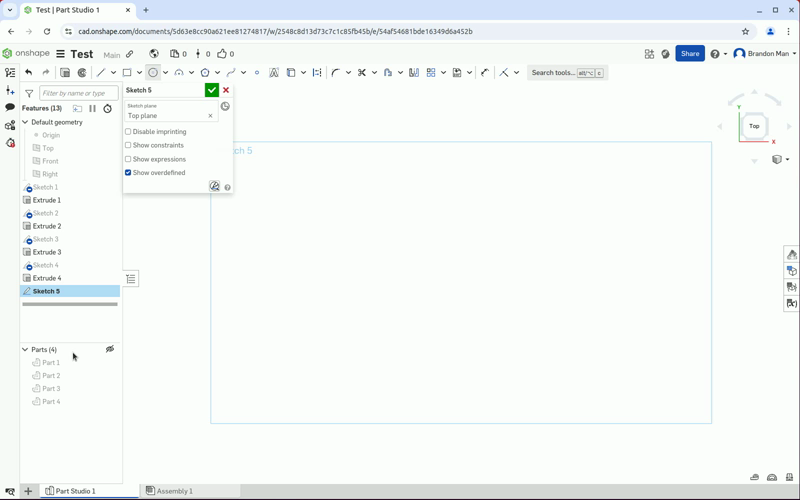
mouse_move(395, 348)
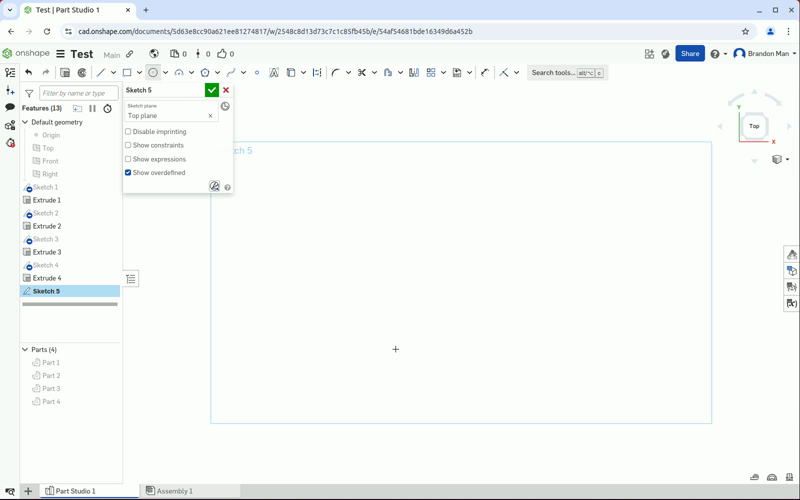
click(395, 348)
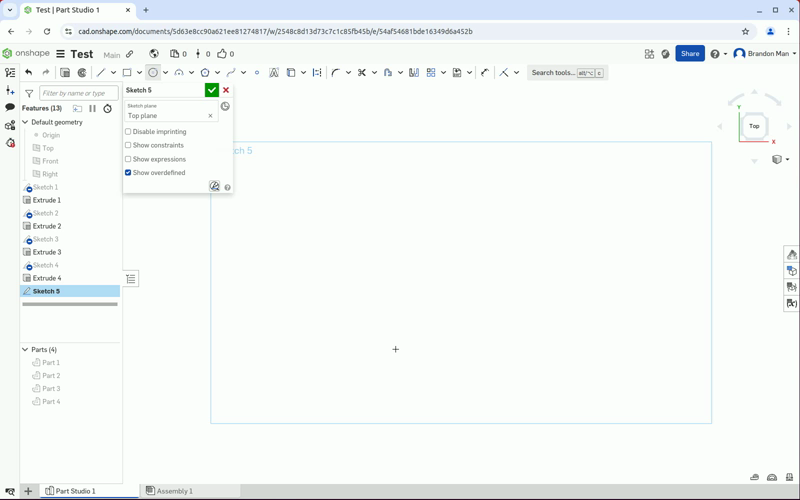
key_up(shift)
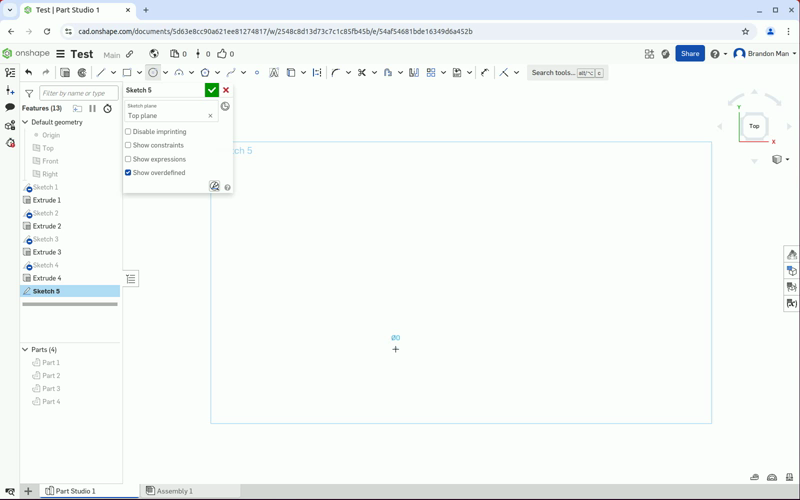
mouse_move(415, 348)
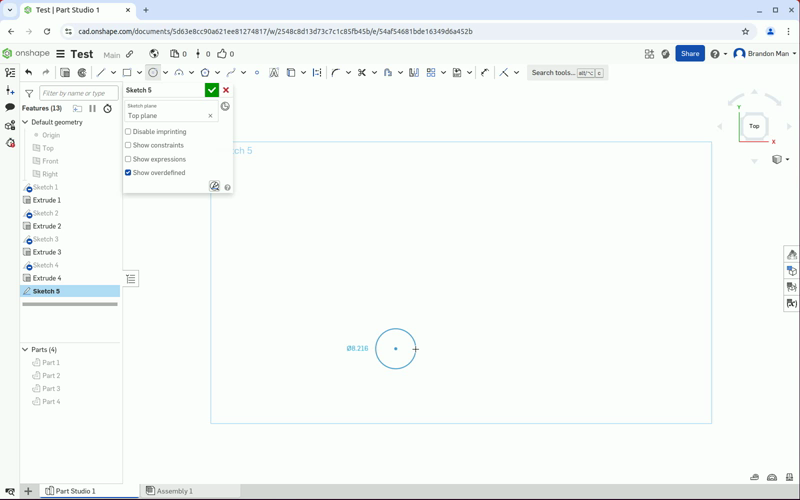
click(415, 348)
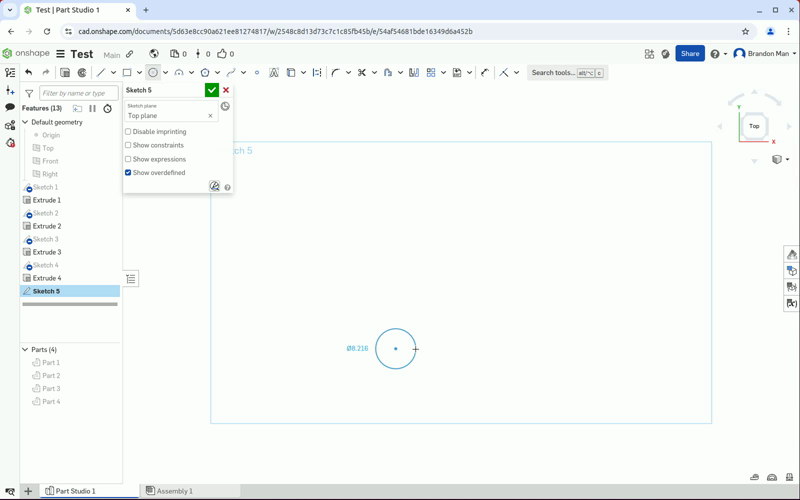
key(esc)
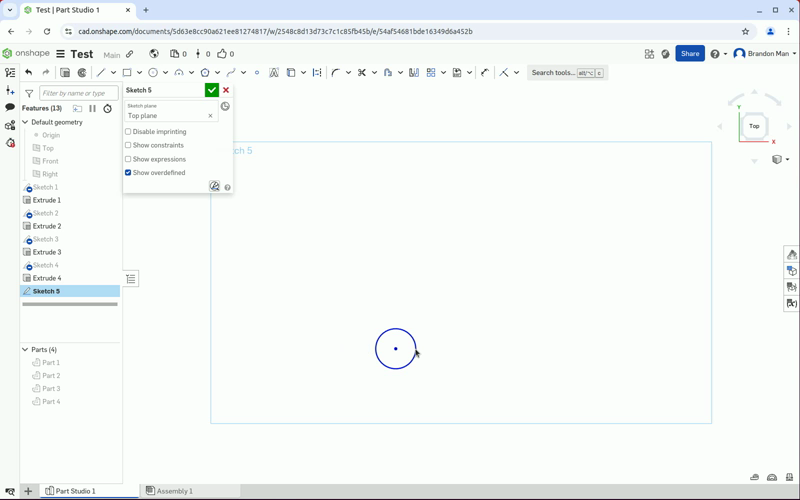
mouse_move(399, 348)
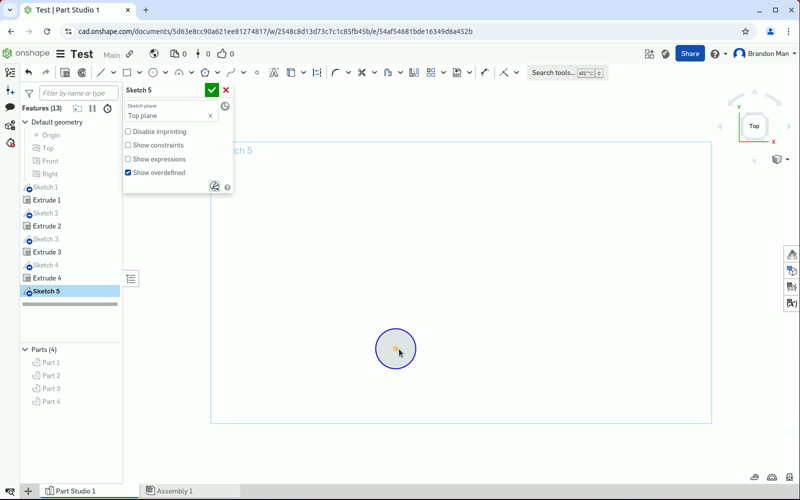
scroll(6)
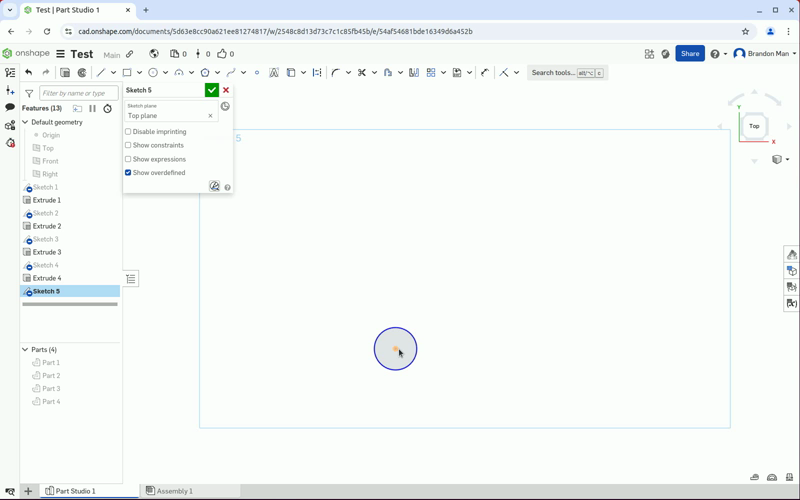
scroll(6)
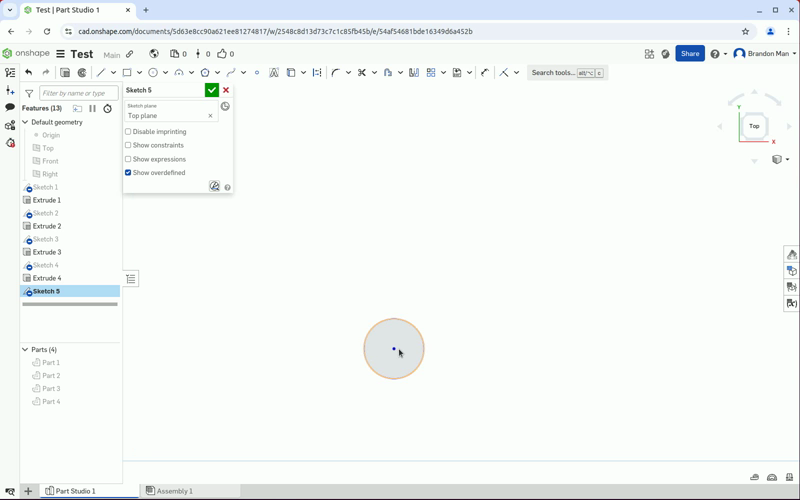
scroll(6)
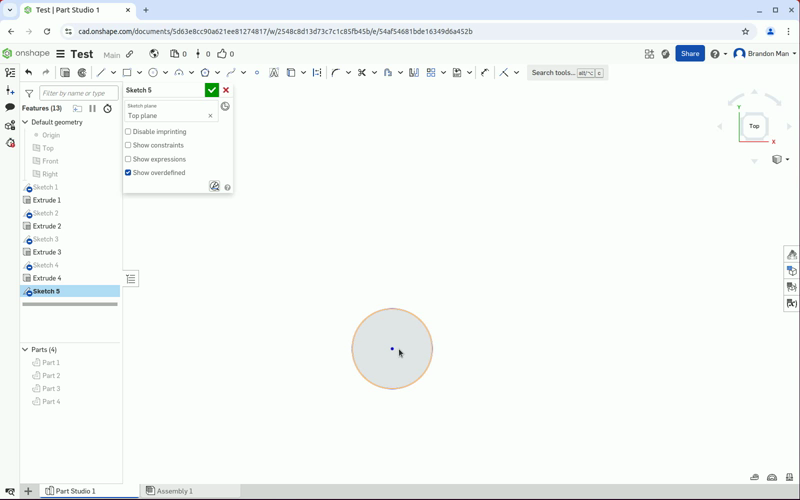
scroll(6)
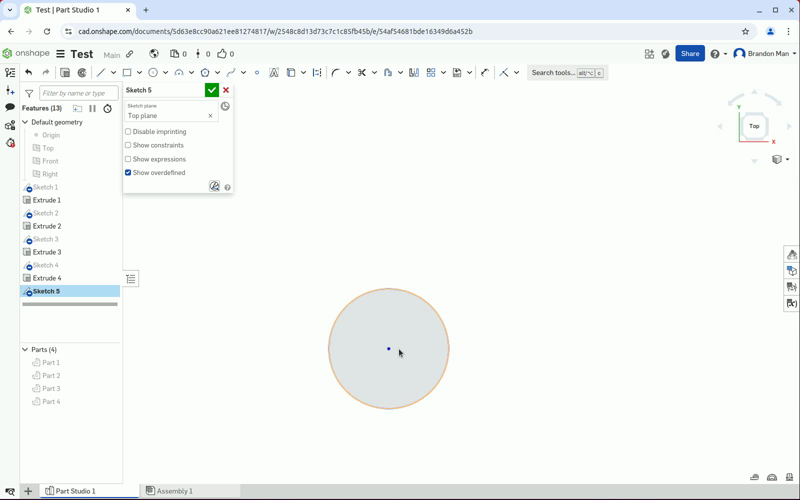
scroll(6)
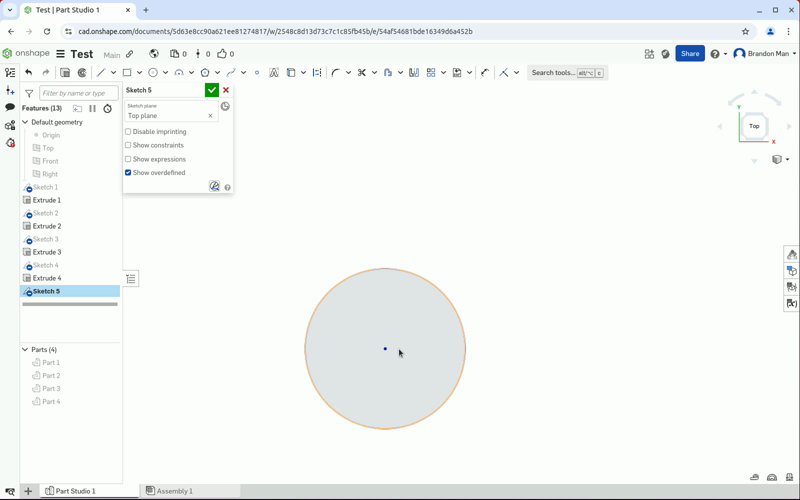
scroll(6)
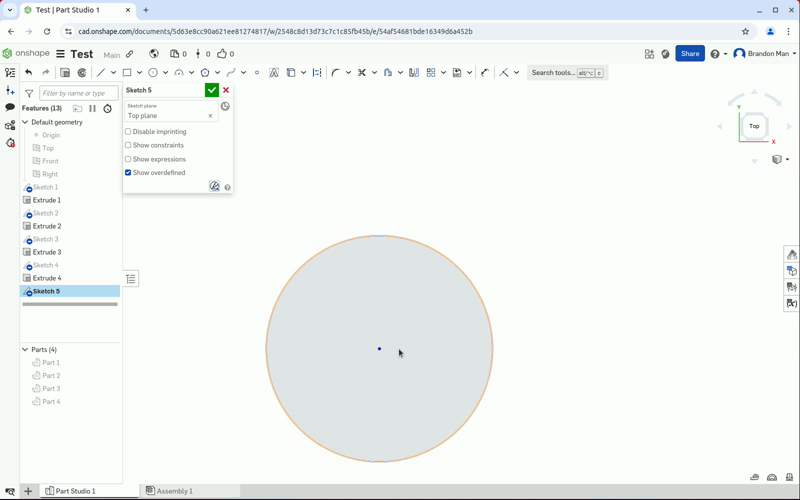
scroll(6)
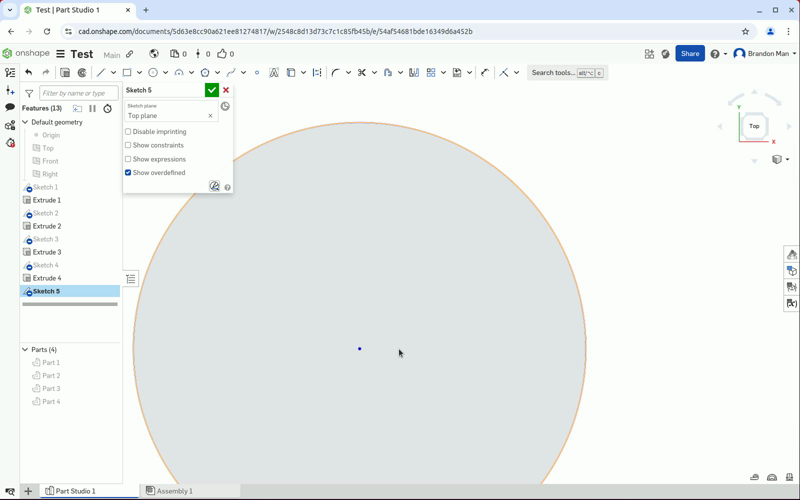
click(399, 348)
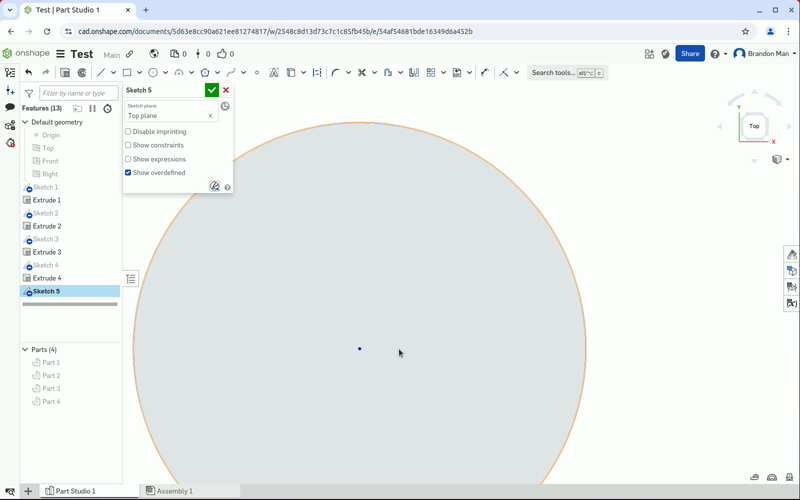
scroll(-6)
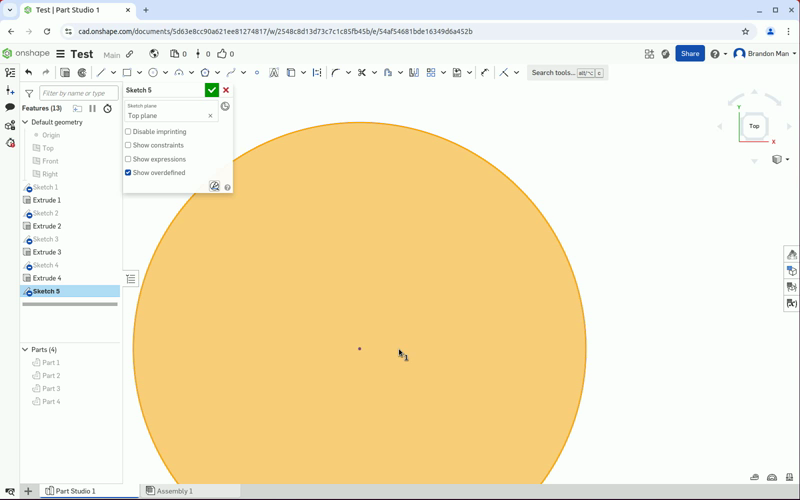
scroll(-6)
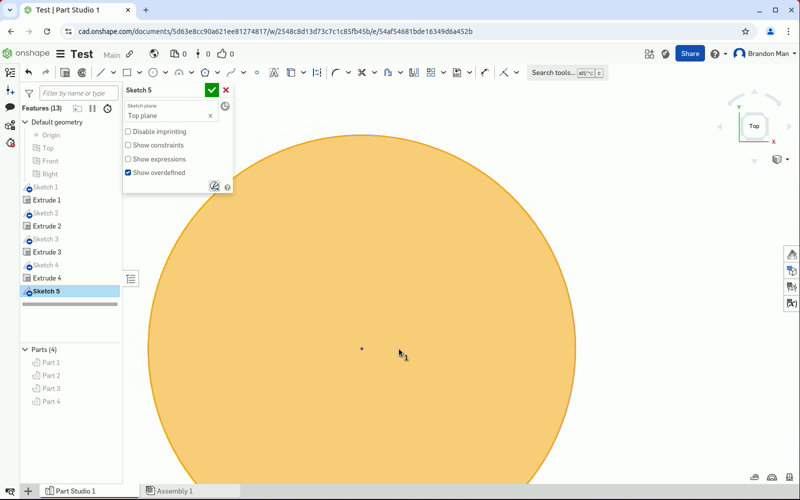
scroll(-6)
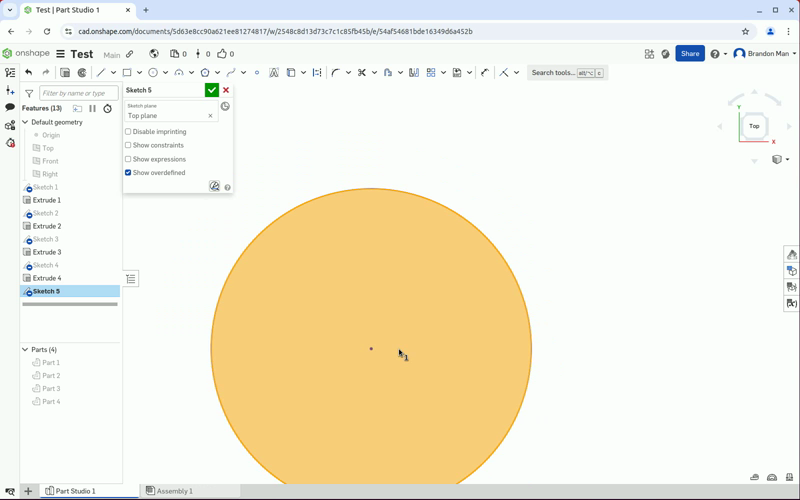
scroll(-6)
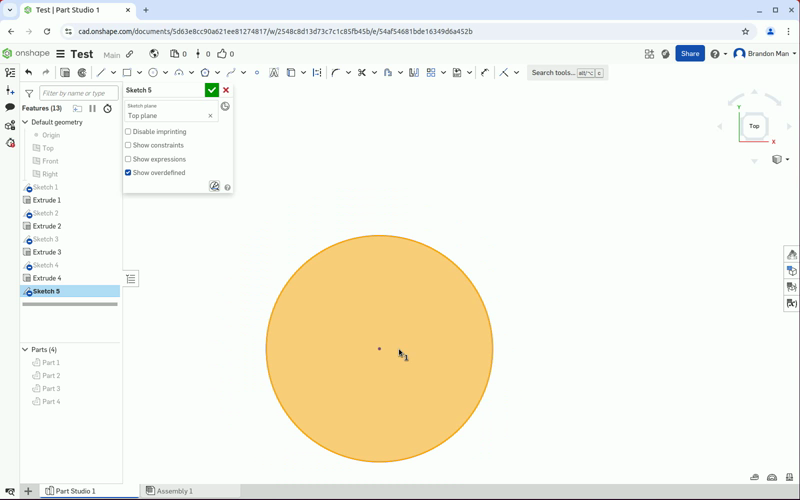
scroll(-6)
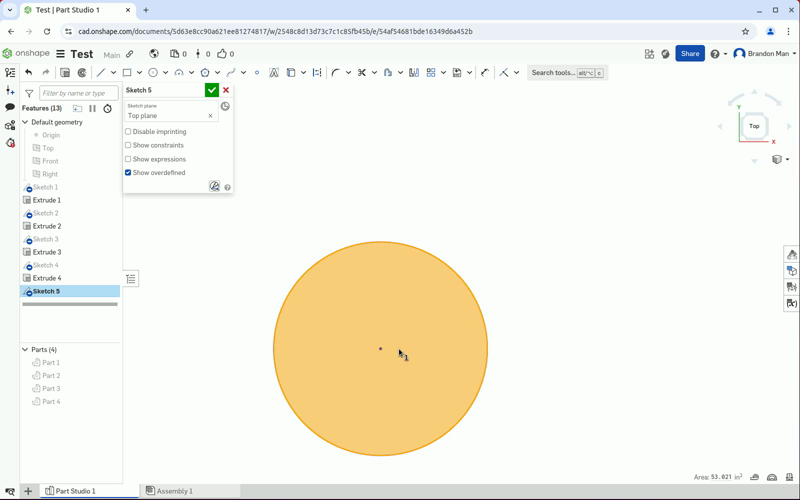
scroll(-6)
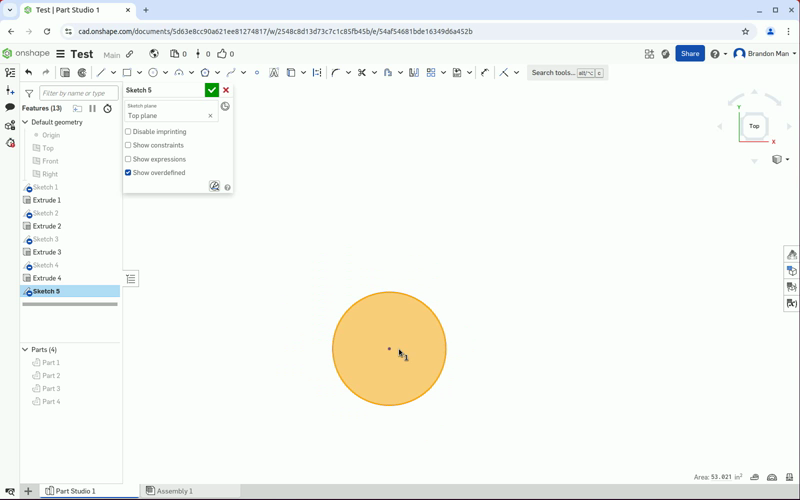
scroll(-6)
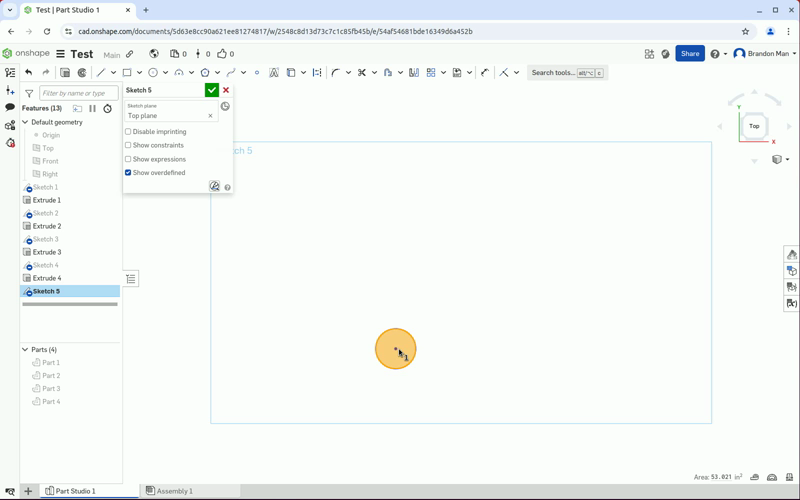
mouse_move(73, 352)
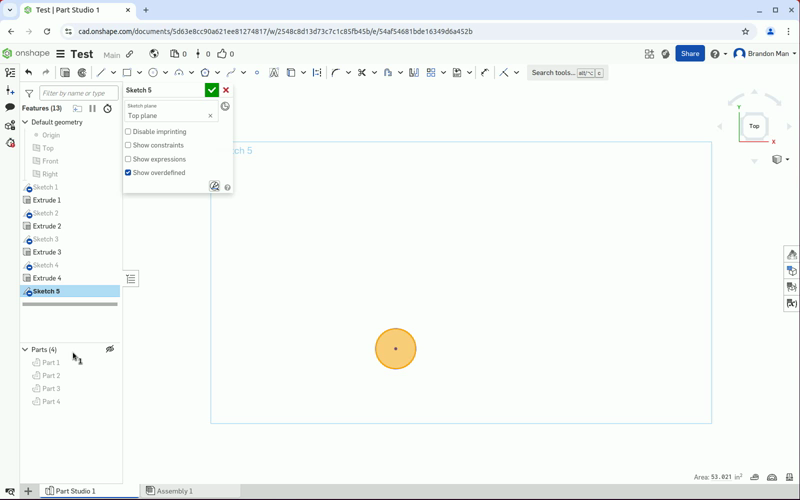
key(shift+y)
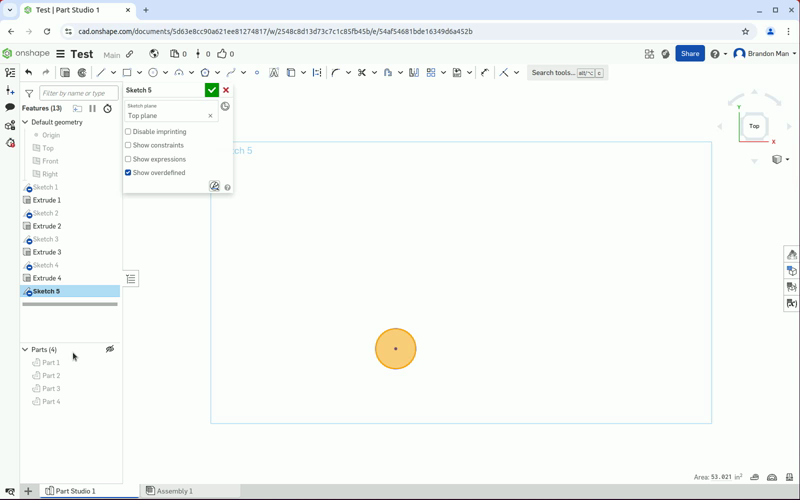
key(shift+e)
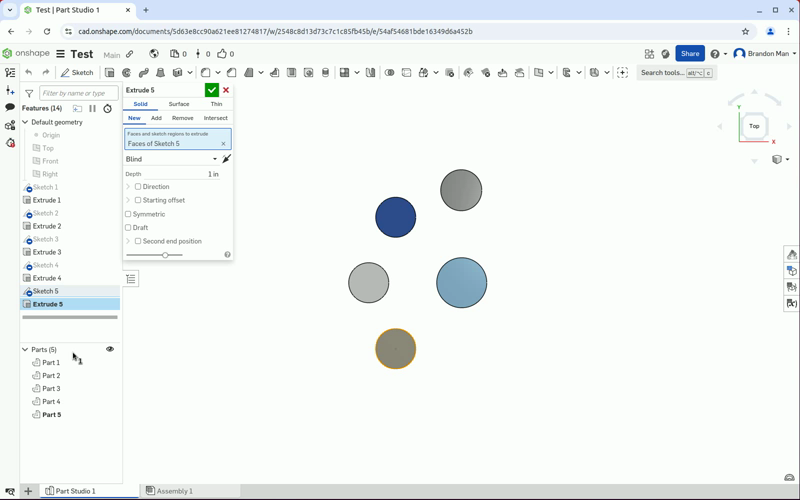
mouse_move(143, 106)
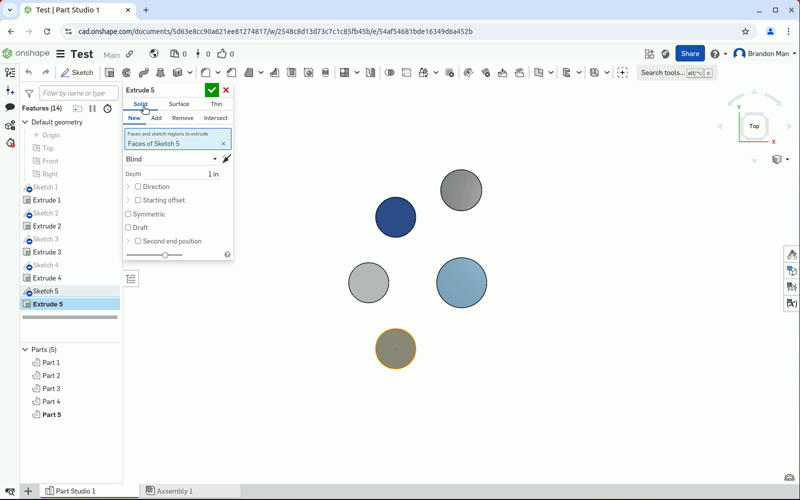
click(143, 106)
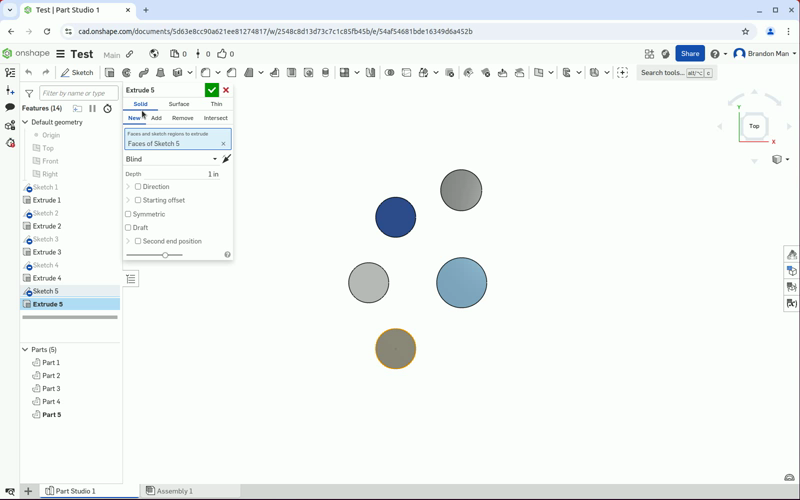
mouse_move(137, 120)
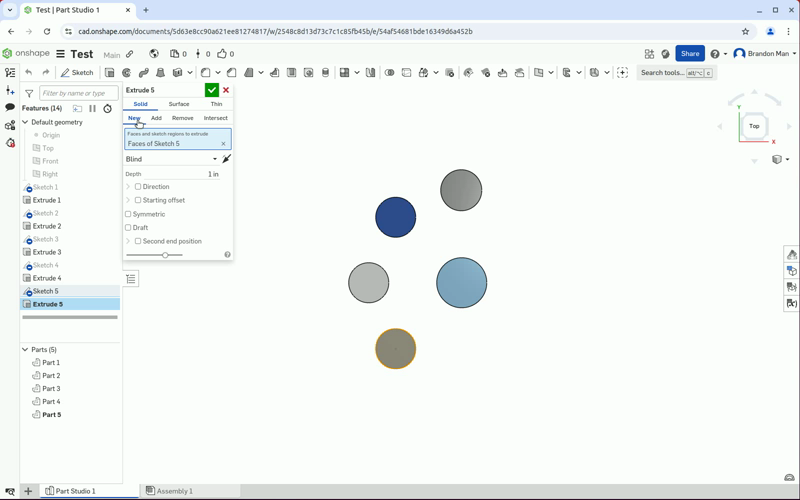
click(137, 120)
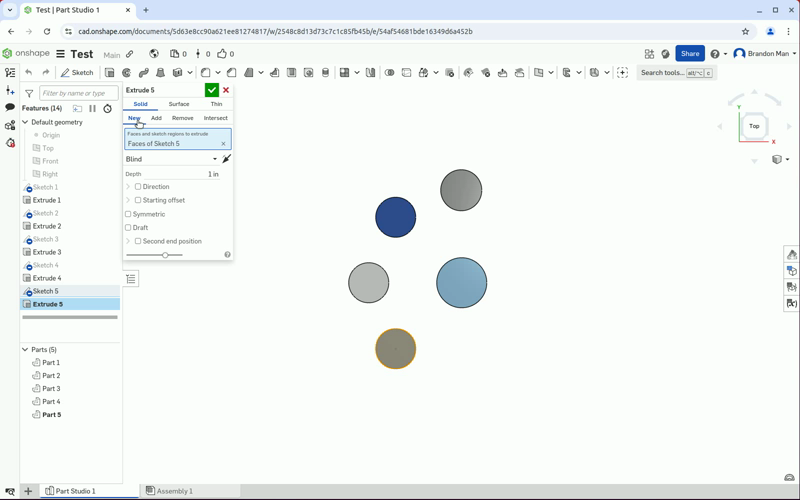
key(tab, 4)
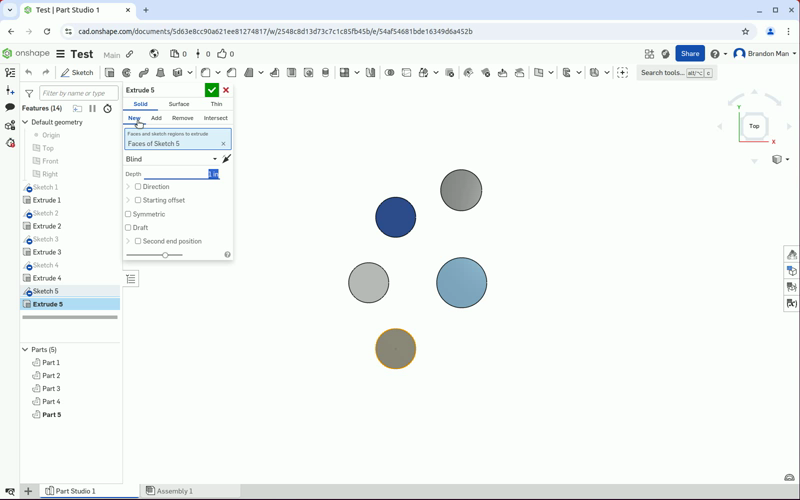
text(11.554)
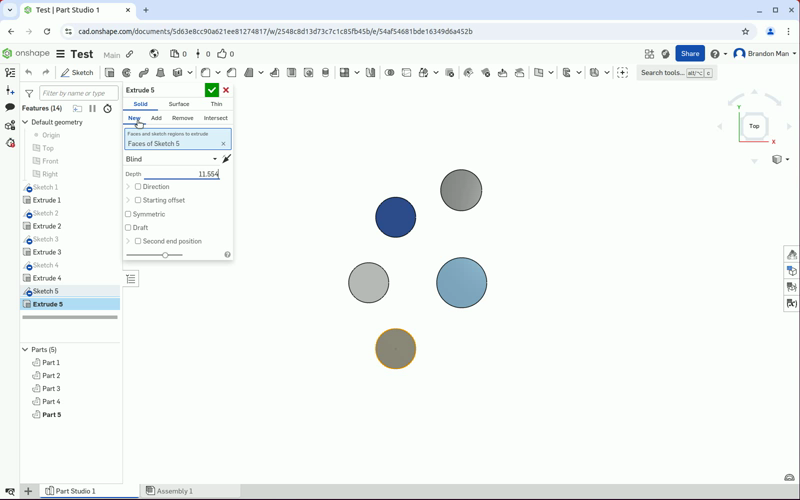
key(enter)
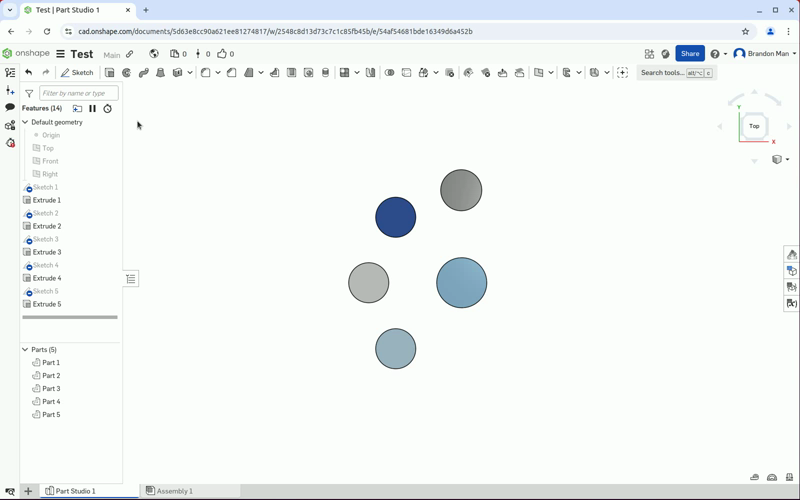
key(shift+h)
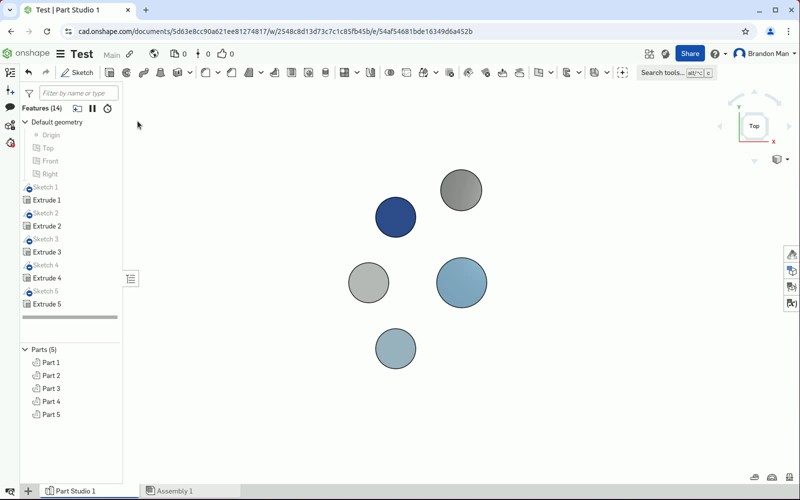
key(shift+h)
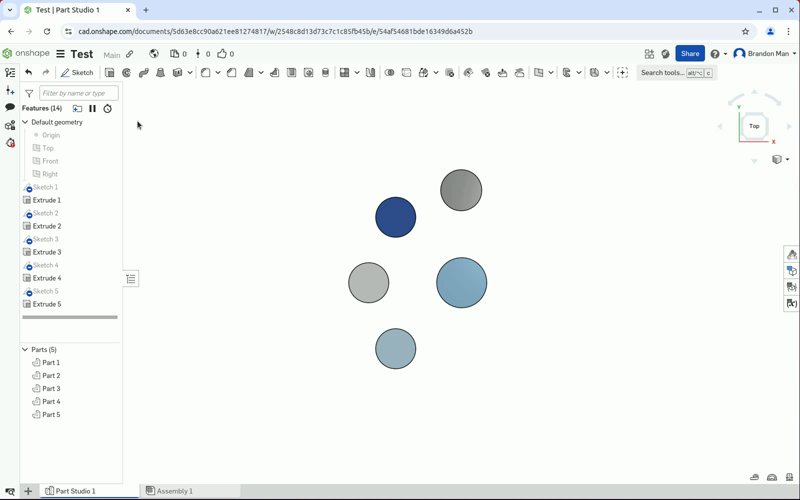
mouse_move(73, 189)
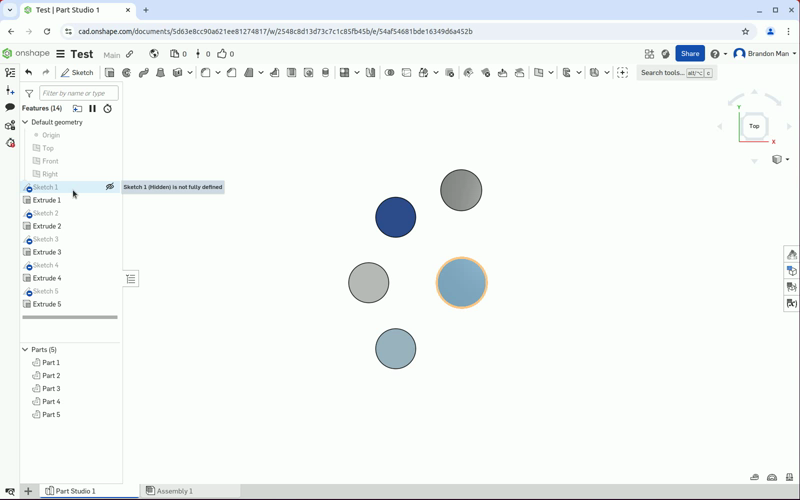
click(73, 189)
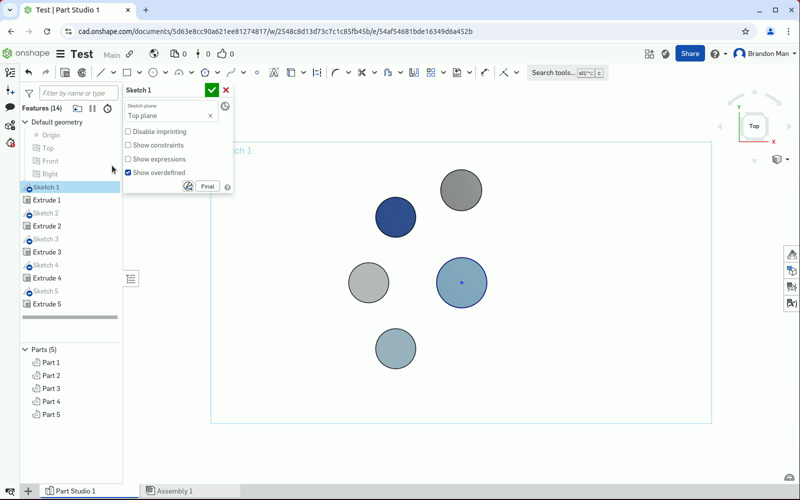
mouse_move(229, 92)
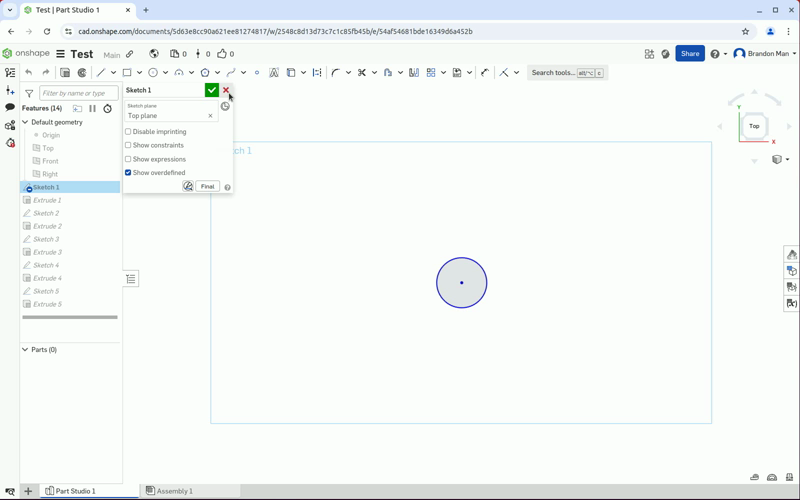
click(229, 92)
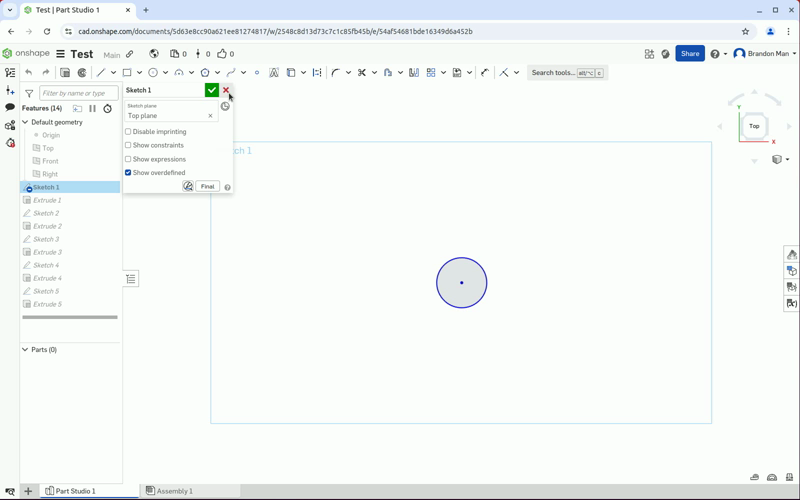
key(shift+s)
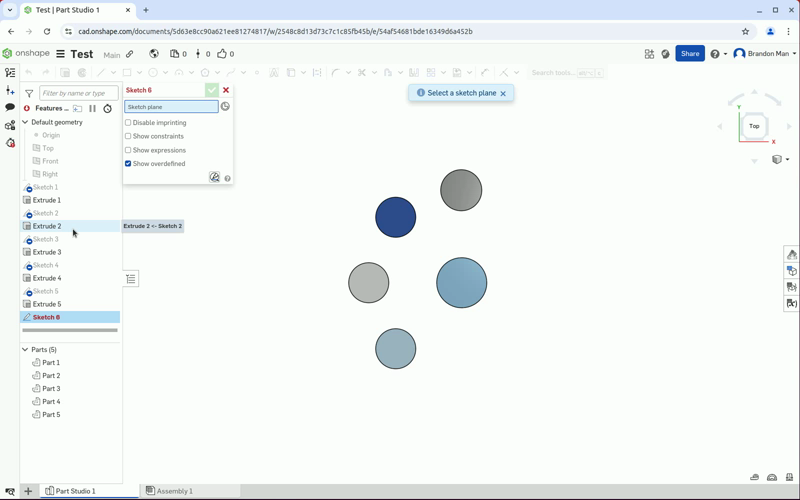
scroll(3)
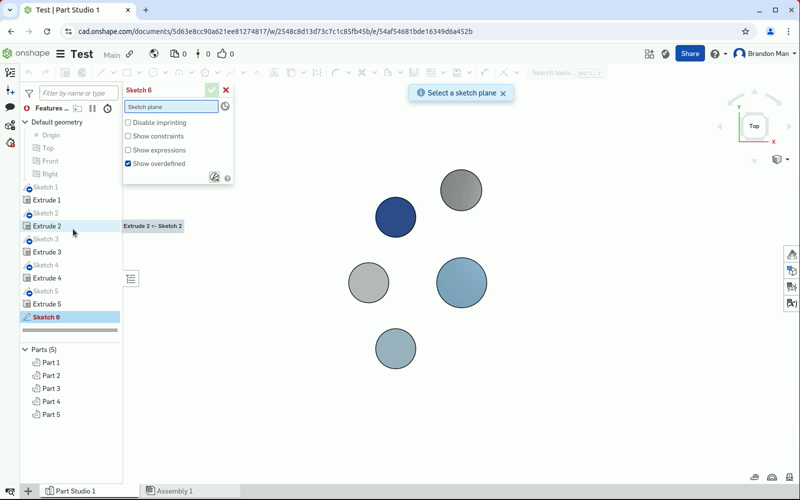
mouse_move(73, 150)
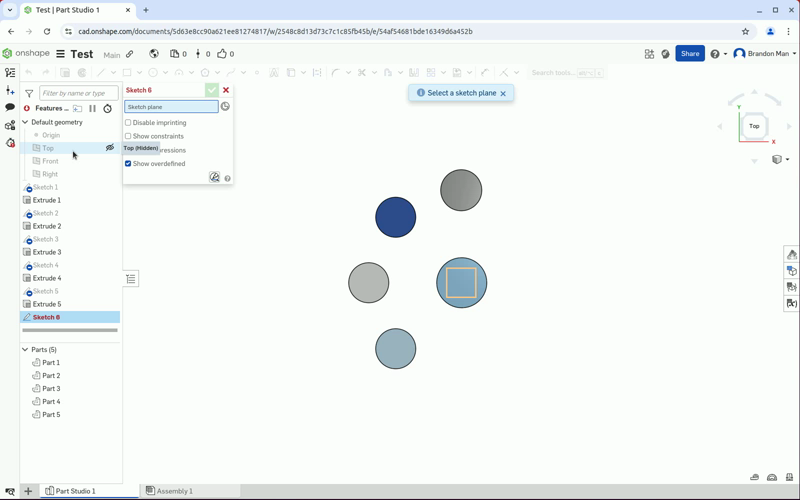
click(73, 150)
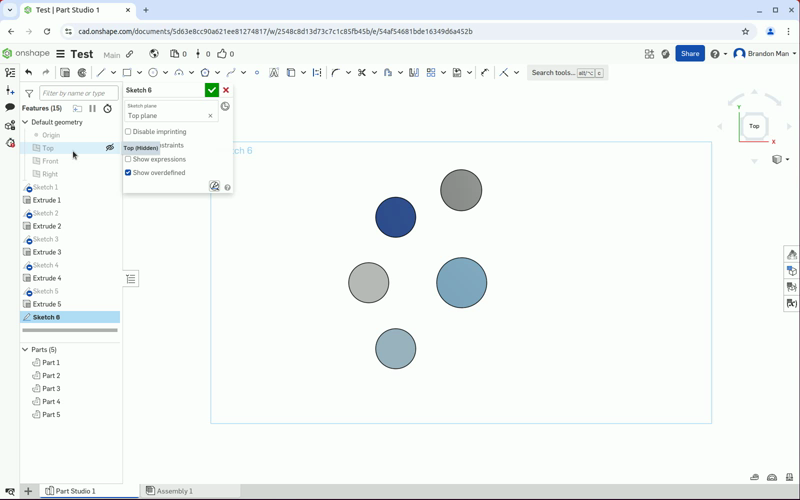
mouse_move(73, 352)
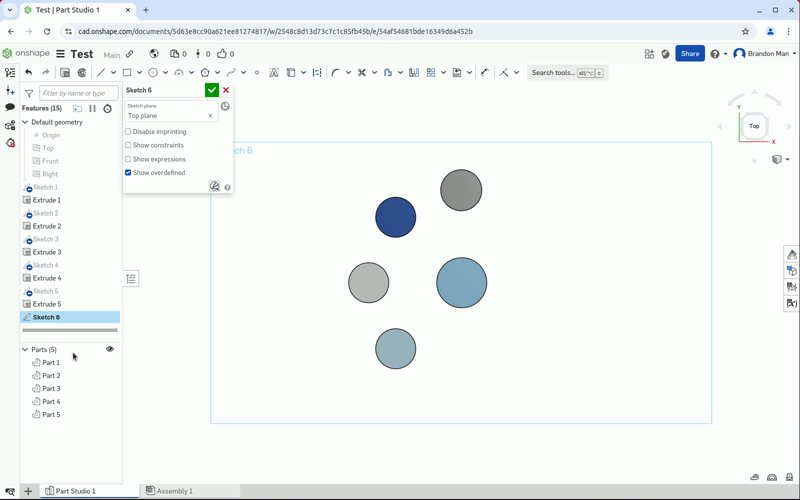
key(y)
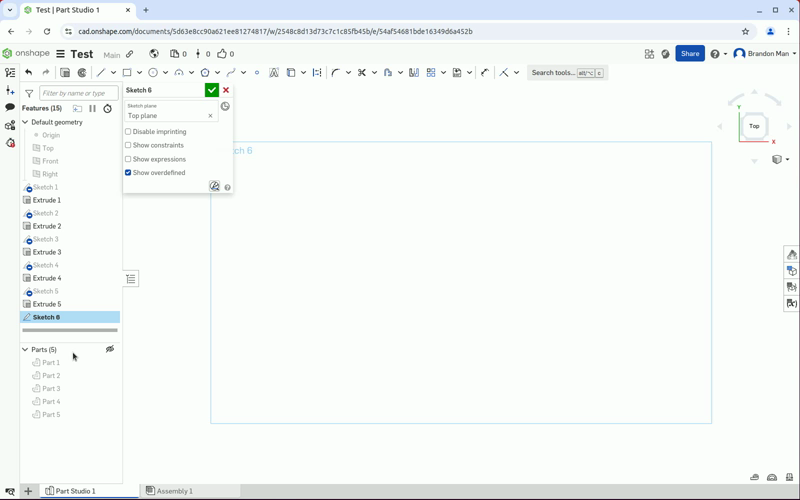
key(c)
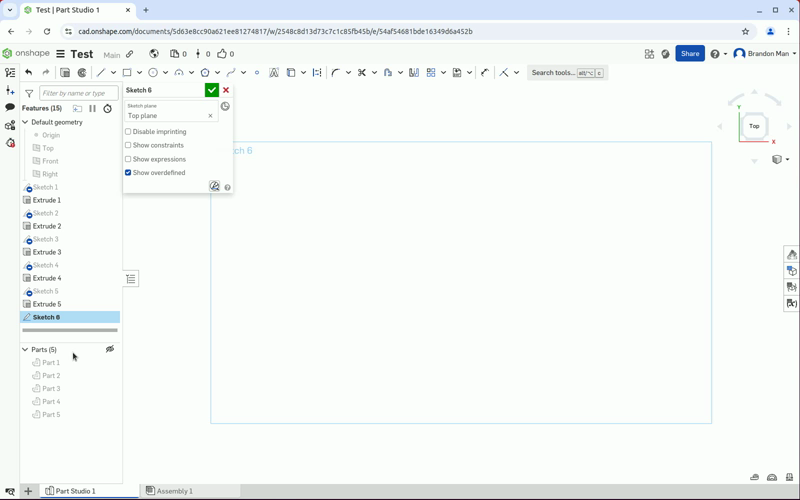
key_down(shift)
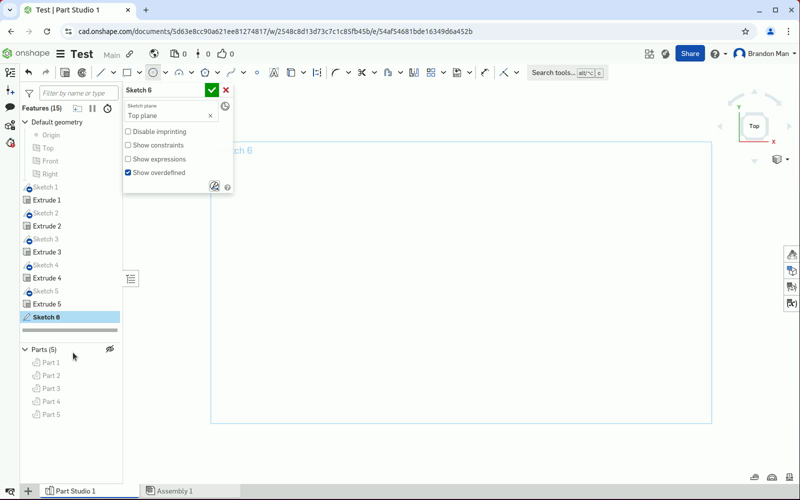
mouse_move(461, 375)
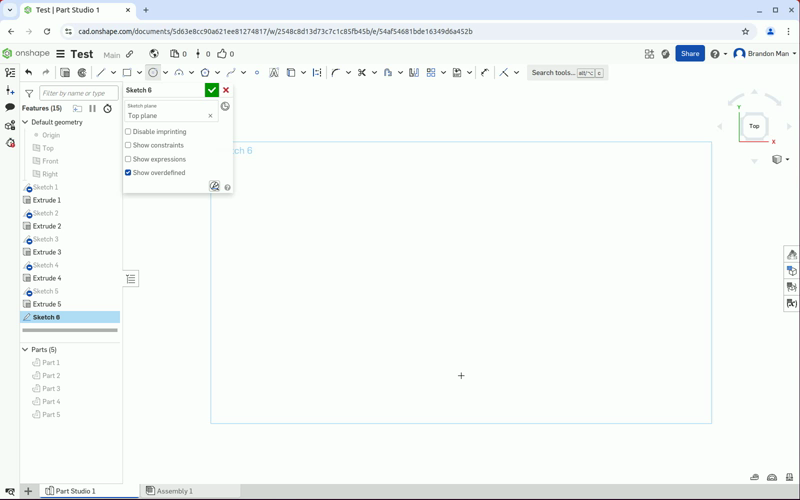
click(461, 375)
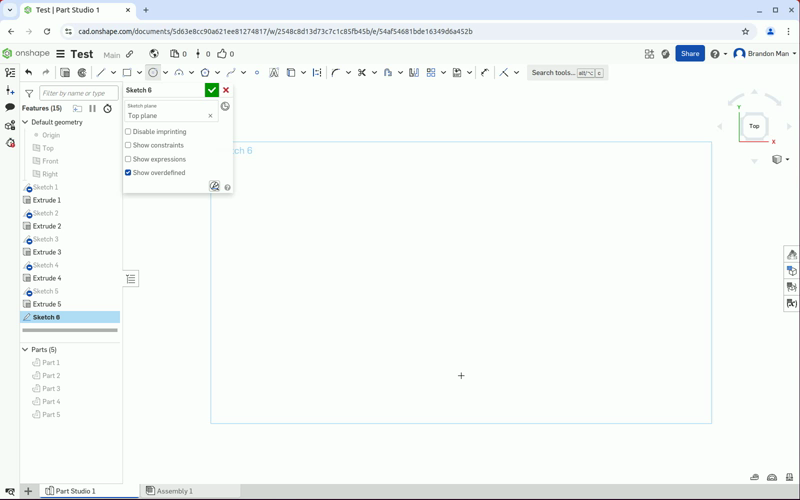
key_up(shift)
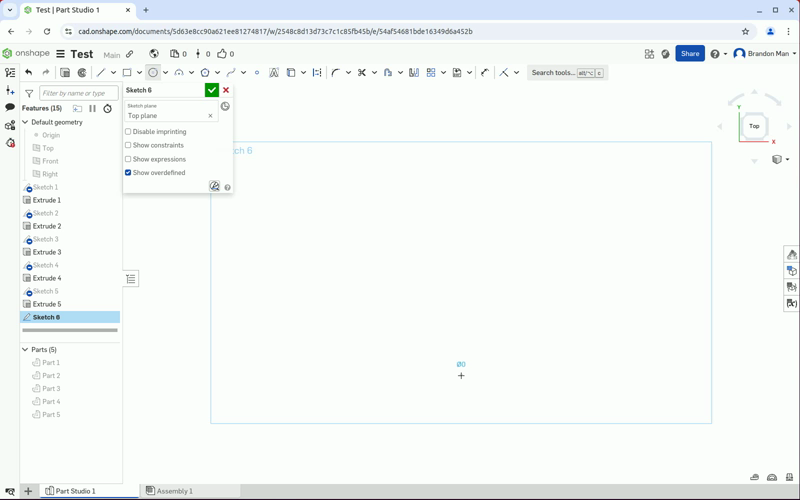
mouse_move(481, 375)
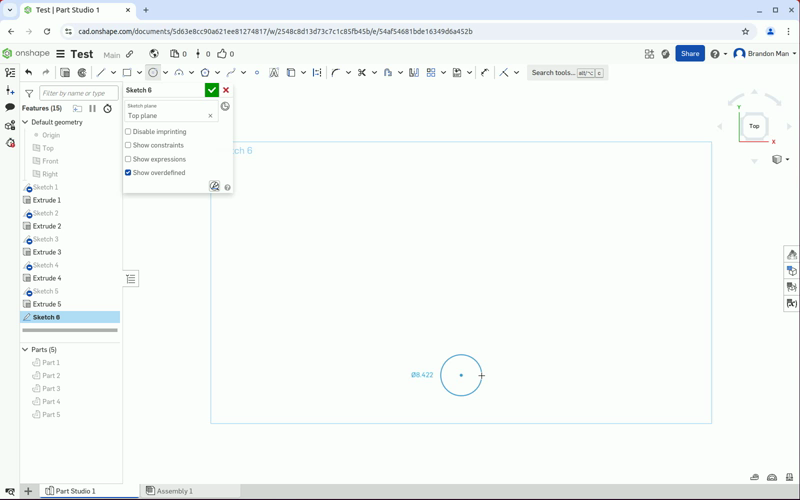
click(481, 375)
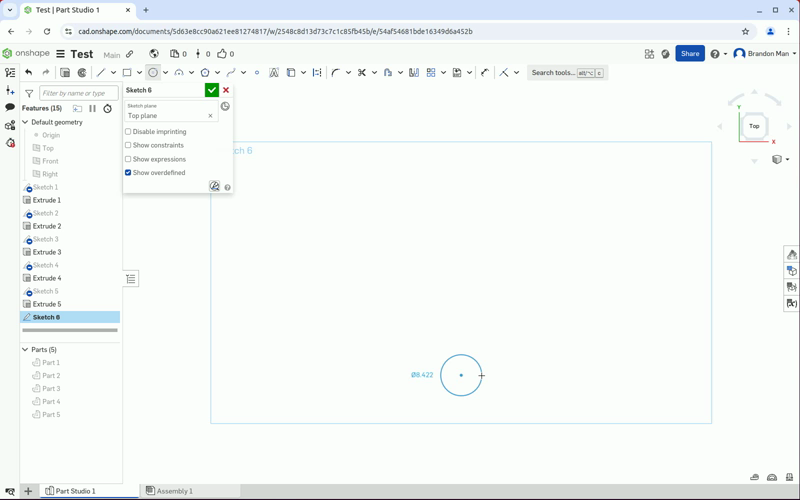
key(esc)
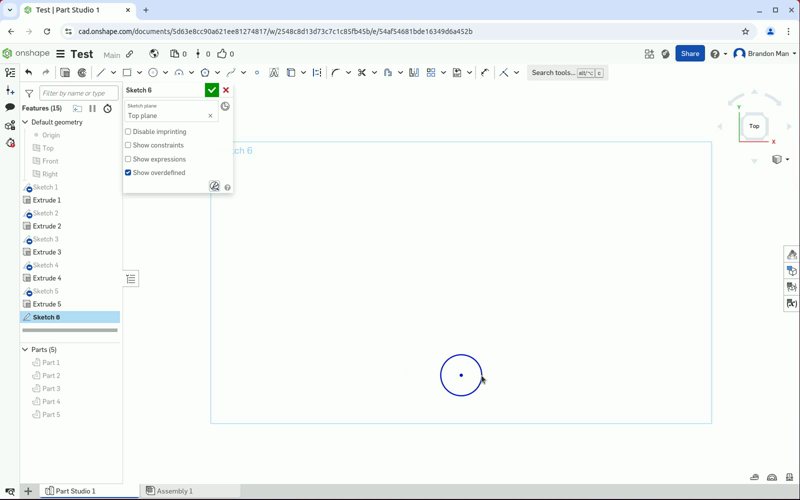
mouse_move(473, 370)
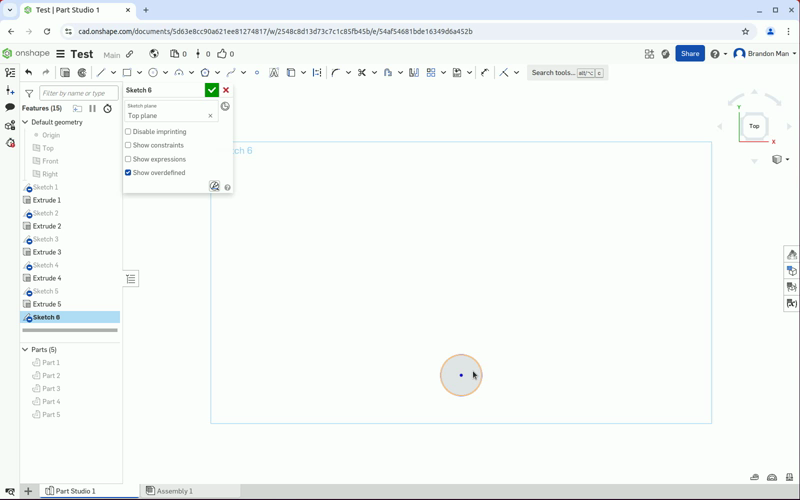
scroll(6)
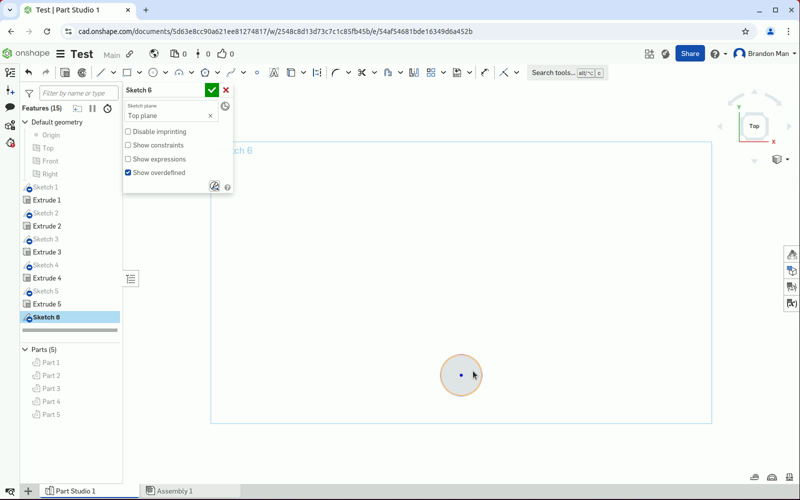
scroll(6)
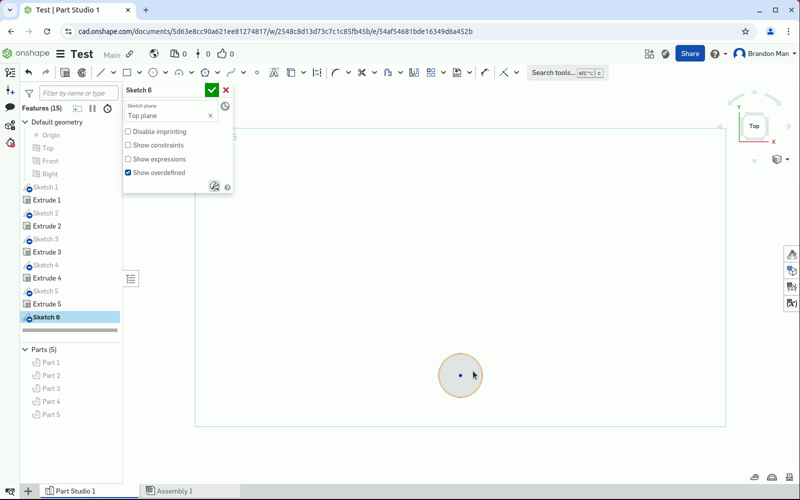
scroll(6)
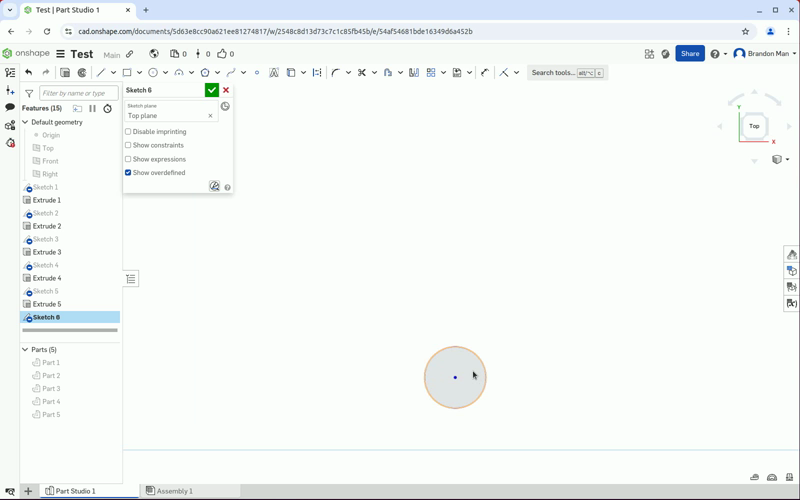
scroll(6)
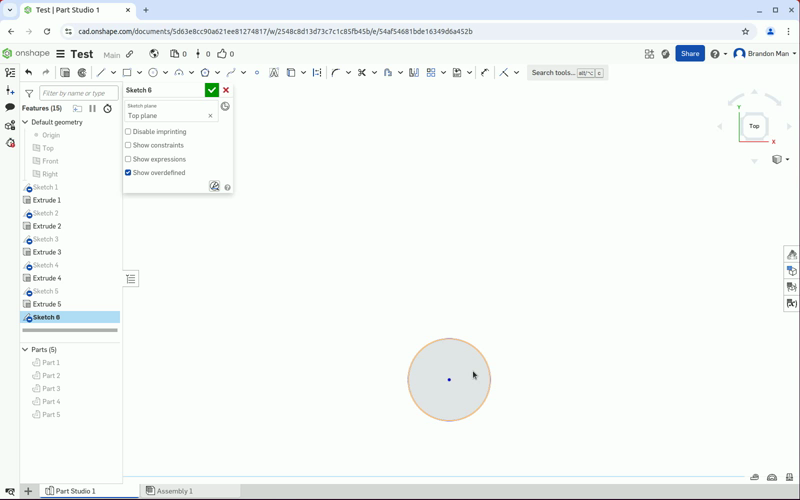
scroll(6)
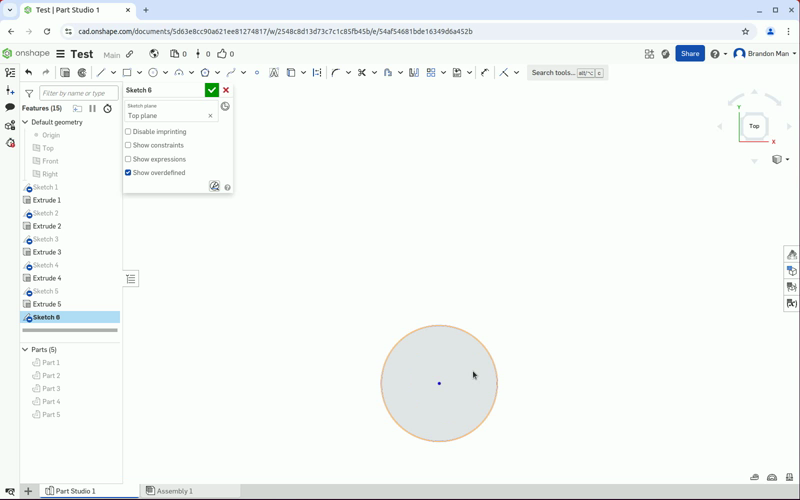
scroll(6)
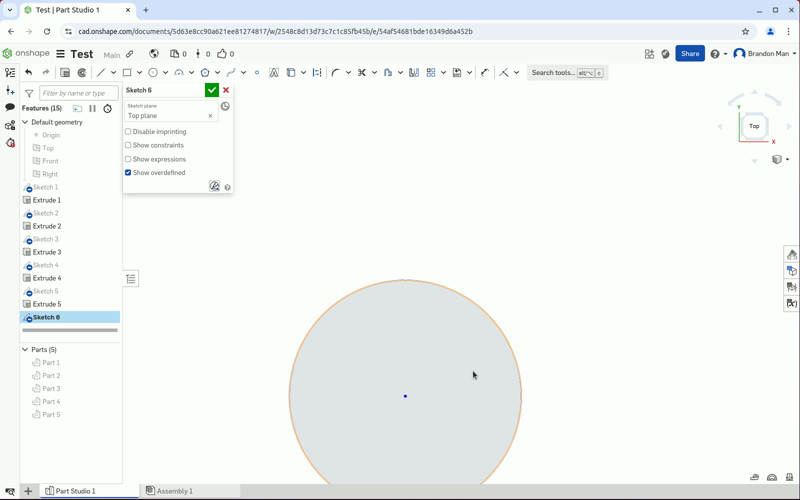
scroll(6)
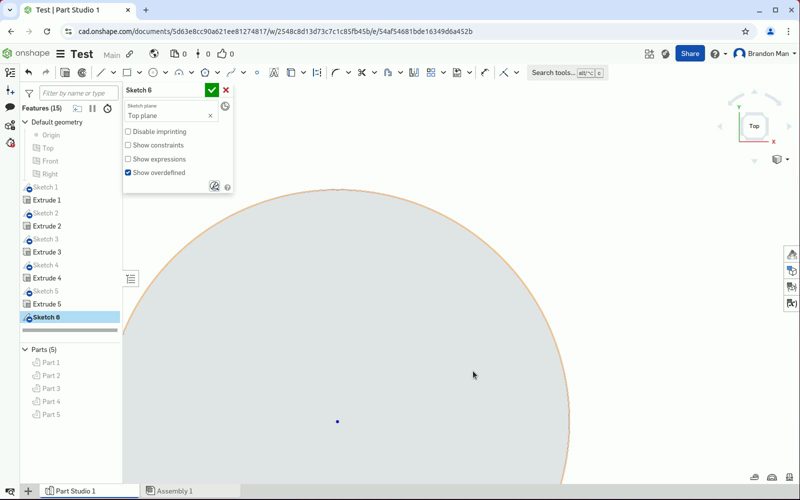
click(473, 370)
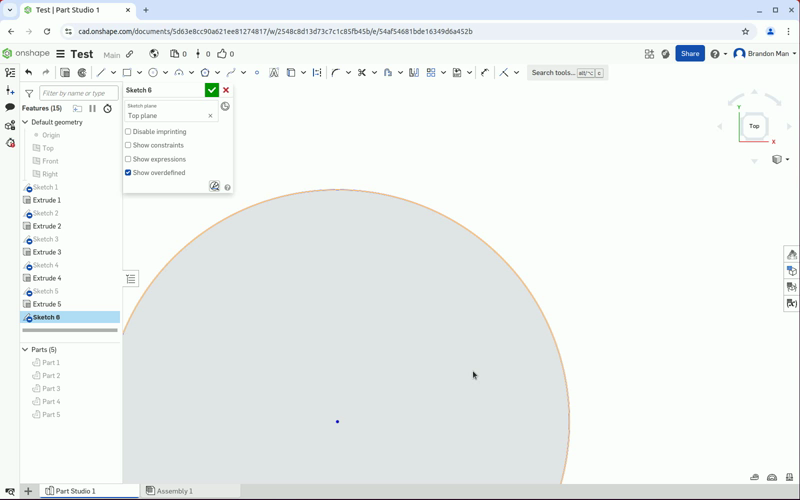
scroll(-6)
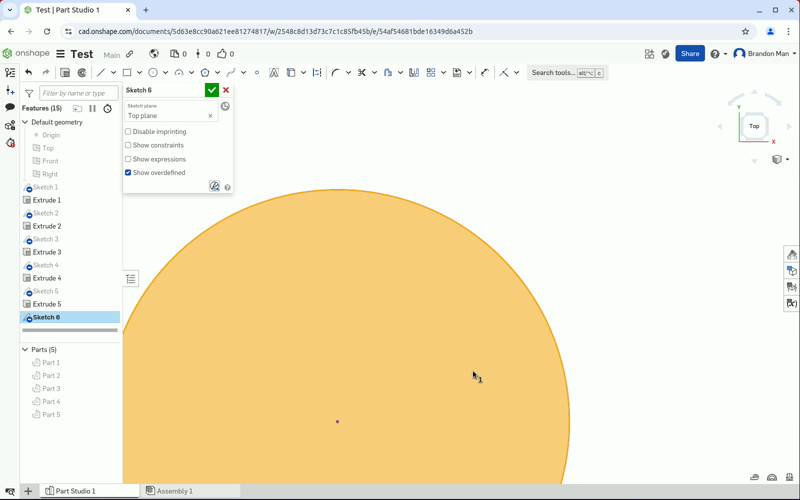
scroll(-6)
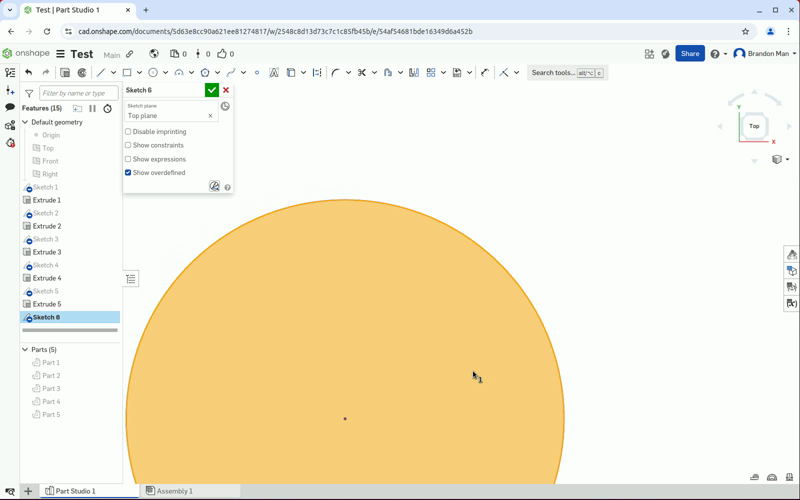
scroll(-6)
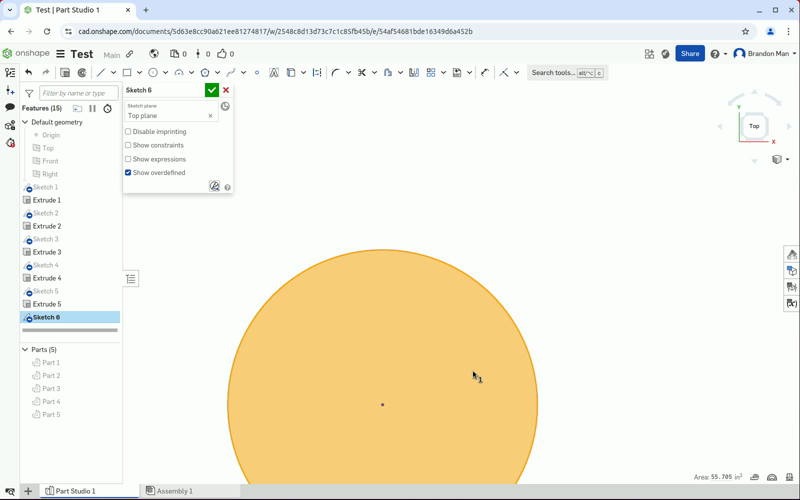
scroll(-6)
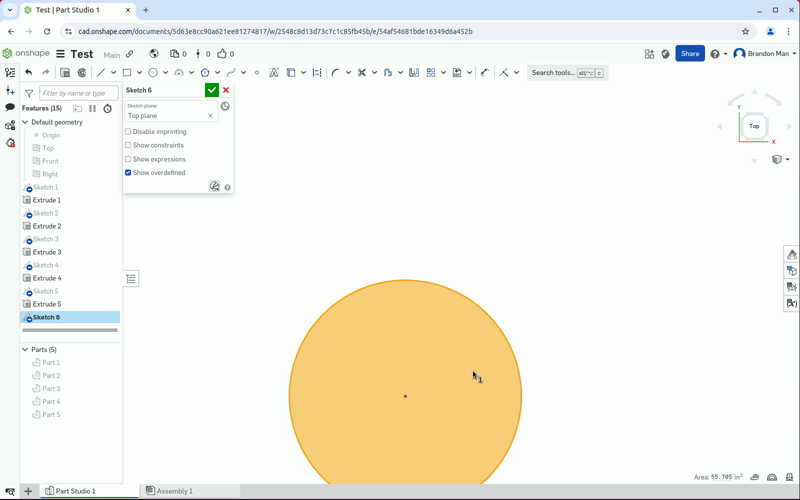
scroll(-6)
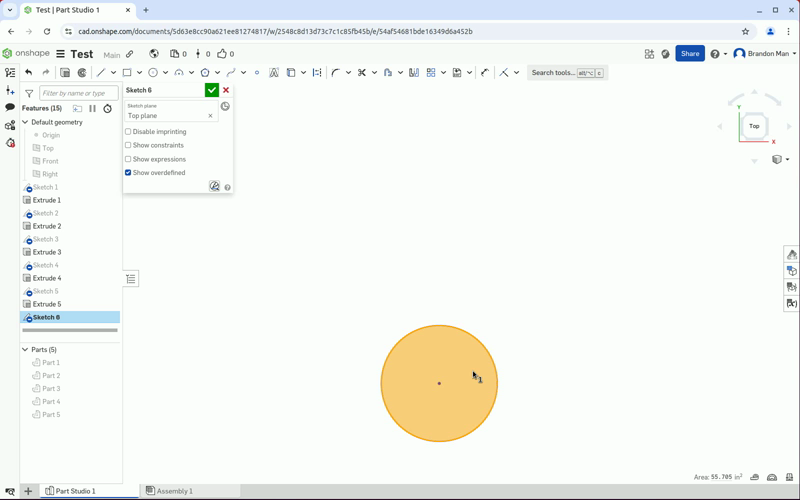
scroll(-6)
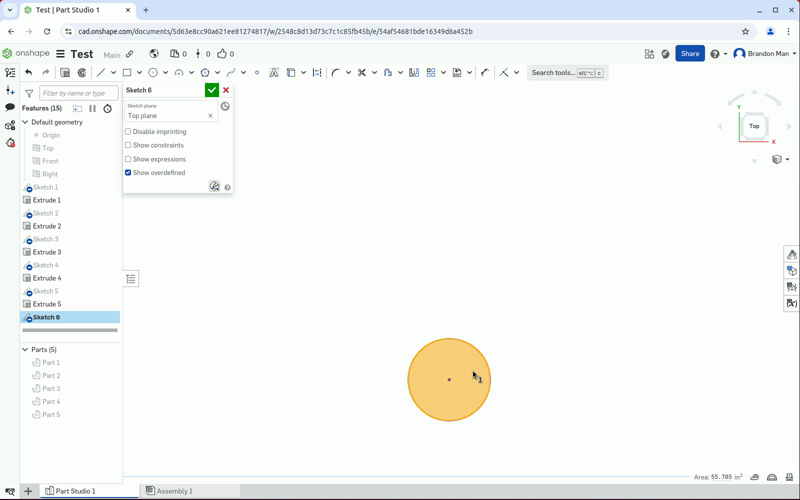
scroll(-6)
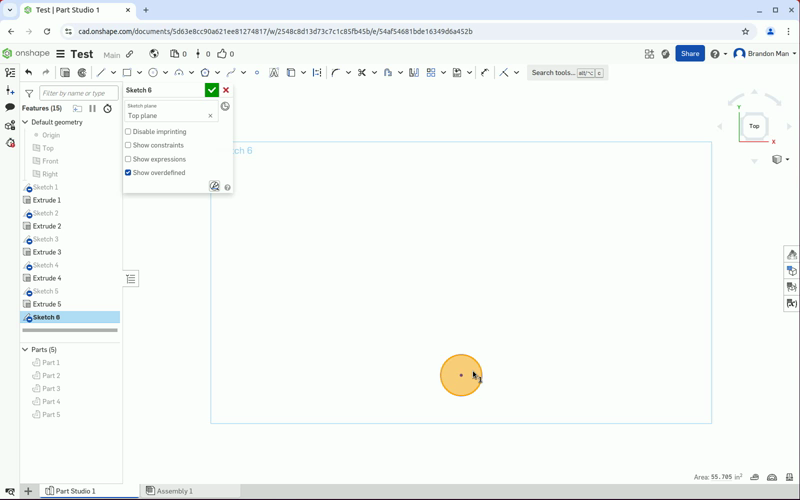
mouse_move(73, 352)
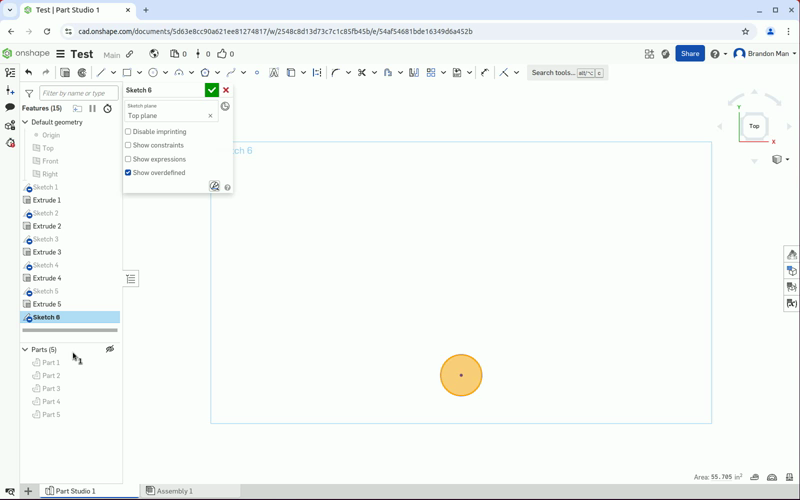
key(shift+y)
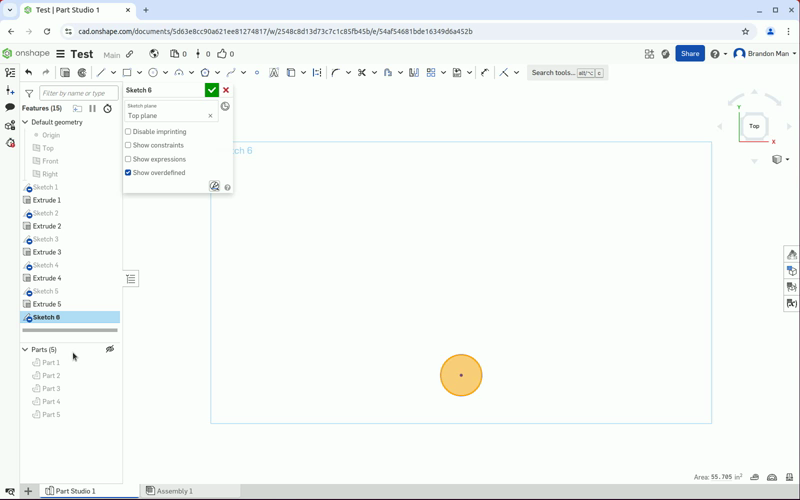
key(shift+e)
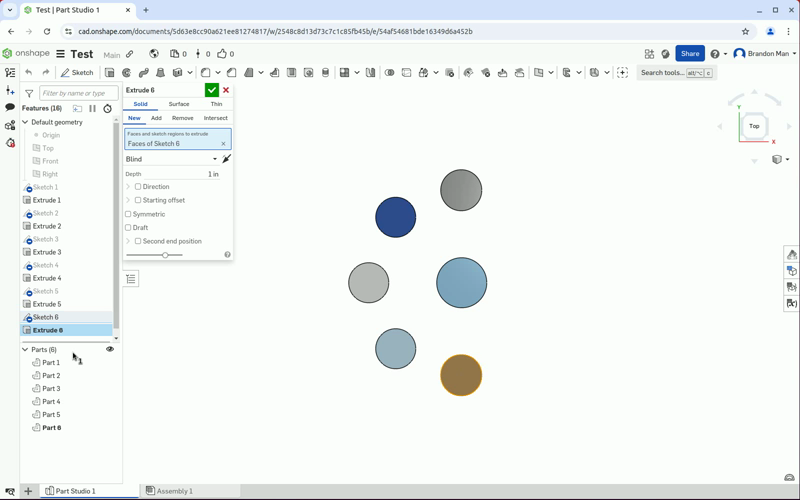
mouse_move(143, 106)
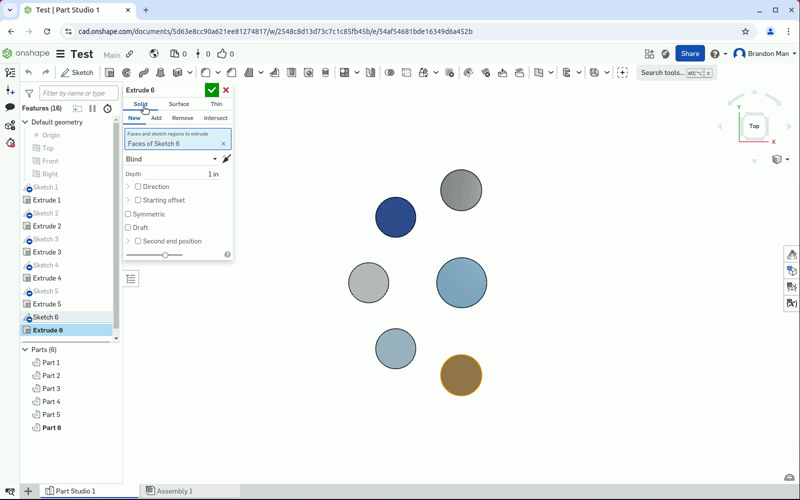
click(143, 106)
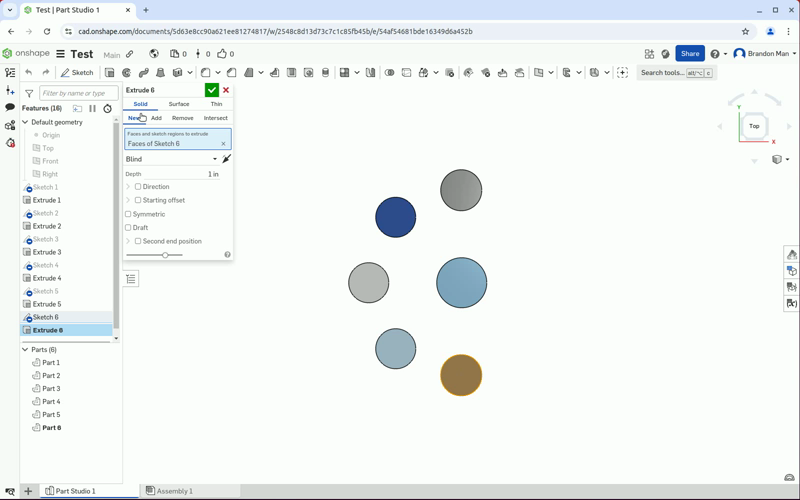
mouse_move(137, 120)
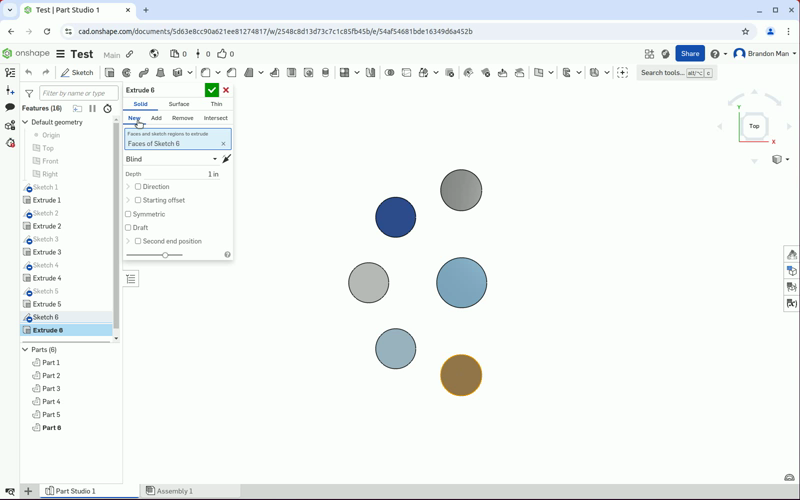
click(137, 120)
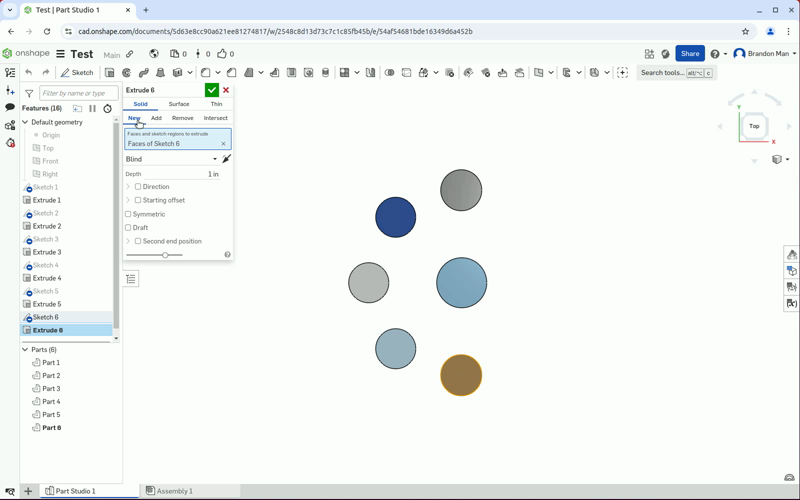
key(tab, 4)
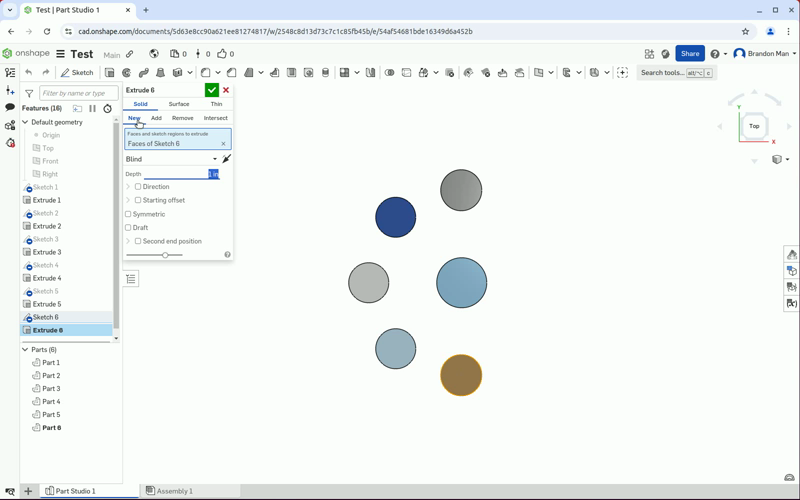
text(11.554)
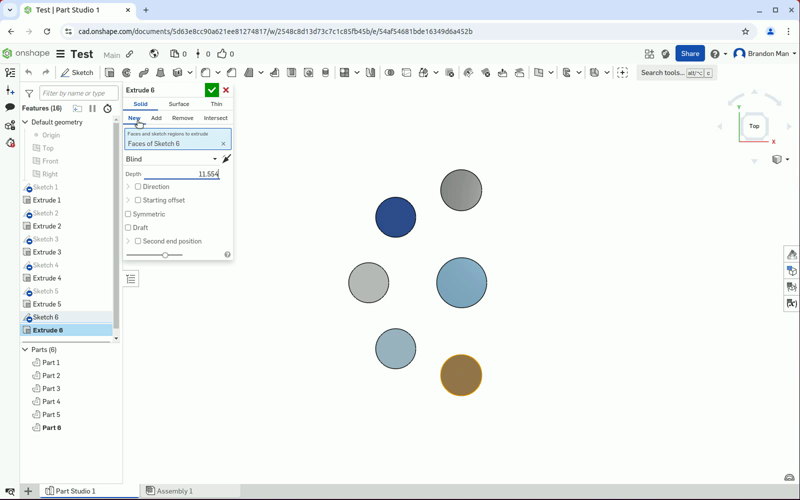
key(enter)
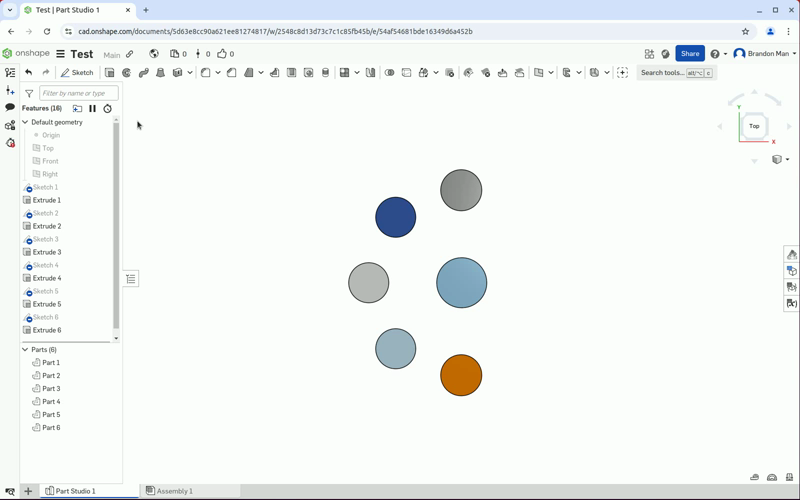
key(shift+h)
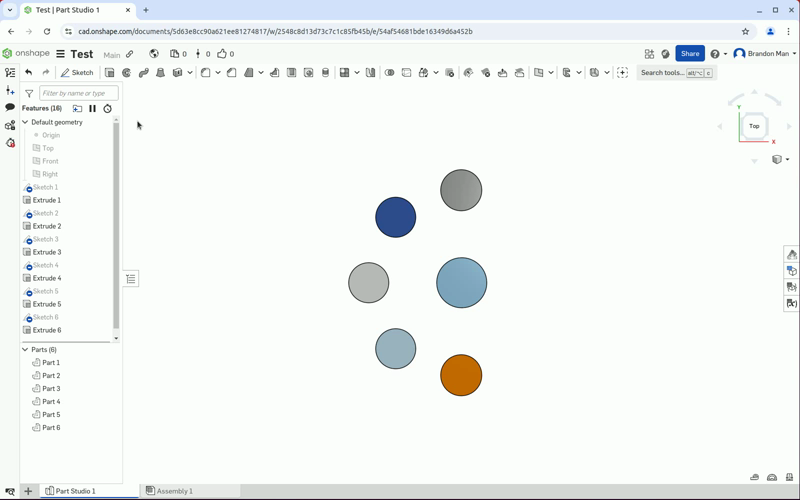
key(shift+h)
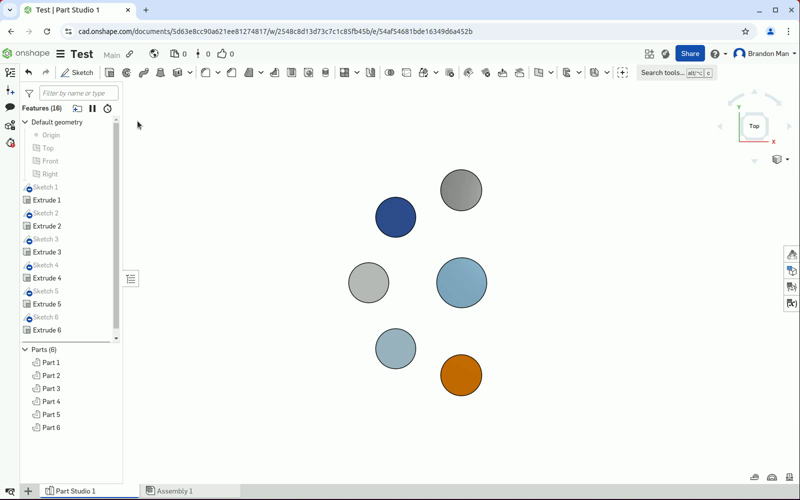
mouse_move(69, 189)
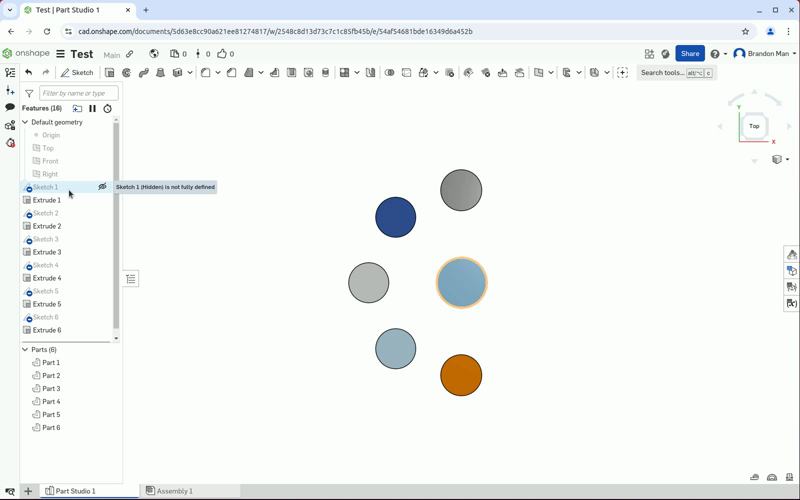
click(69, 189)
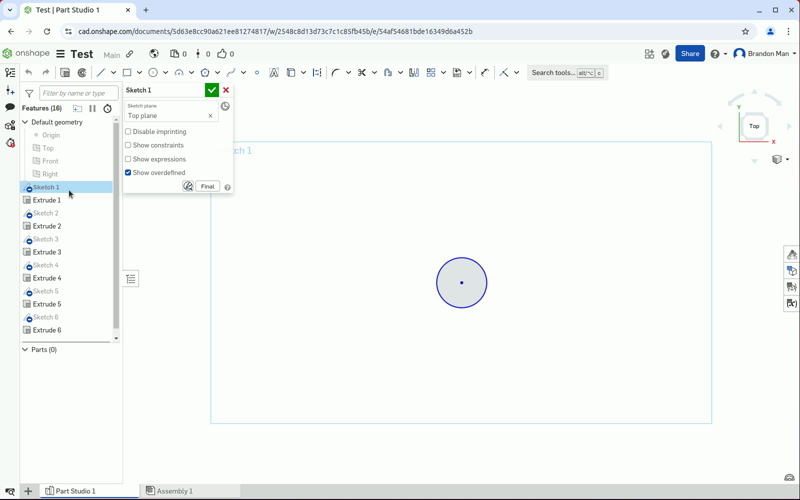
mouse_move(229, 92)
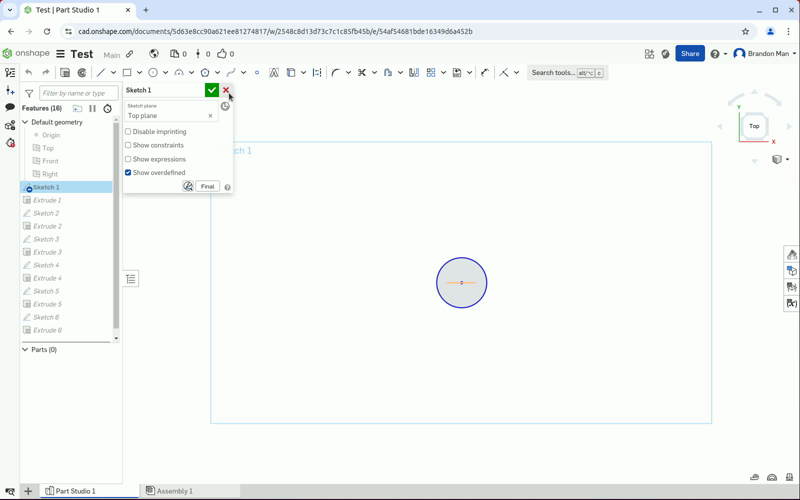
click(229, 92)
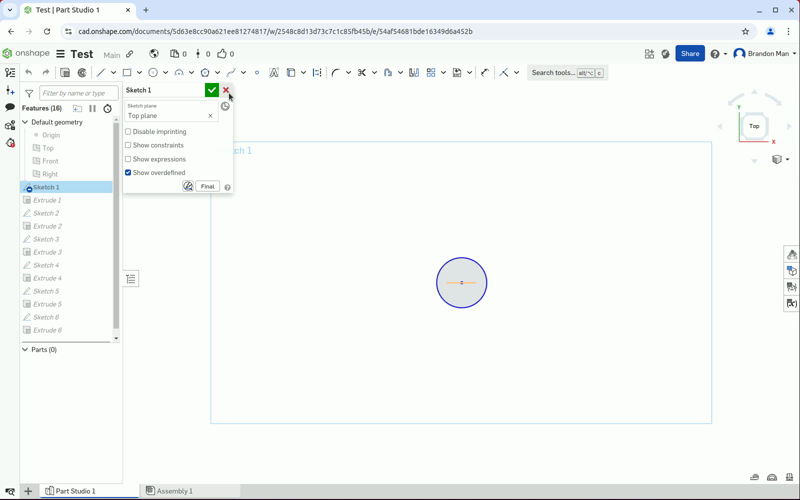
key(shift+s)
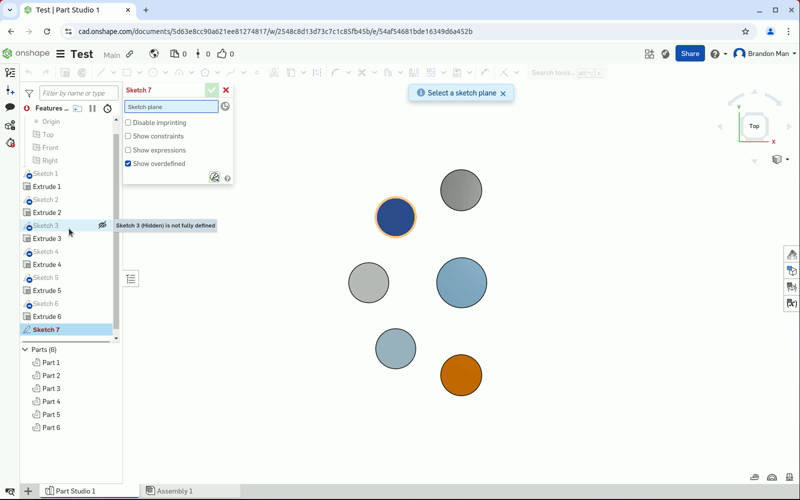
scroll(3)
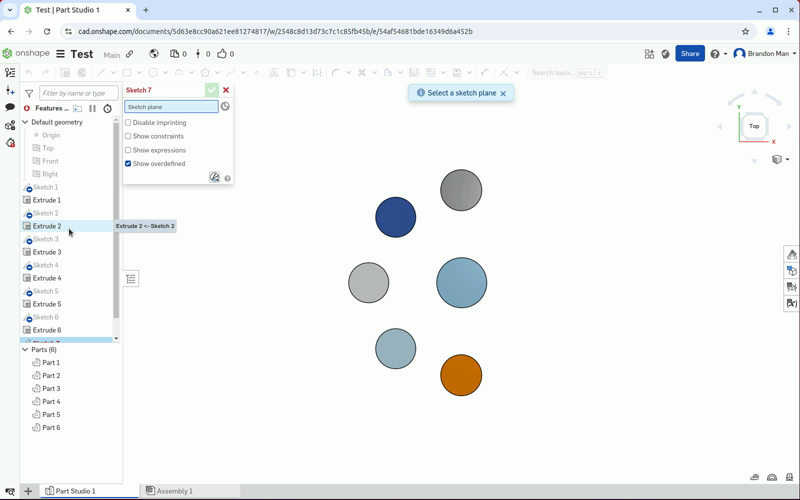
mouse_move(69, 150)
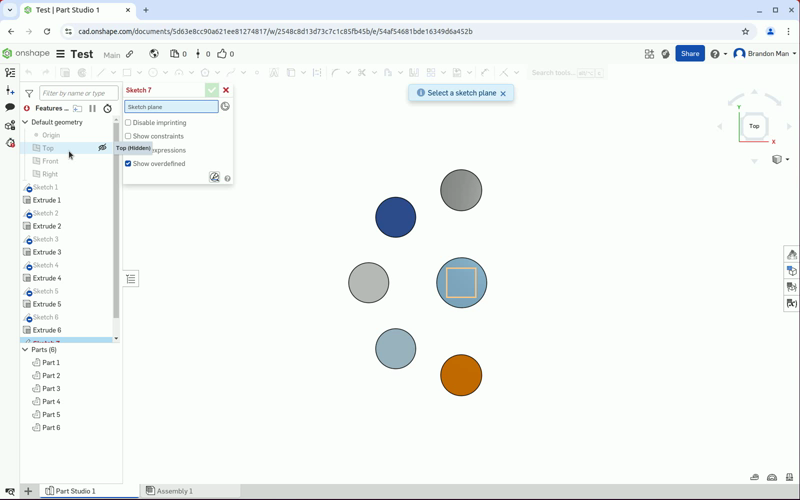
click(69, 150)
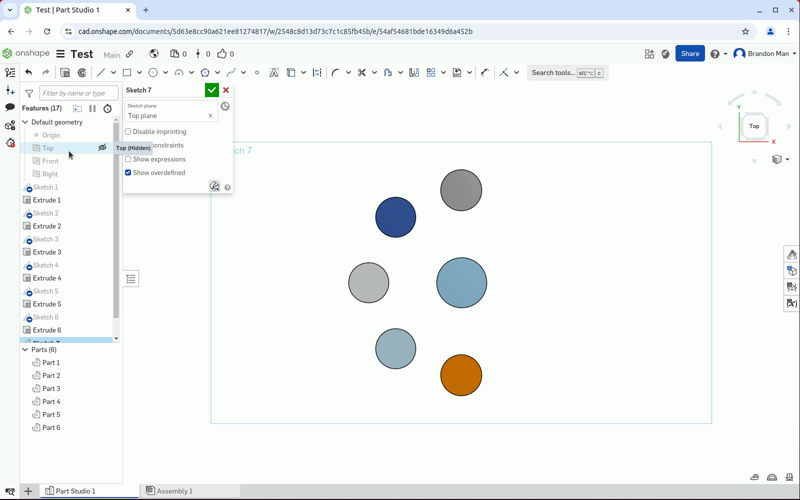
mouse_move(73, 352)
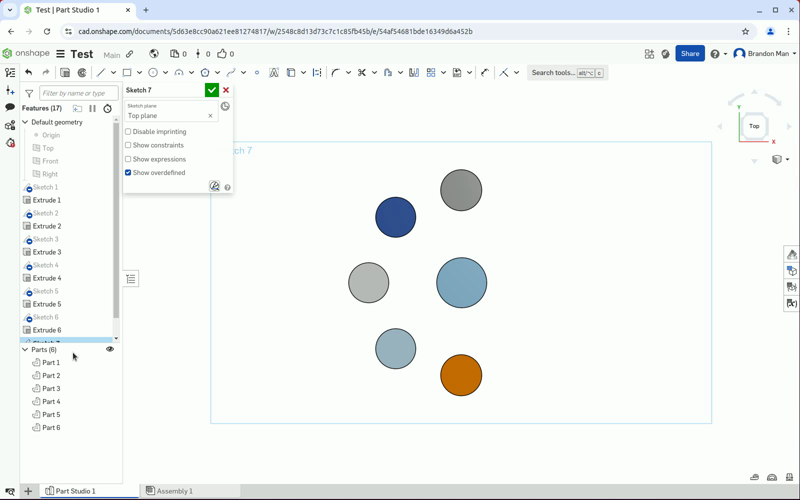
key(y)
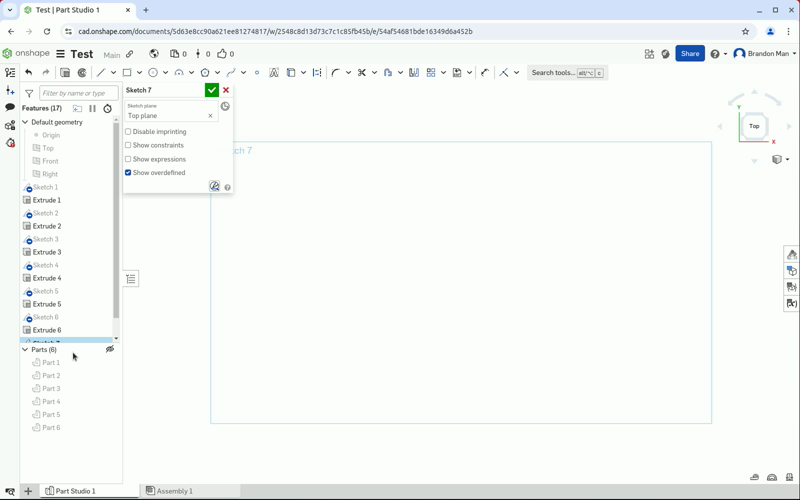
key(c)
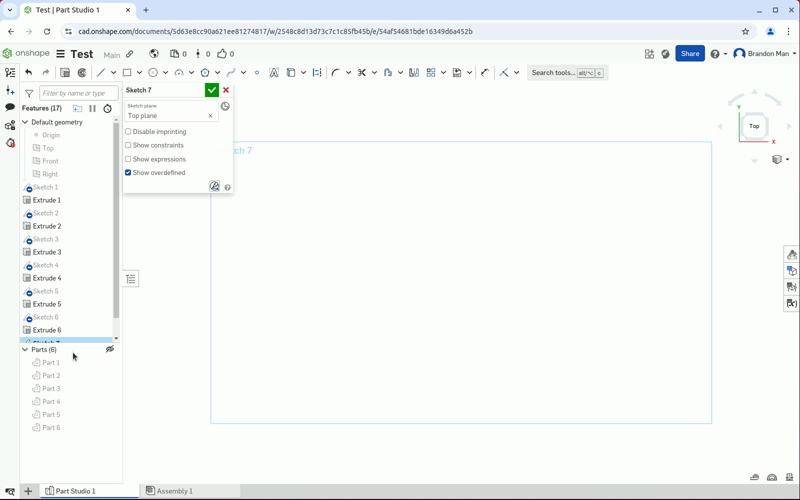
key_down(shift)
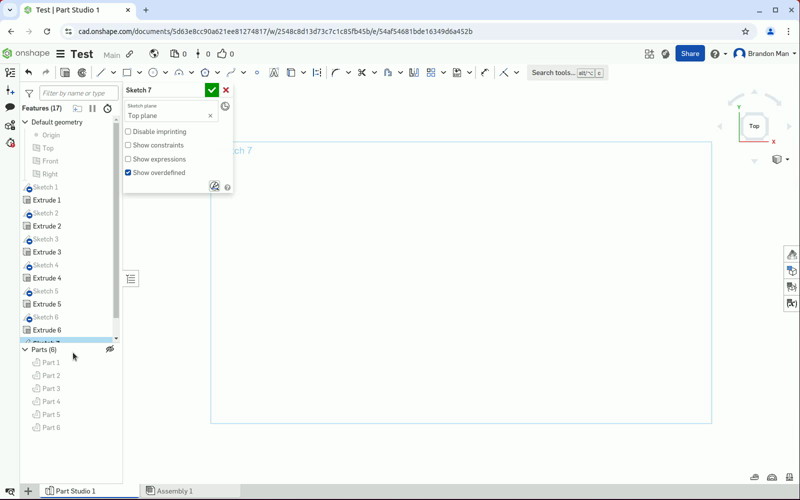
mouse_move(527, 348)
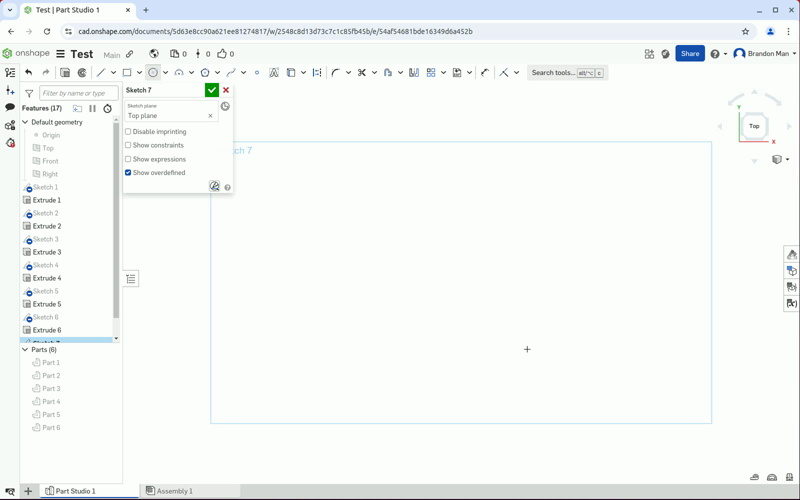
click(527, 348)
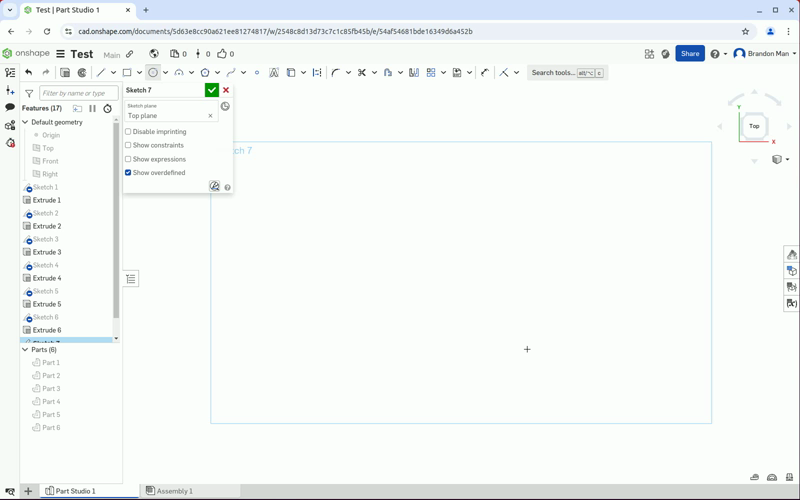
key_up(shift)
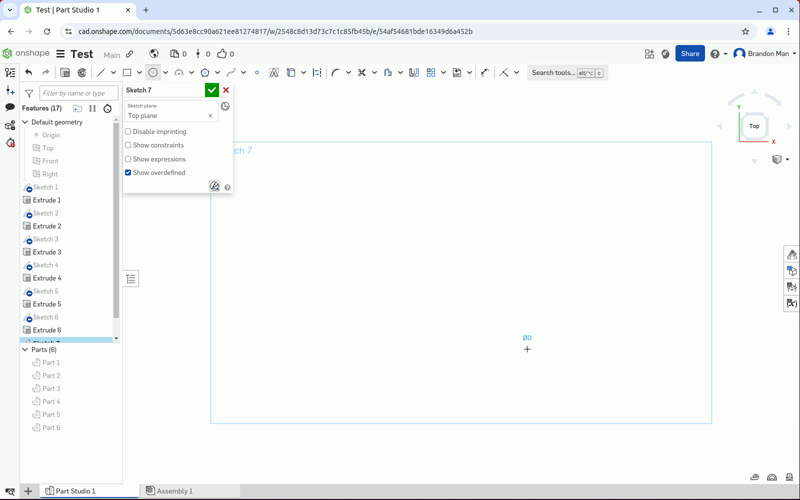
mouse_move(547, 348)
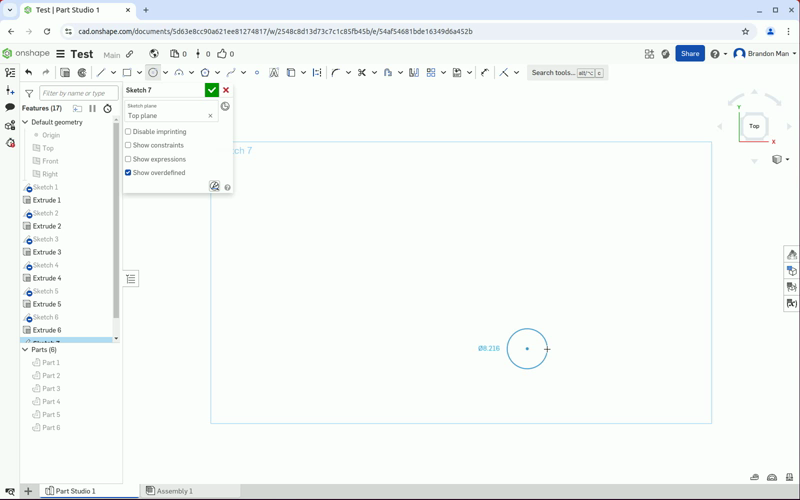
click(547, 348)
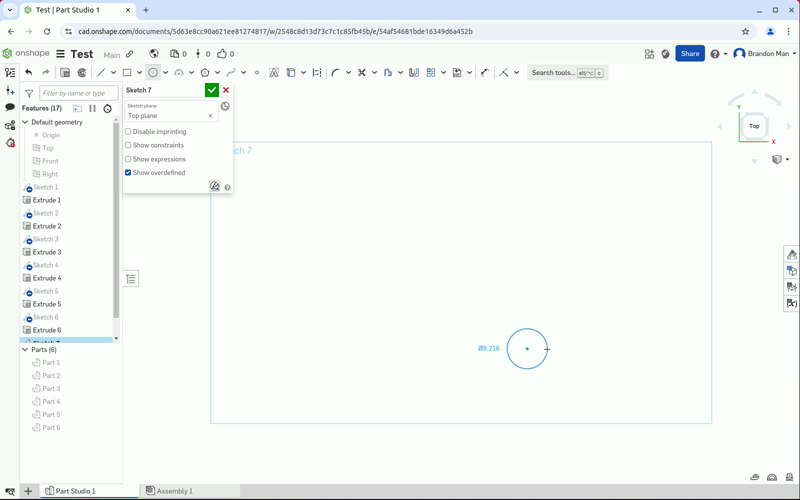
key(esc)
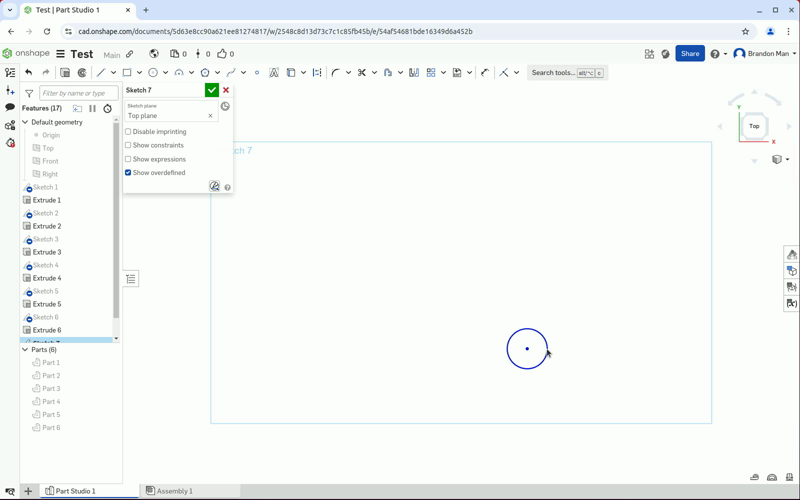
mouse_move(534, 365)
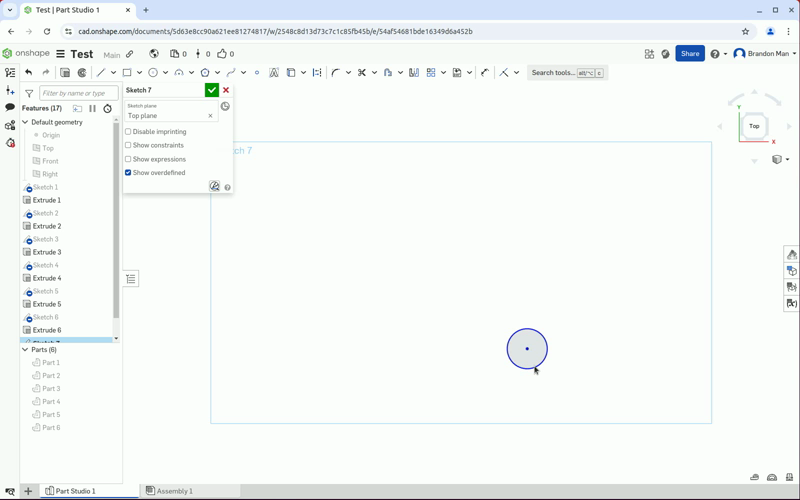
scroll(6)
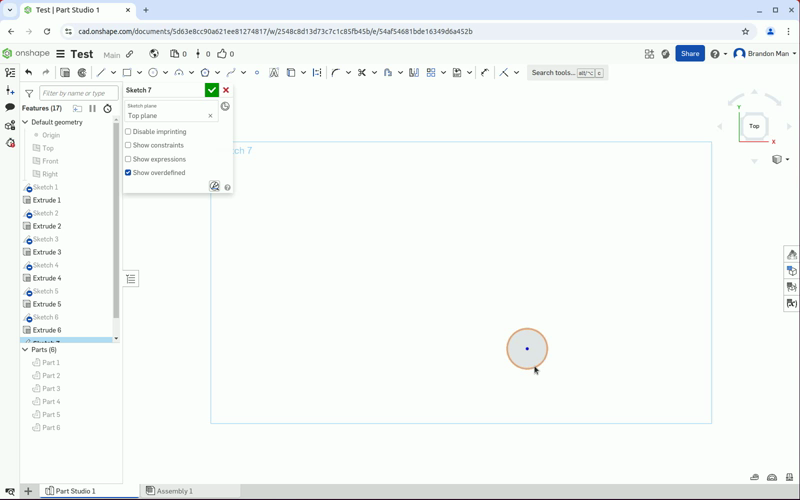
scroll(6)
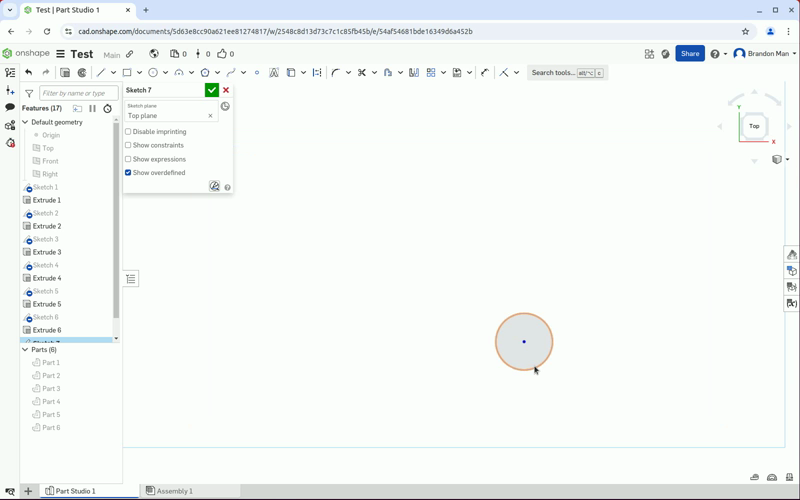
scroll(6)
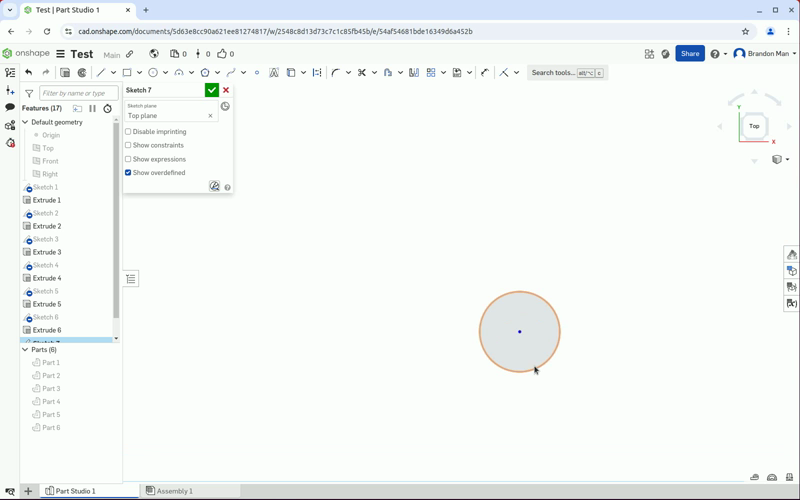
scroll(6)
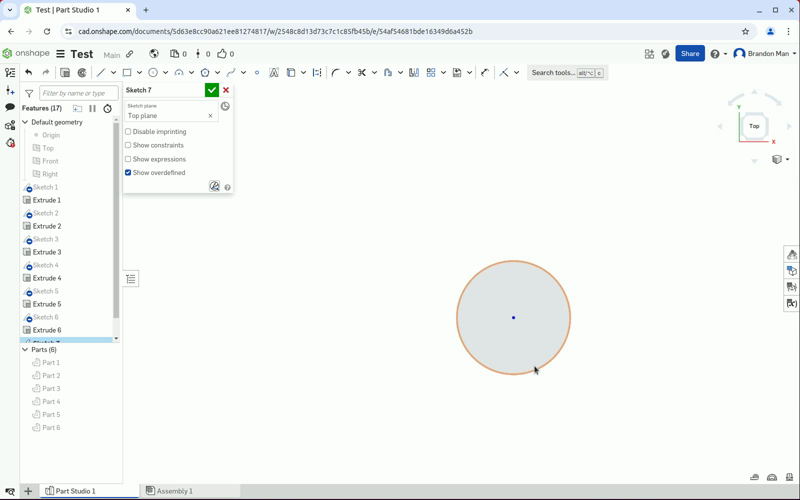
scroll(6)
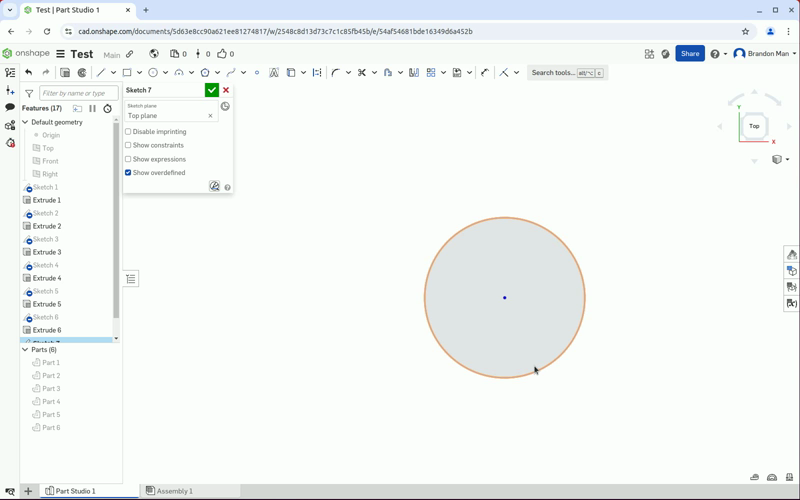
scroll(6)
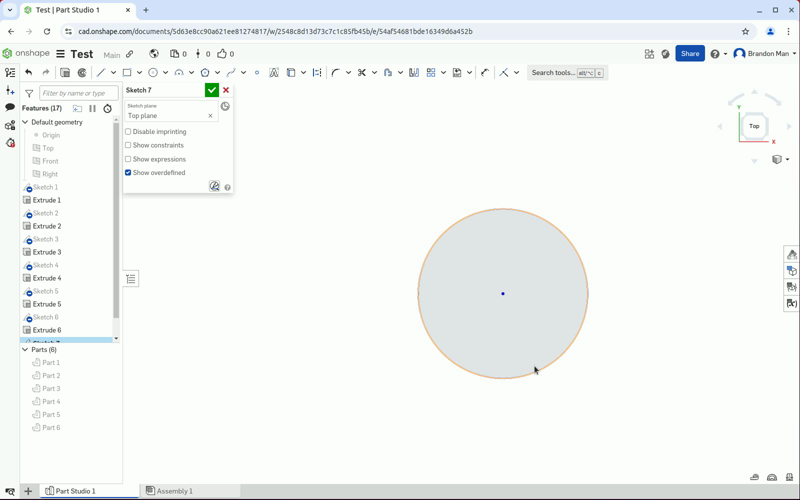
scroll(6)
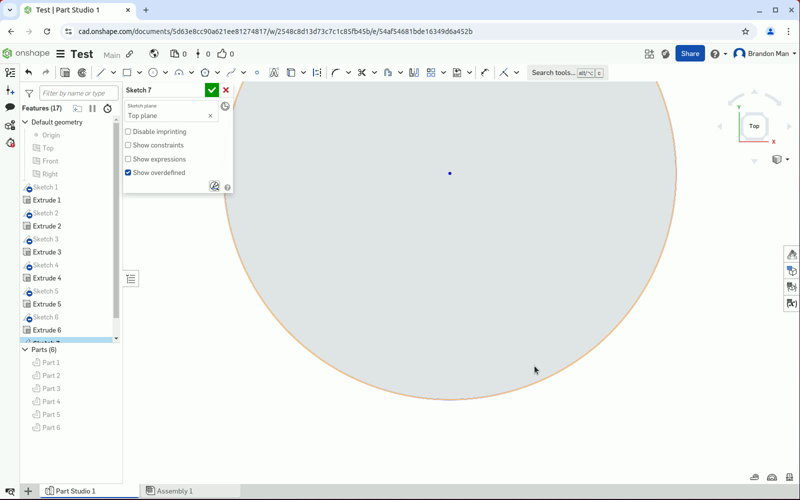
click(534, 365)
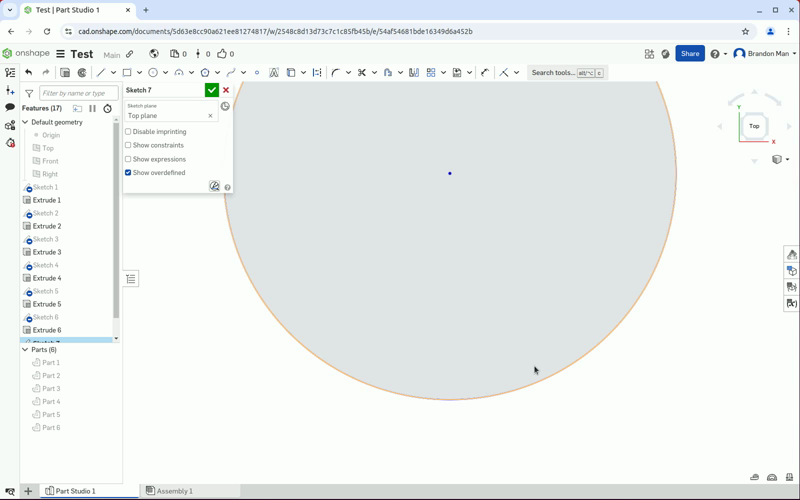
scroll(-6)
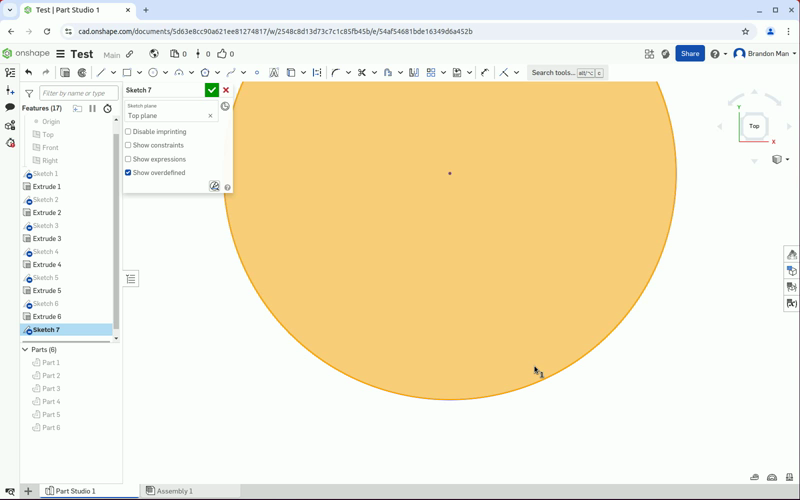
scroll(-6)
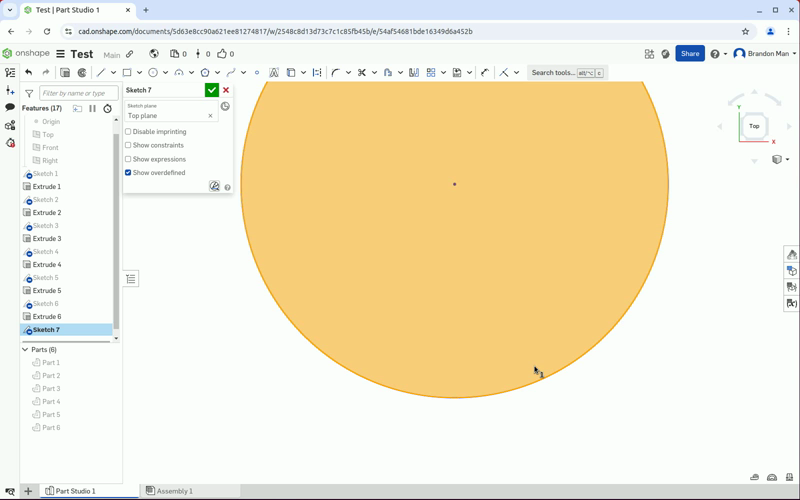
scroll(-6)
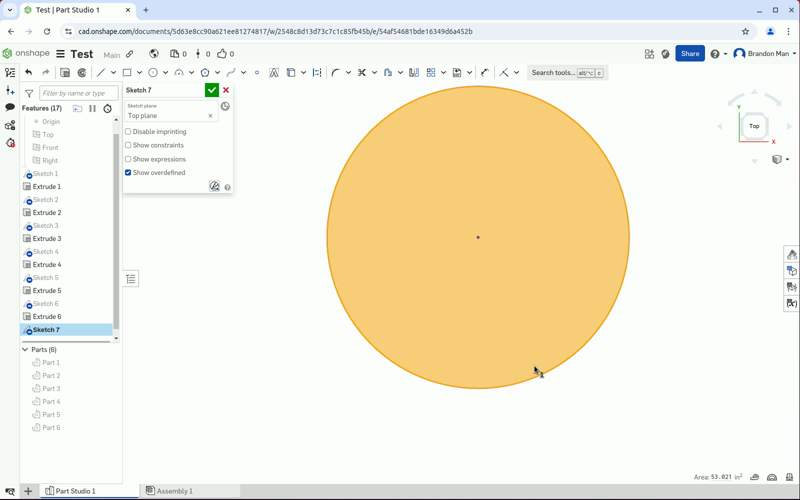
scroll(-6)
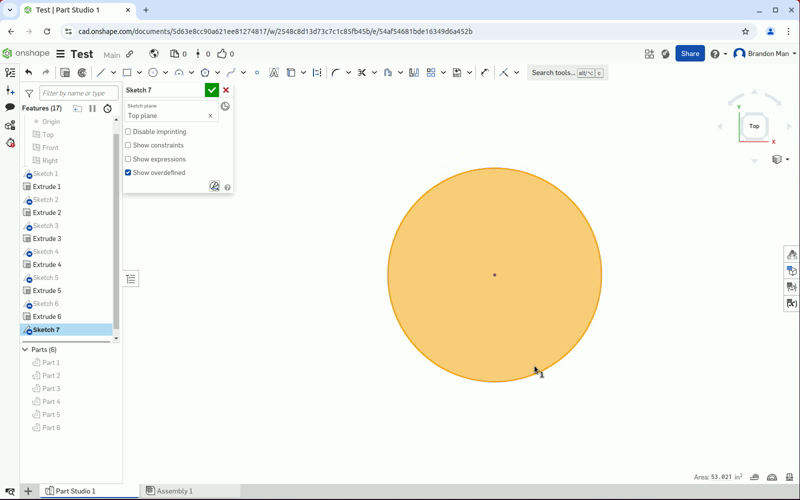
scroll(-6)
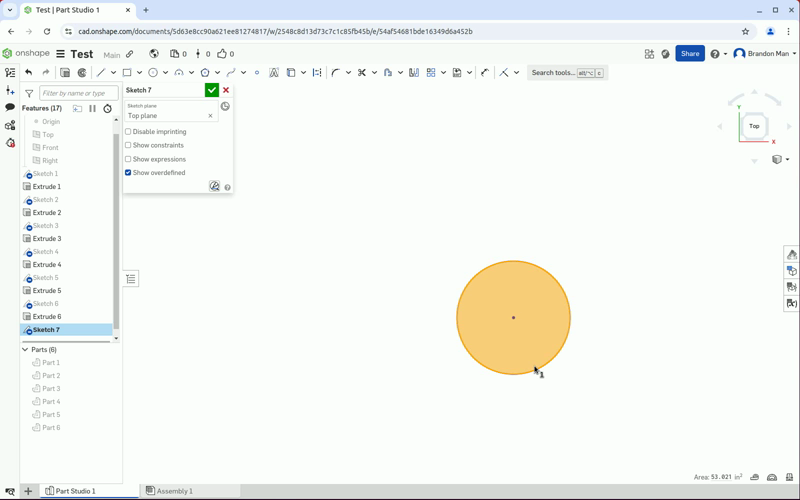
scroll(-6)
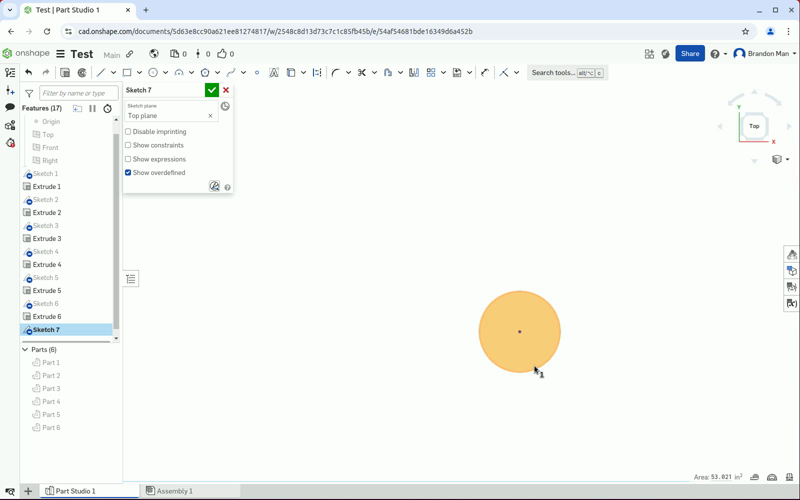
scroll(-6)
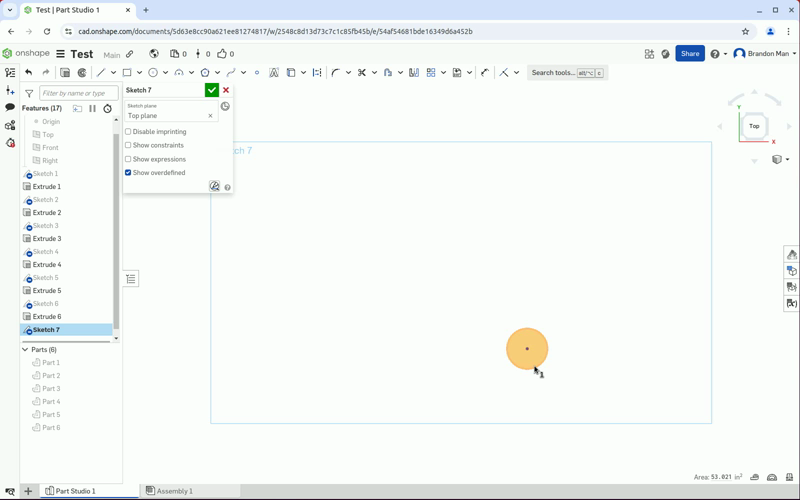
mouse_move(73, 352)
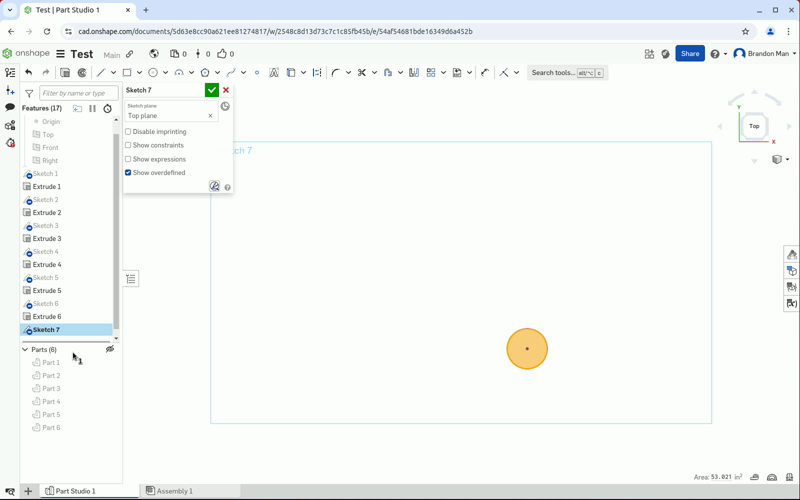
key(shift+y)
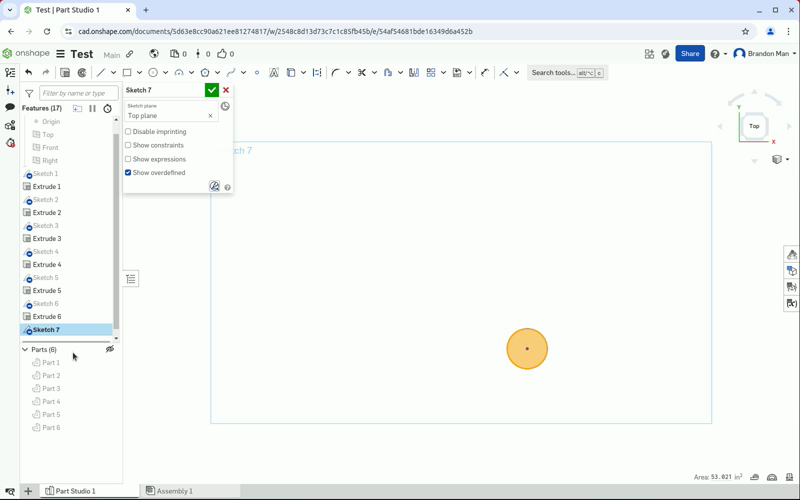
key(shift+e)
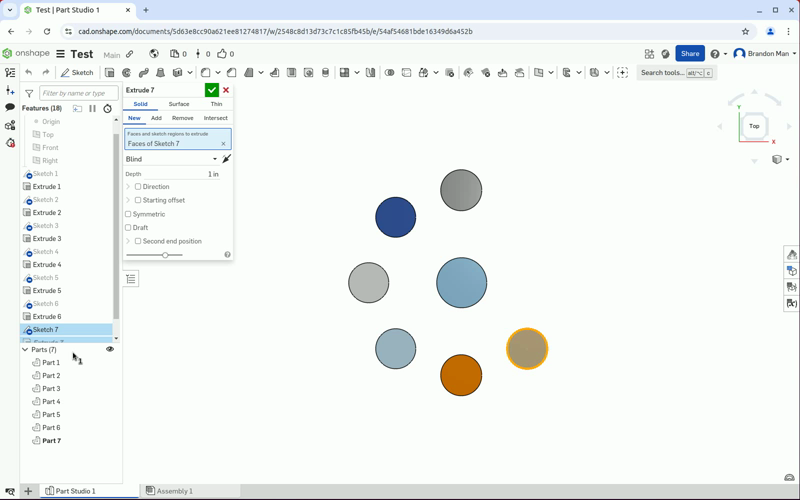
mouse_move(143, 106)
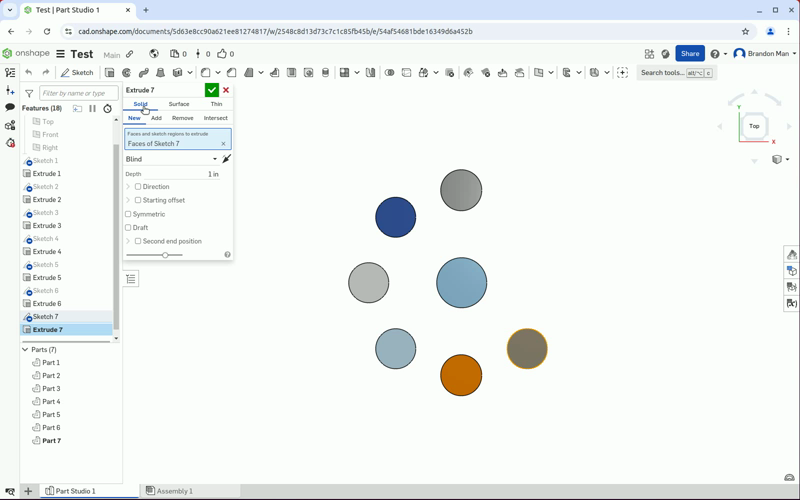
click(143, 106)
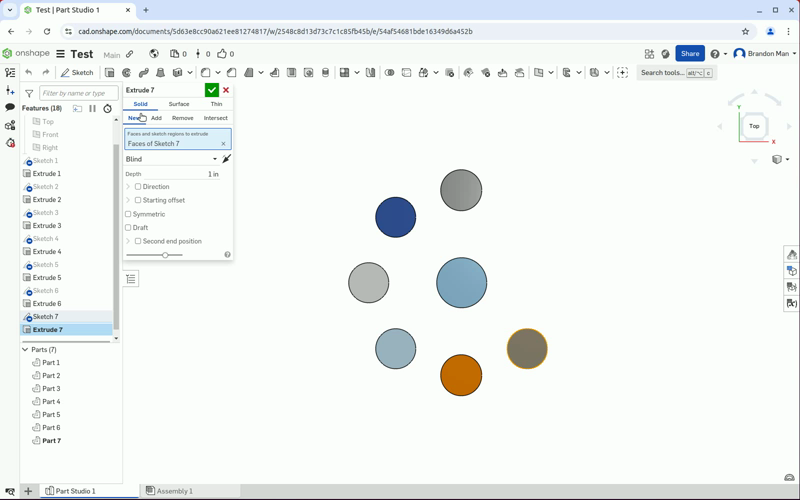
mouse_move(137, 120)
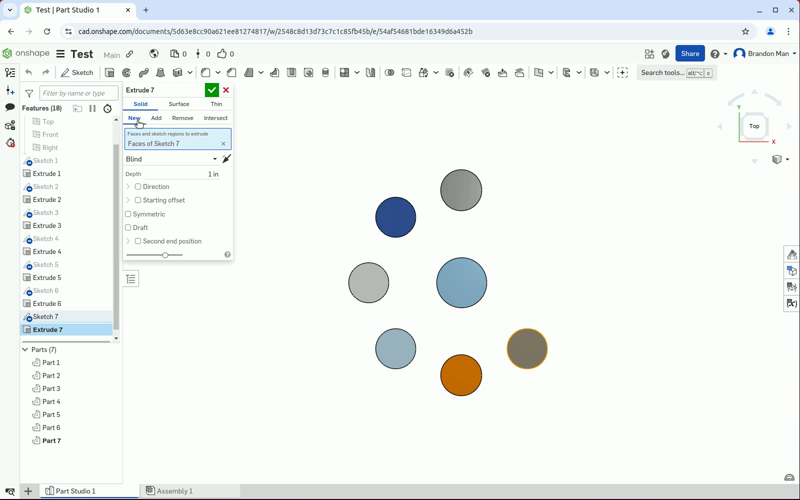
click(137, 120)
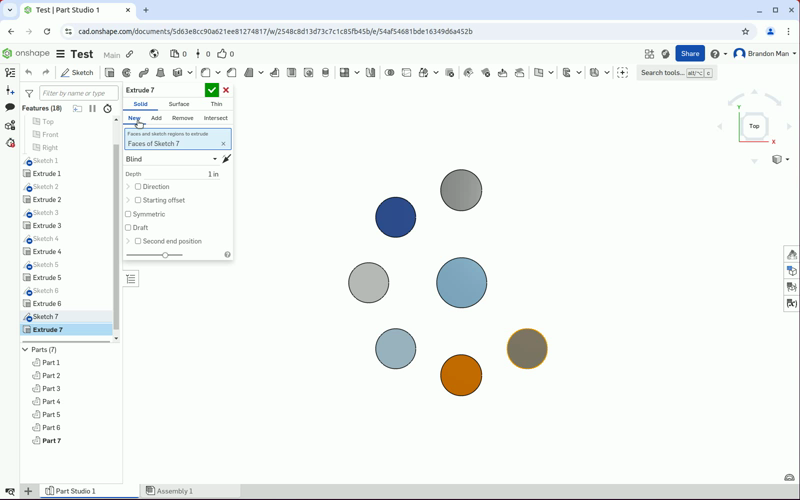
key(tab, 4)
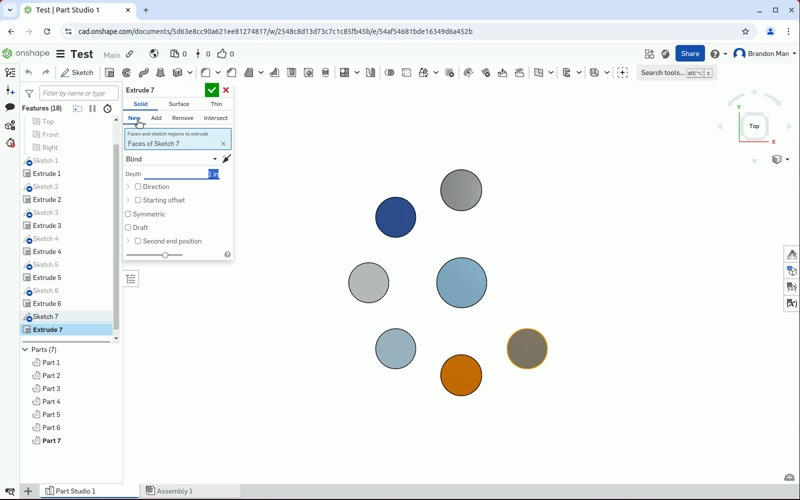
text(11.554)
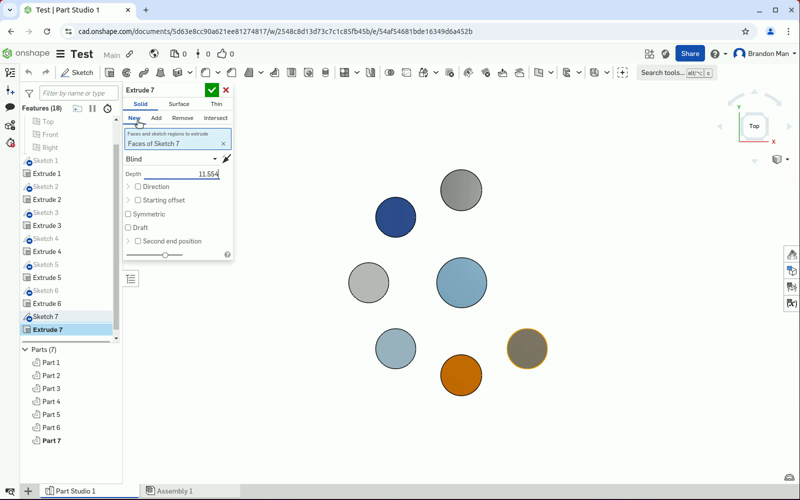
key(enter)
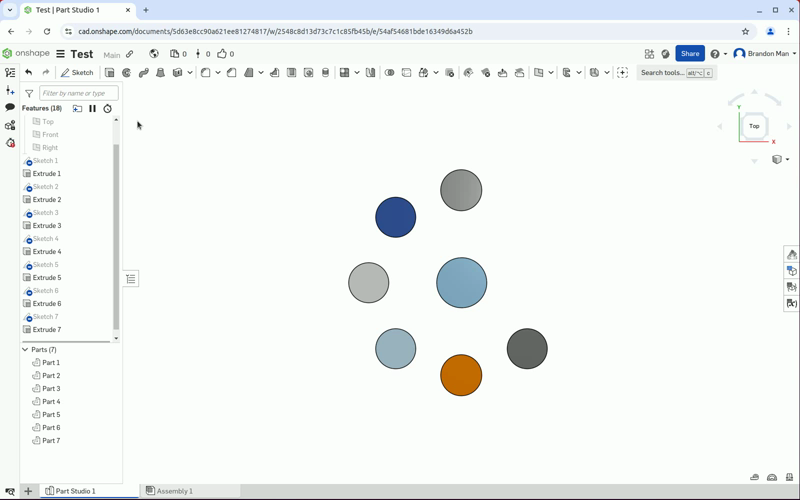
key(shift+h)
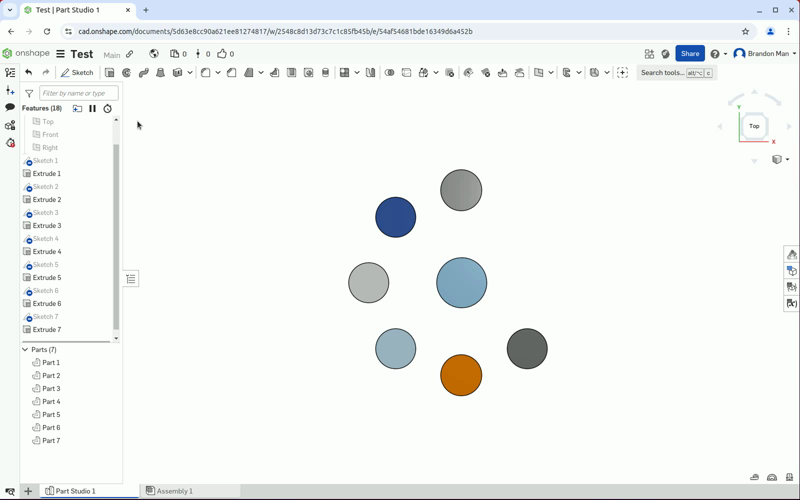
key(shift+h)
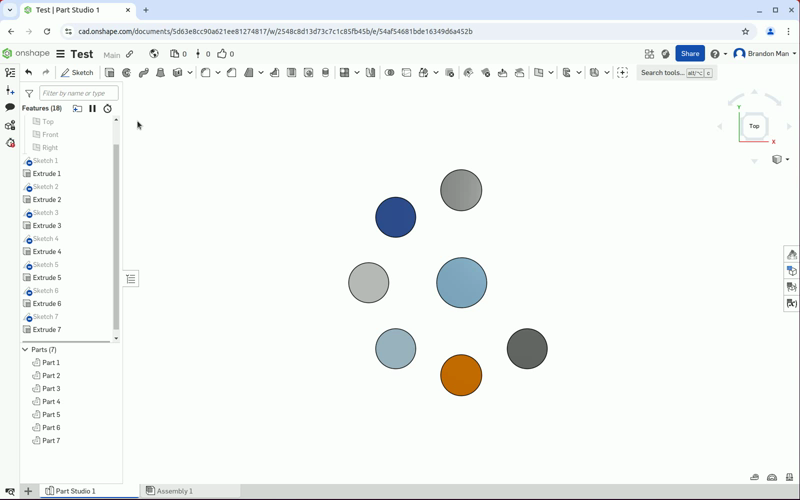
mouse_move(69, 163)
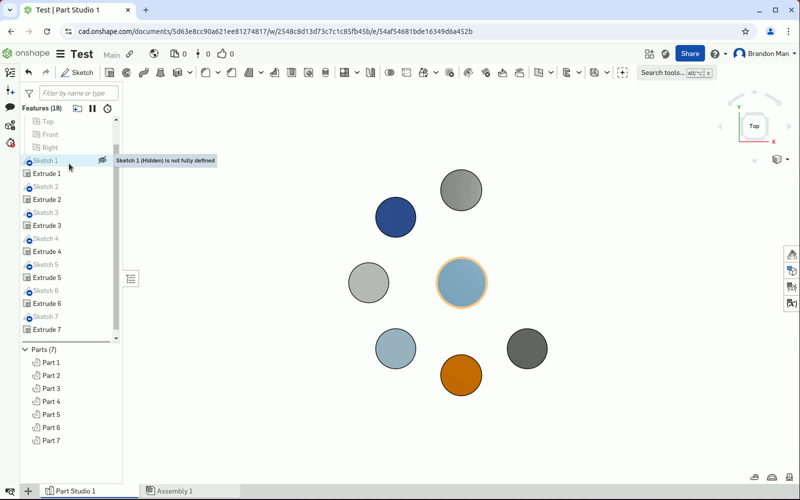
click(69, 163)
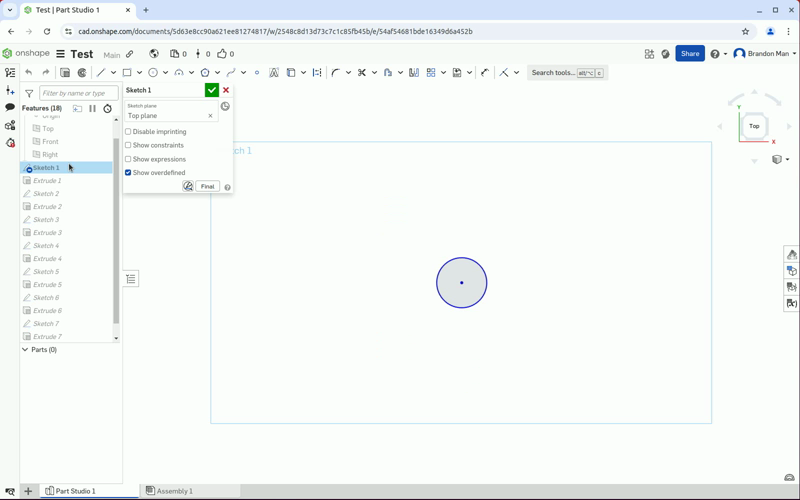
mouse_move(229, 92)
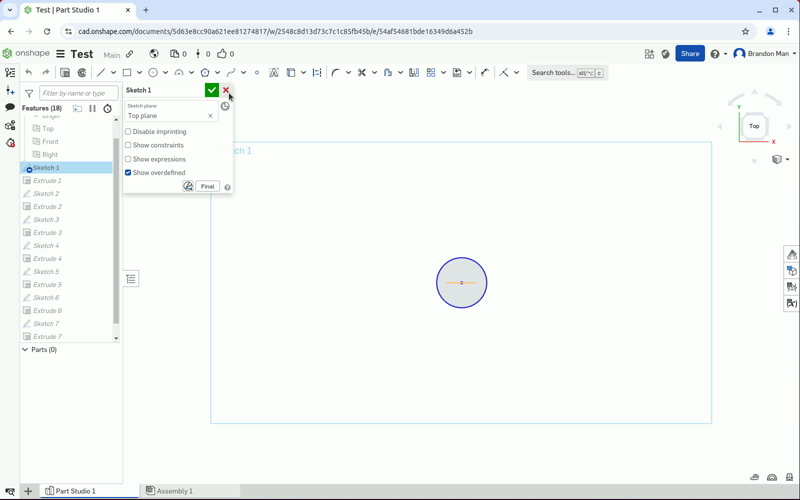
click(229, 92)
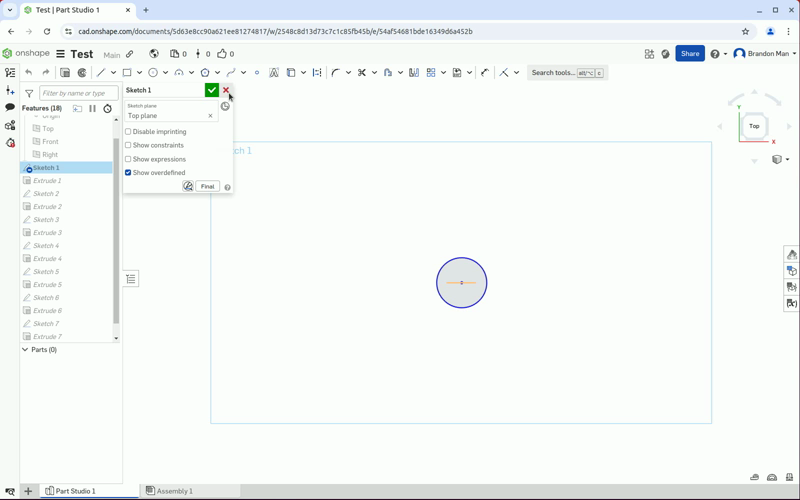
key(shift+s)
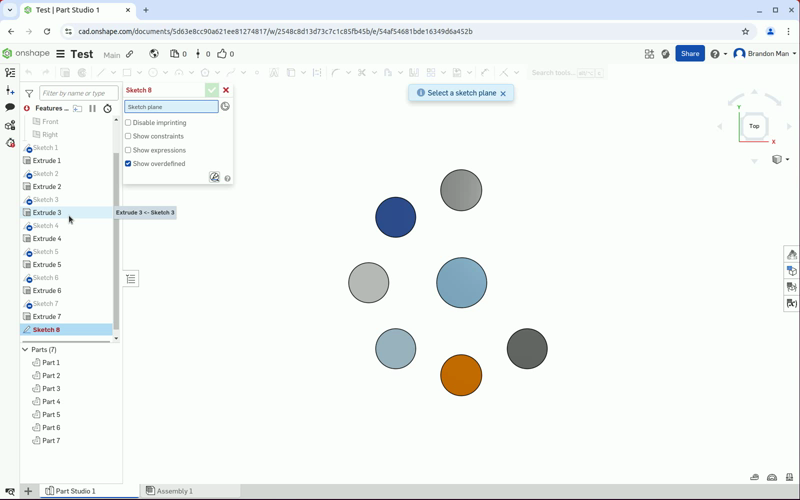
scroll(3)
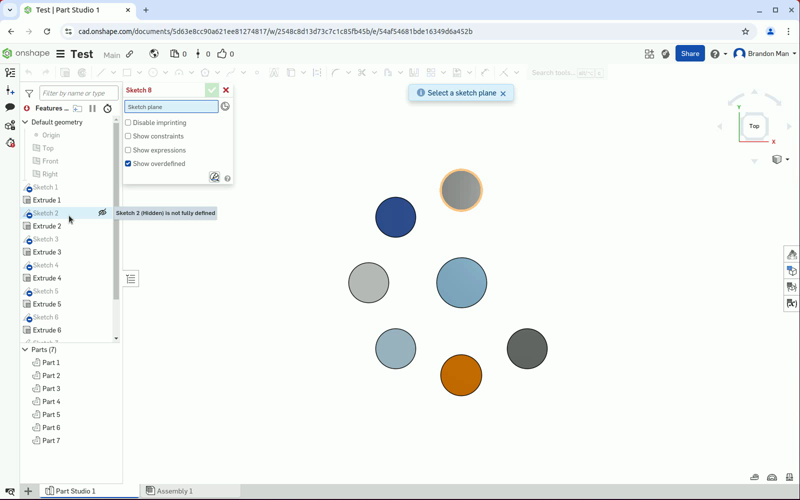
mouse_move(69, 150)
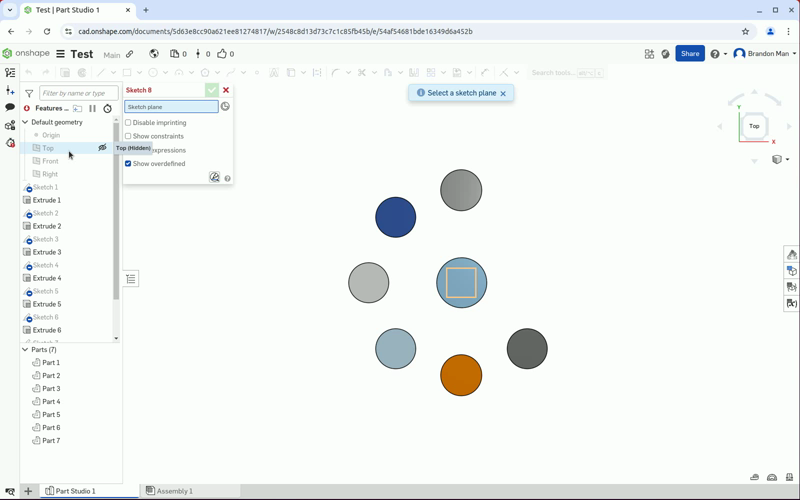
click(69, 150)
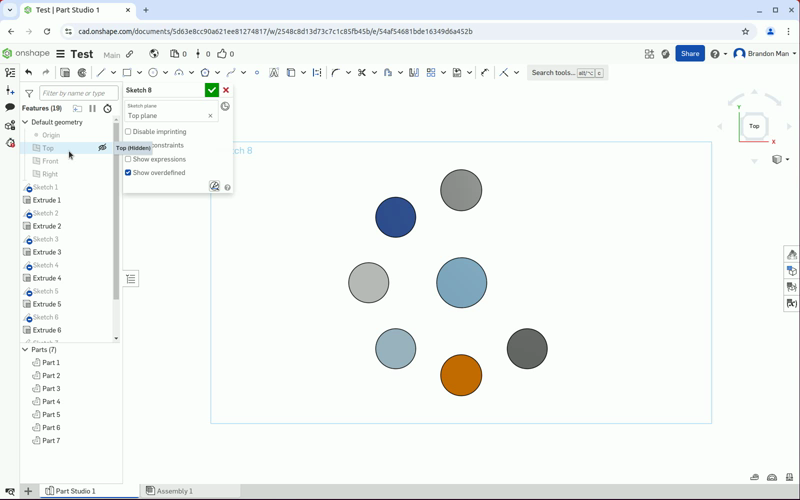
mouse_move(73, 352)
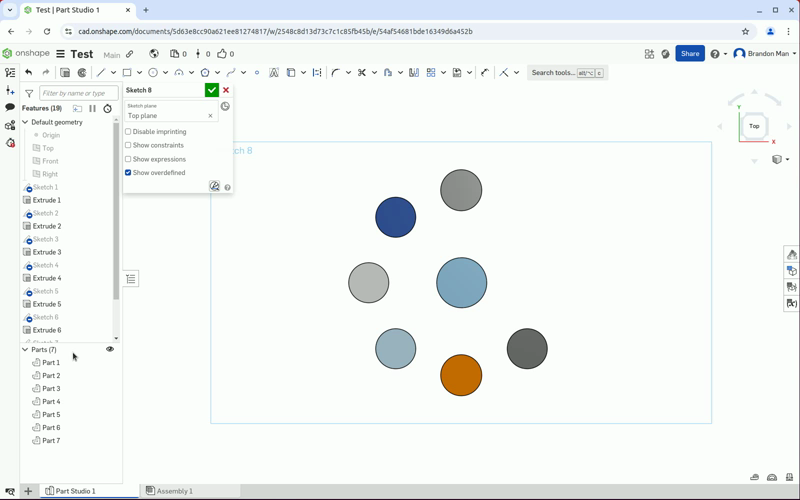
key(y)
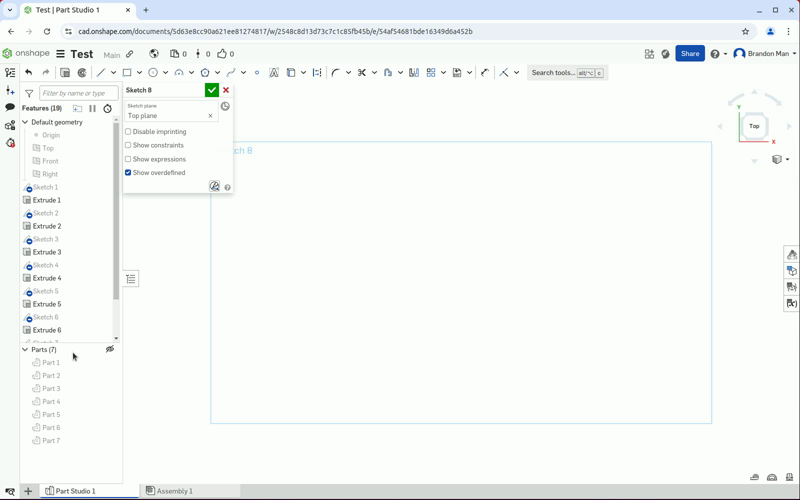
key(c)
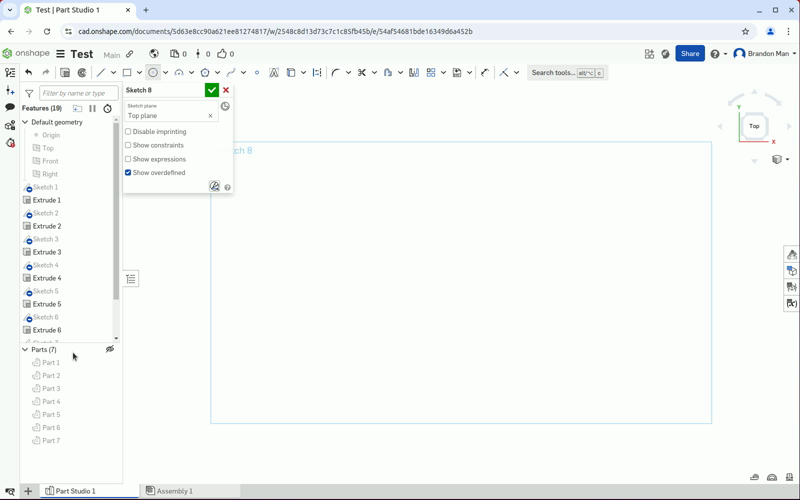
key_down(shift)
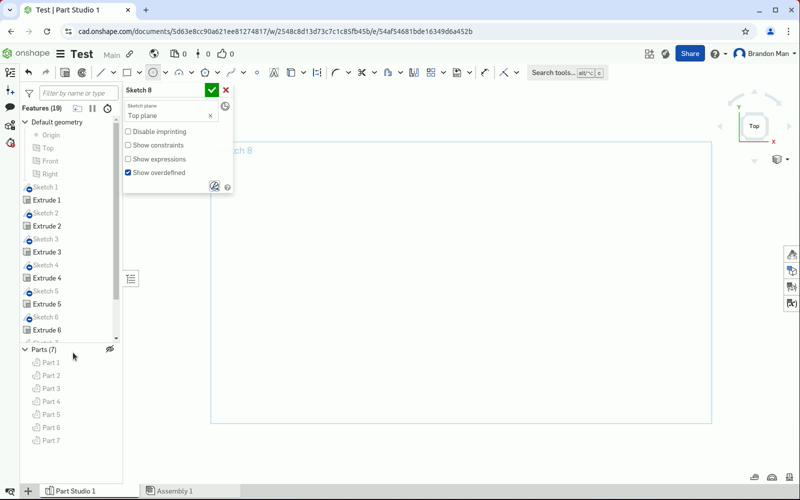
mouse_move(553, 282)
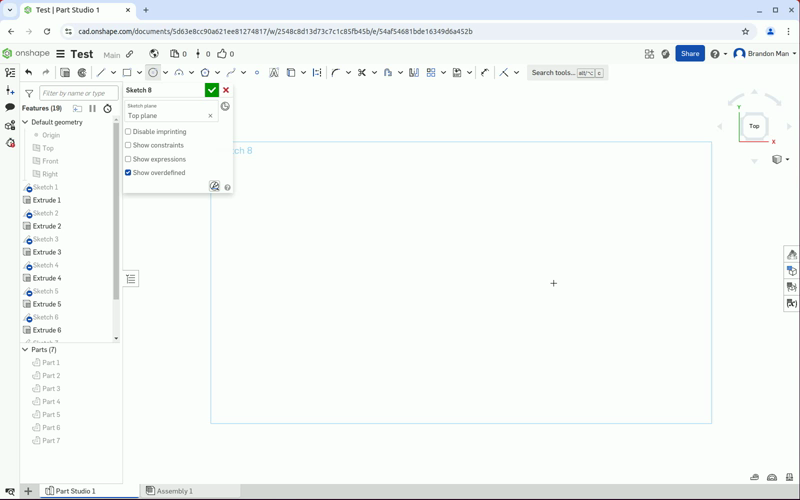
click(553, 282)
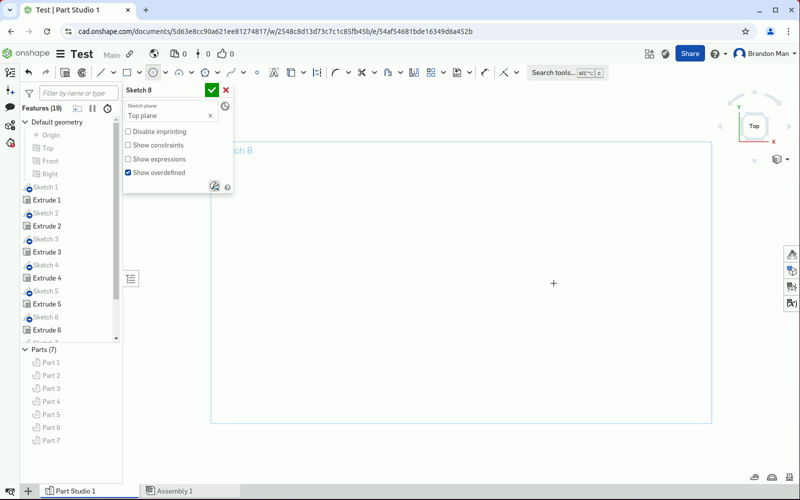
key_up(shift)
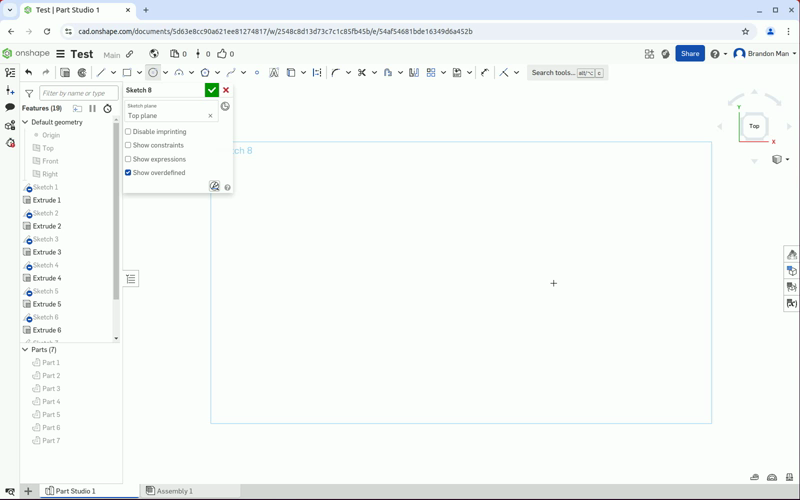
mouse_move(573, 282)
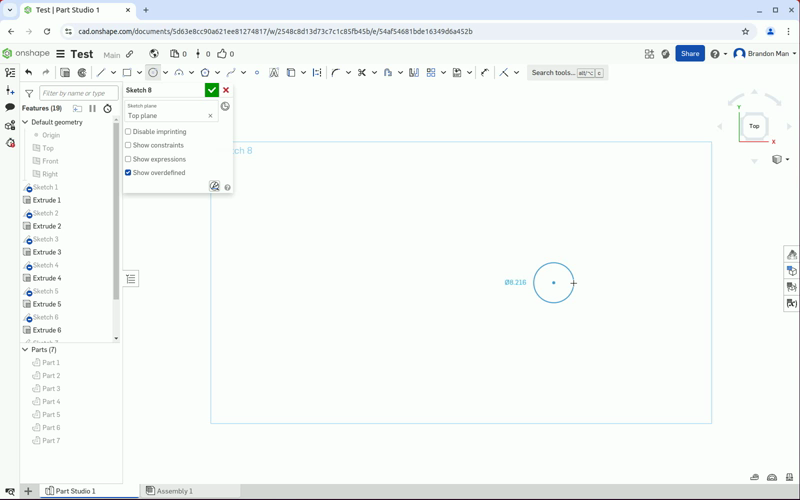
click(573, 282)
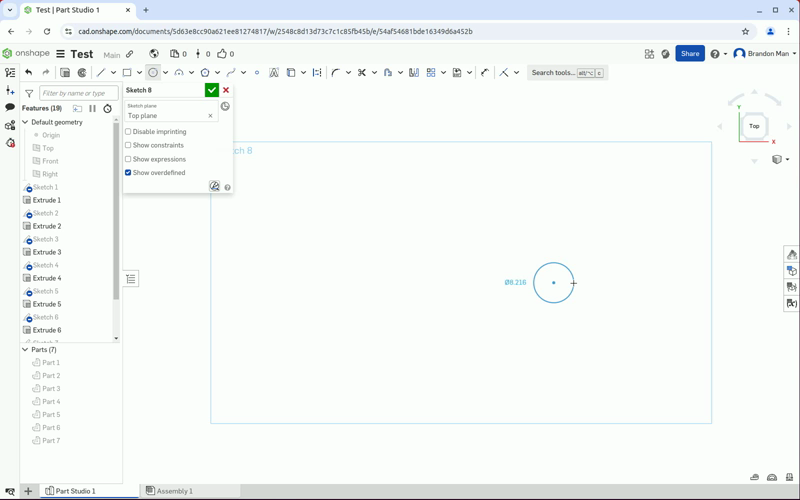
key(esc)
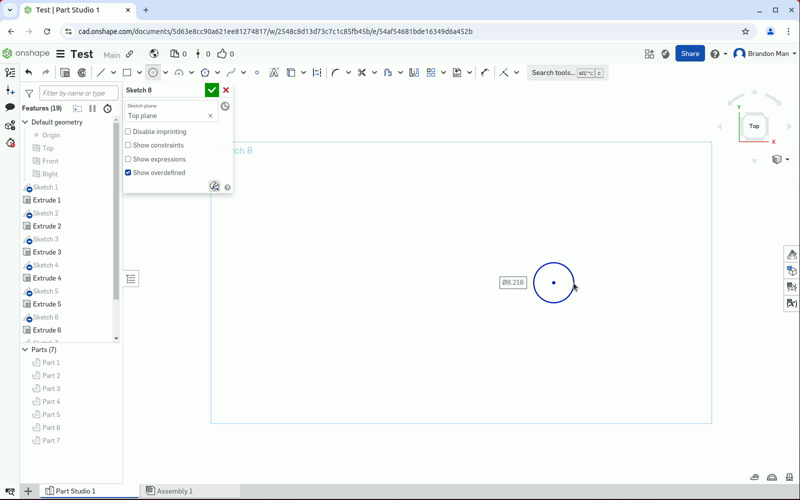
mouse_move(548, 290)
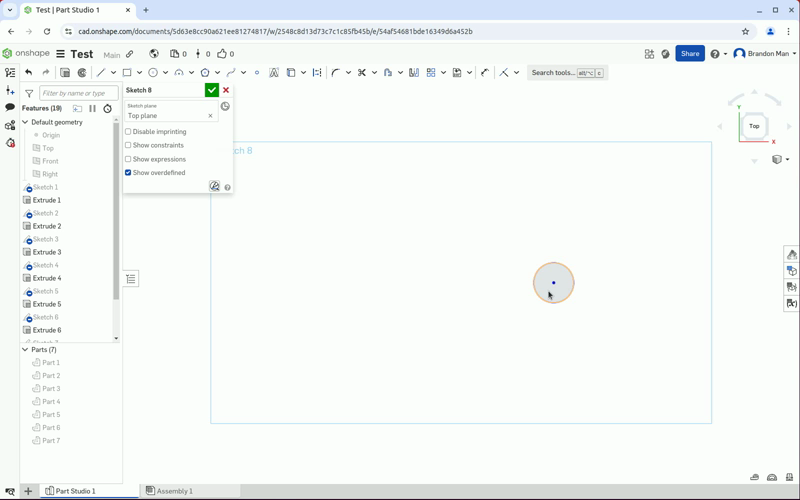
scroll(6)
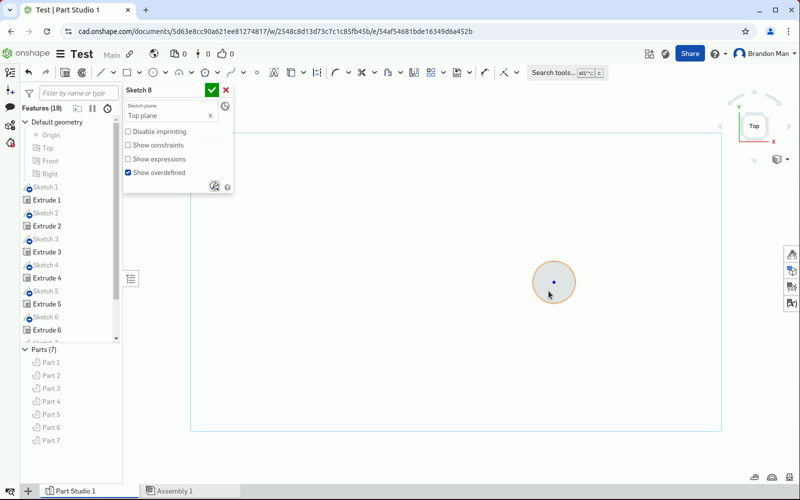
scroll(6)
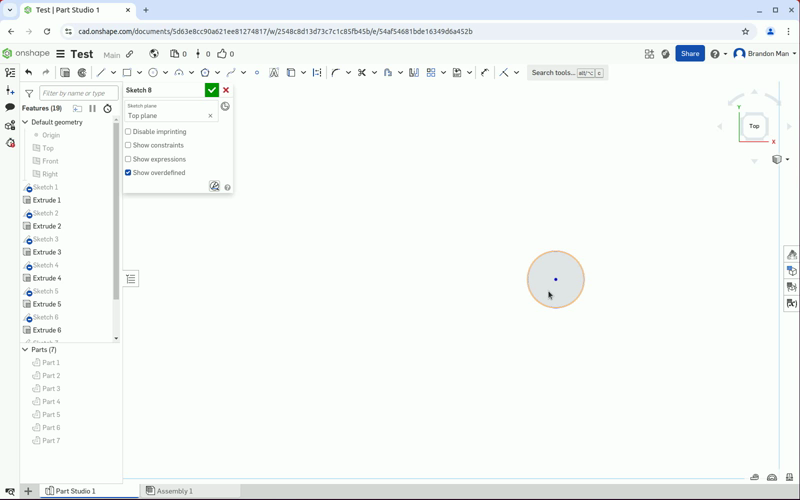
scroll(6)
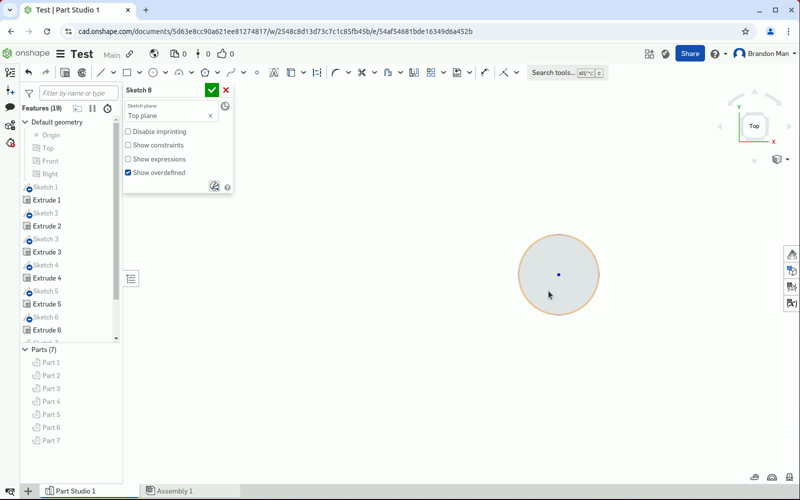
scroll(6)
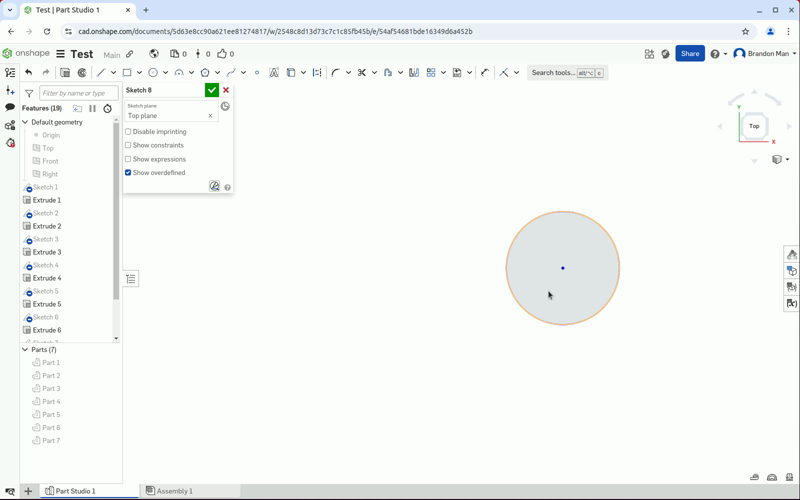
scroll(6)
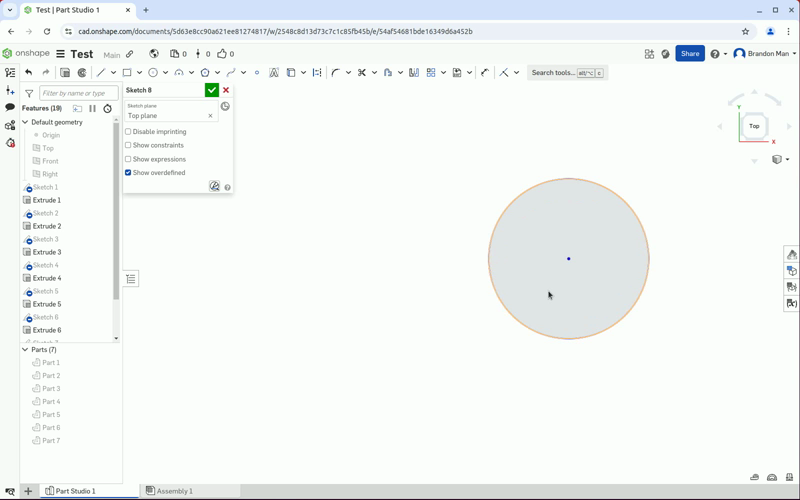
scroll(6)
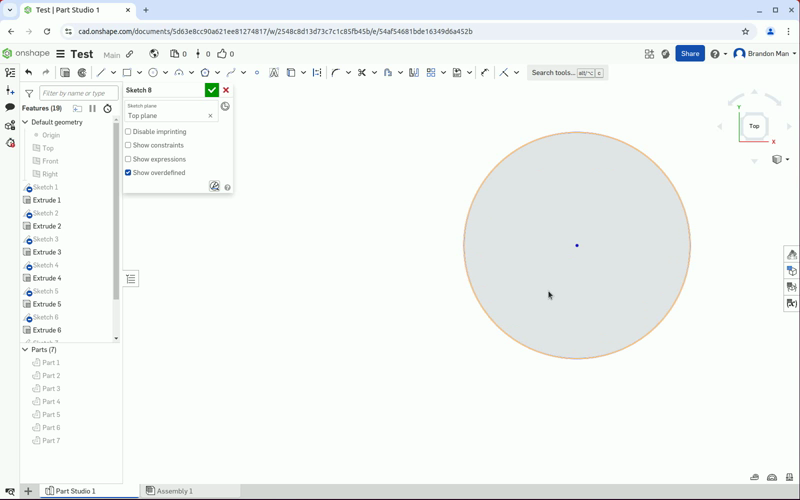
scroll(6)
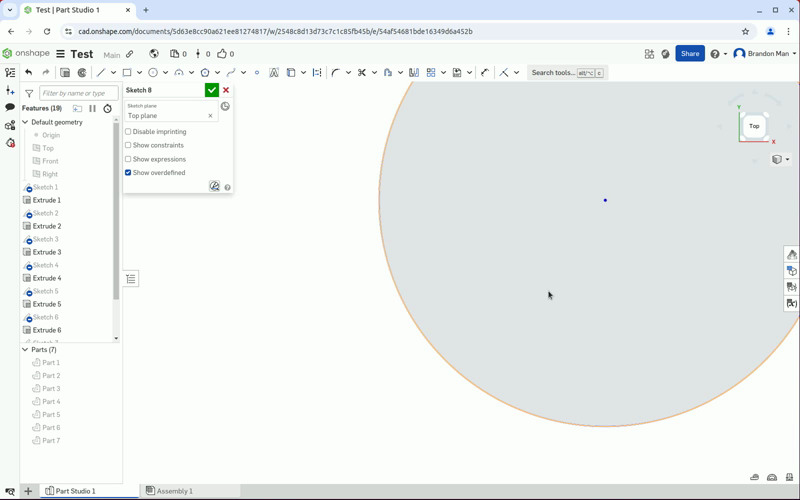
click(548, 290)
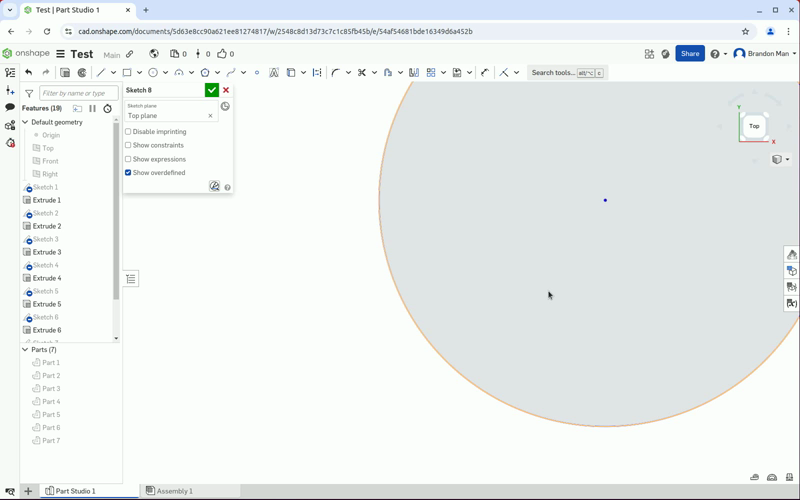
scroll(-6)
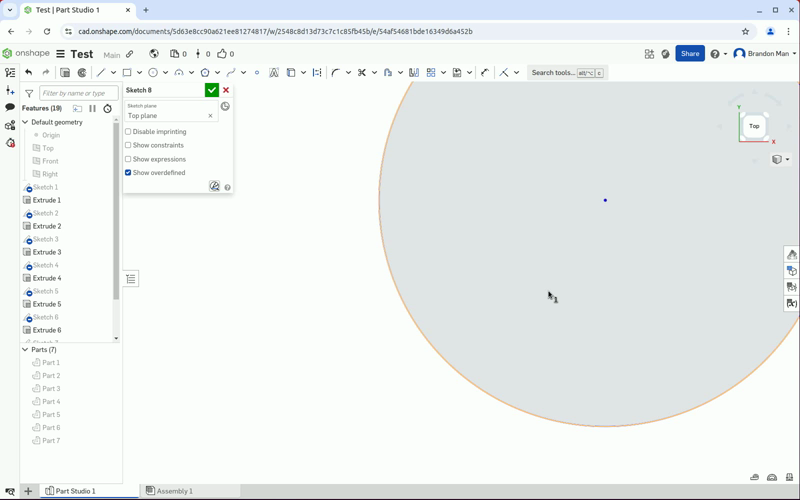
scroll(-6)
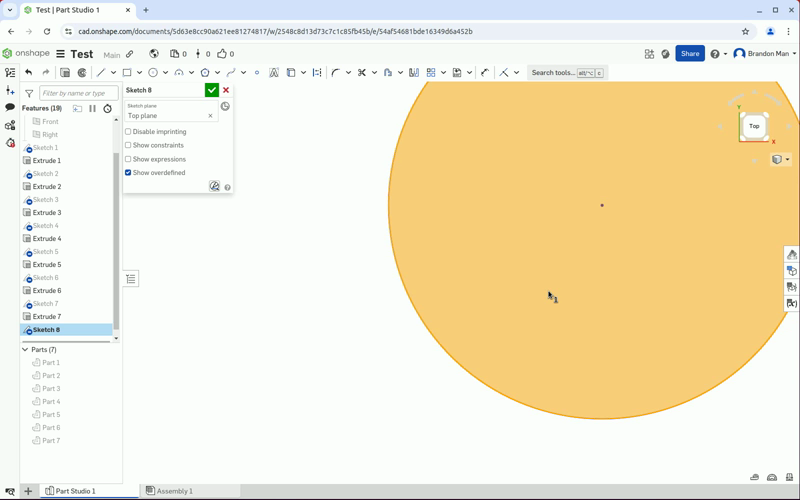
scroll(-6)
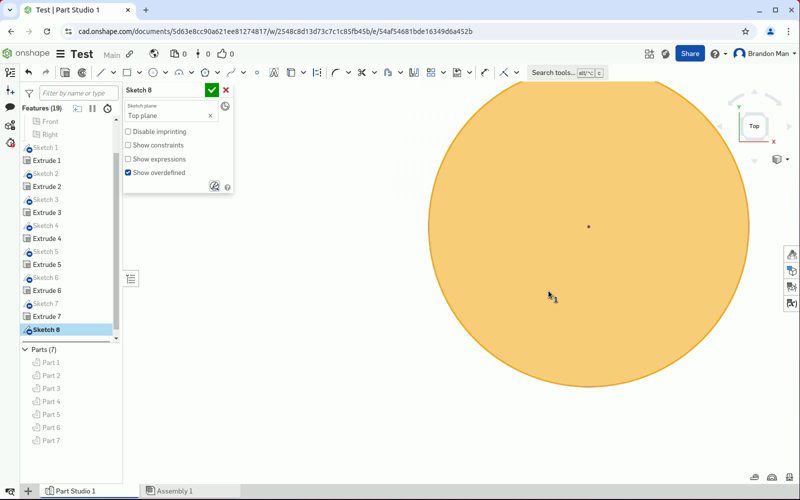
scroll(-6)
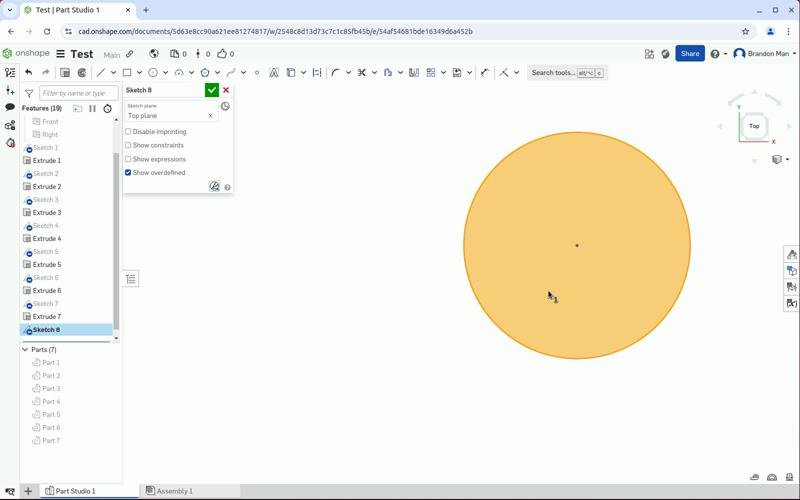
scroll(-6)
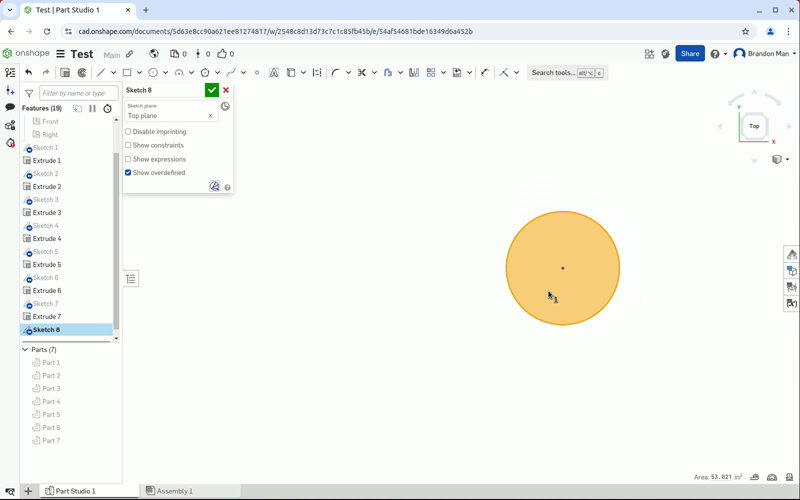
scroll(-6)
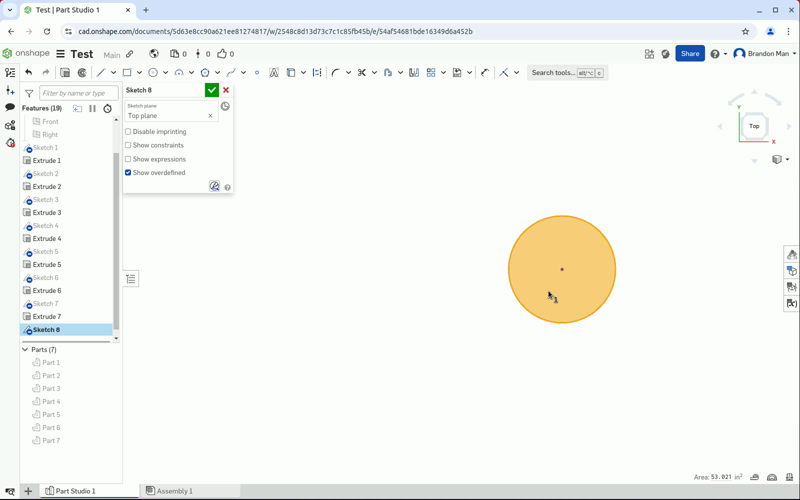
scroll(-6)
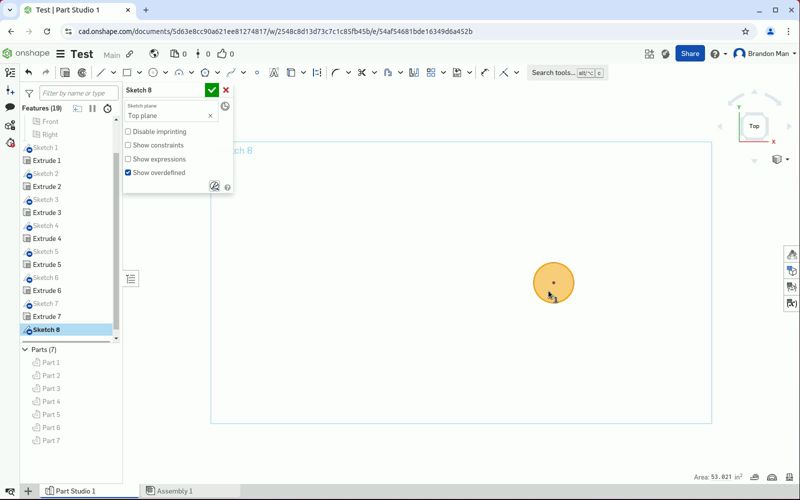
mouse_move(73, 352)
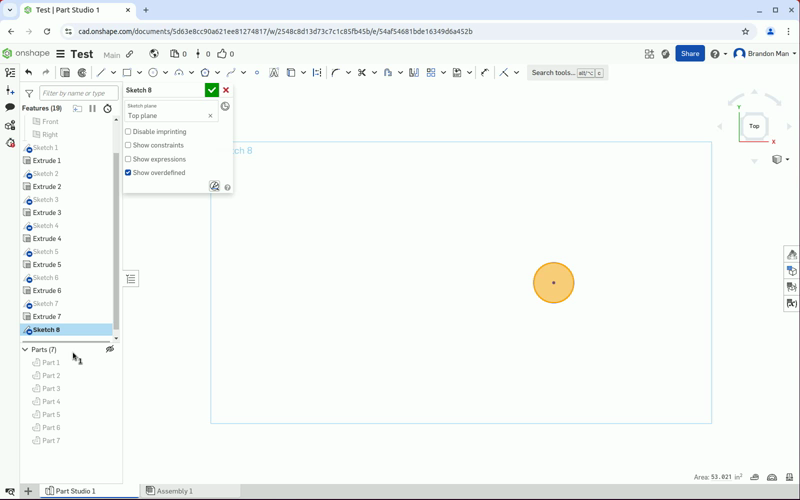
key(shift+y)
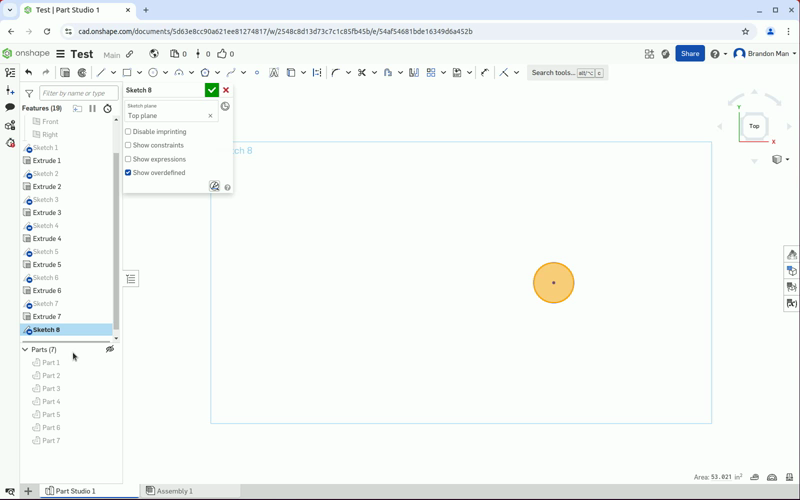
key(shift+e)
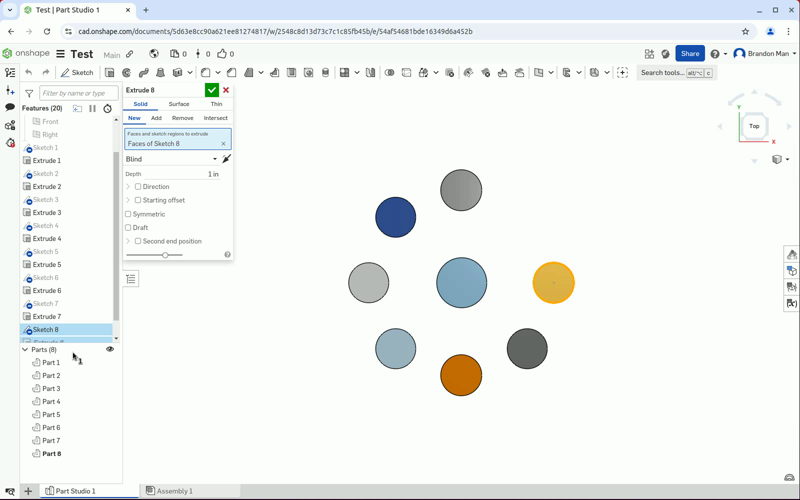
mouse_move(143, 106)
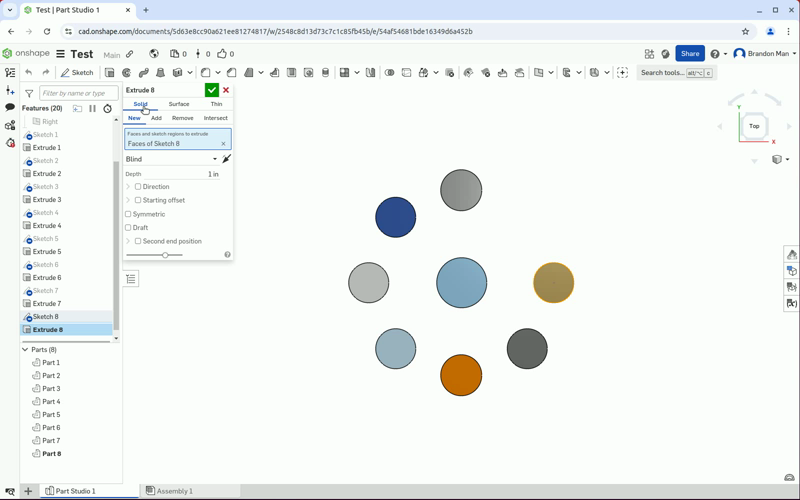
click(143, 106)
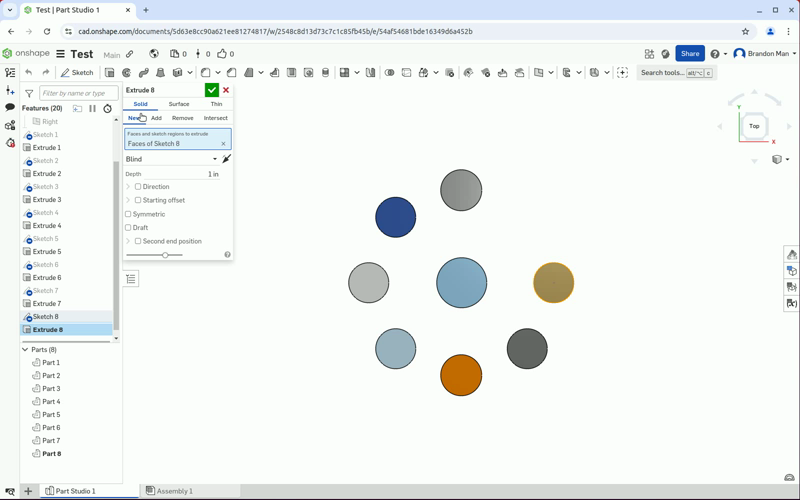
mouse_move(137, 120)
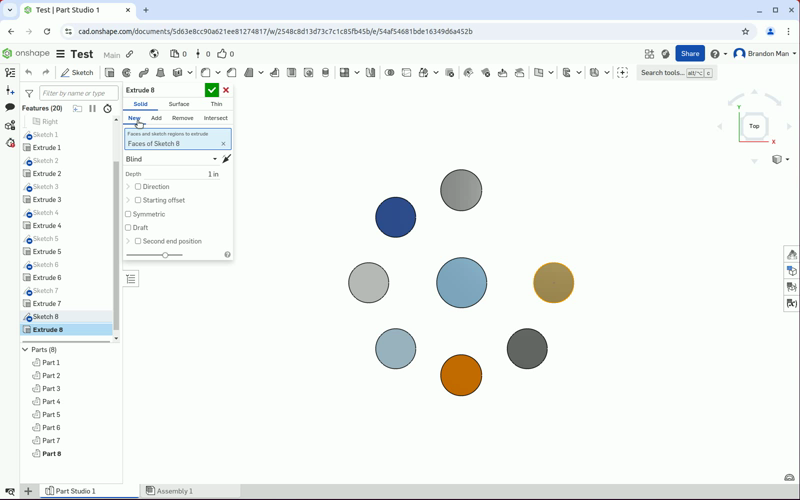
click(137, 120)
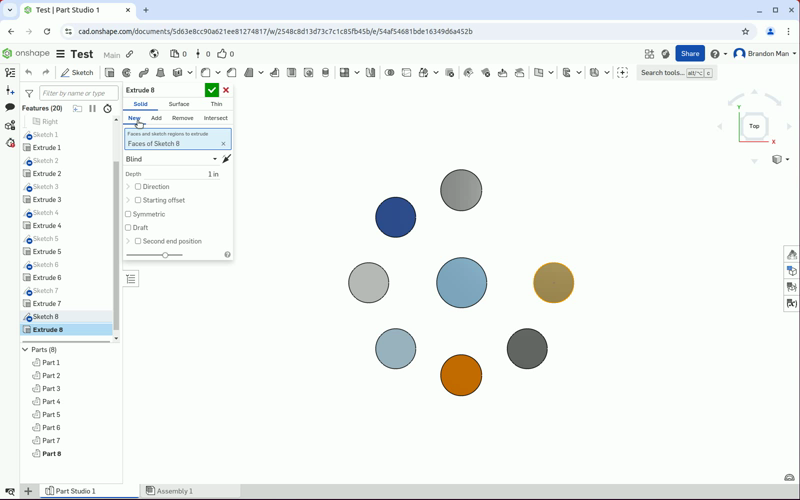
key(tab, 4)
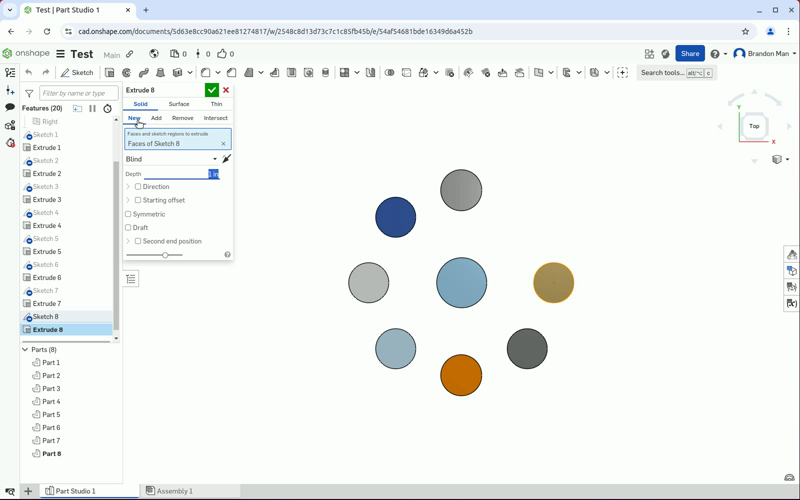
text(11.554)
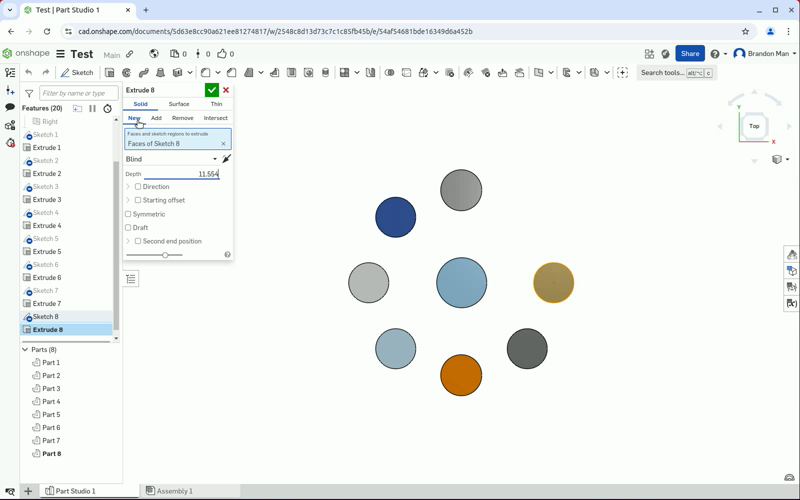
key(enter)
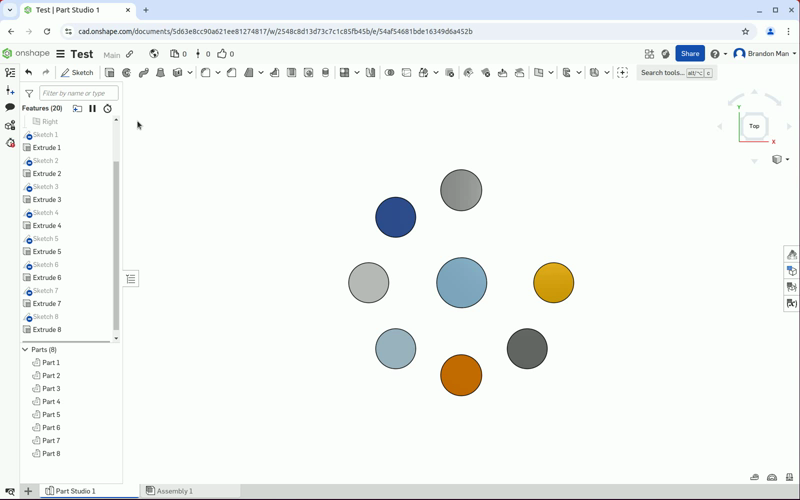
key(shift+h)
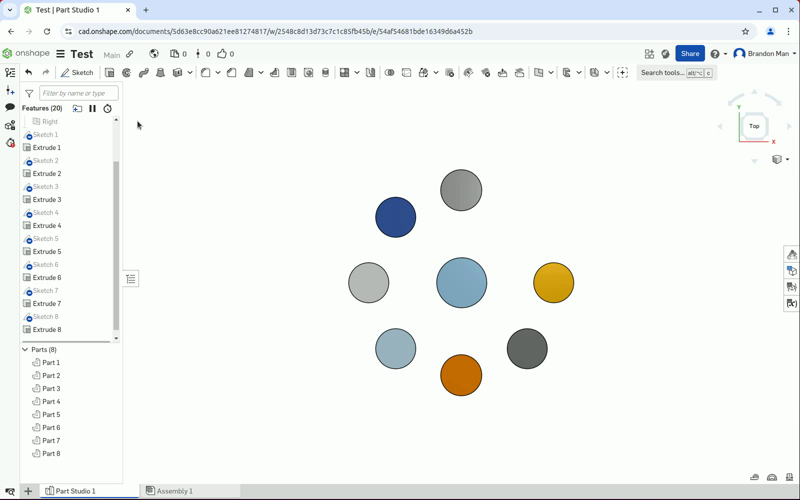
key(shift+h)
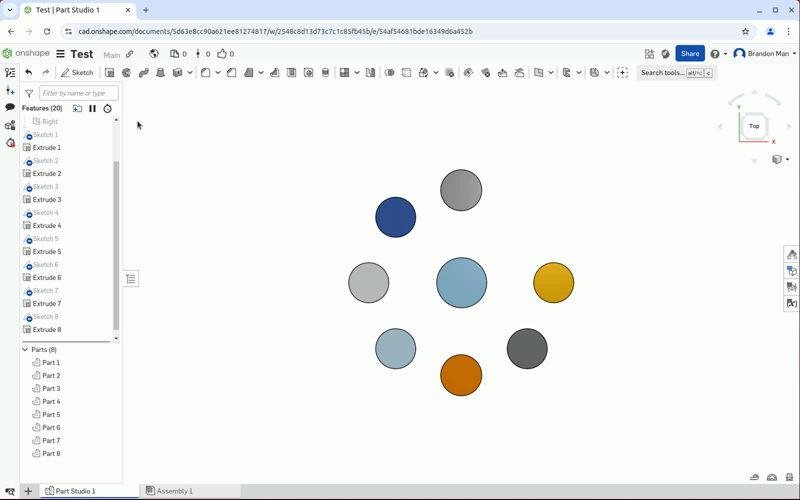
mouse_move(69, 137)
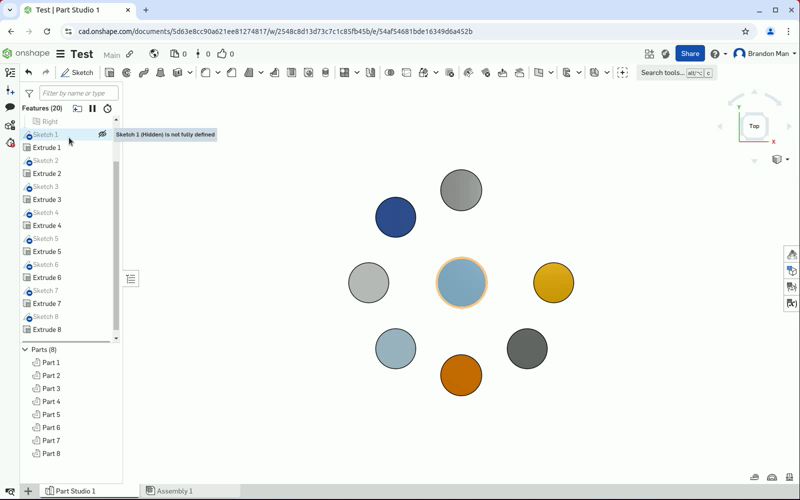
click(69, 137)
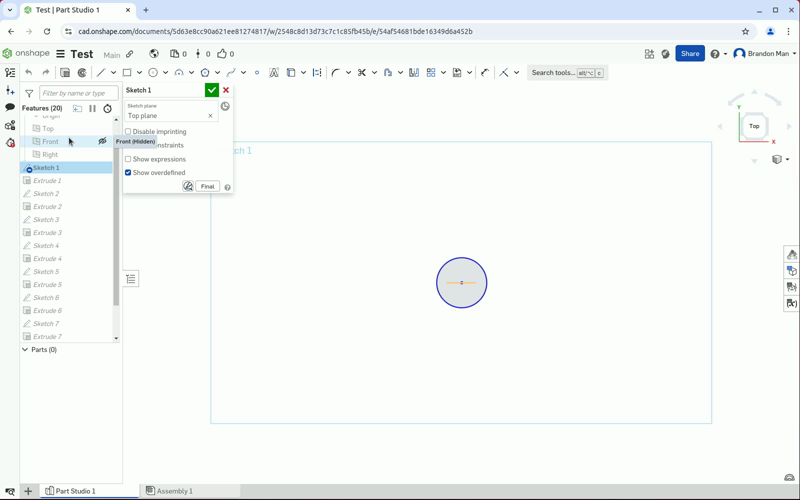
mouse_move(229, 92)
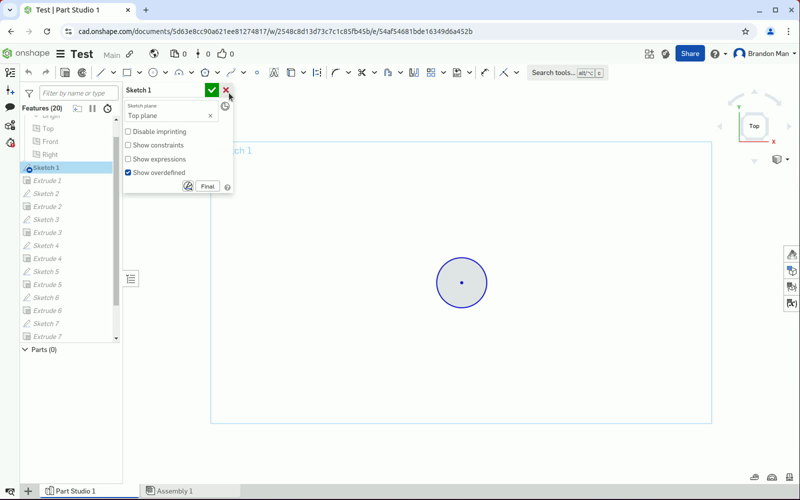
click(229, 92)
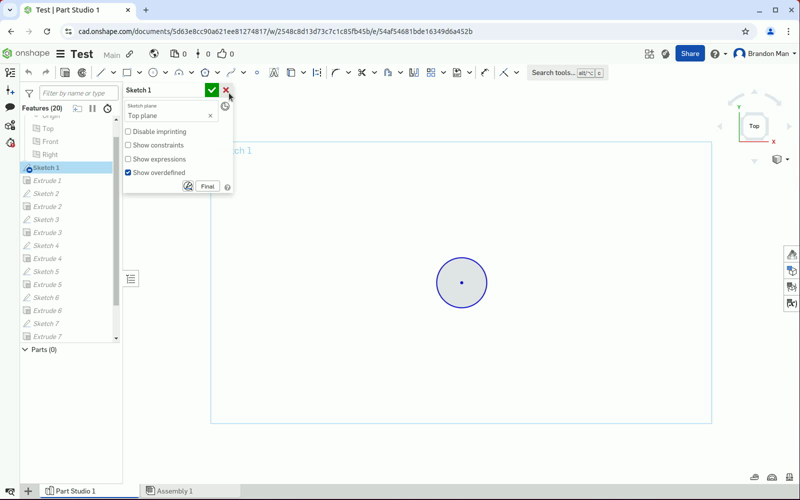
key(shift+s)
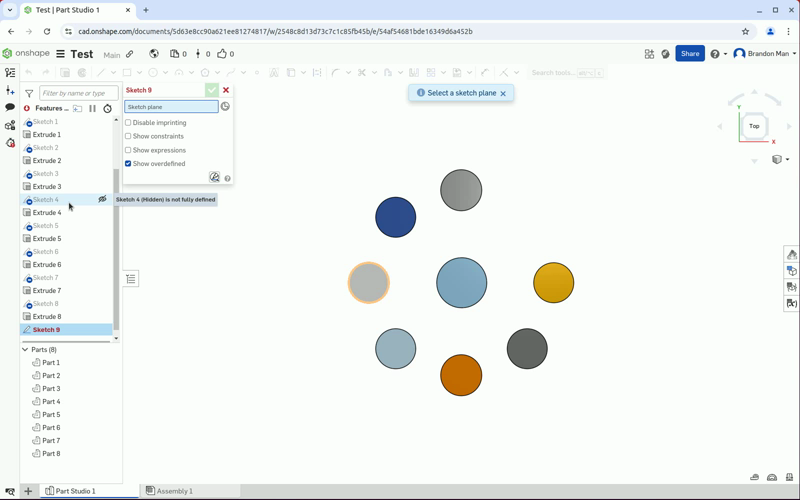
scroll(3)
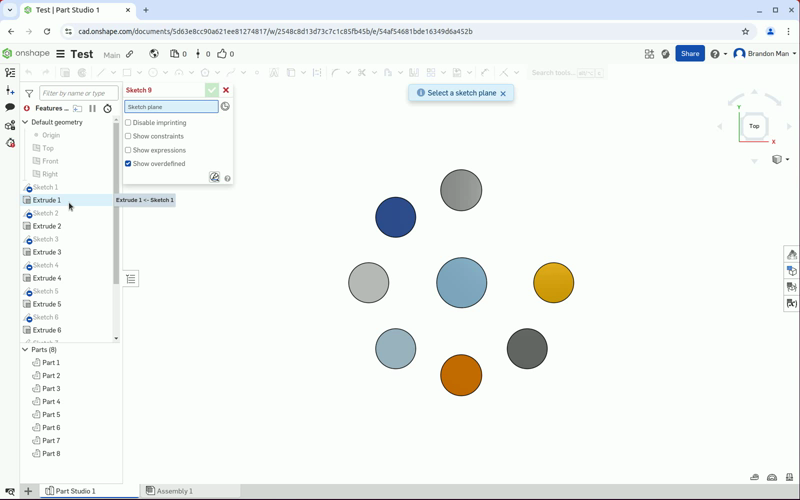
mouse_move(69, 150)
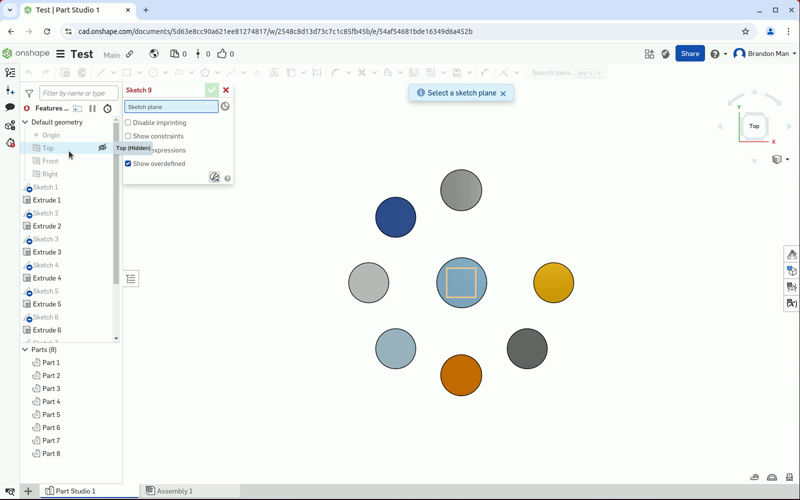
click(69, 150)
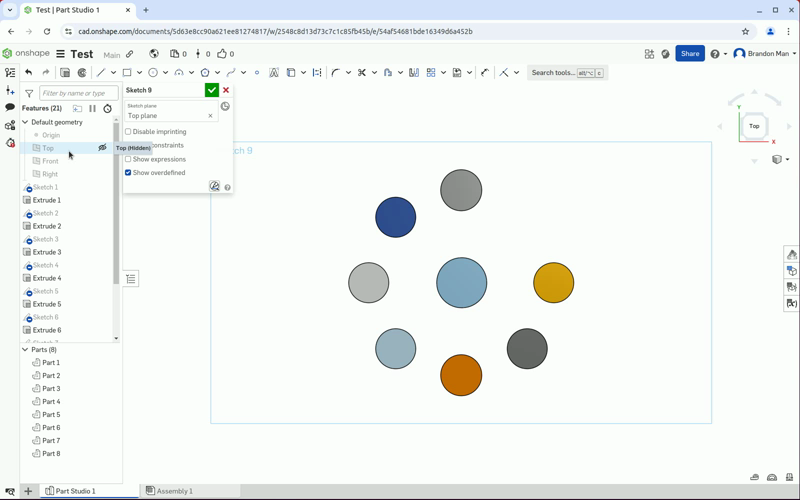
mouse_move(73, 352)
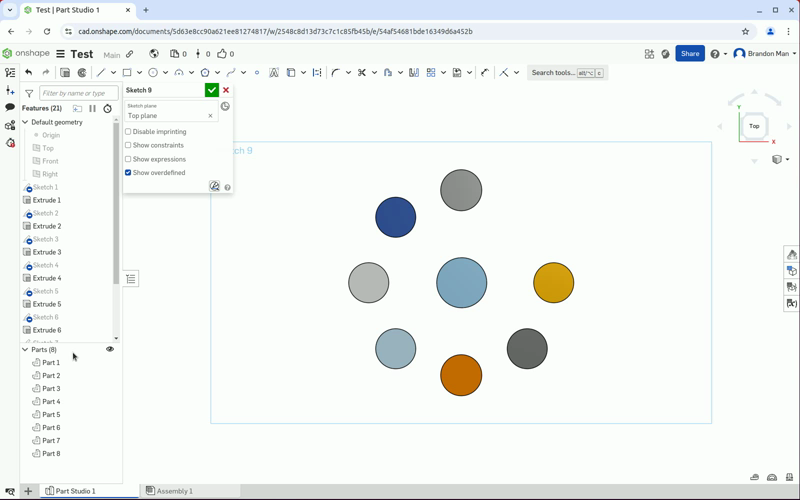
key(y)
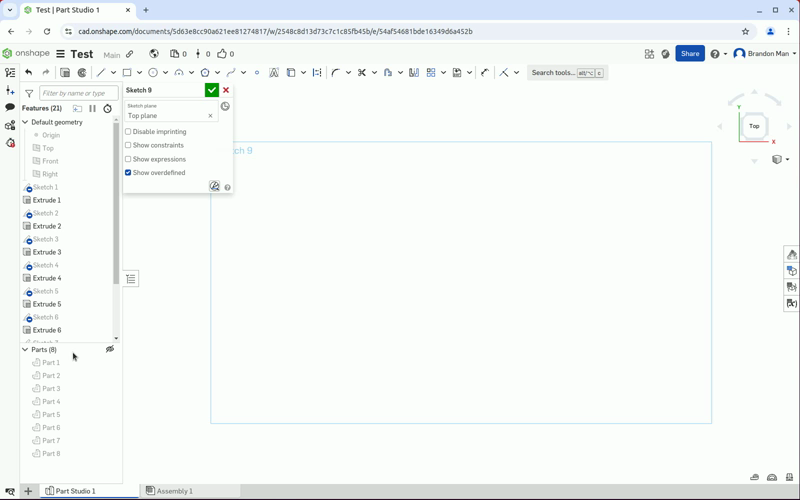
key(c)
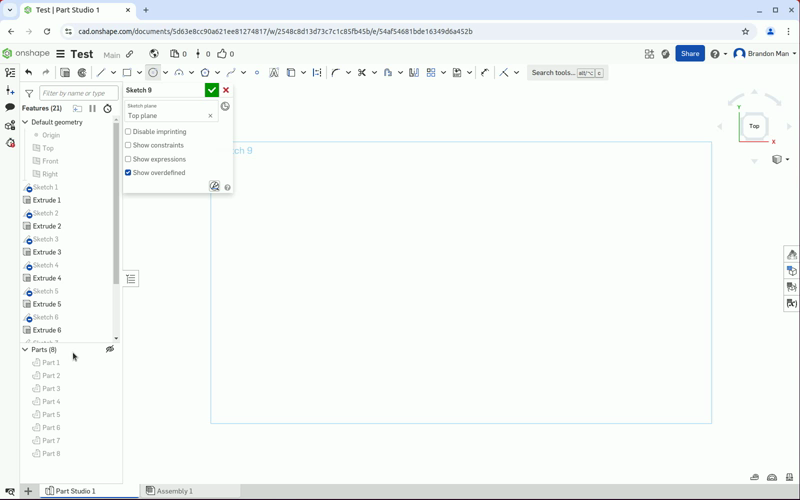
key_down(shift)
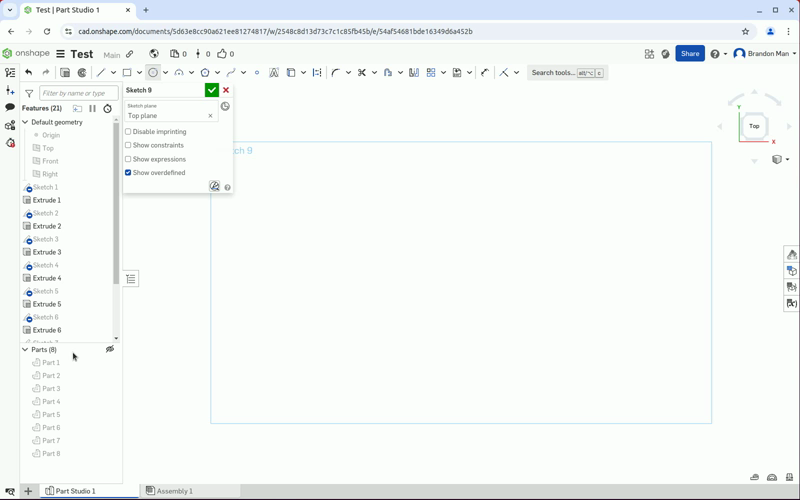
mouse_move(527, 217)
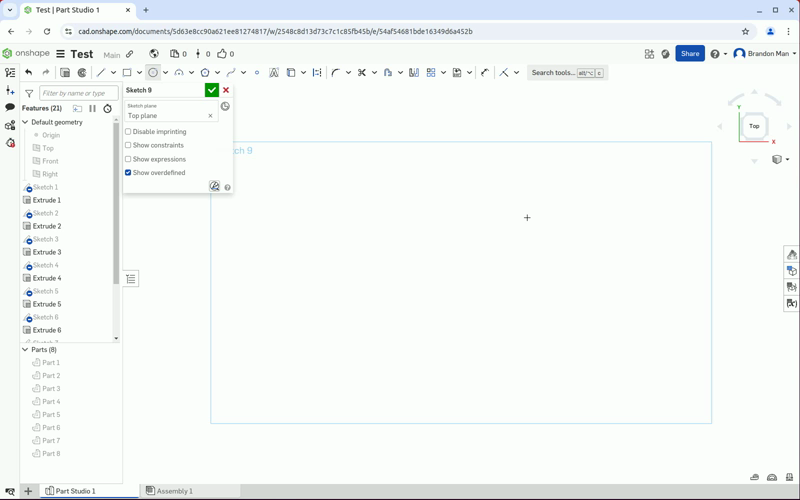
click(527, 217)
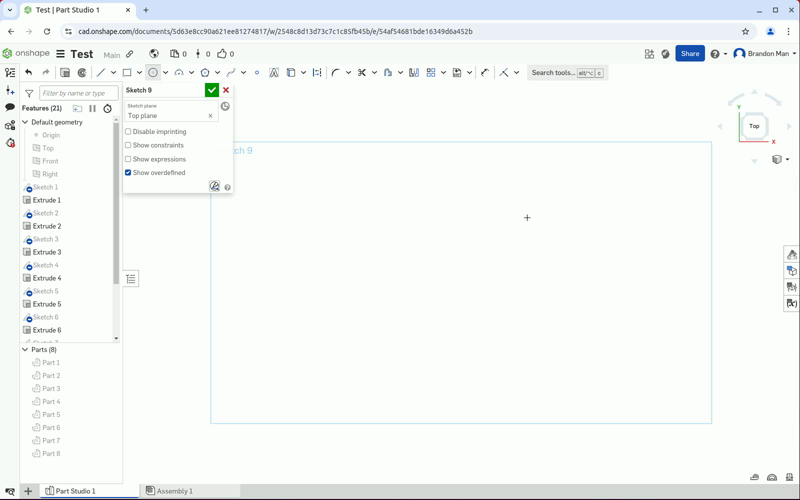
key_up(shift)
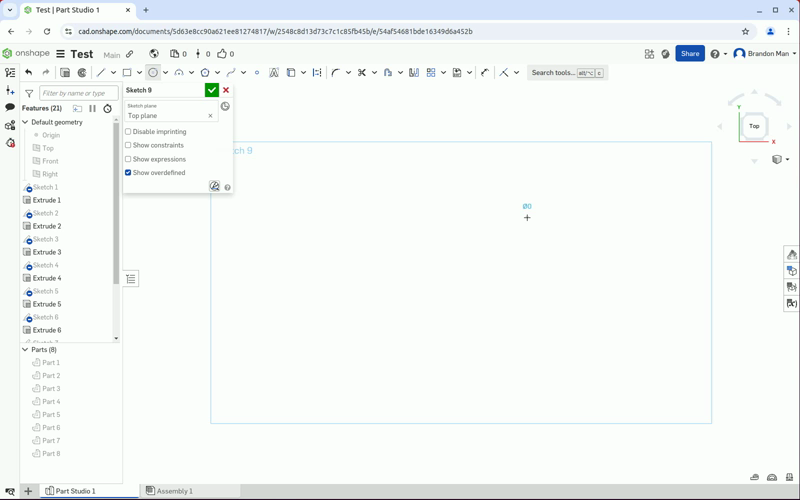
mouse_move(547, 217)
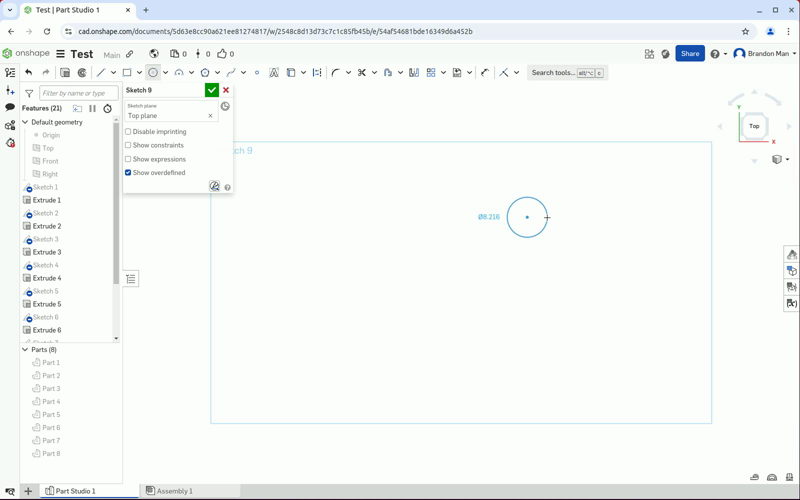
click(547, 217)
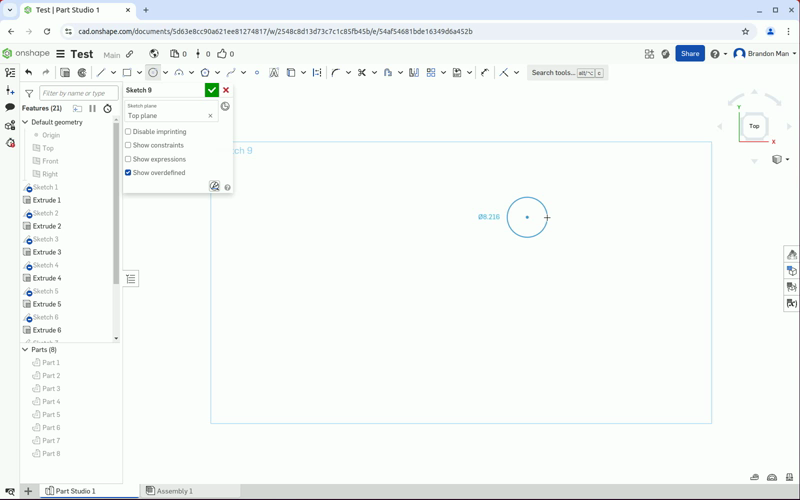
key(esc)
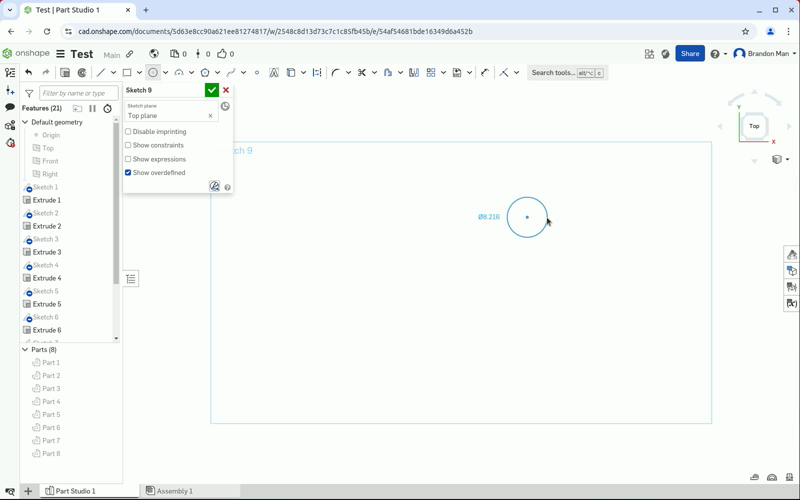
mouse_move(538, 209)
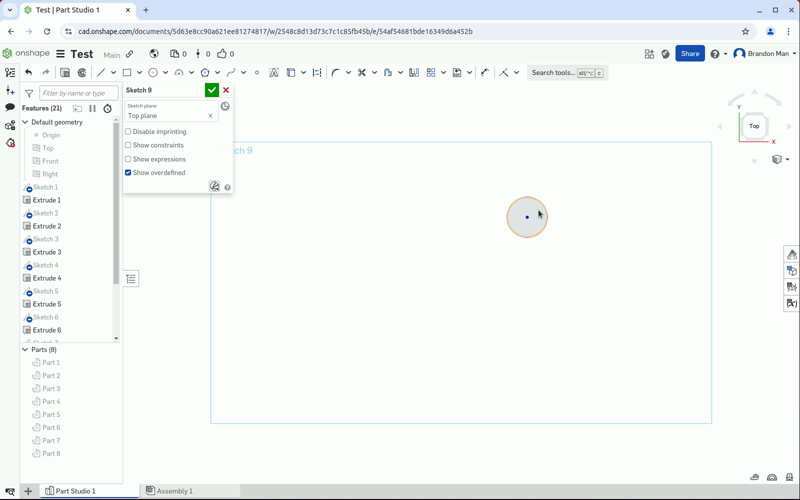
scroll(6)
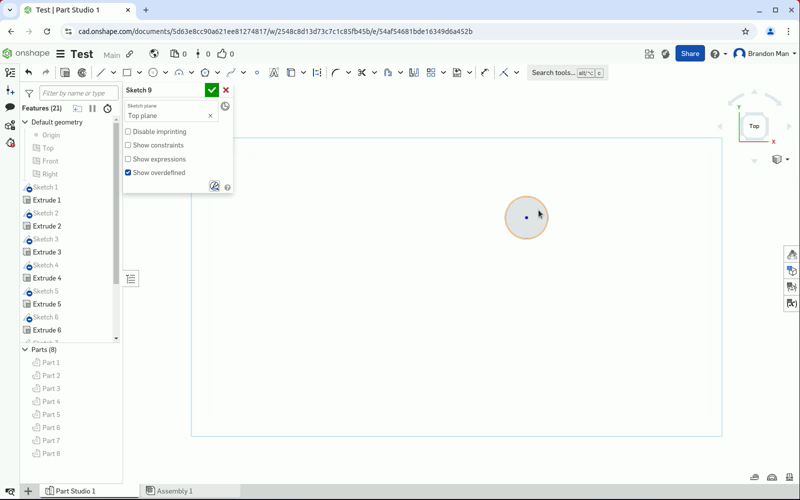
scroll(6)
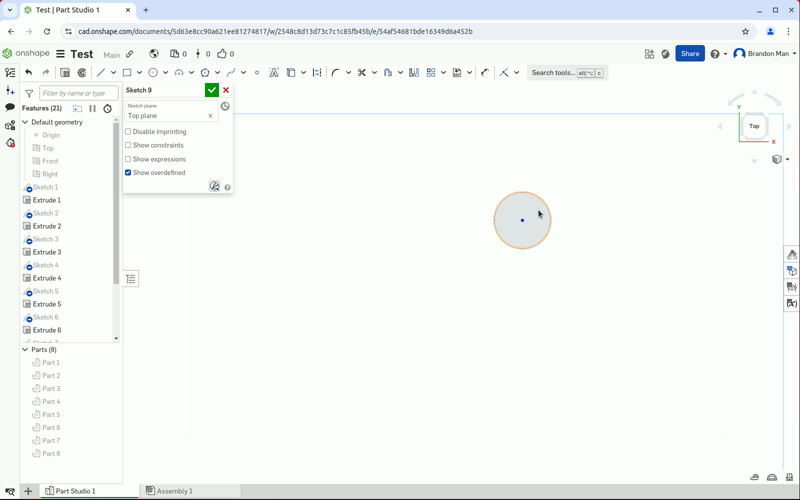
scroll(6)
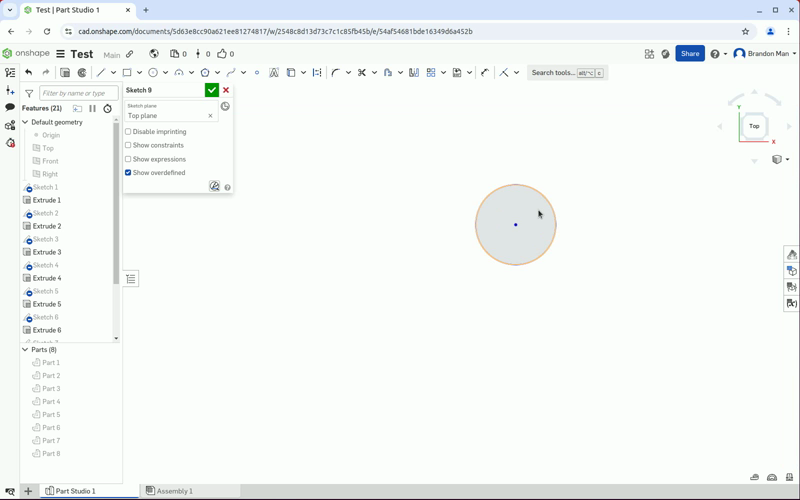
scroll(6)
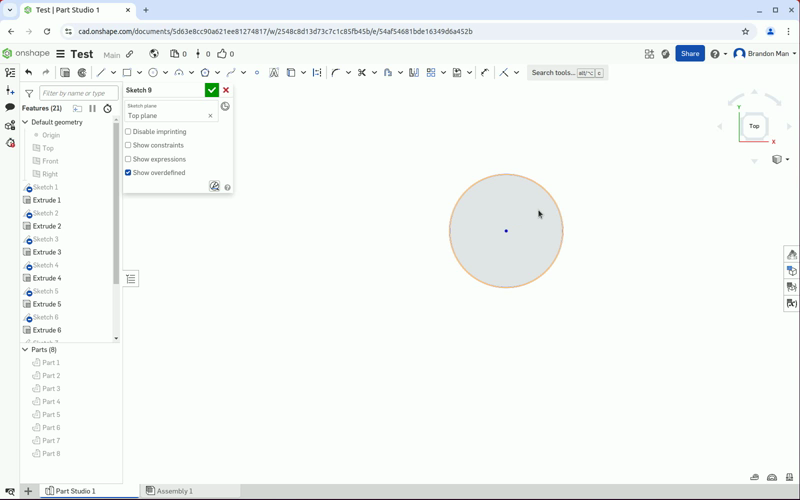
scroll(6)
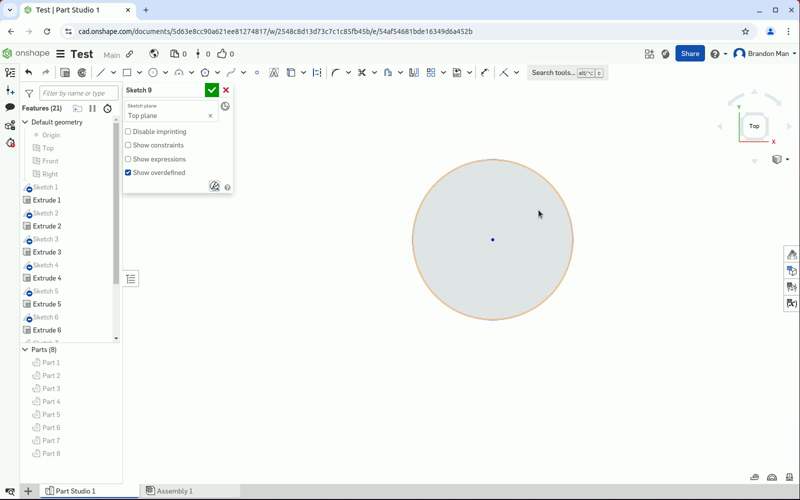
scroll(6)
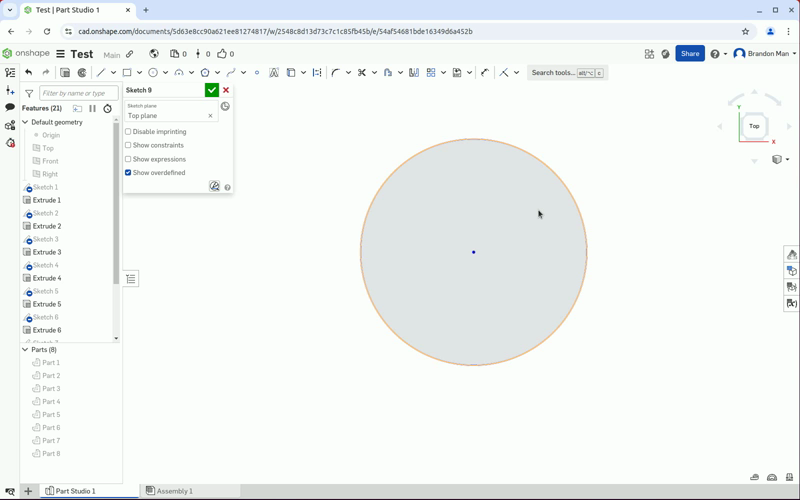
scroll(6)
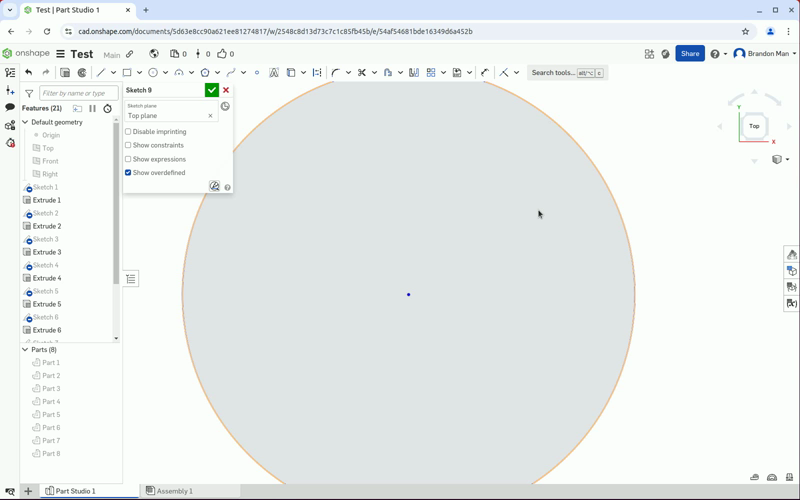
click(538, 209)
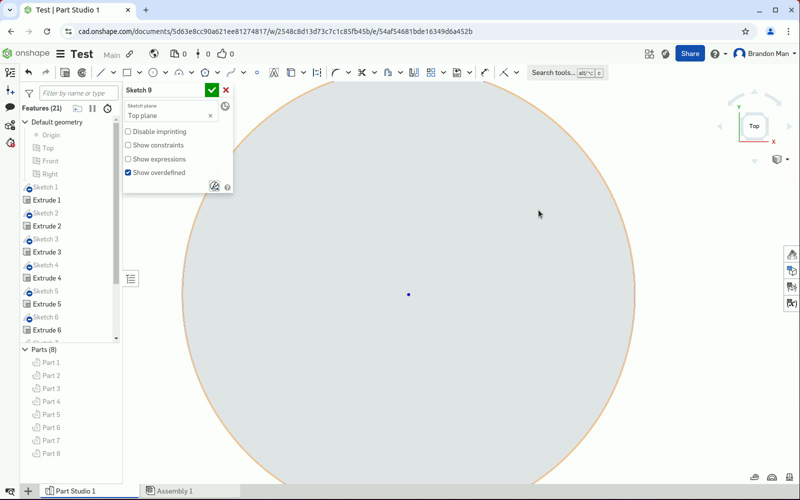
scroll(-6)
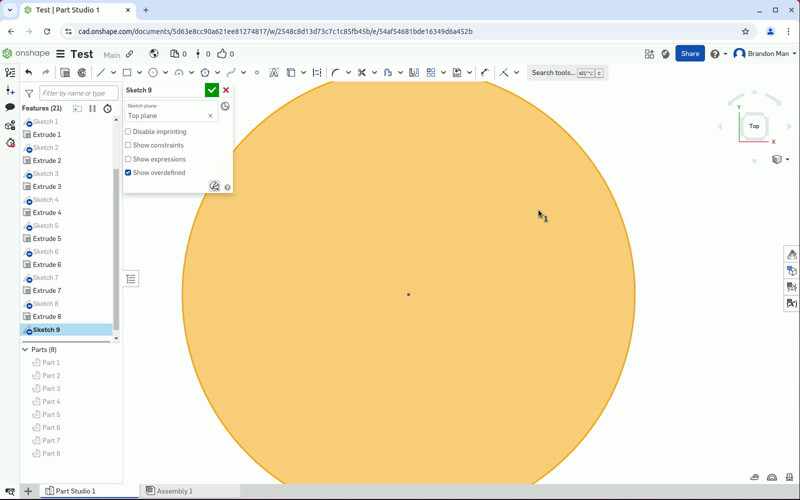
scroll(-6)
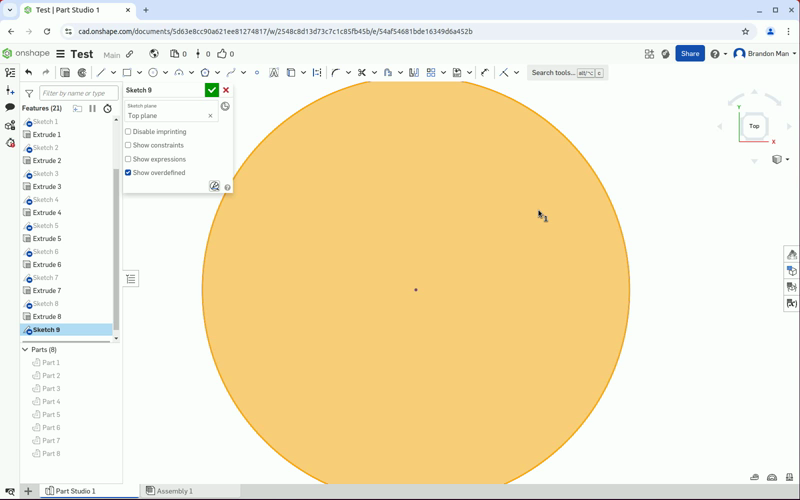
scroll(-6)
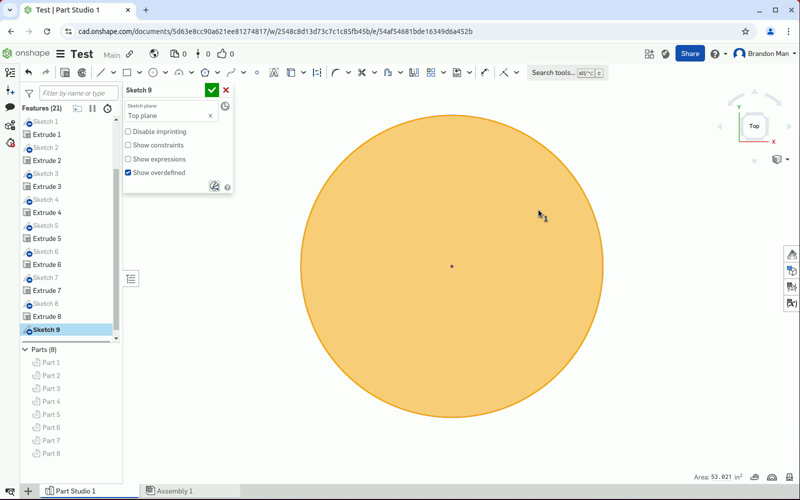
scroll(-6)
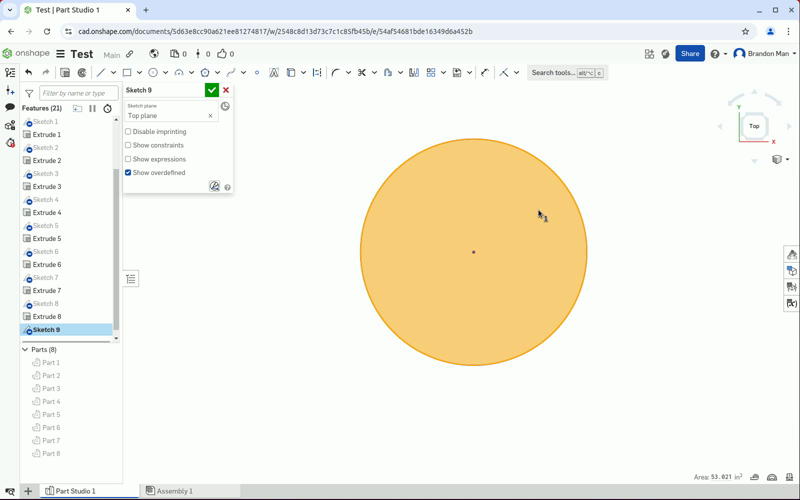
scroll(-6)
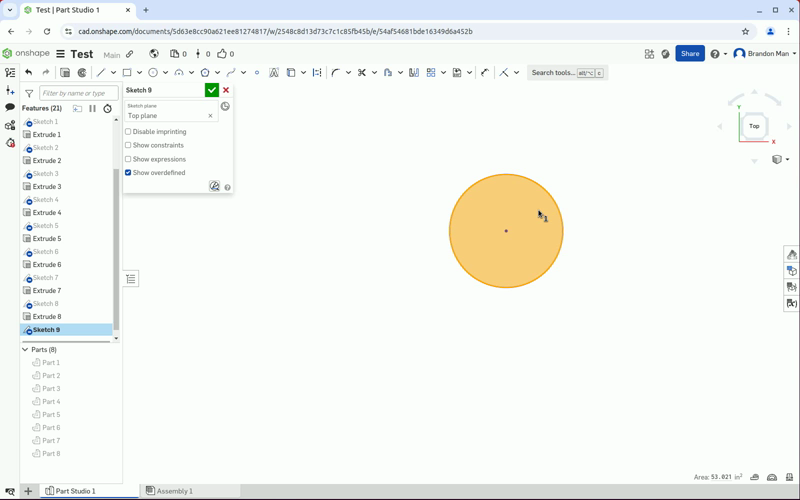
scroll(-6)
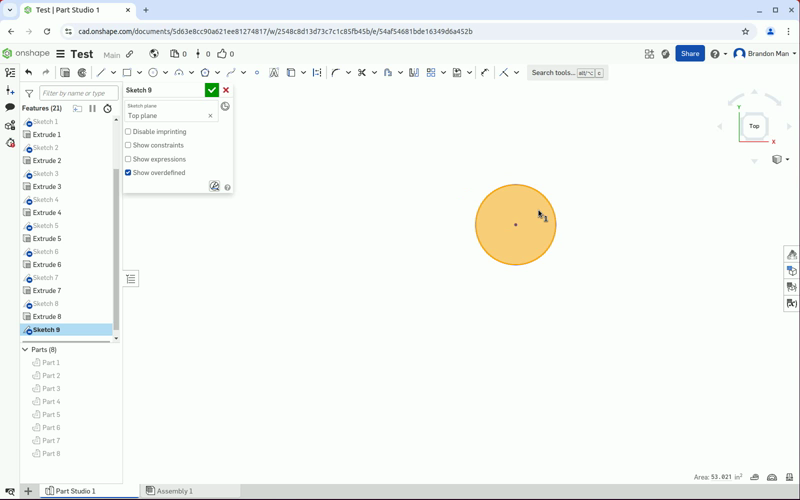
scroll(-6)
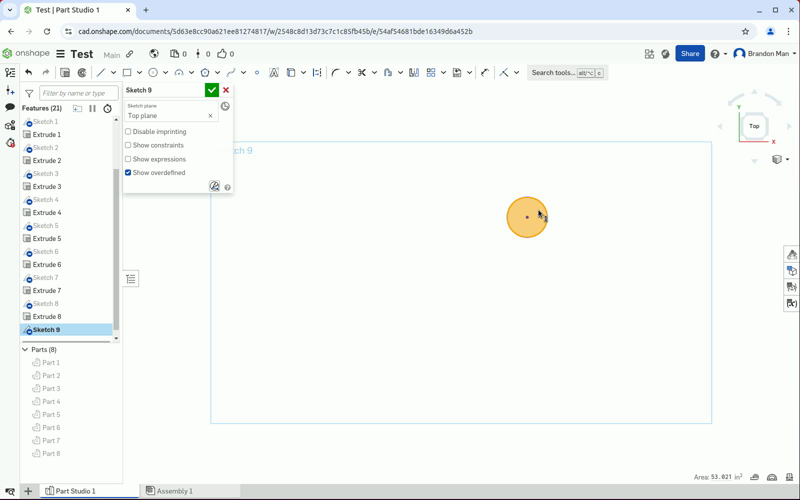
mouse_move(73, 352)
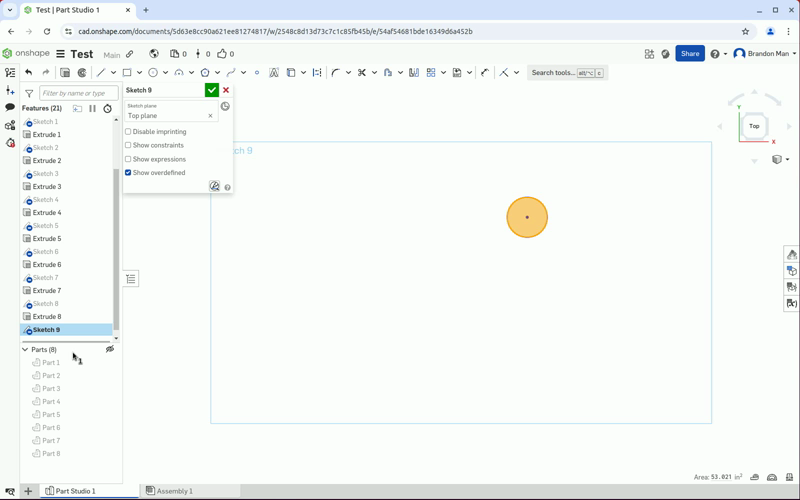
key(shift+y)
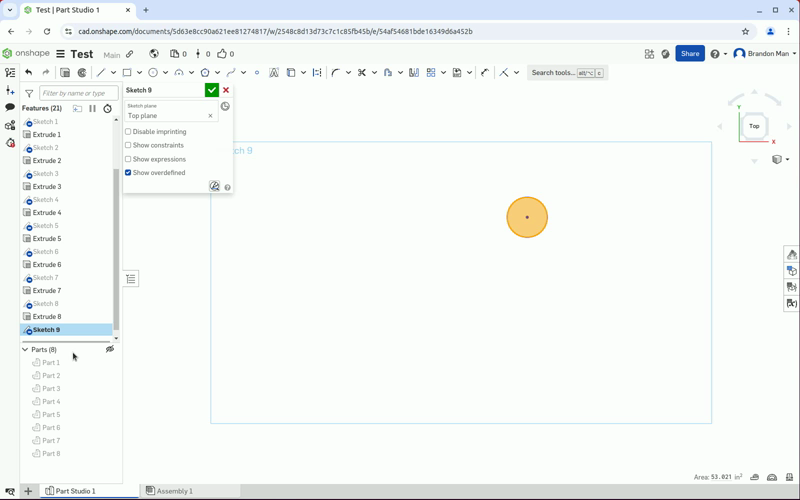
key(shift+e)
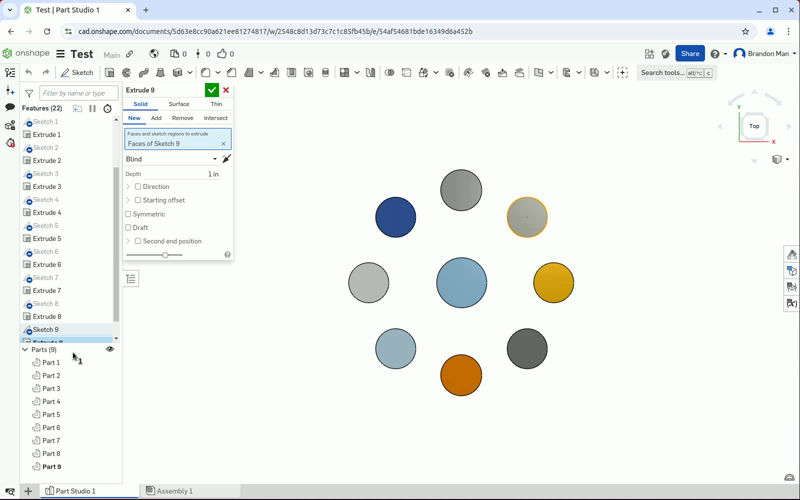
mouse_move(143, 106)
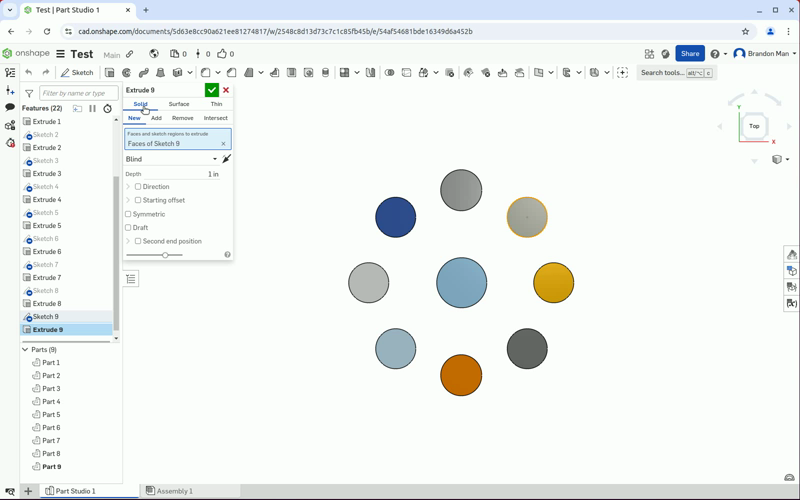
click(143, 106)
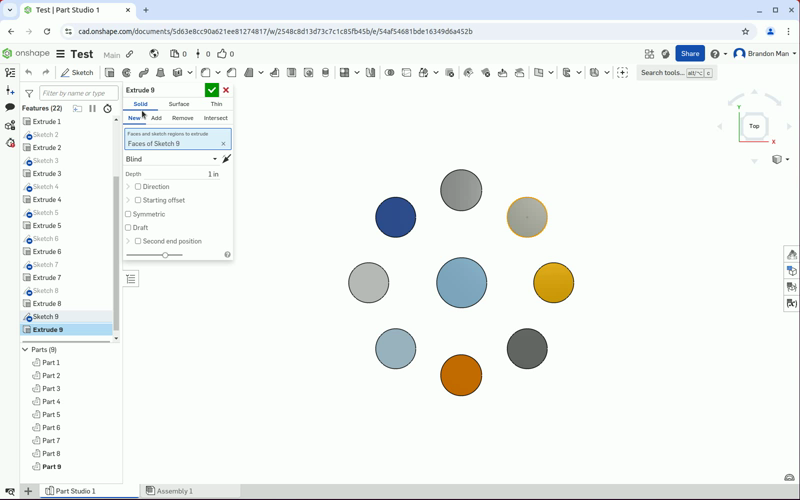
mouse_move(137, 120)
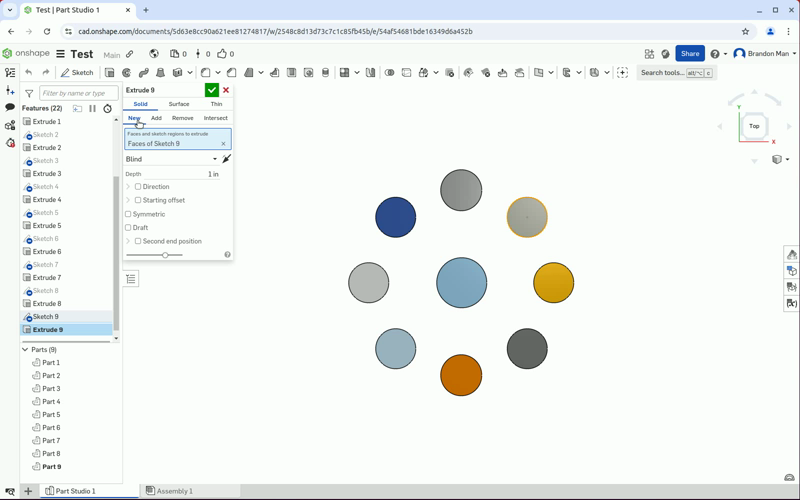
click(137, 120)
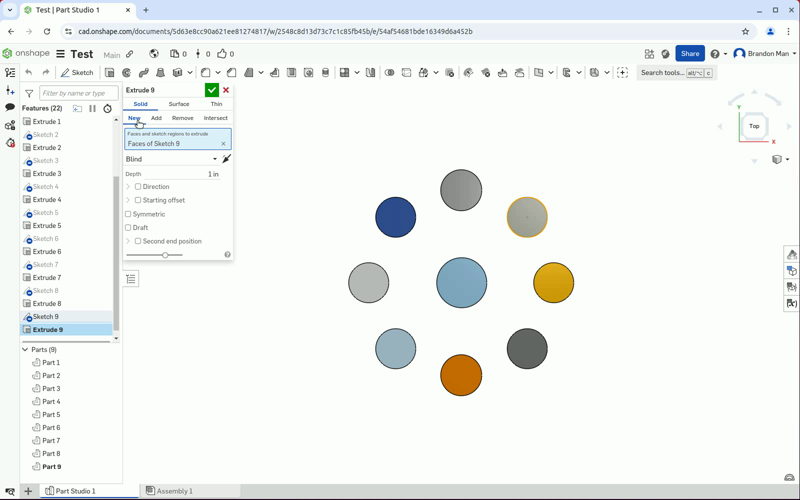
key(tab, 4)
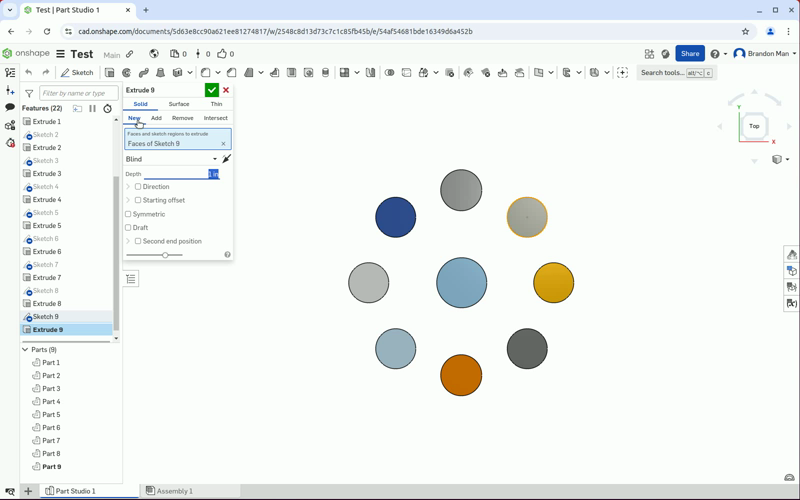
text(11.554)
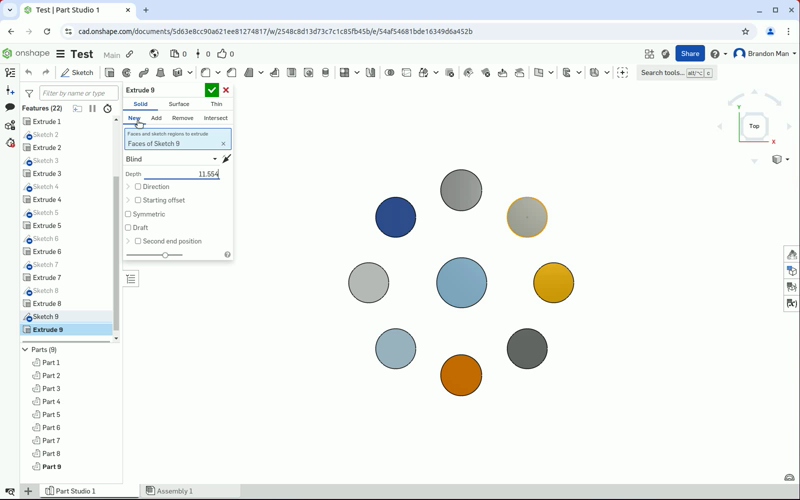
key(enter)
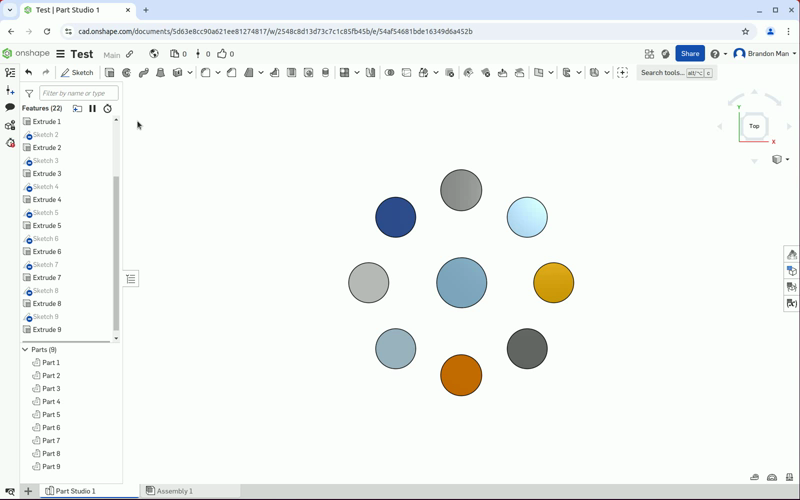
key(shift+h)
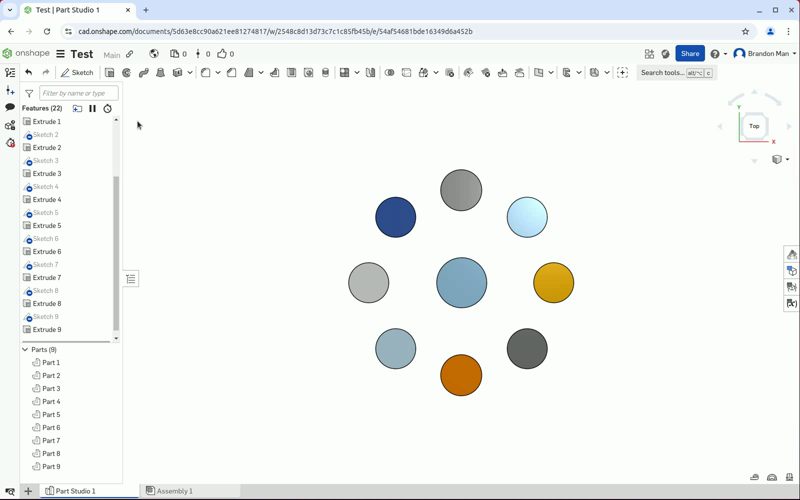
key(shift+h)
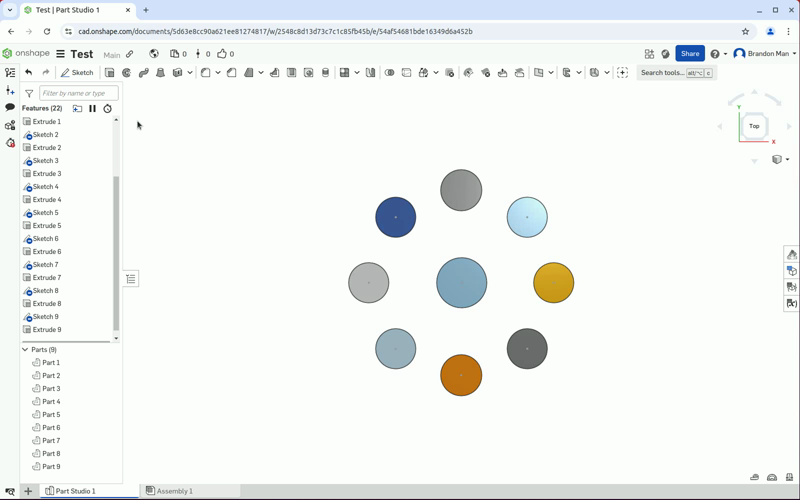
key(shift+7)
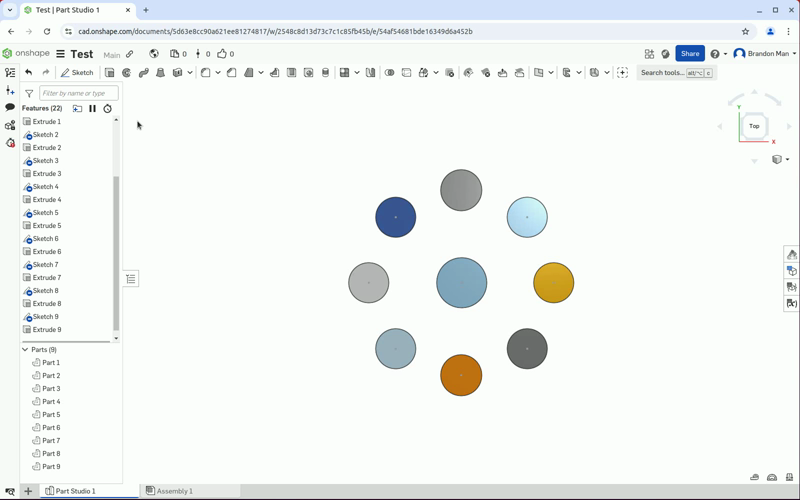
key(up, 3)
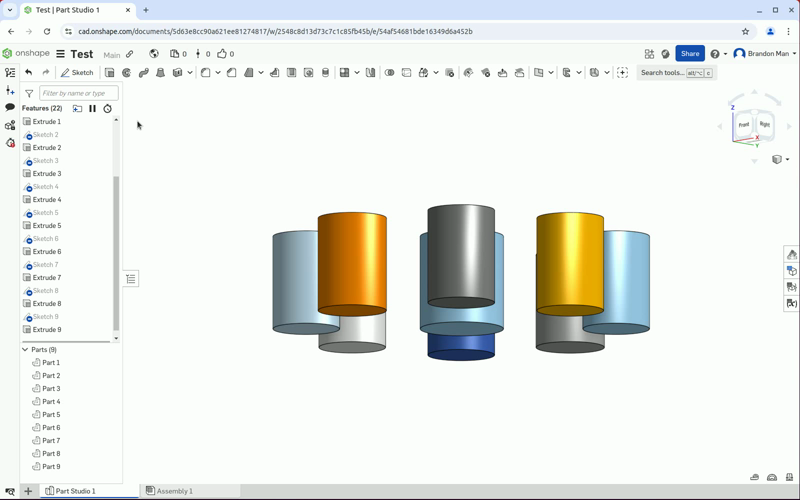
key(left, 3)
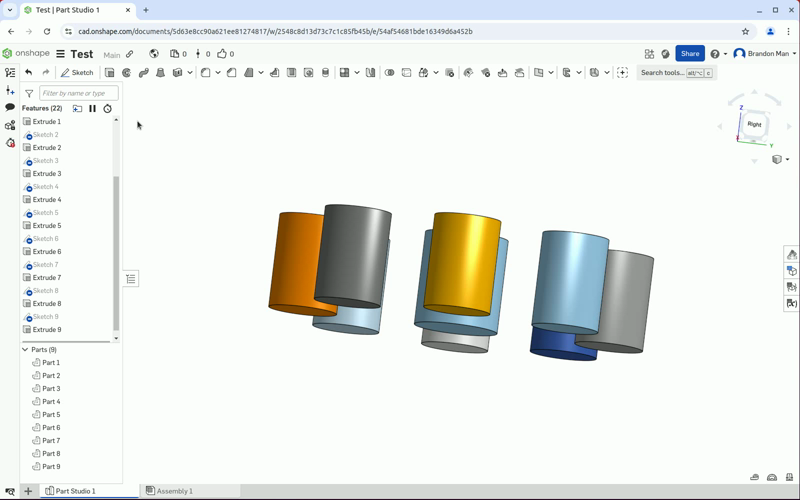
key(right, 3)
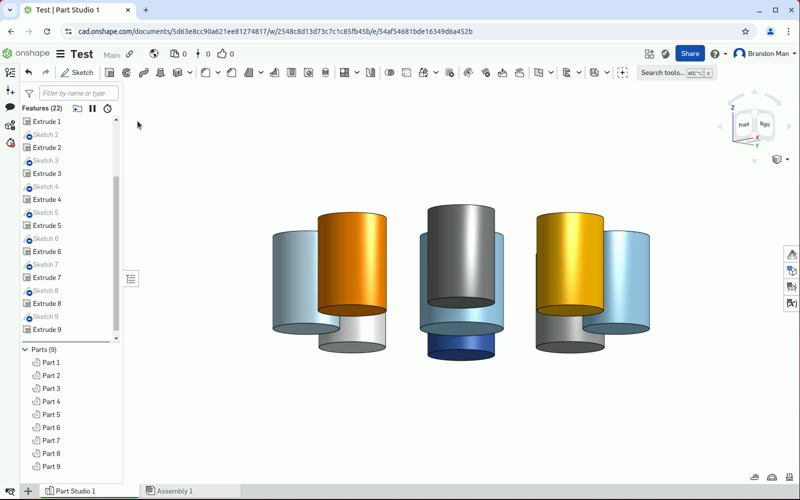
key(down, 3)
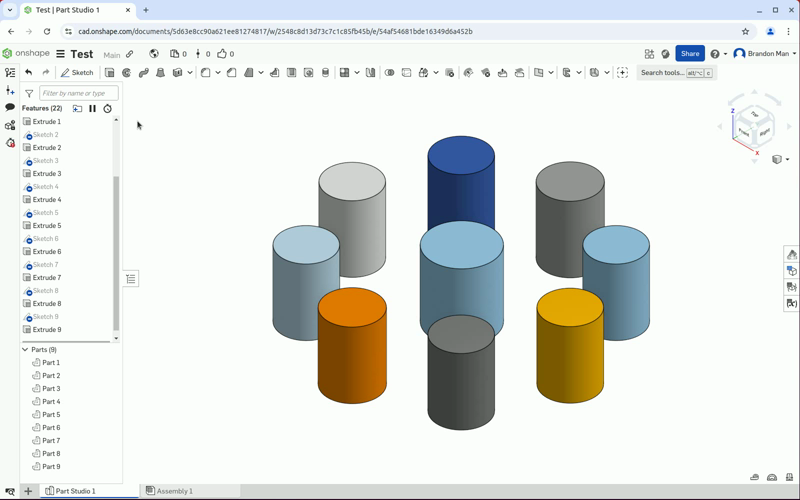
mouse_move(69, 111)
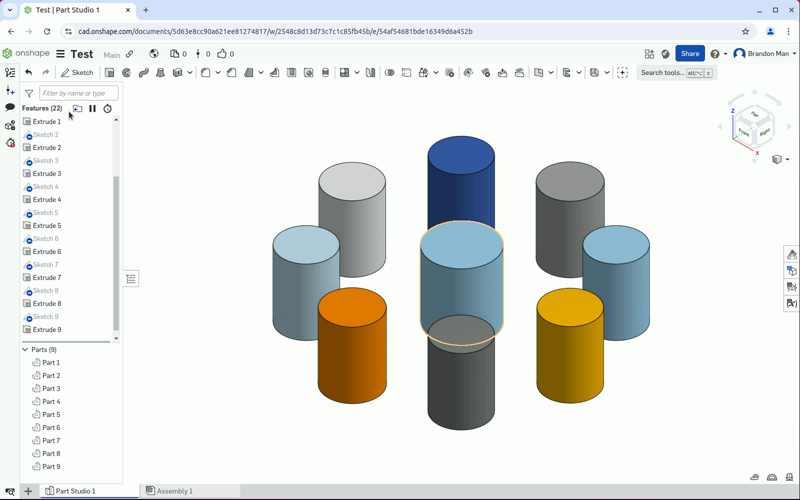
click(69, 111)